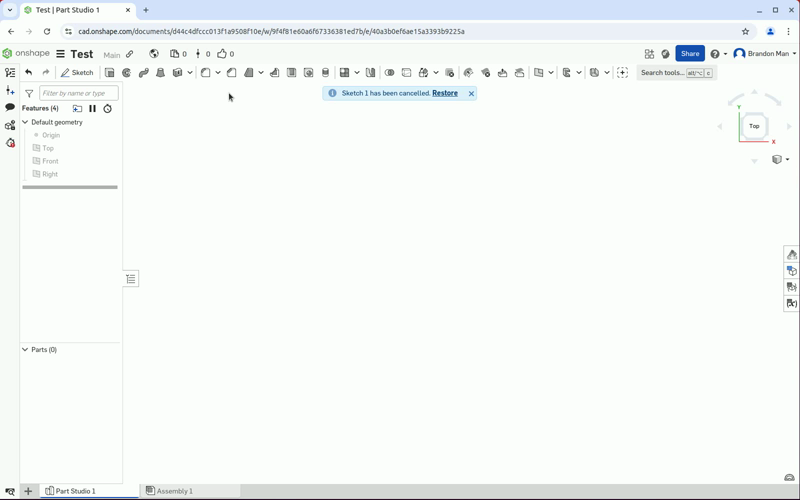
key(shift+h)
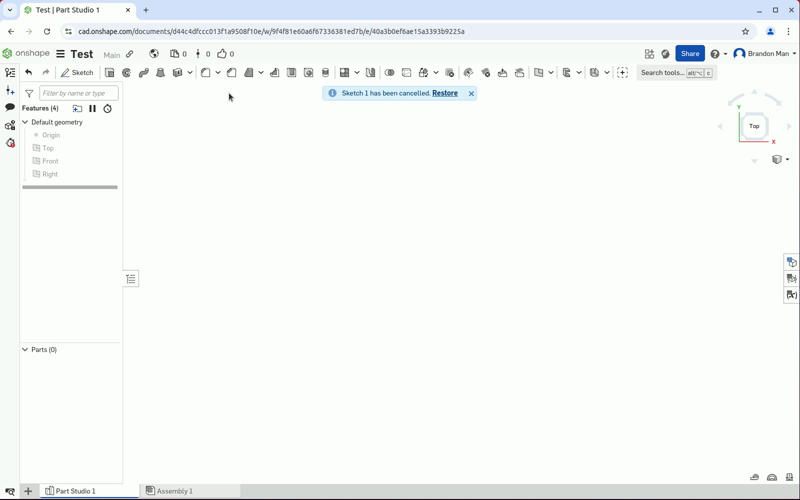
mouse_move(73, 352)
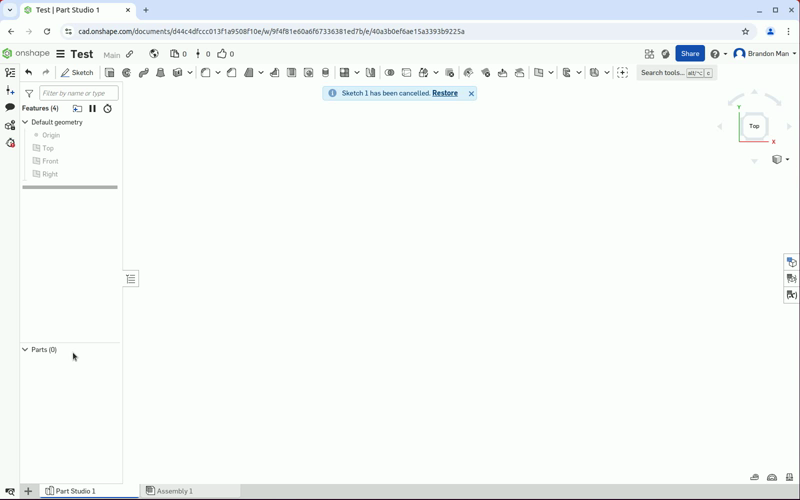
key(y)
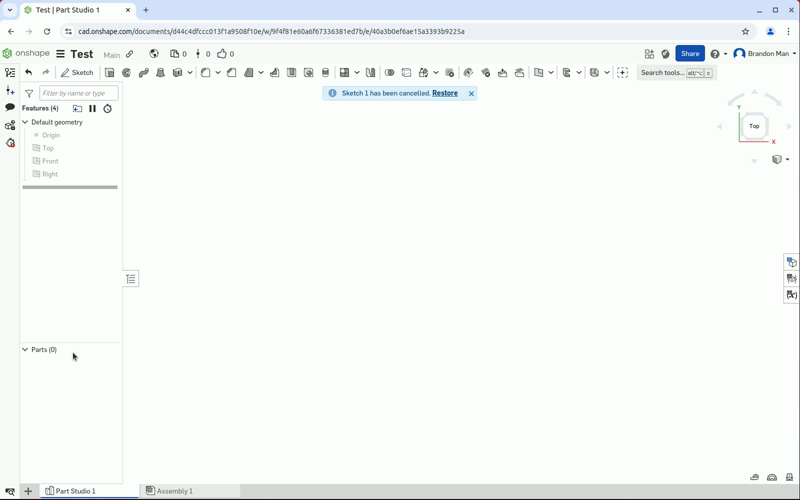
key(shift+p)
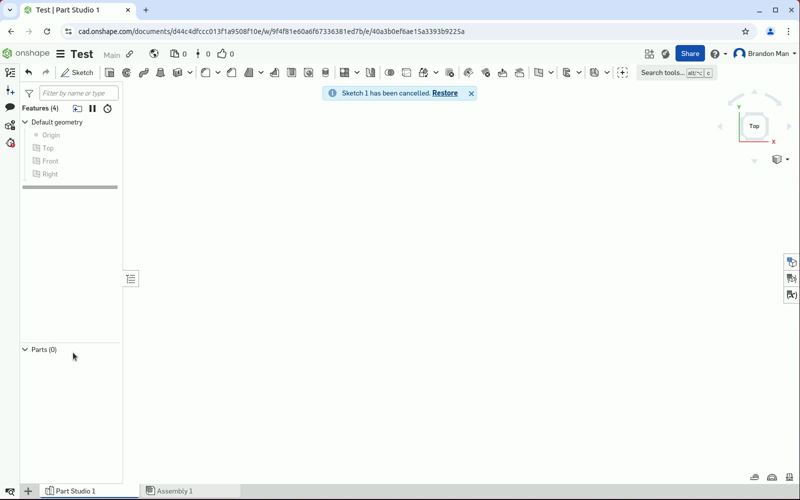
key(space)
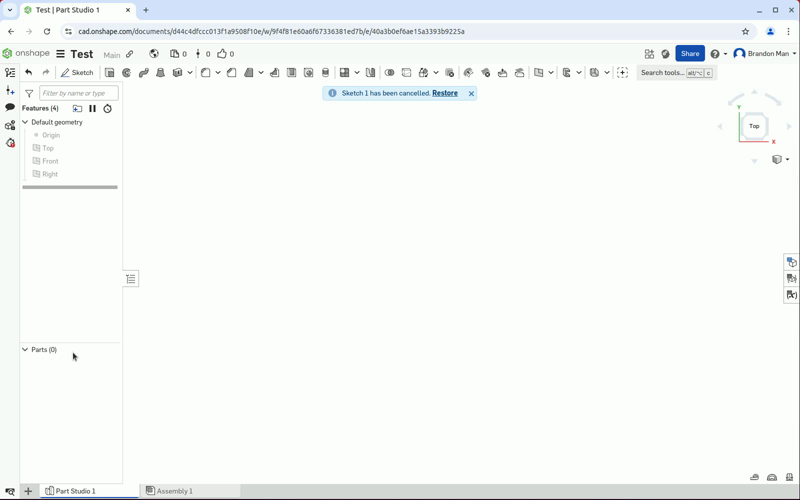
key_down(shift)
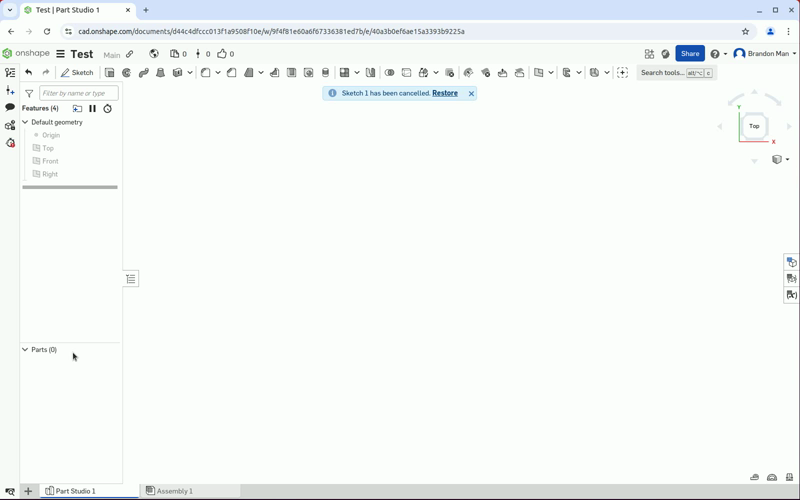
key(up)
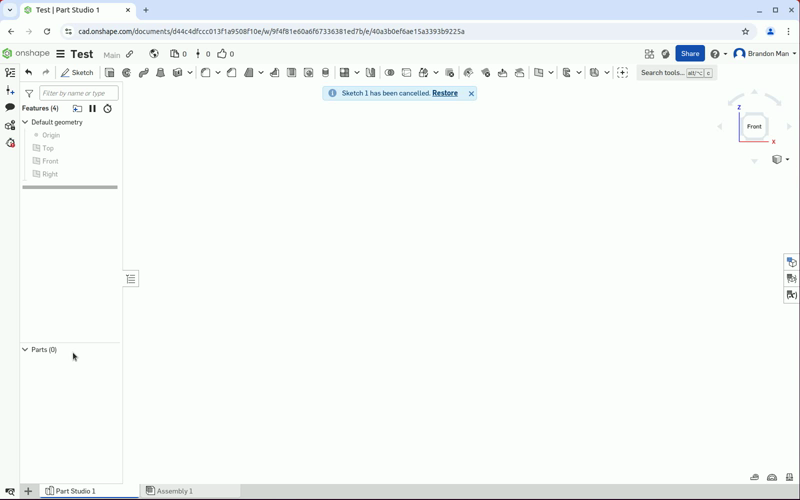
key_up(shift)
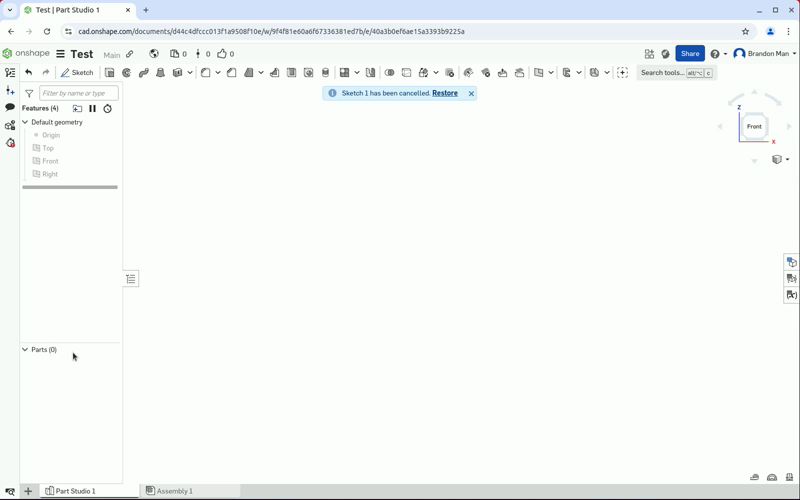
key(space)
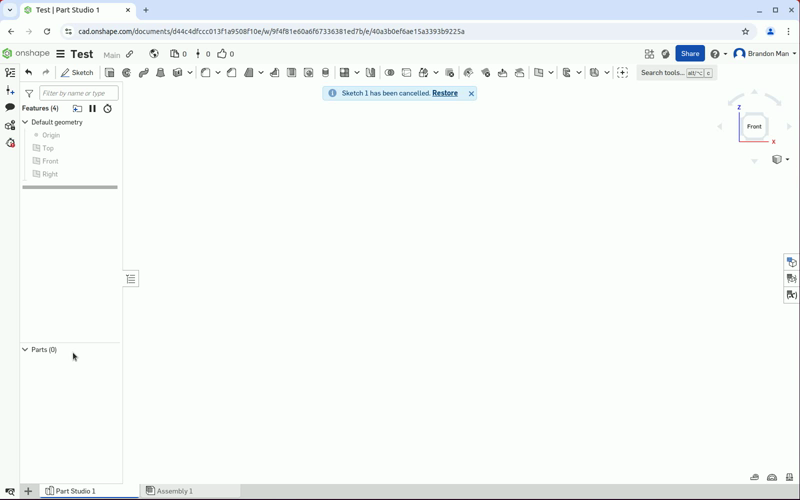
key_down(shift)
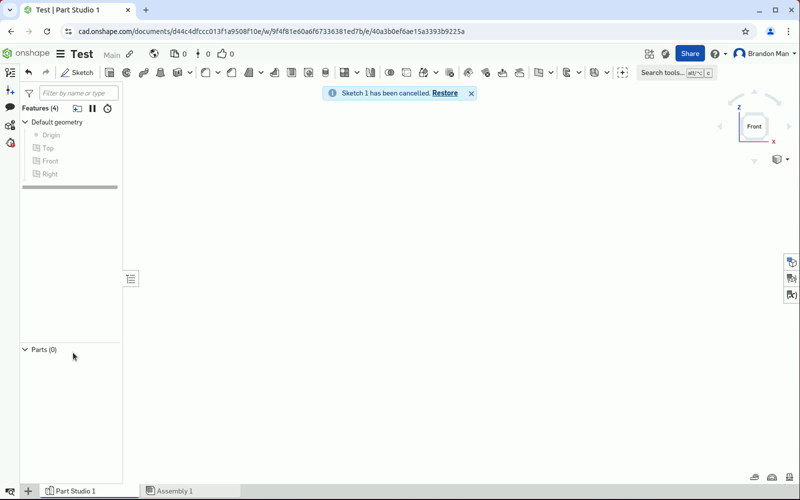
key(left)
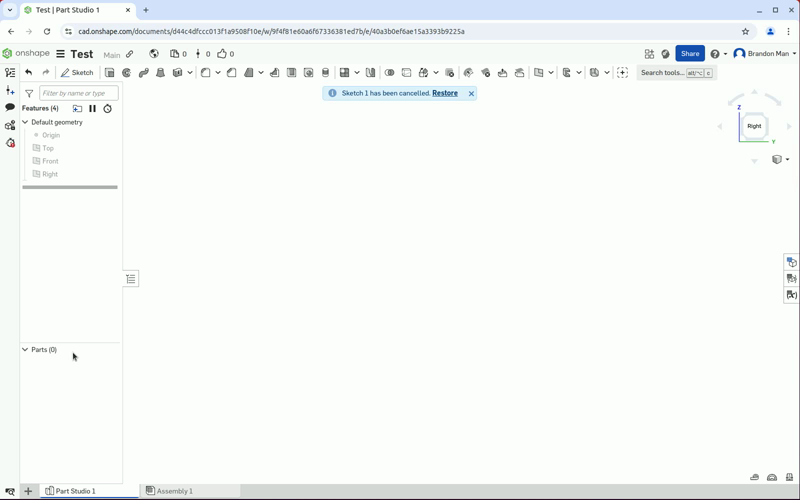
key_up(shift)
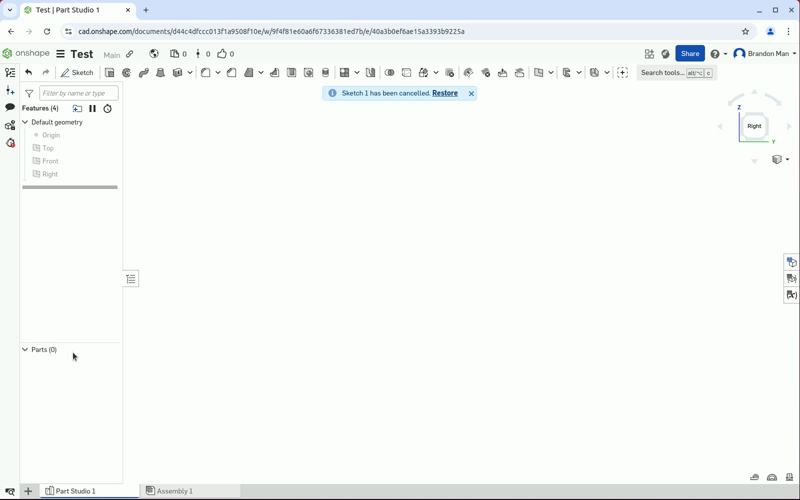
mouse_move(73, 352)
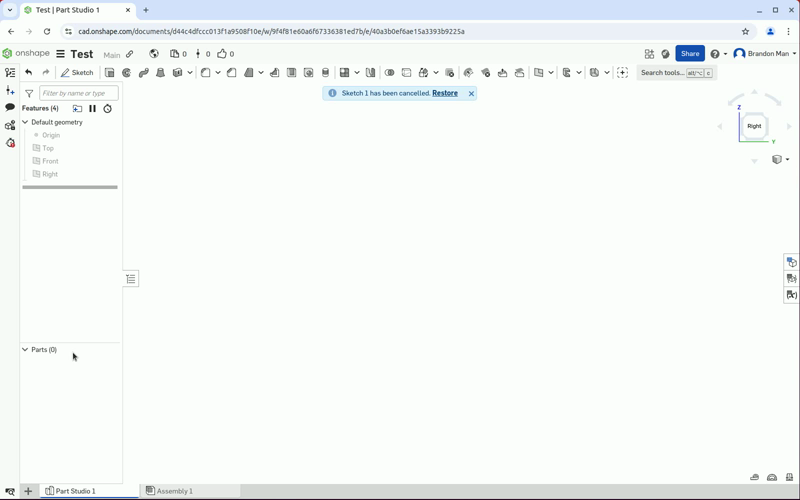
key(shift+y)
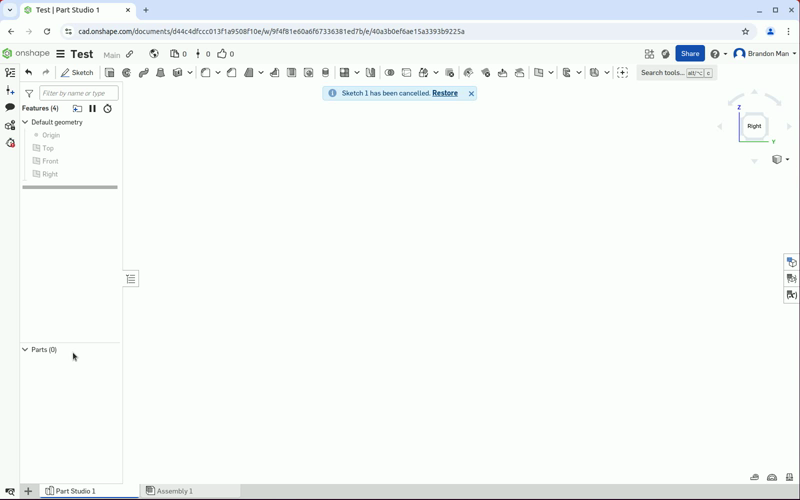
mouse_move(541, 75)
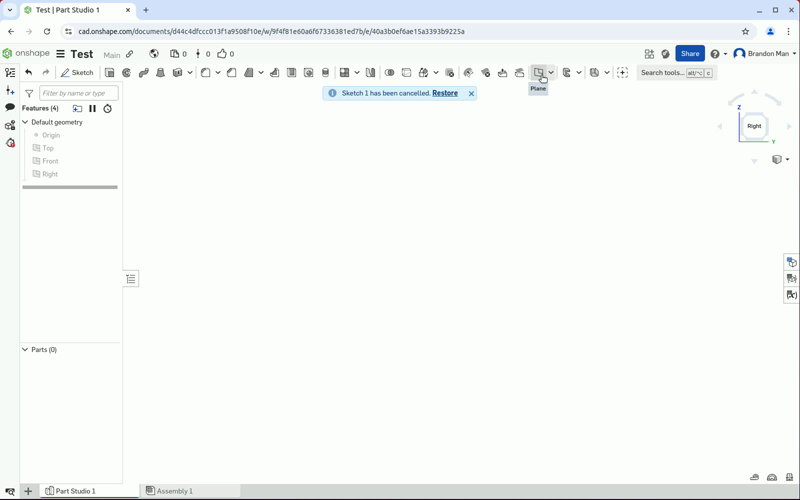
click(541, 75)
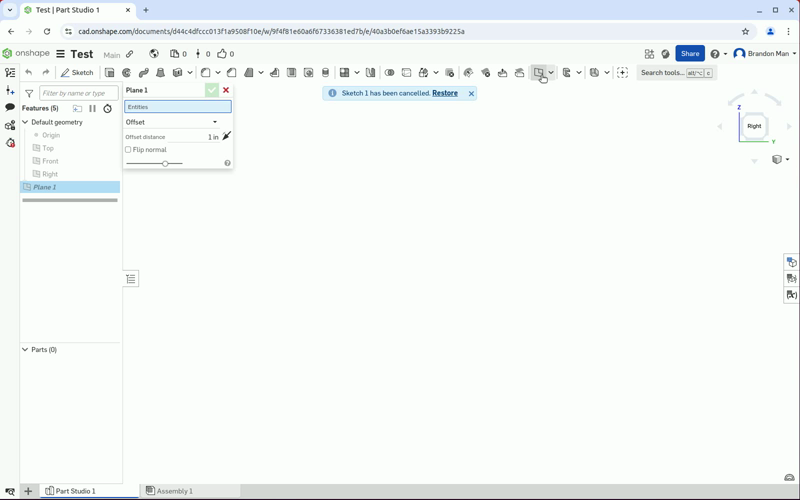
mouse_move(73, 176)
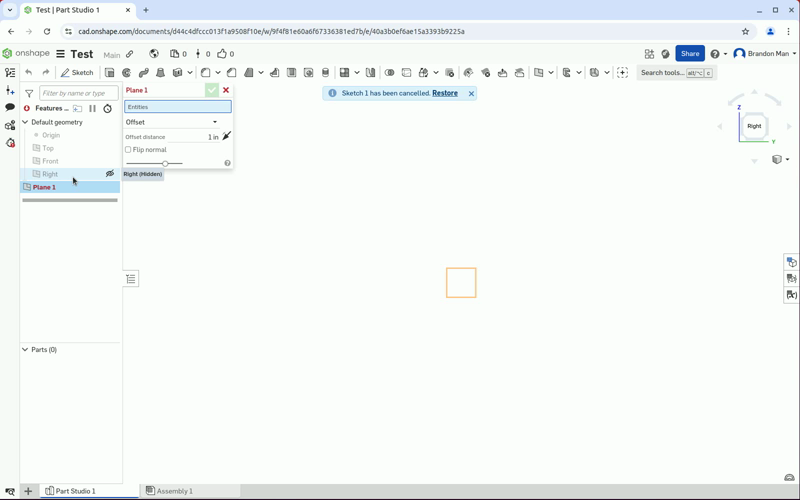
click(73, 176)
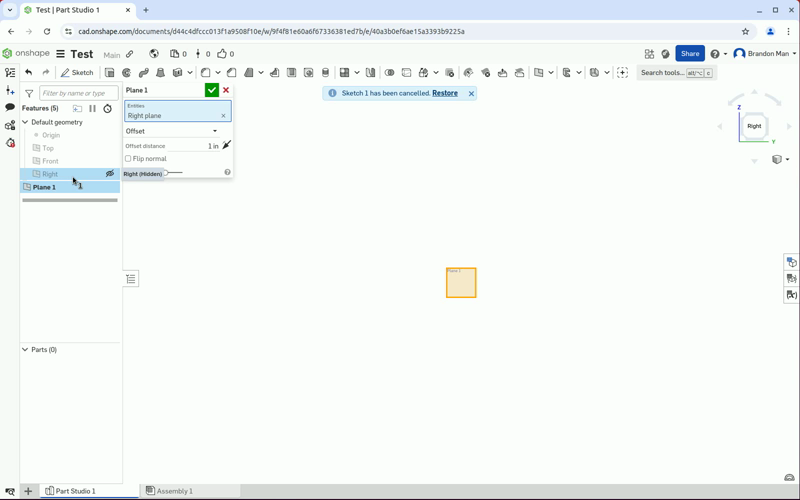
key(tab, 2)
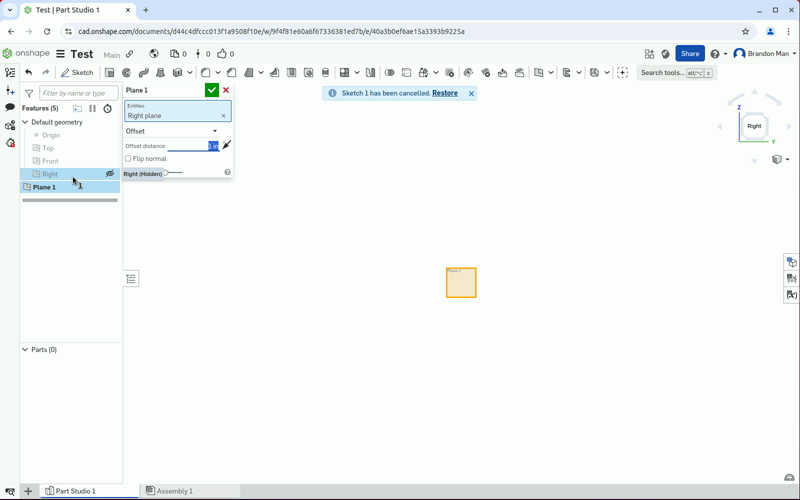
text(23.108)
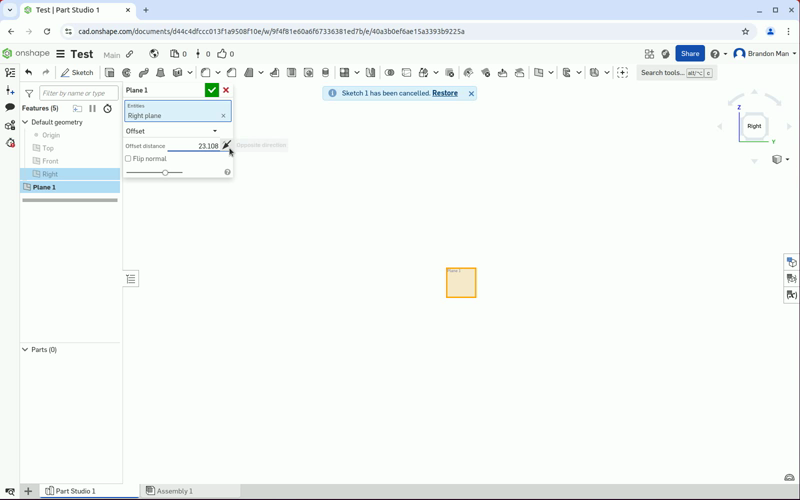
mouse_move(229, 147)
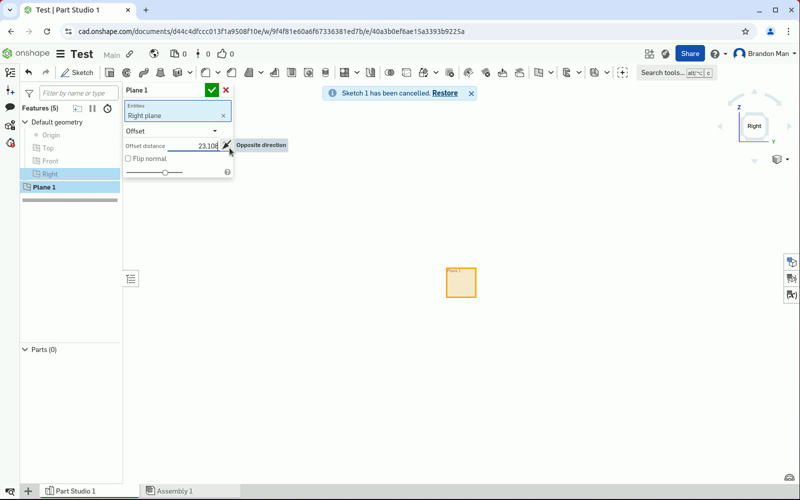
click(229, 147)
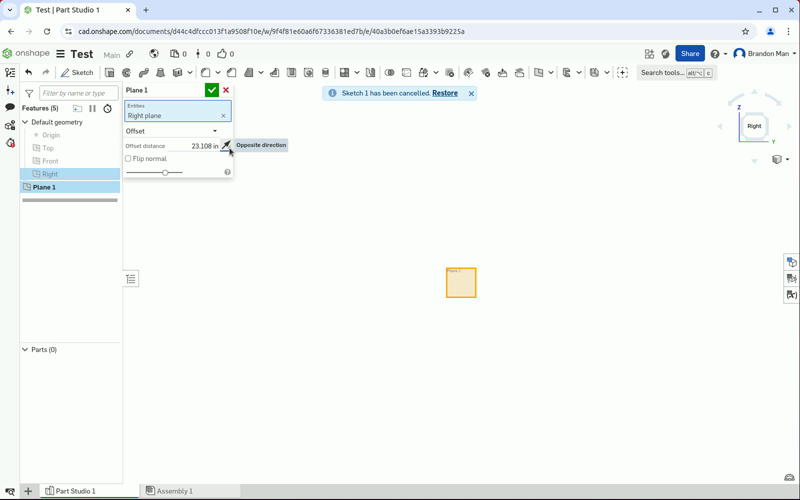
key(enter, 2)
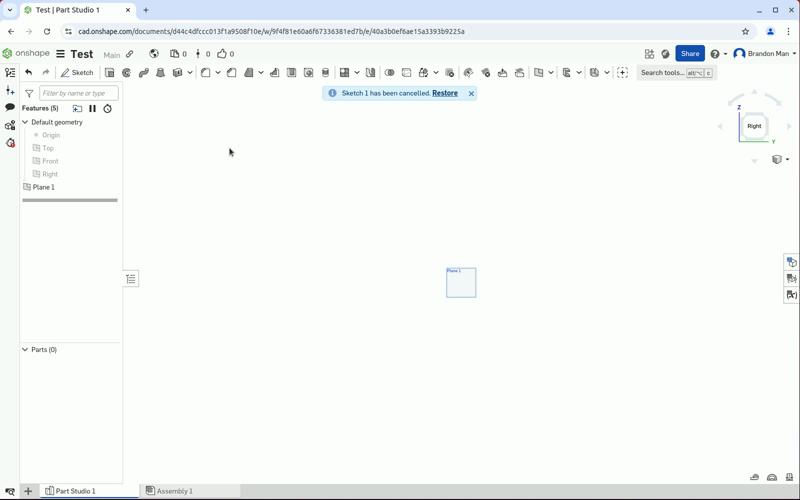
key(shift+s)
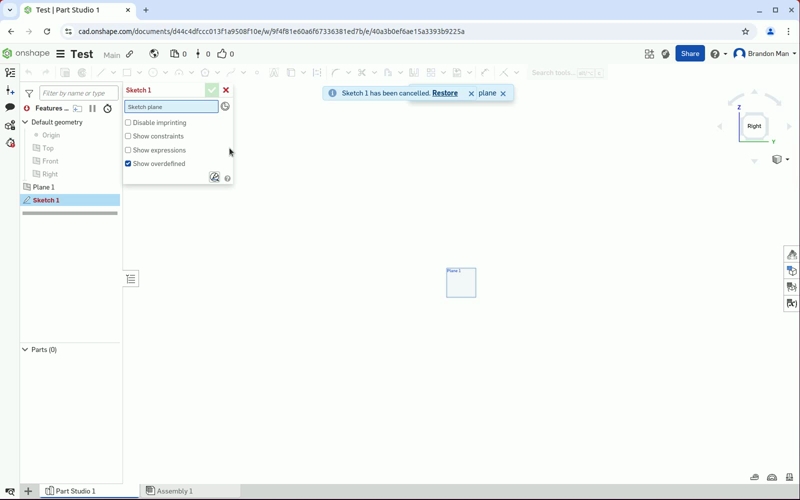
mouse_move(73, 189)
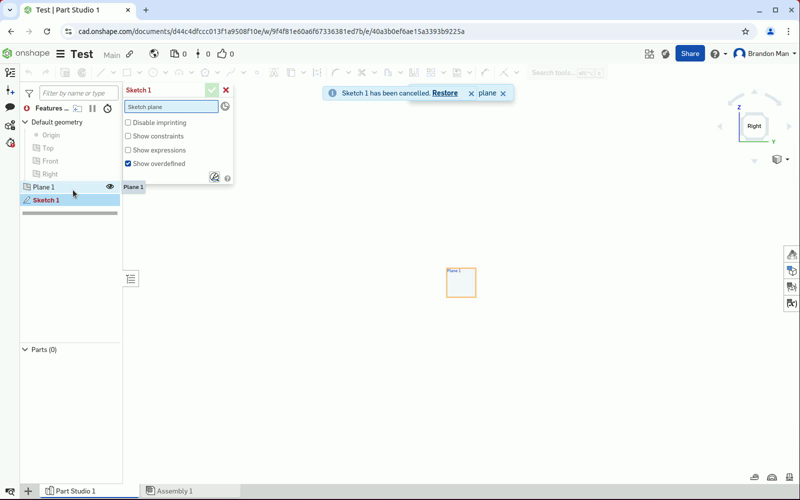
click(73, 189)
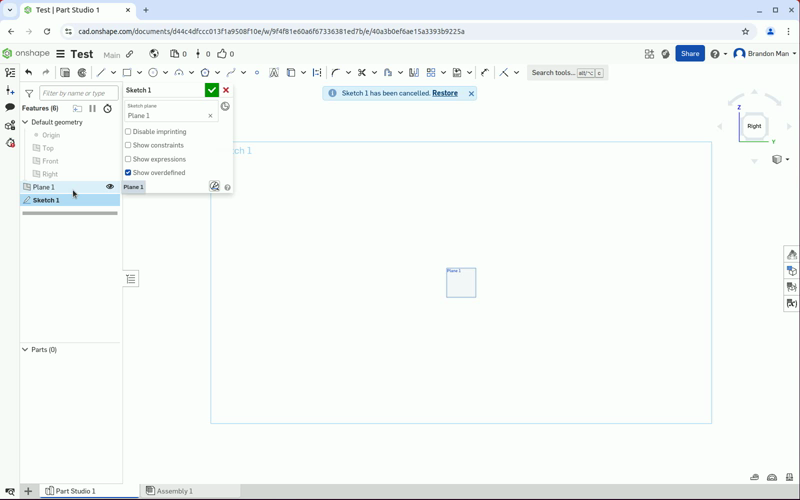
mouse_move(73, 352)
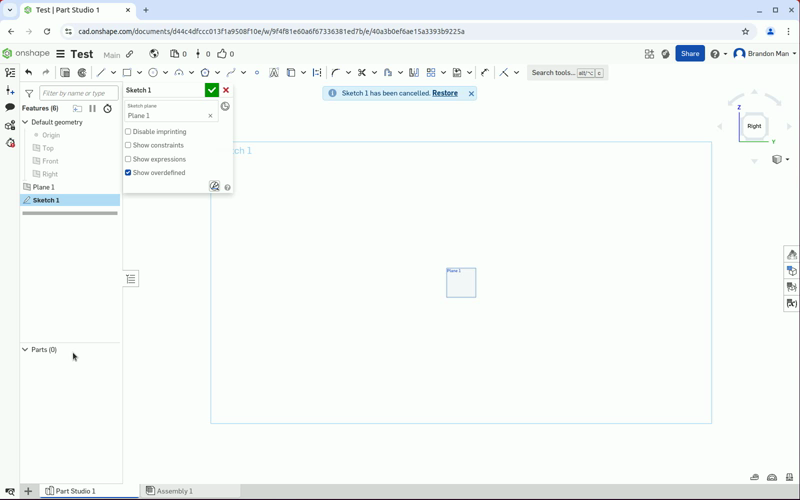
key(y)
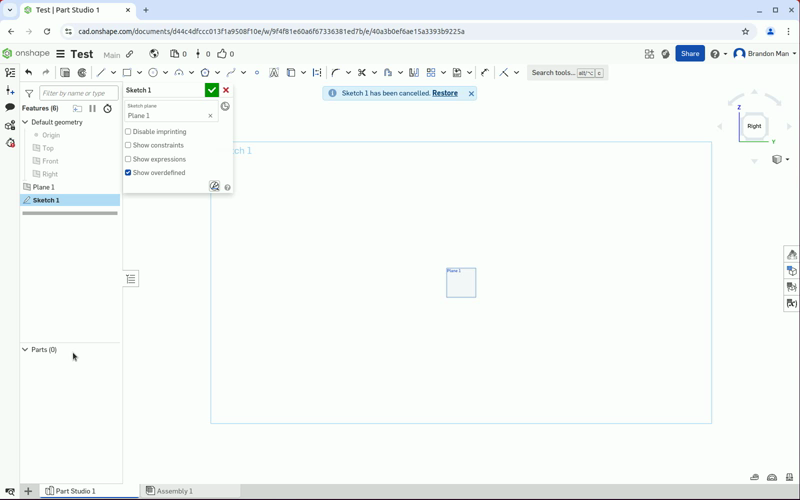
key(l)
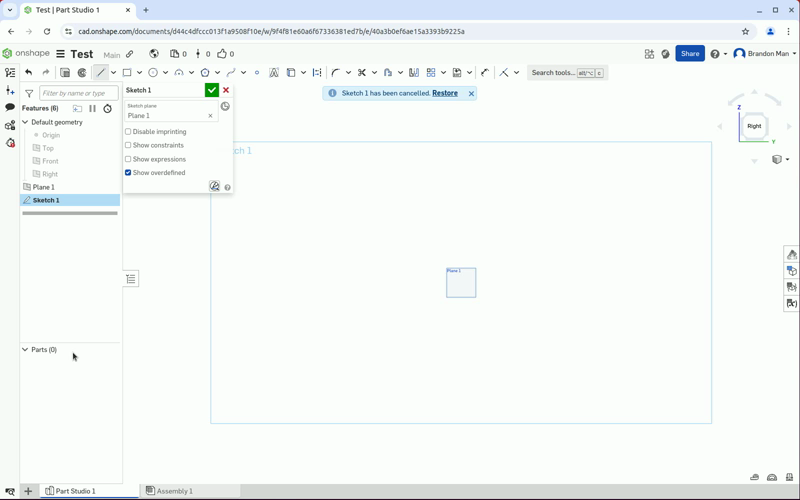
key_down(shift)
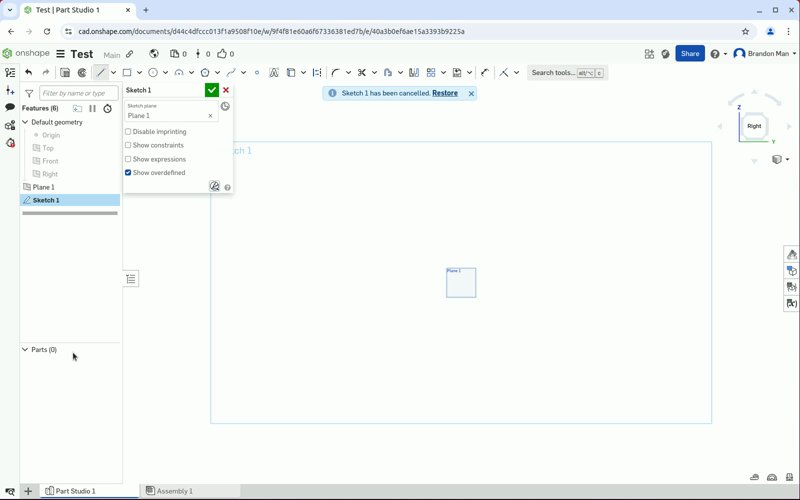
mouse_move(392, 207)
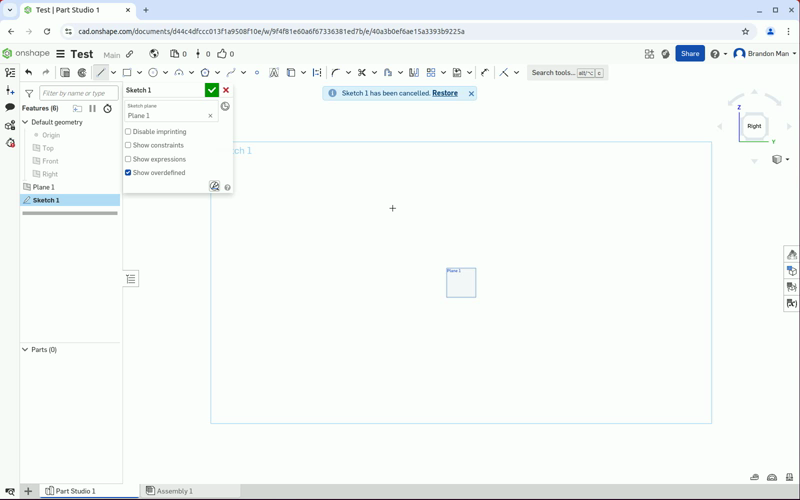
click(392, 207)
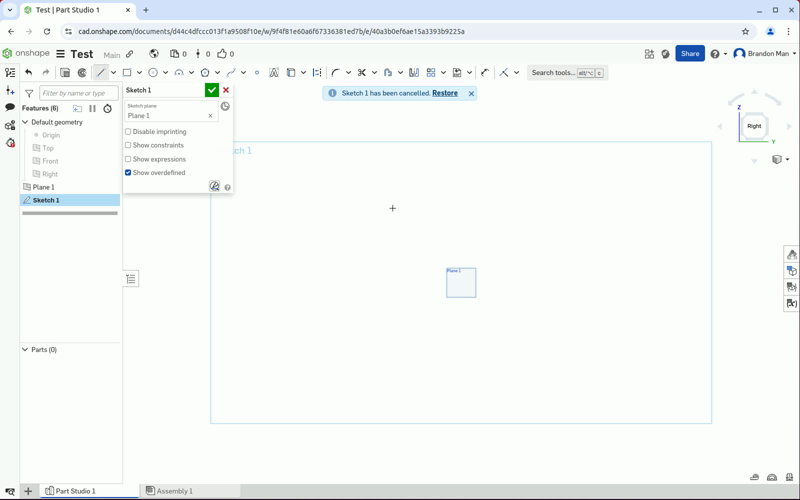
key_up(shift)
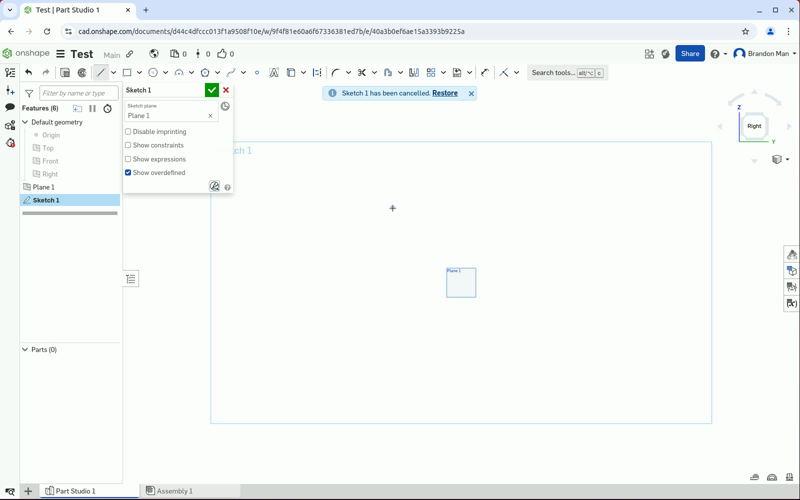
key_down(shift)
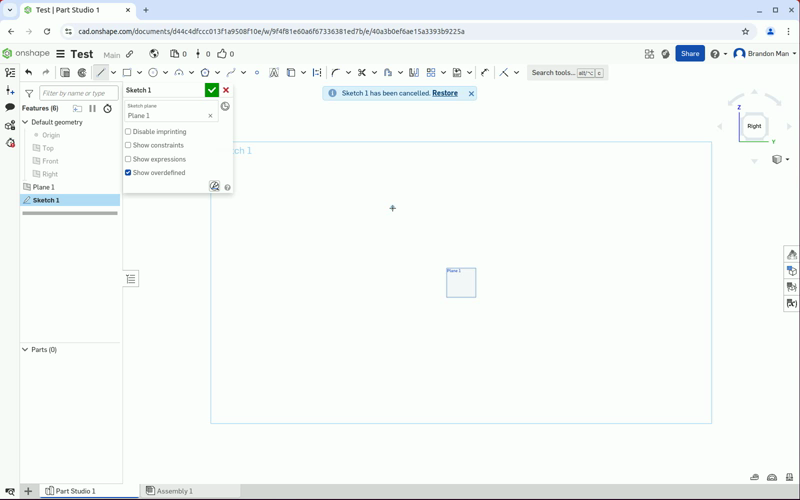
mouse_move(422, 207)
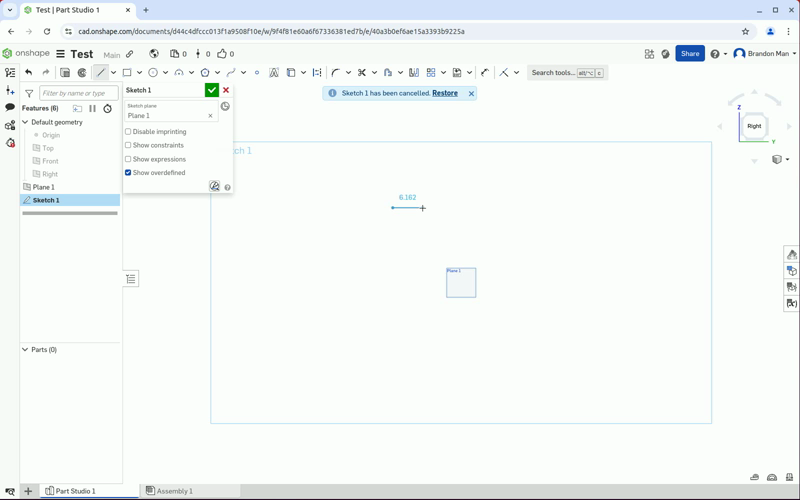
mouse_move(411, 219)
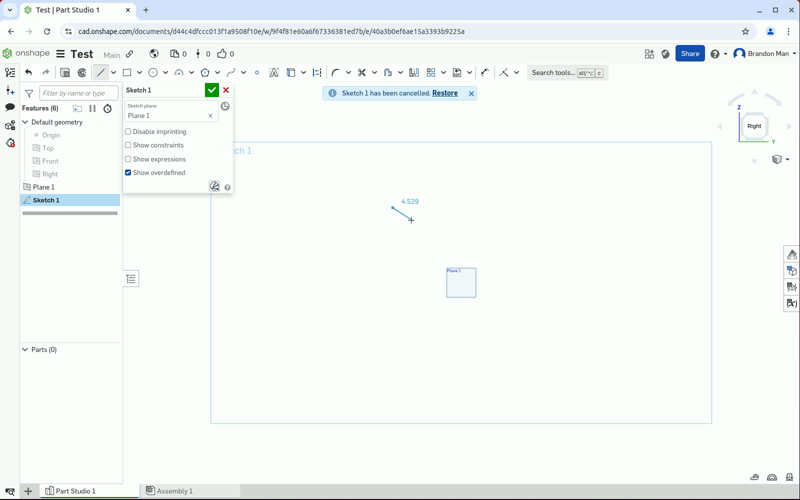
click(411, 219)
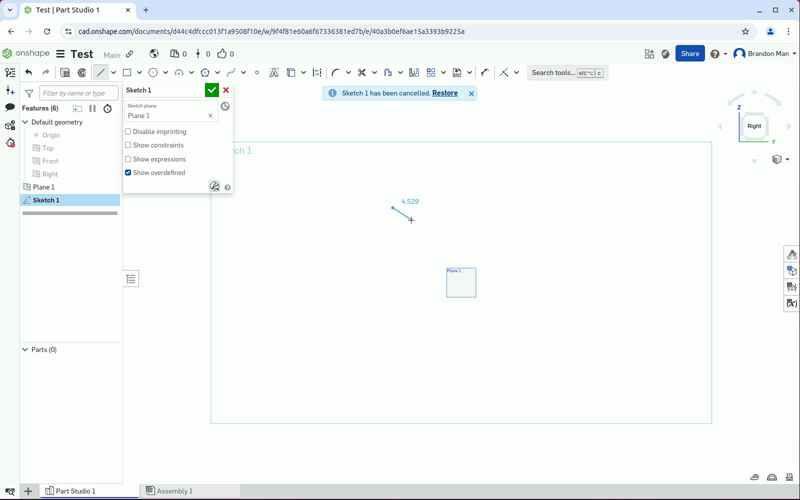
key_up(shift)
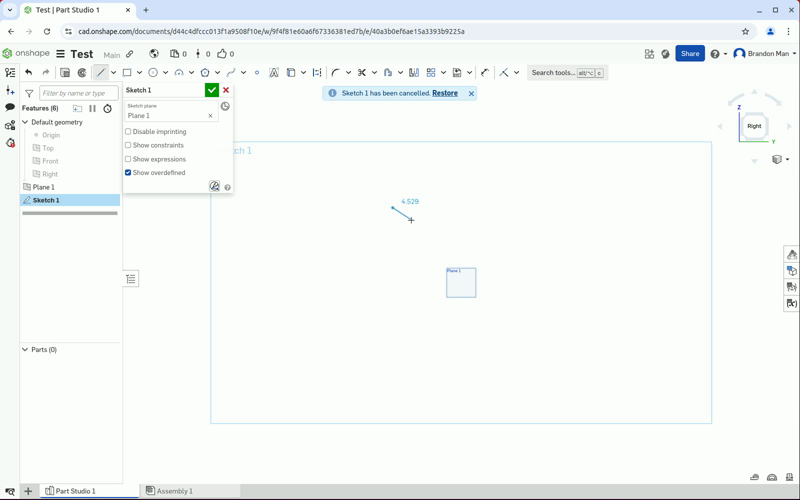
key_down(shift)
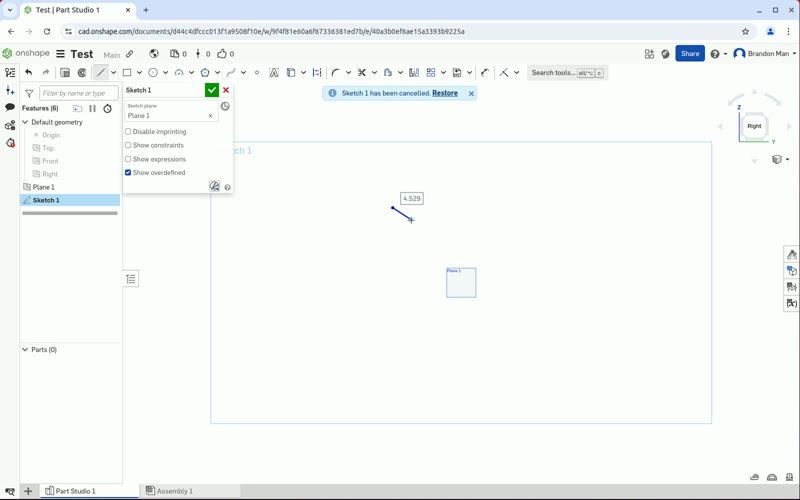
mouse_move(441, 219)
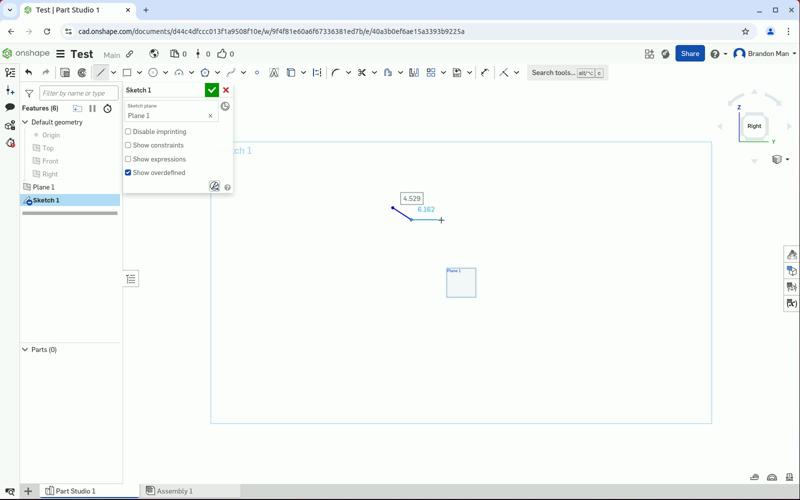
mouse_move(415, 216)
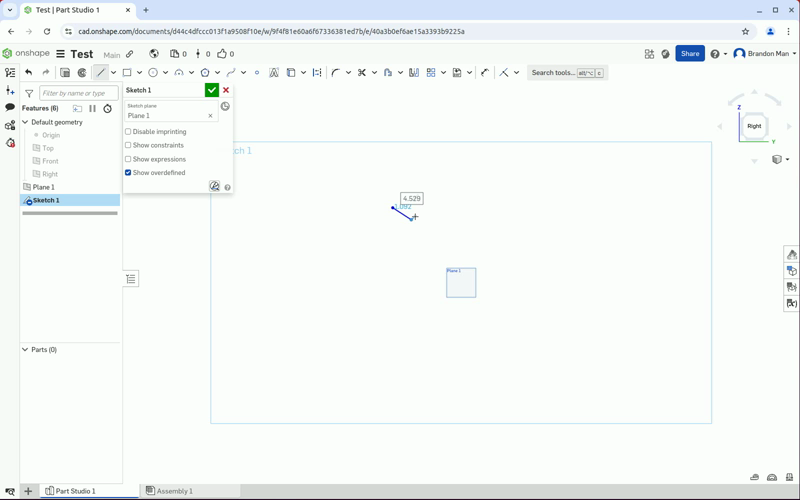
scroll(6)
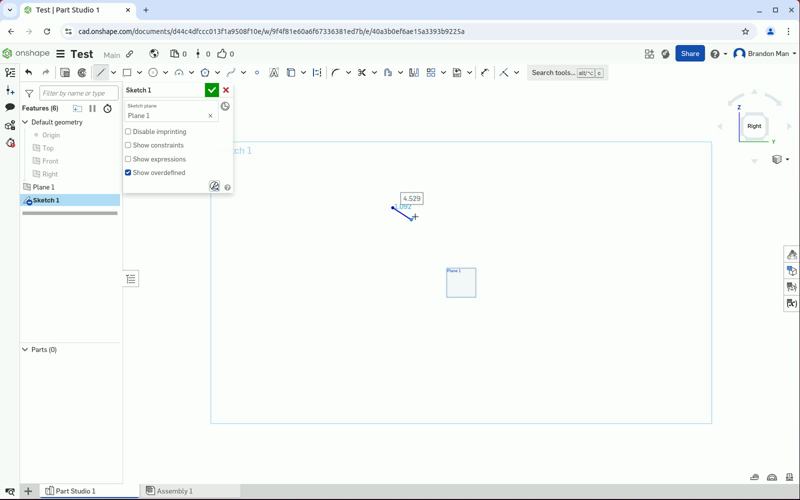
scroll(6)
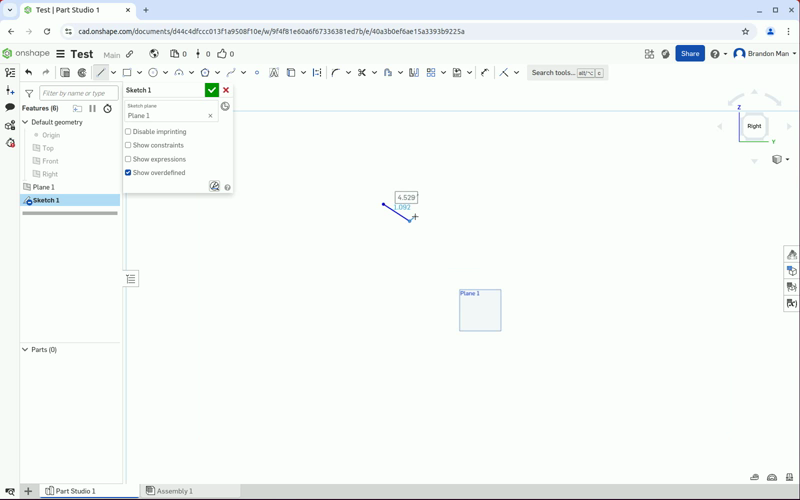
scroll(6)
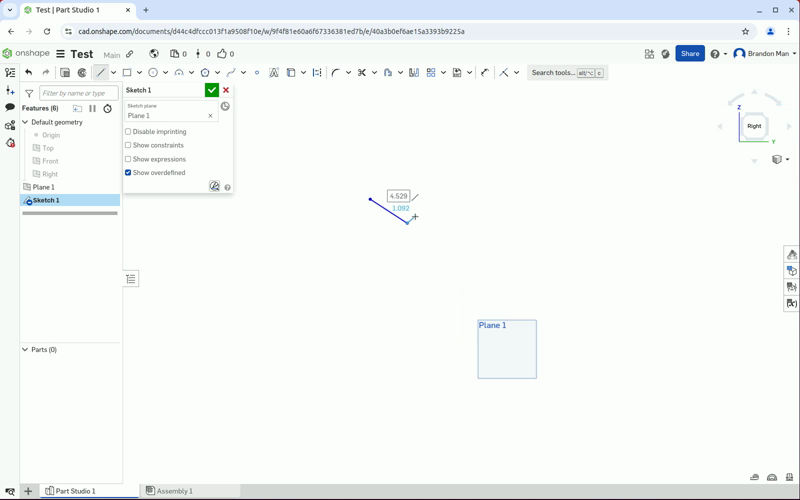
scroll(6)
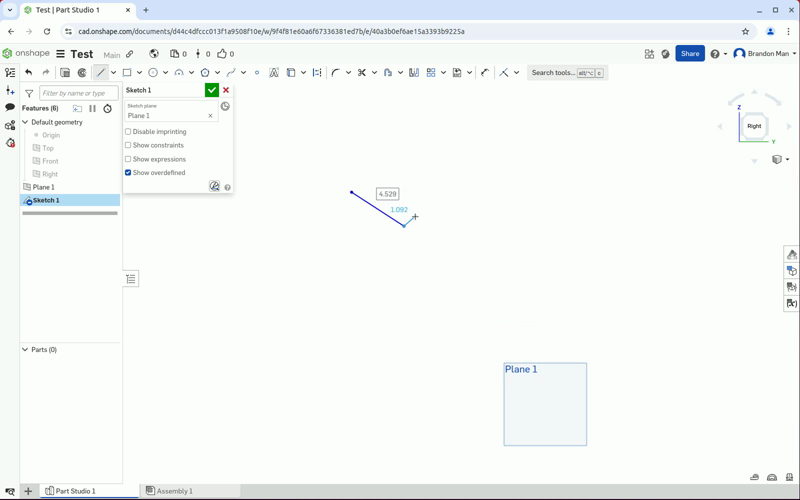
scroll(6)
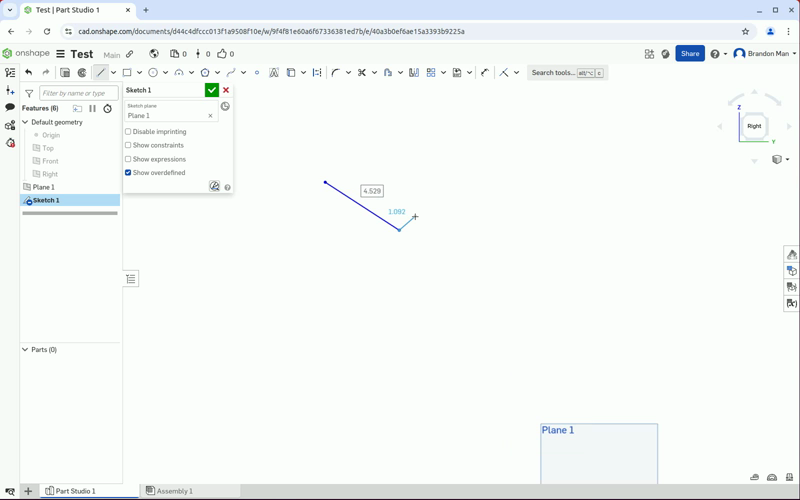
scroll(6)
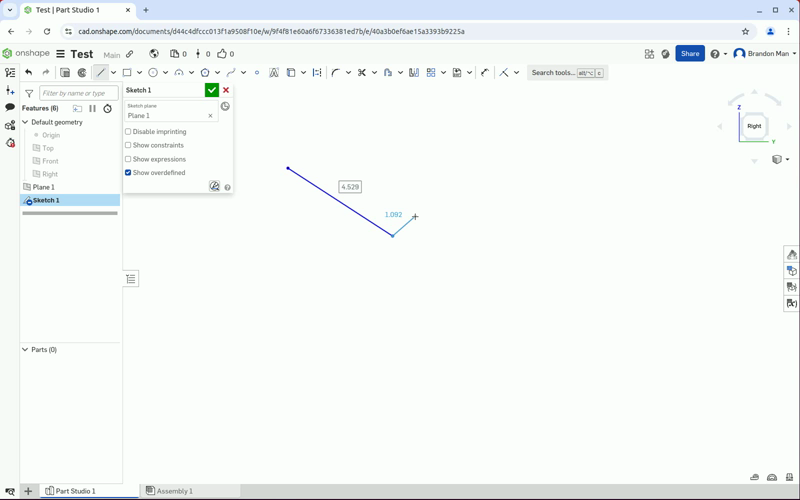
scroll(6)
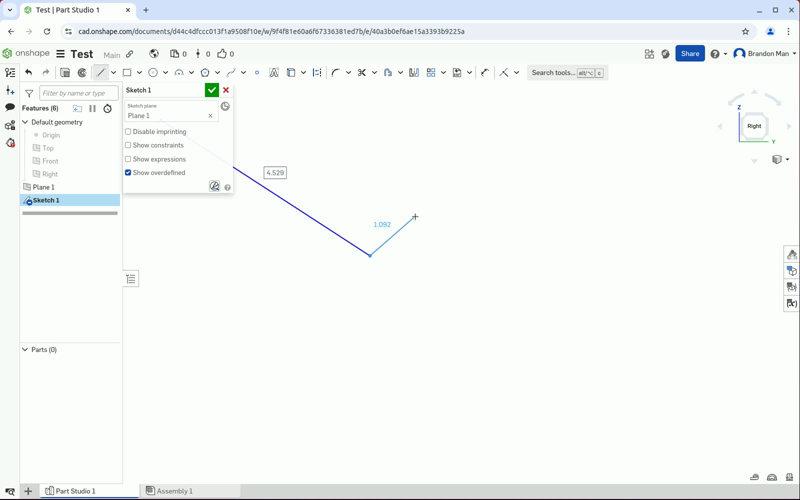
click(415, 216)
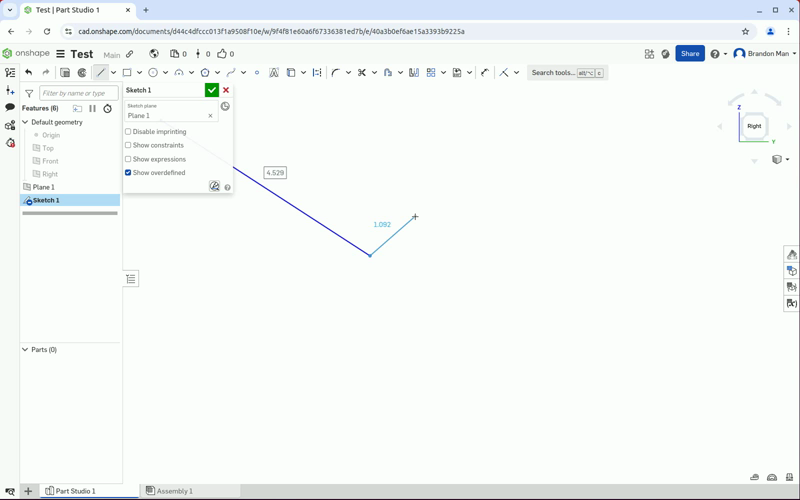
scroll(-6)
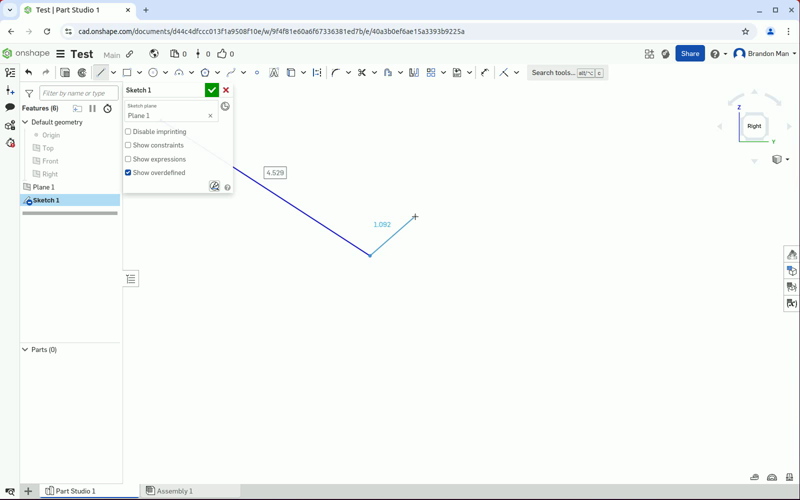
scroll(-6)
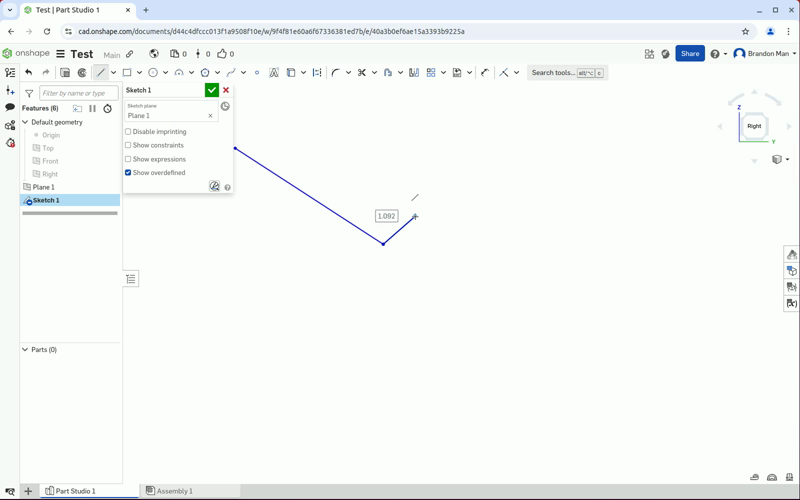
scroll(-6)
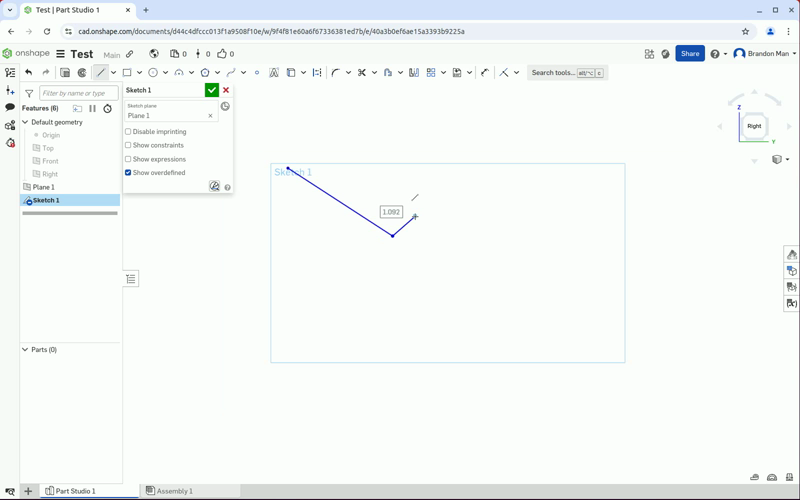
scroll(-6)
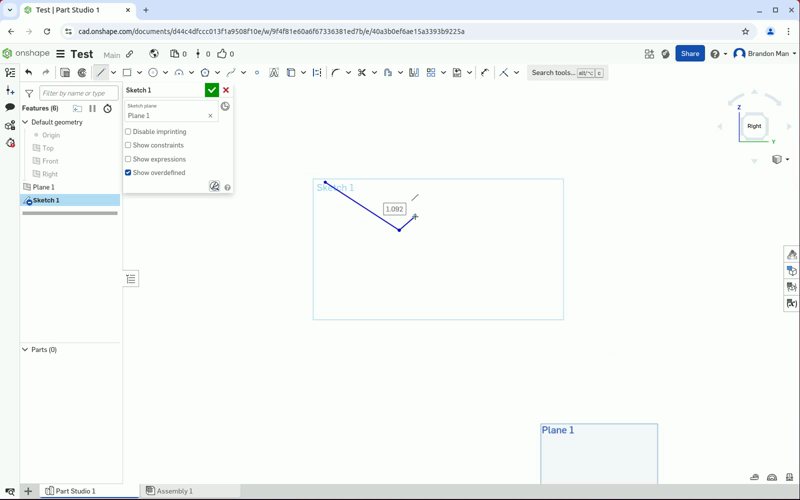
scroll(-6)
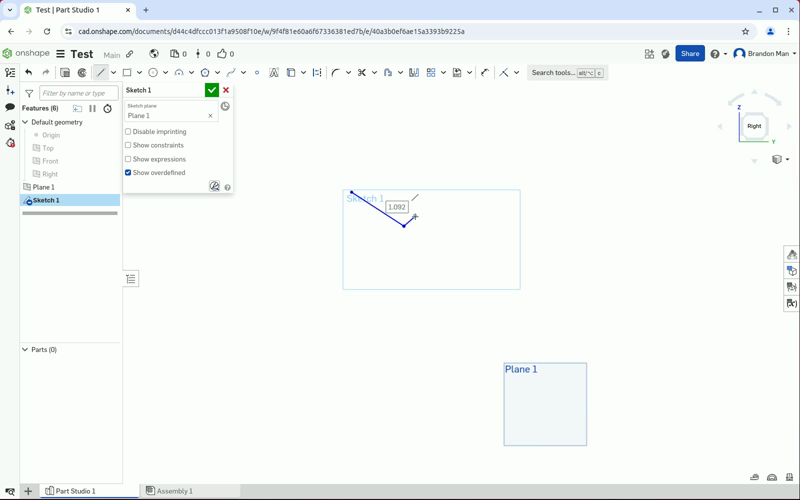
scroll(-6)
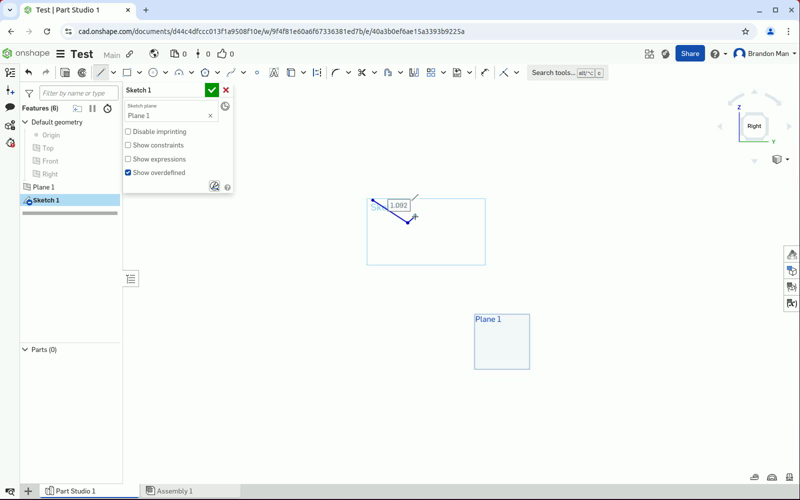
scroll(-6)
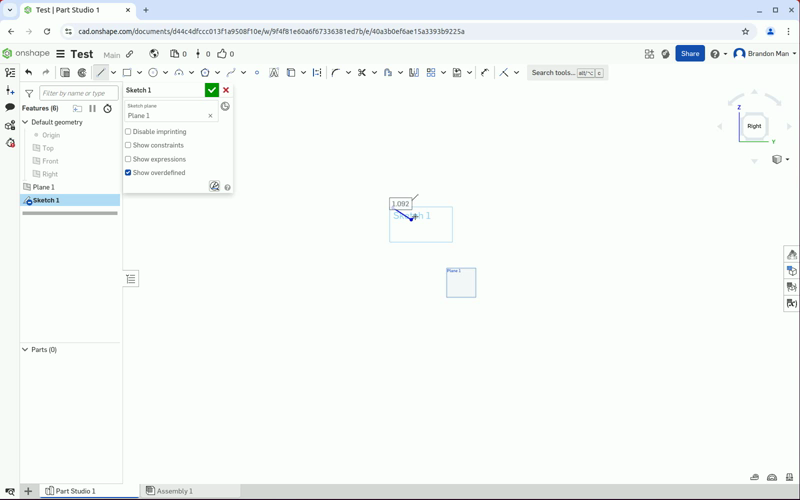
key_up(shift)
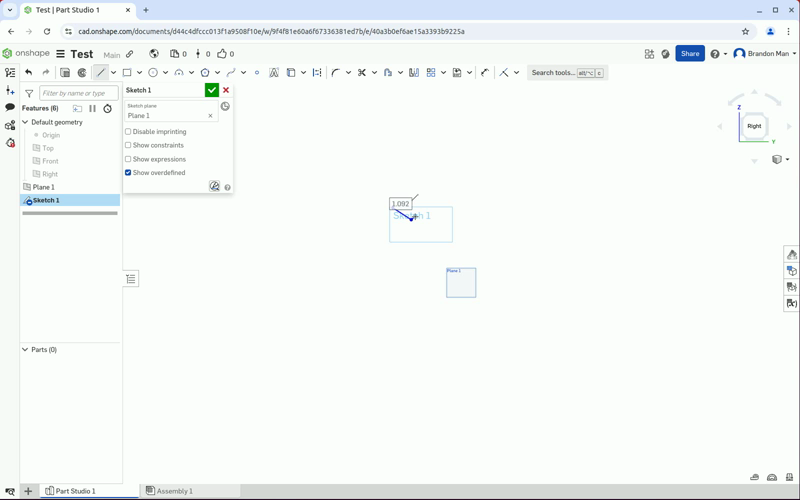
key_down(shift)
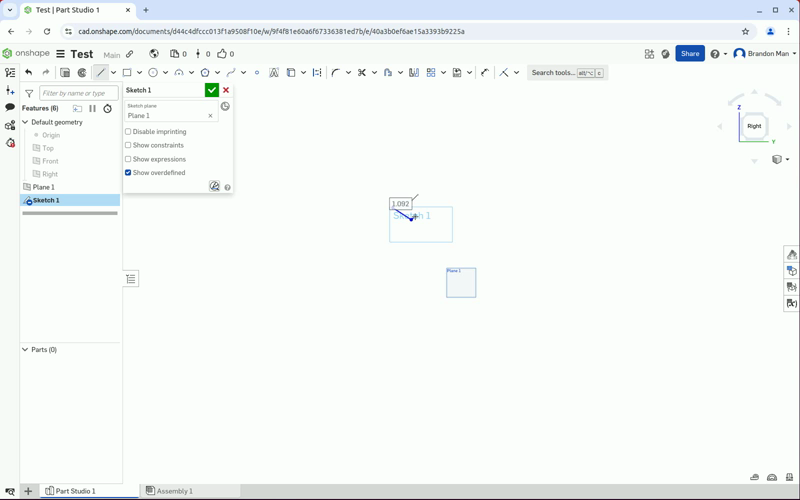
mouse_move(445, 216)
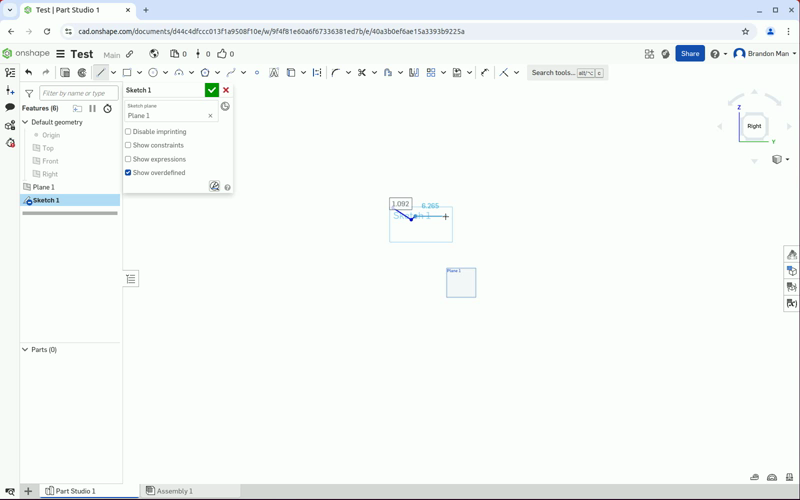
mouse_move(449, 216)
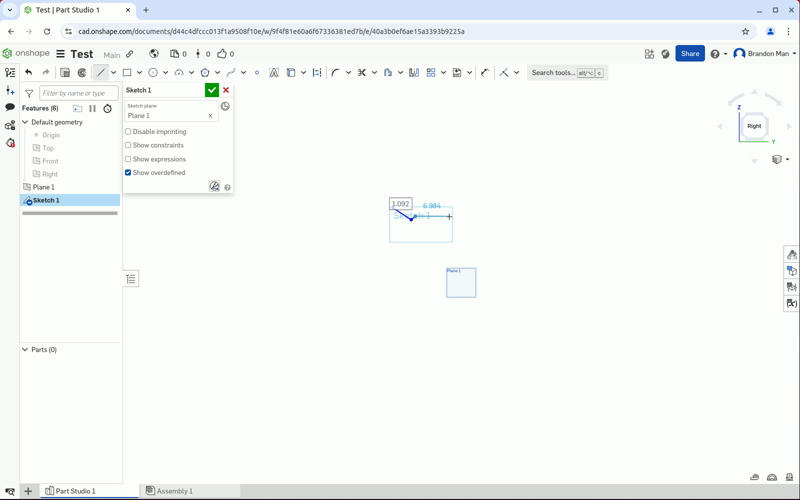
click(449, 216)
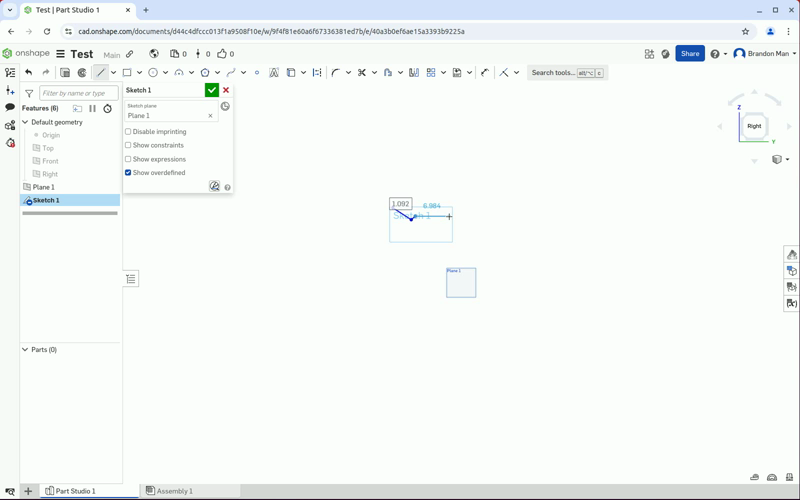
key_up(shift)
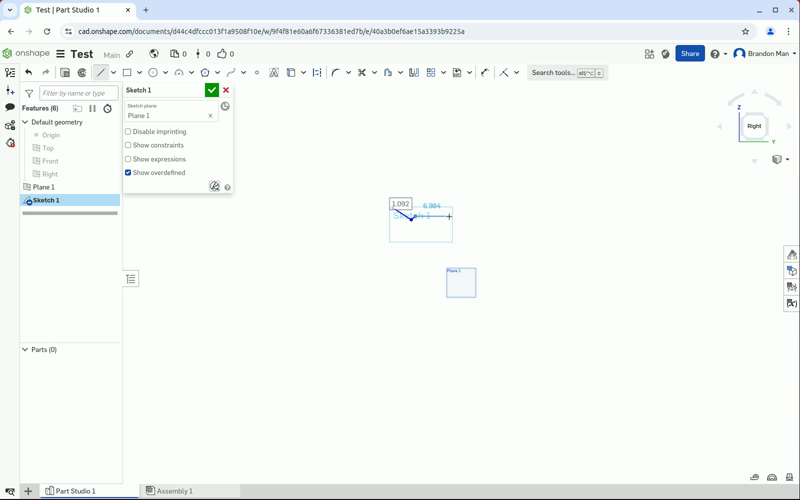
key_down(shift)
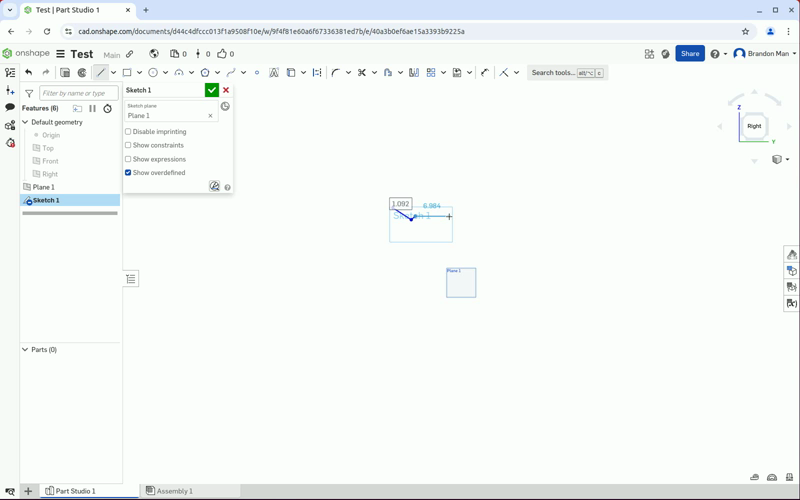
mouse_move(479, 216)
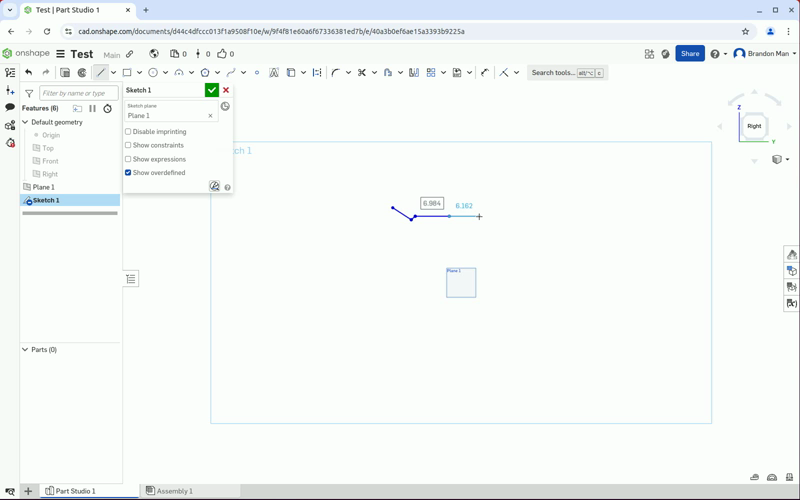
mouse_move(457, 223)
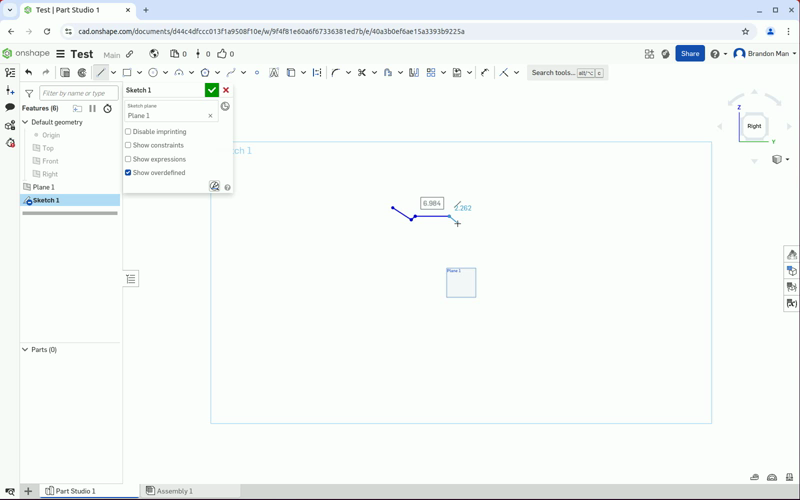
click(457, 223)
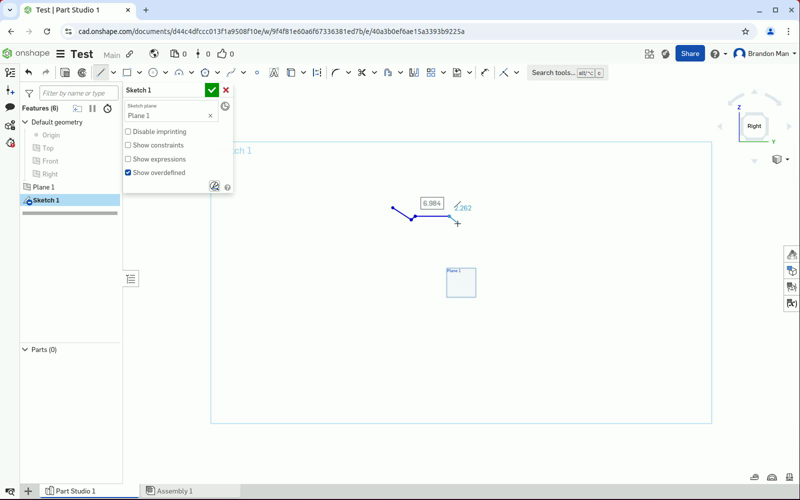
key_up(shift)
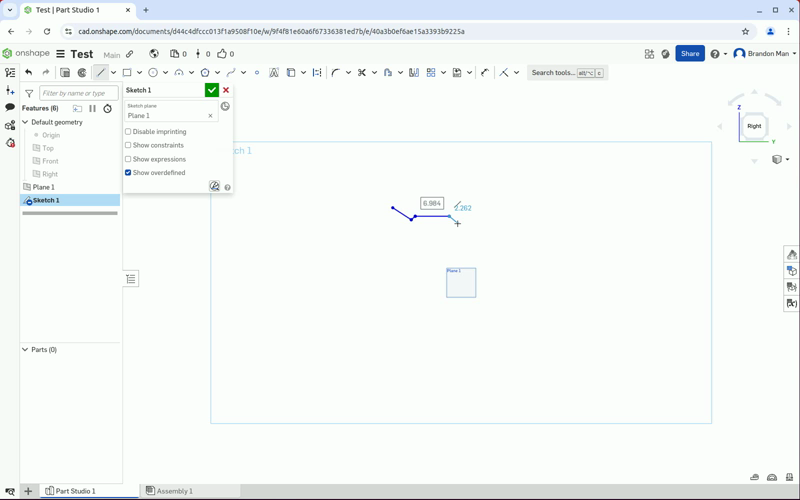
key_down(shift)
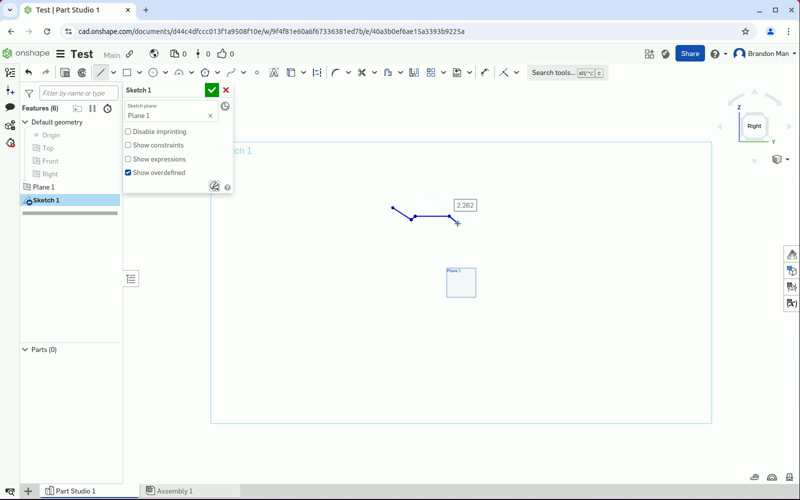
mouse_move(487, 223)
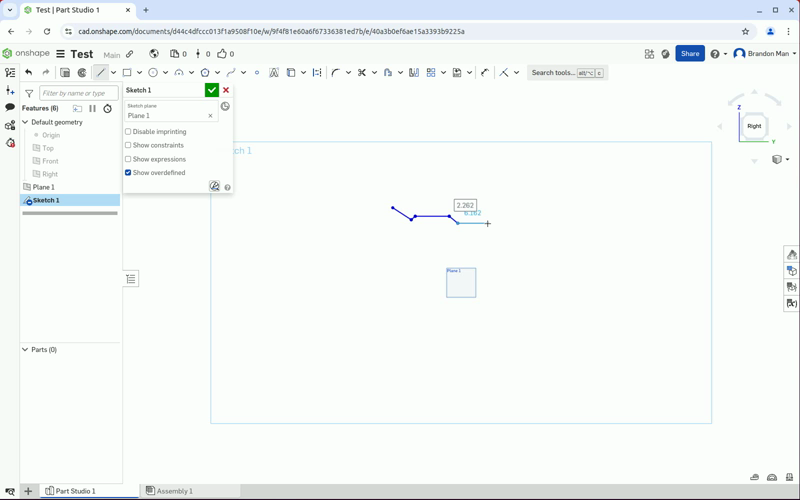
mouse_move(472, 203)
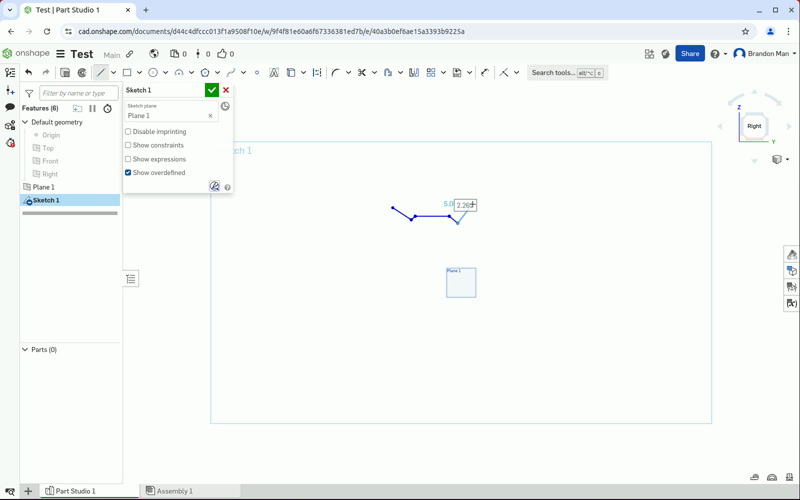
click(472, 203)
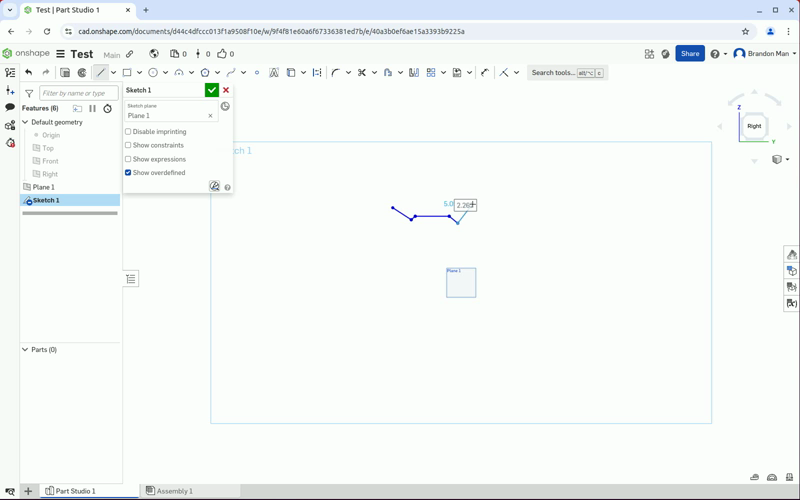
key_up(shift)
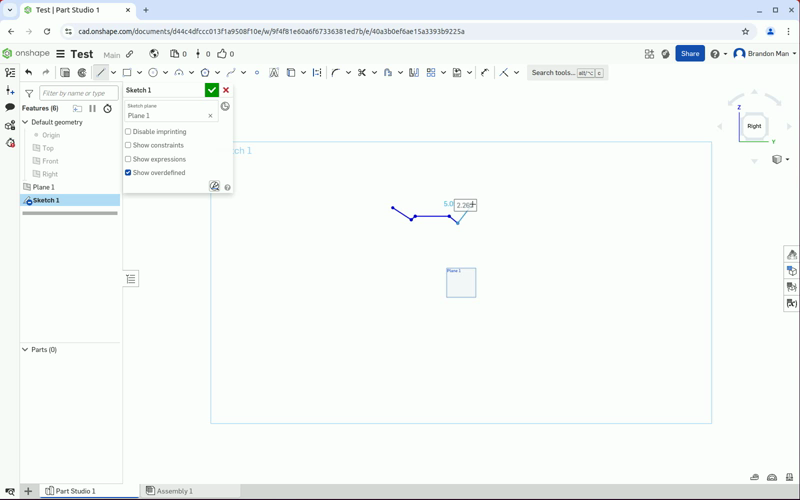
key_down(shift)
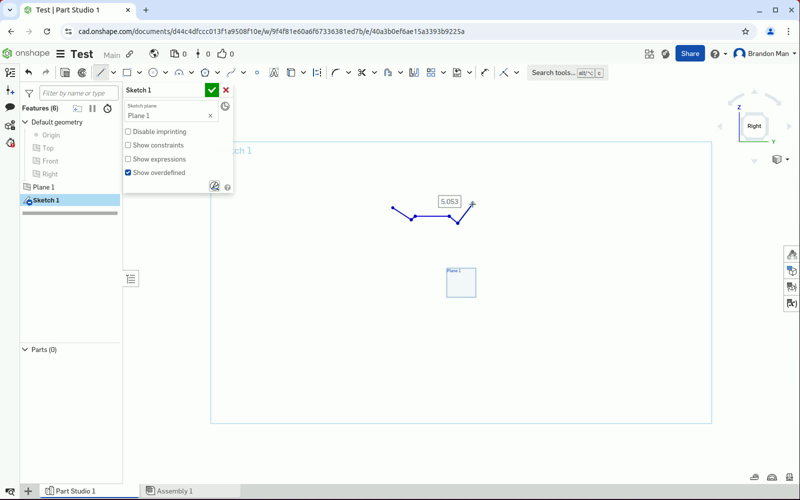
mouse_move(502, 203)
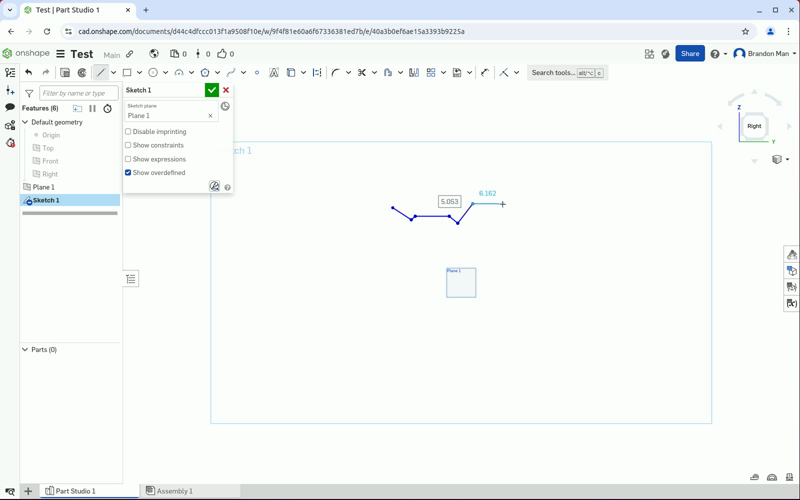
mouse_move(472, 199)
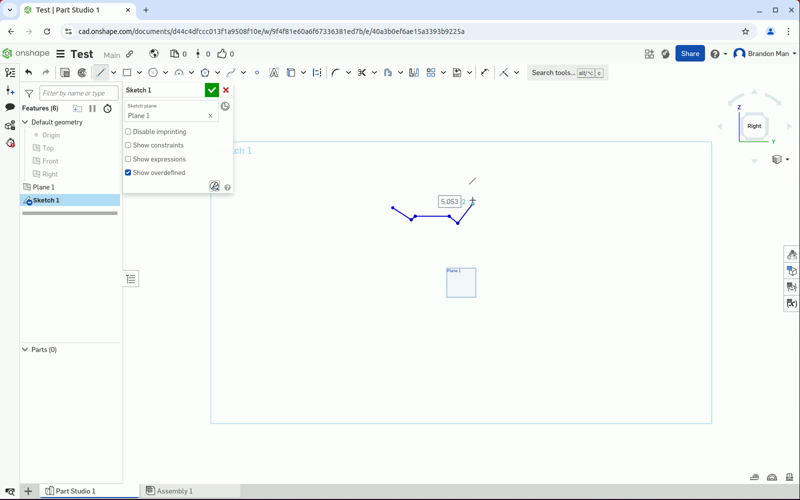
scroll(6)
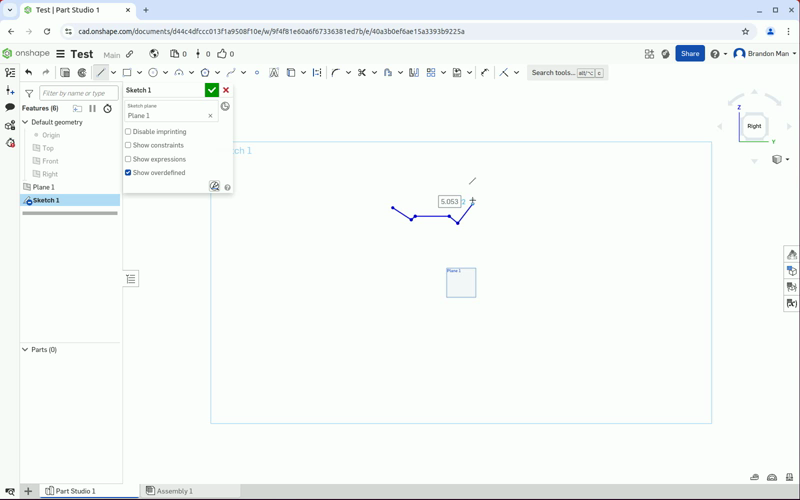
scroll(6)
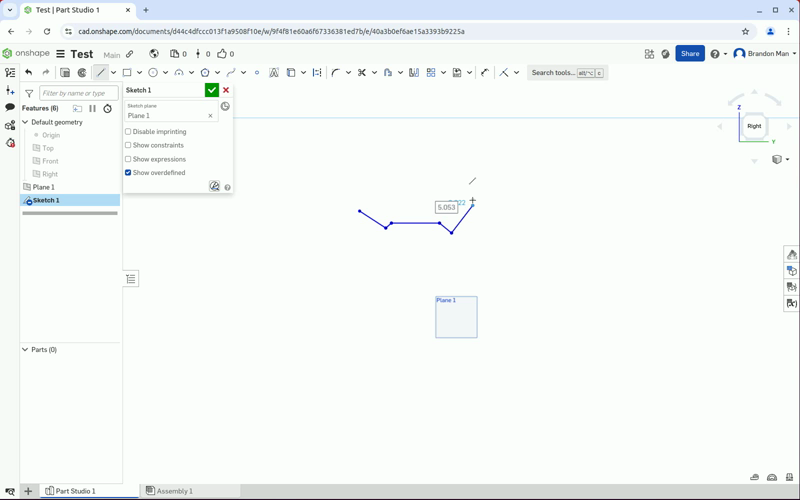
scroll(6)
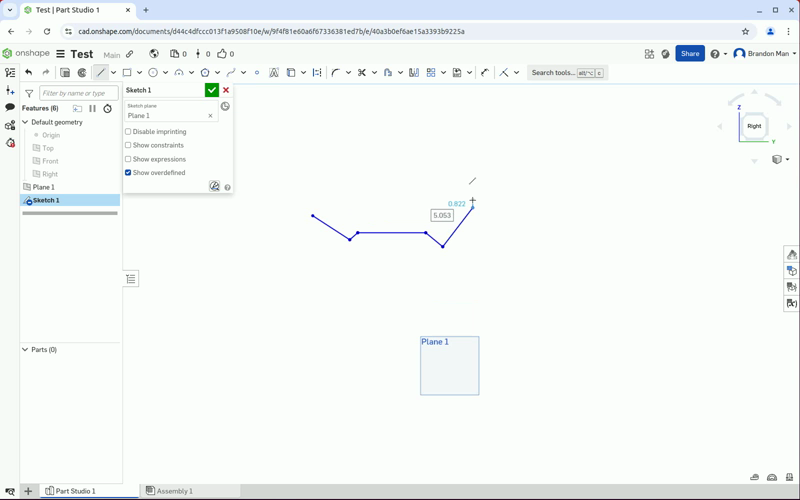
scroll(6)
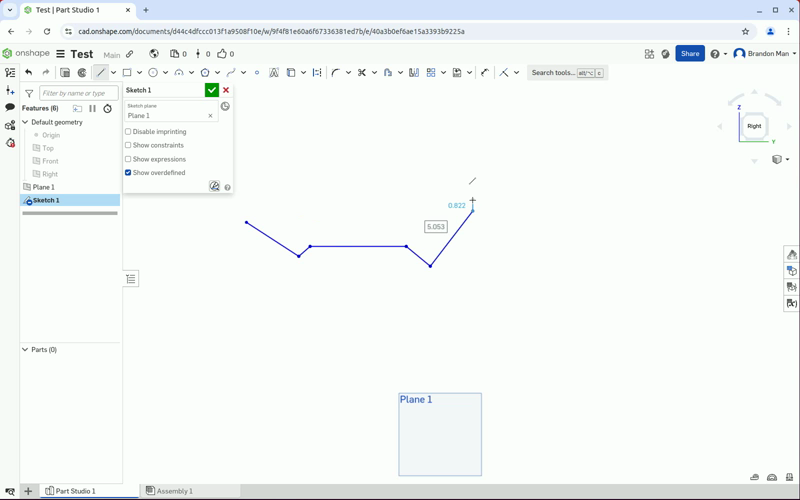
scroll(6)
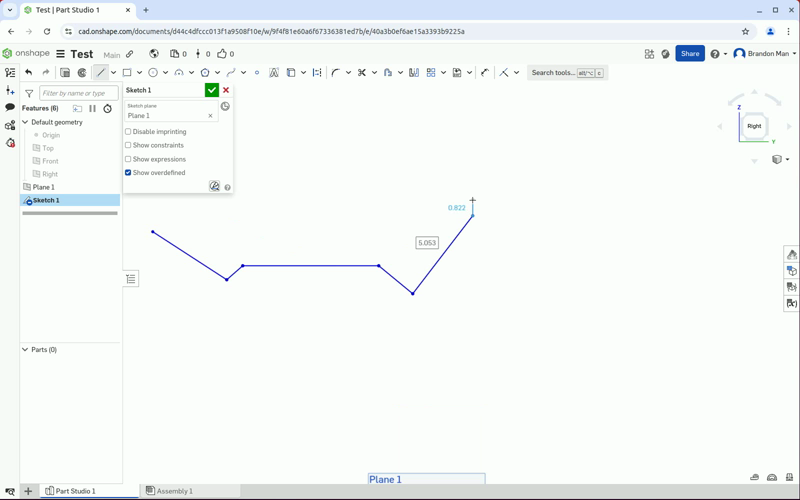
scroll(6)
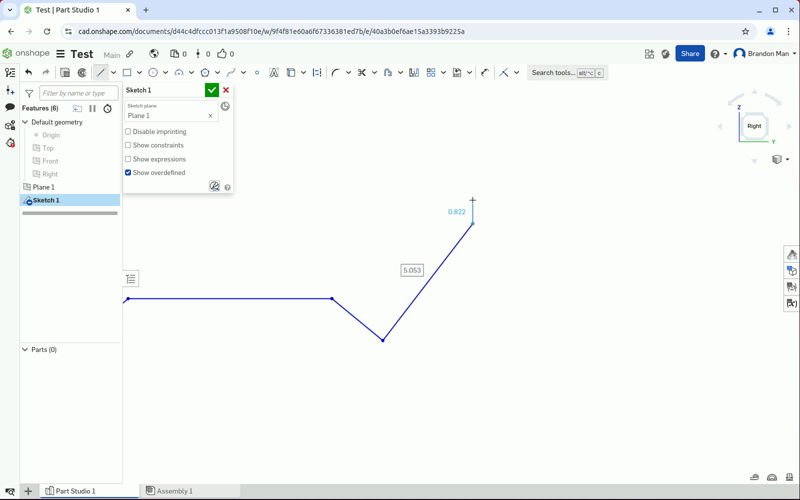
scroll(6)
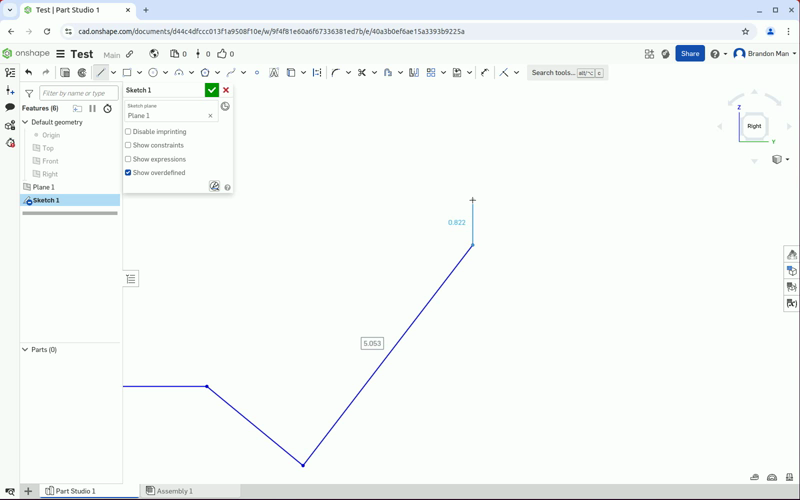
click(472, 199)
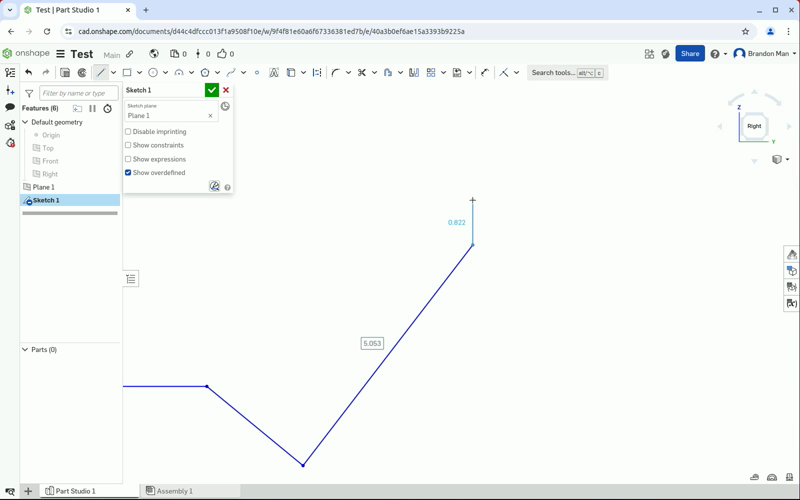
scroll(-6)
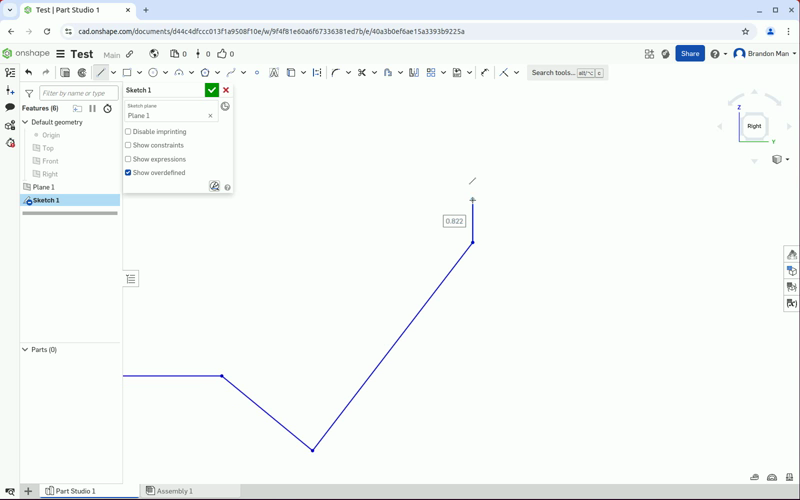
scroll(-6)
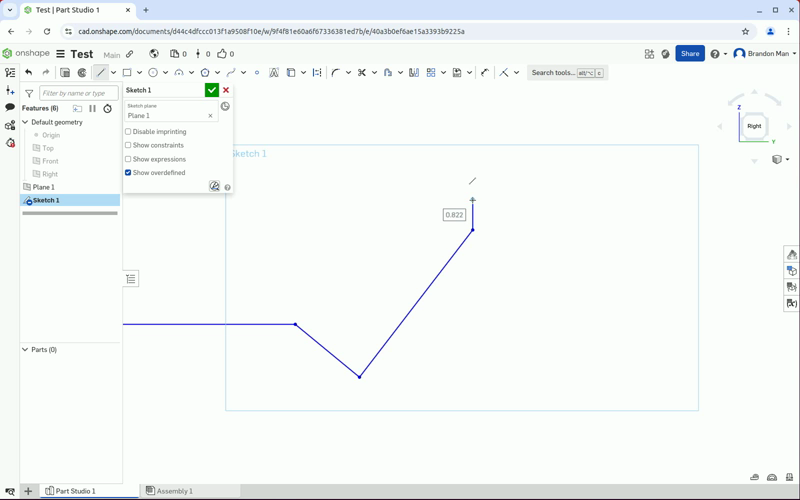
scroll(-6)
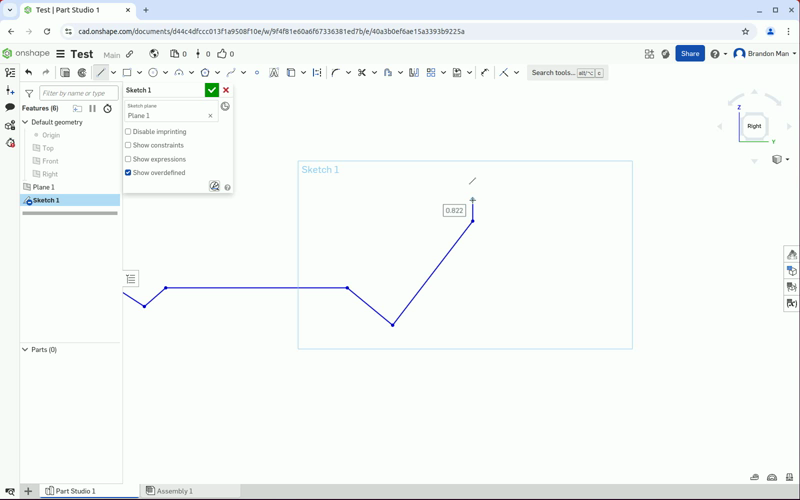
scroll(-6)
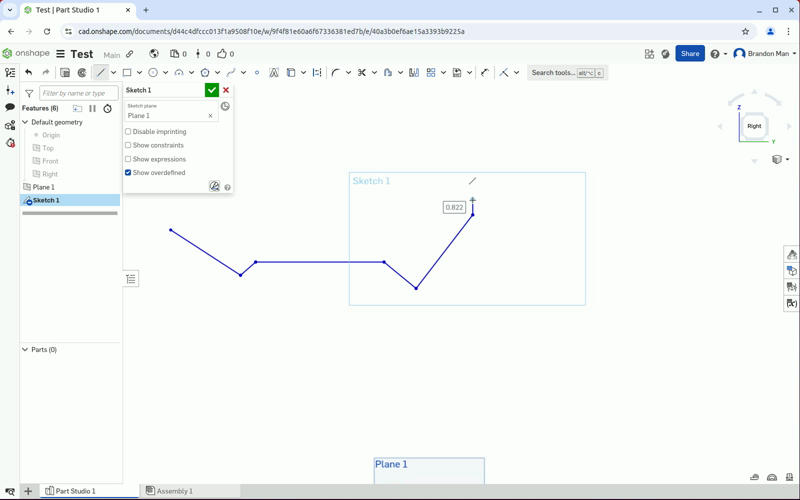
scroll(-6)
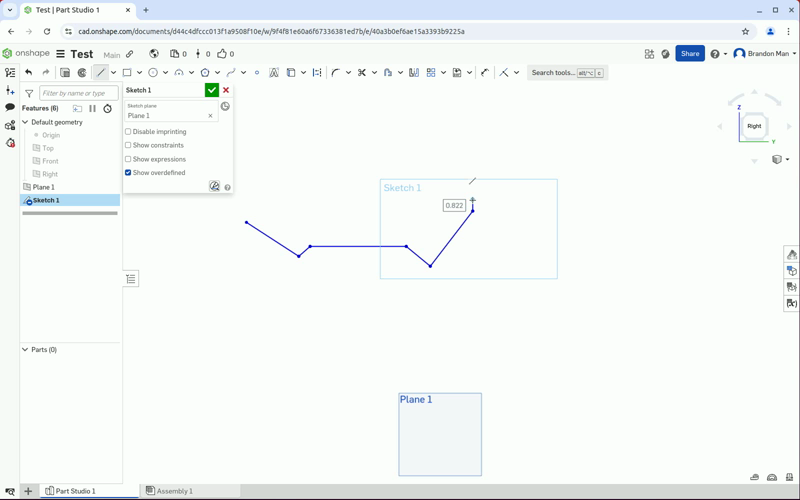
scroll(-6)
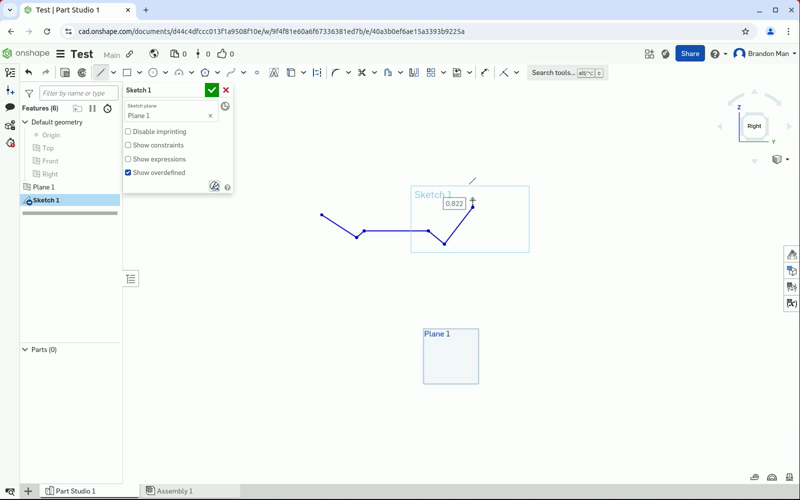
scroll(-6)
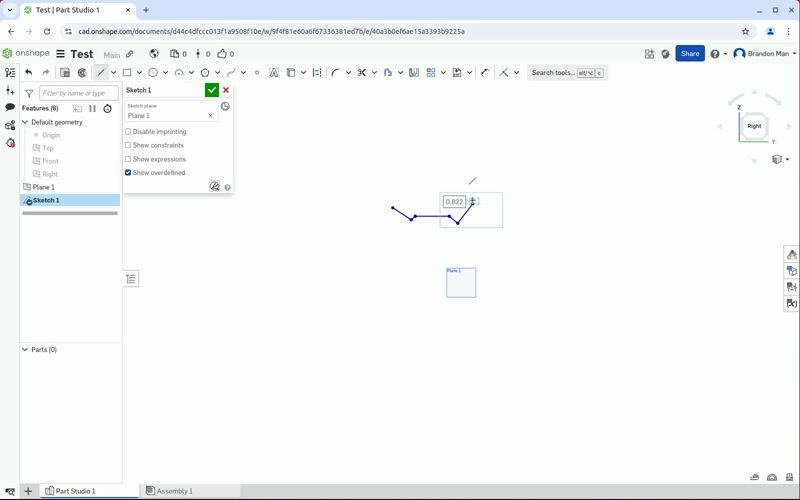
key_up(shift)
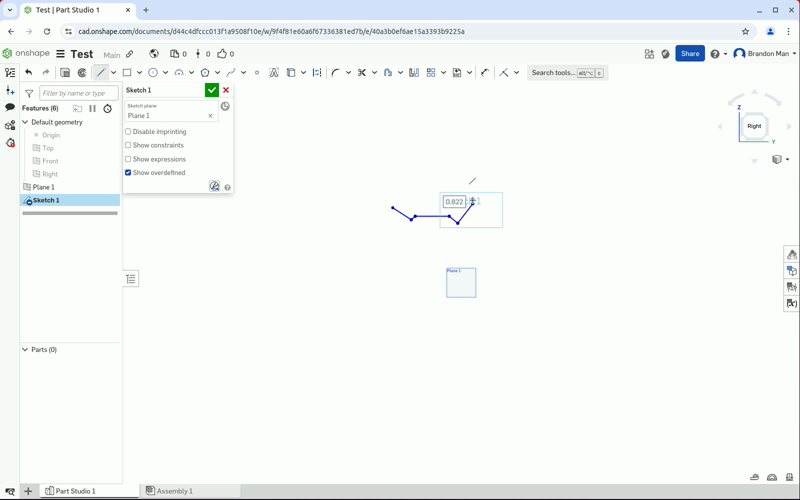
key_down(shift)
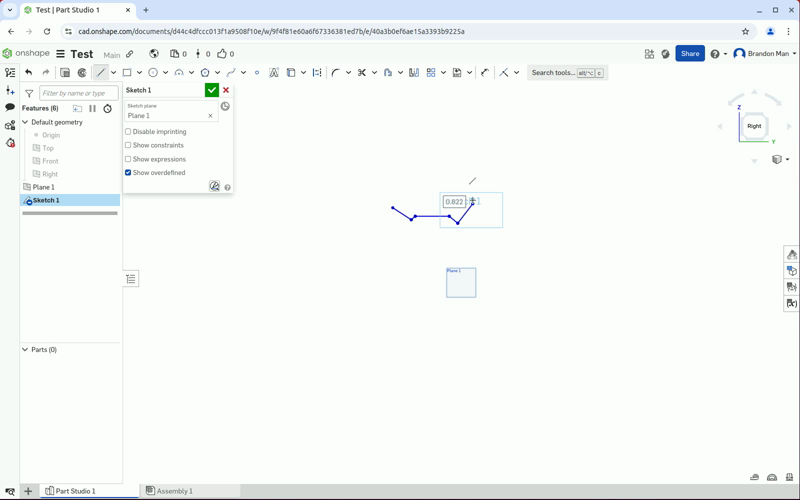
mouse_move(392, 199)
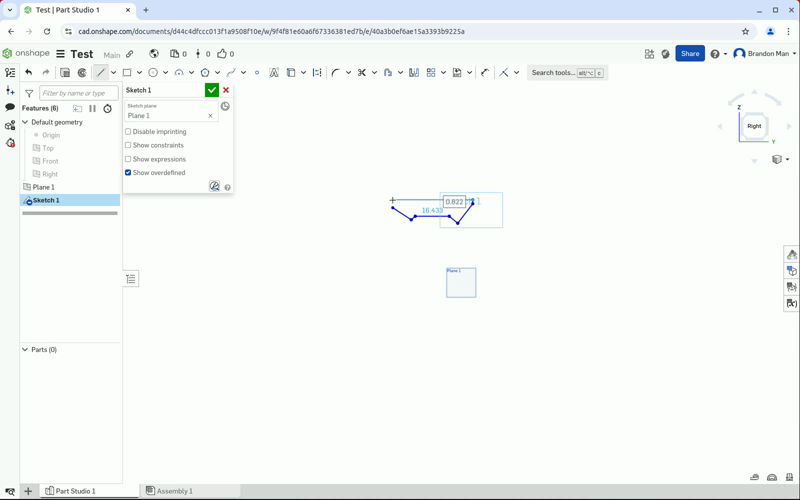
click(392, 199)
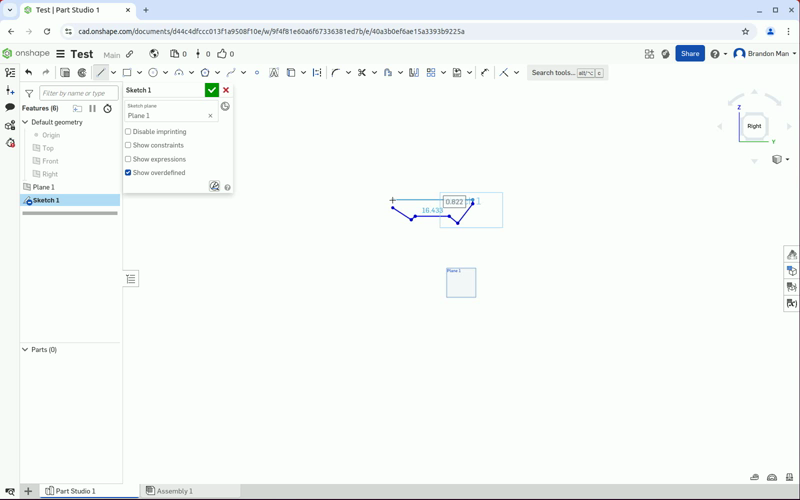
key_up(shift)
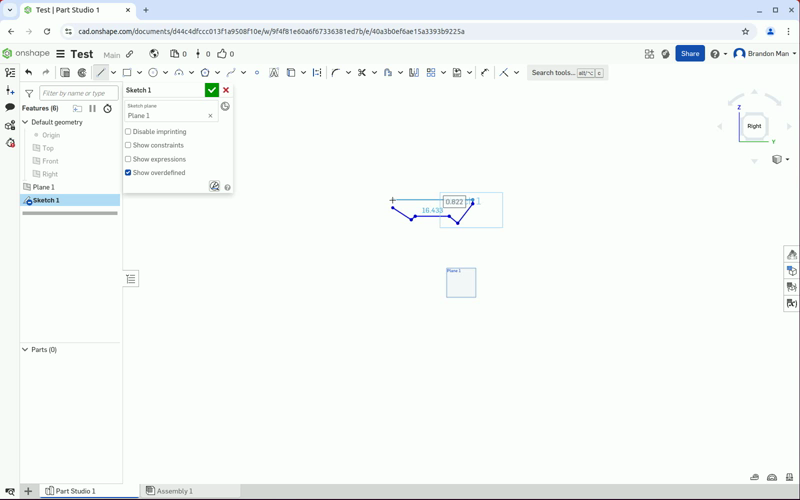
mouse_move(422, 199)
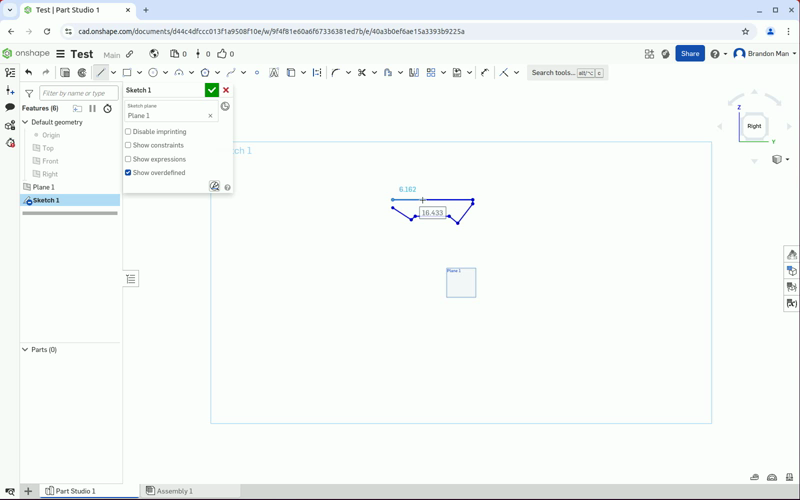
key_down(shift)
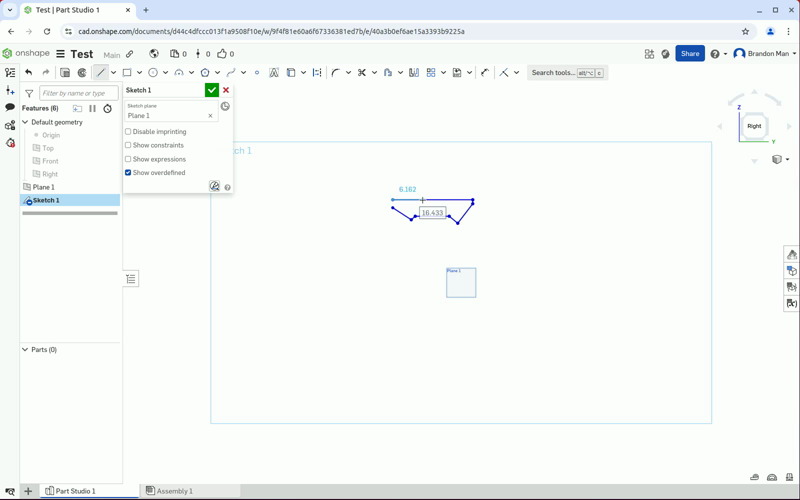
mouse_move(392, 207)
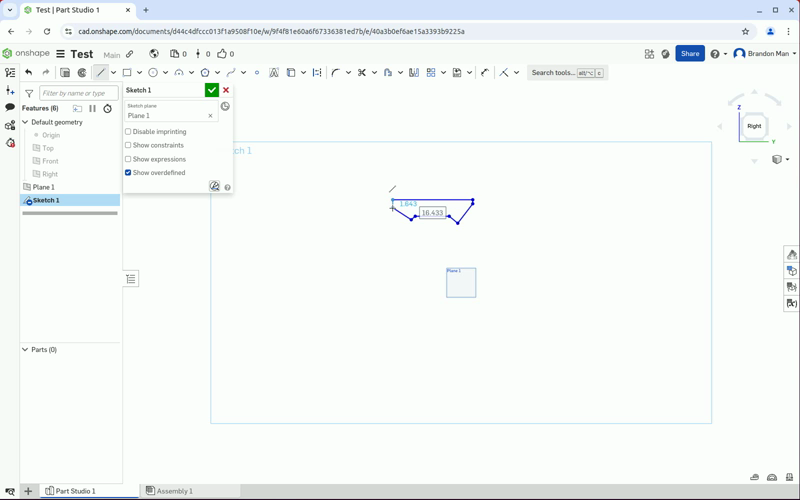
key_up(shift)
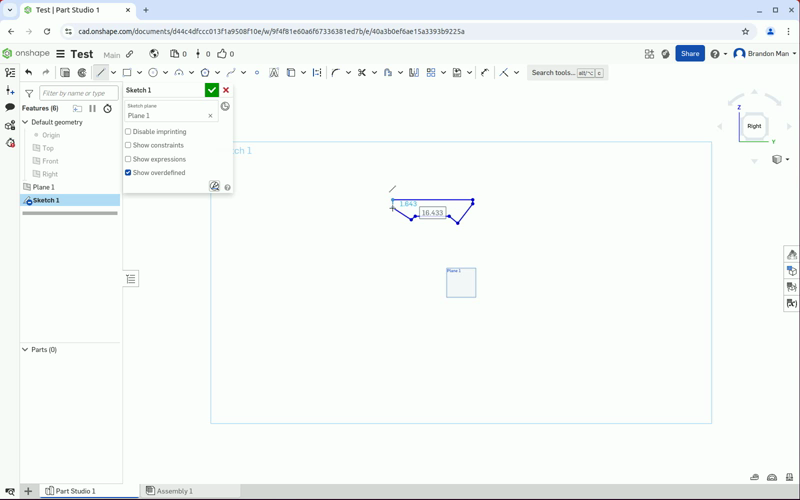
click(392, 207)
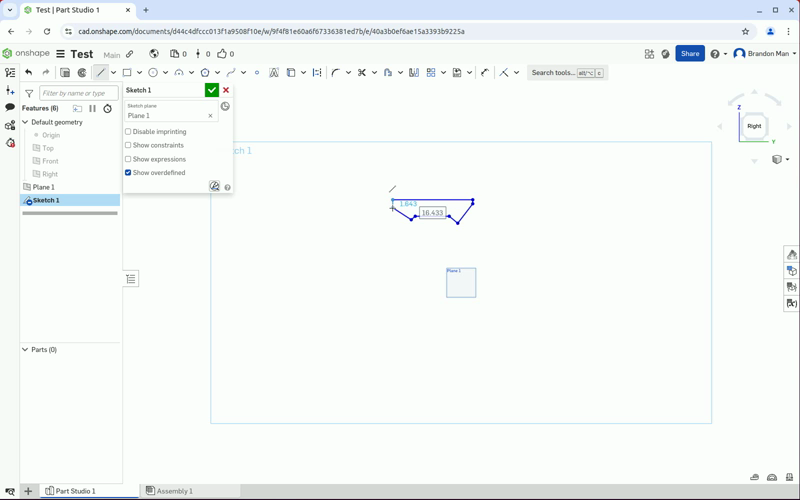
key(esc)
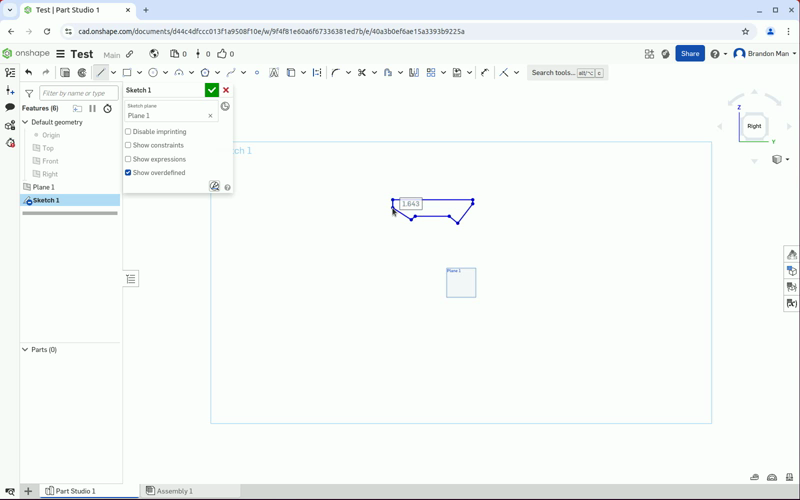
mouse_move(427, 207)
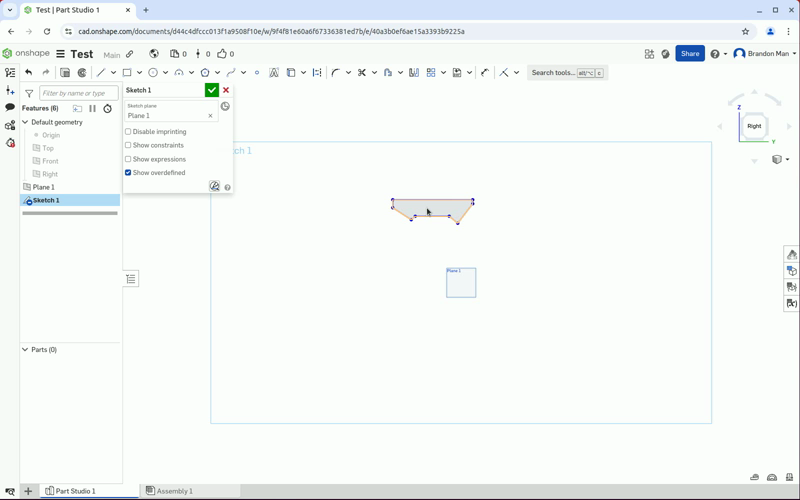
scroll(6)
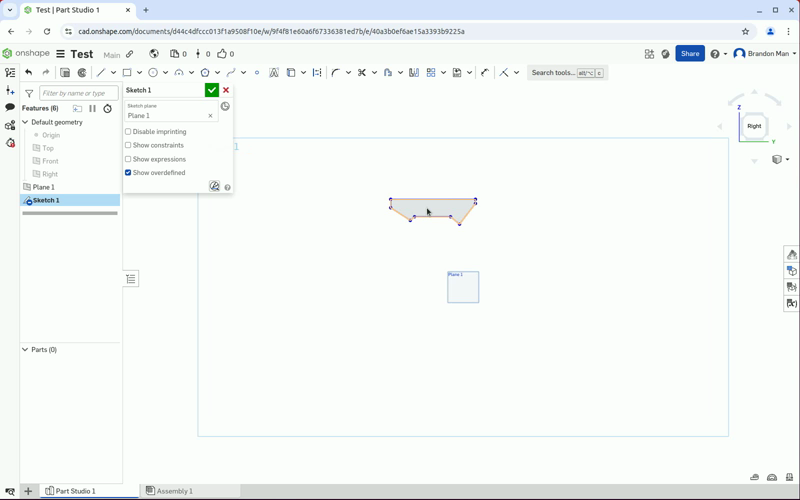
scroll(6)
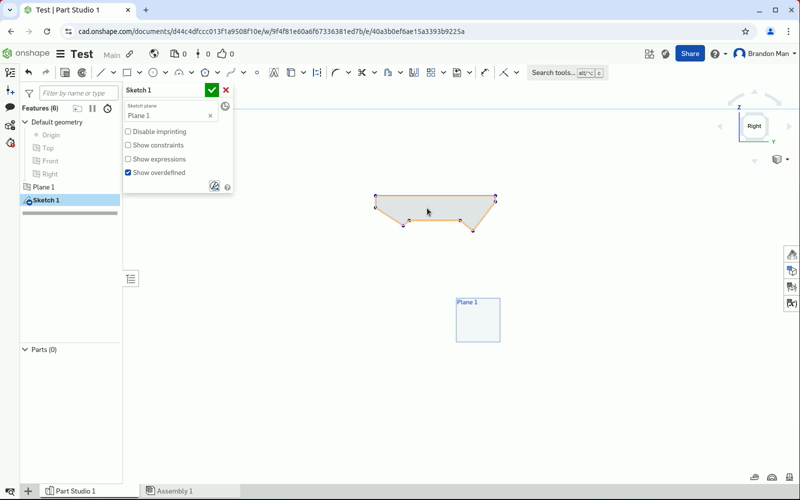
scroll(6)
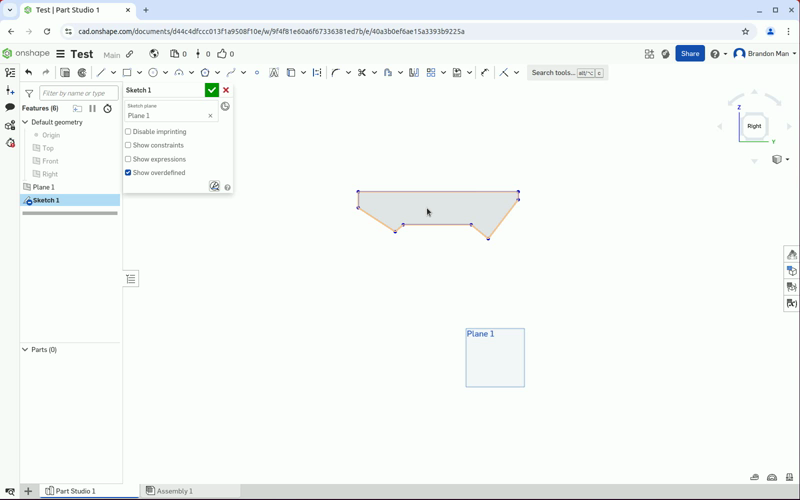
scroll(6)
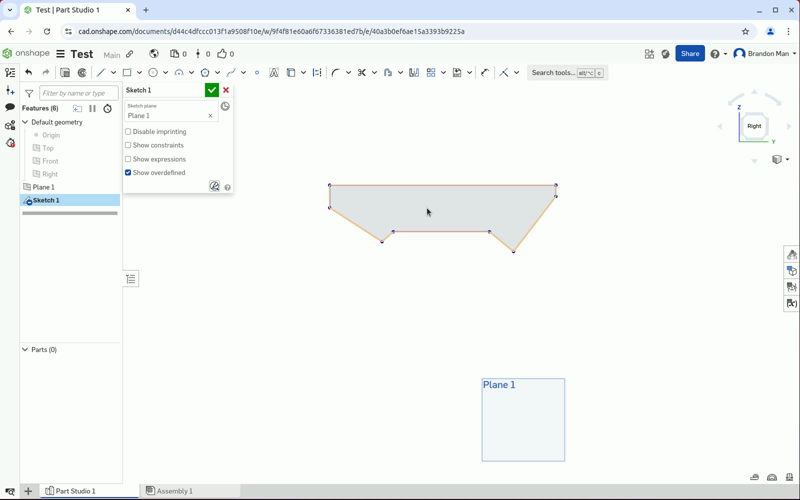
scroll(6)
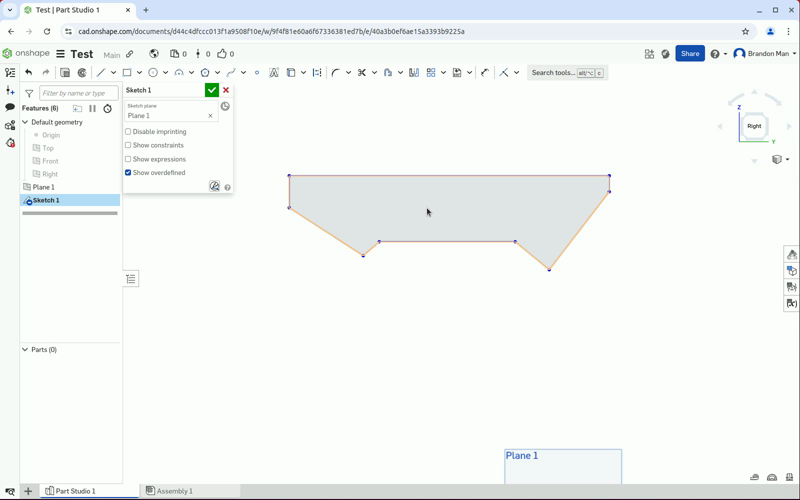
scroll(6)
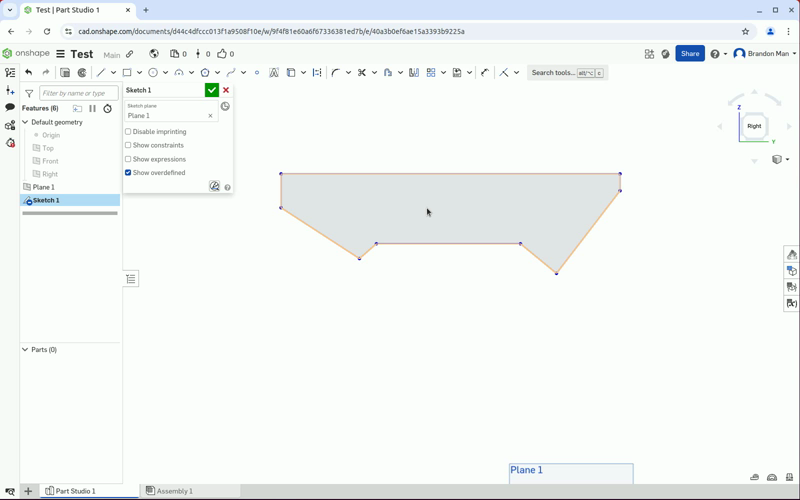
scroll(6)
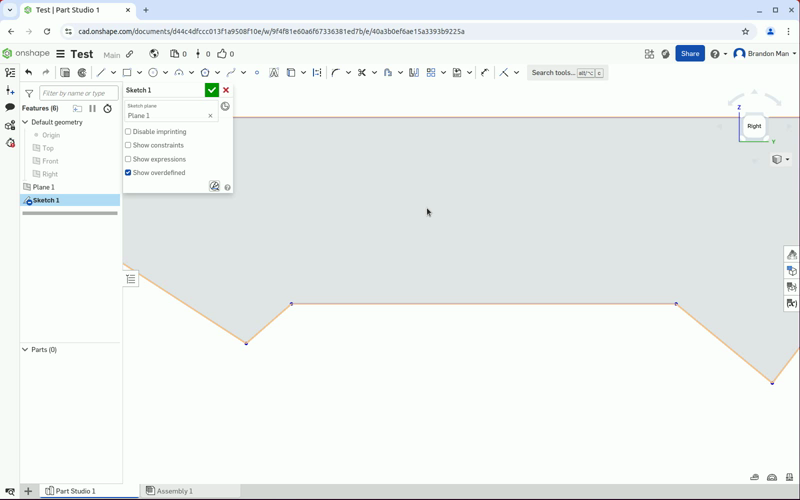
click(427, 207)
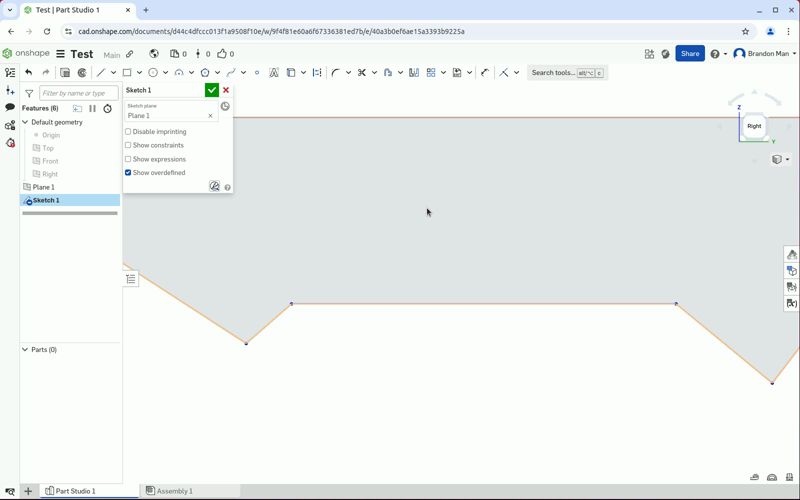
scroll(-6)
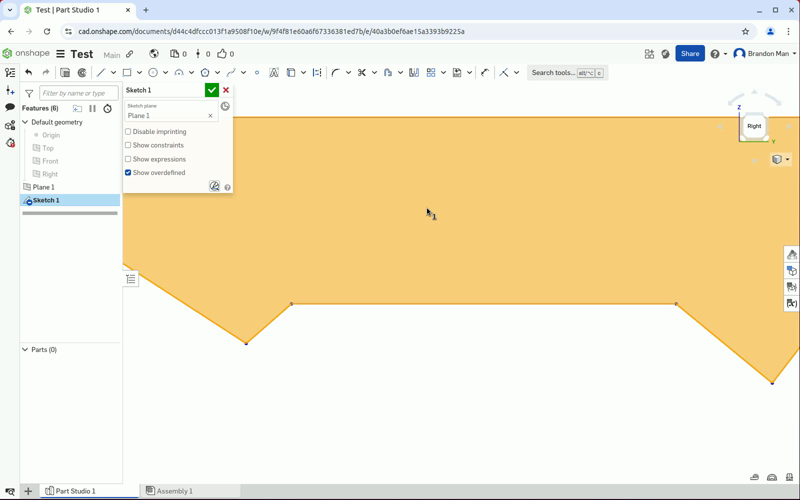
scroll(-6)
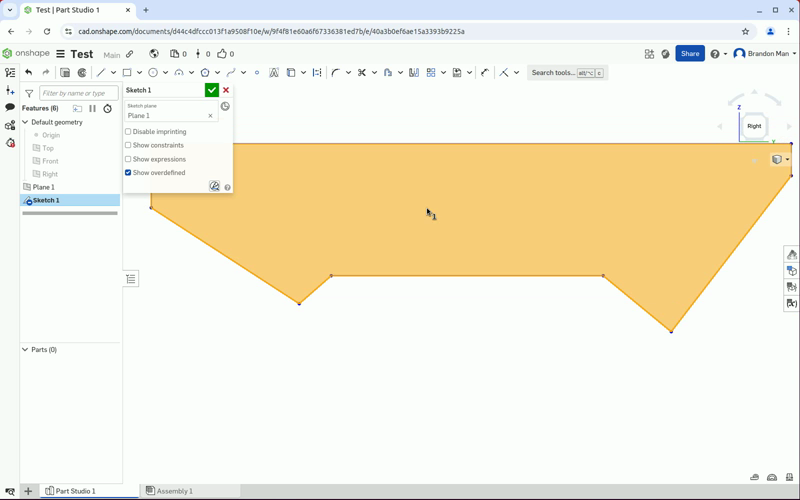
scroll(-6)
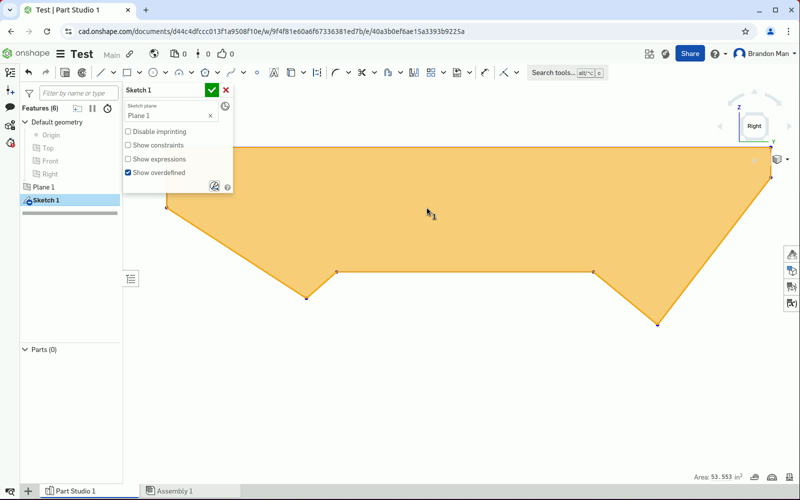
scroll(-6)
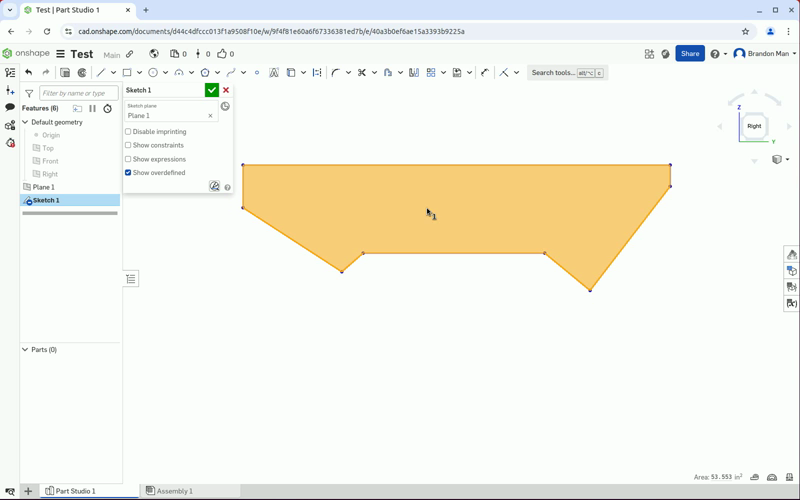
scroll(-6)
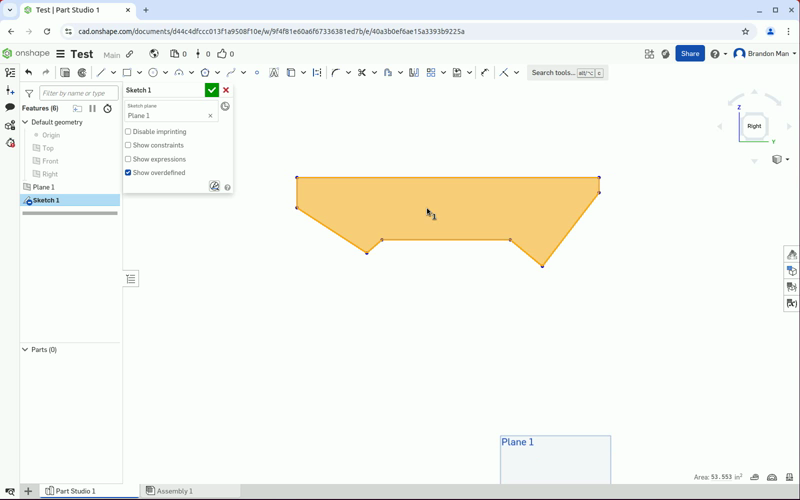
scroll(-6)
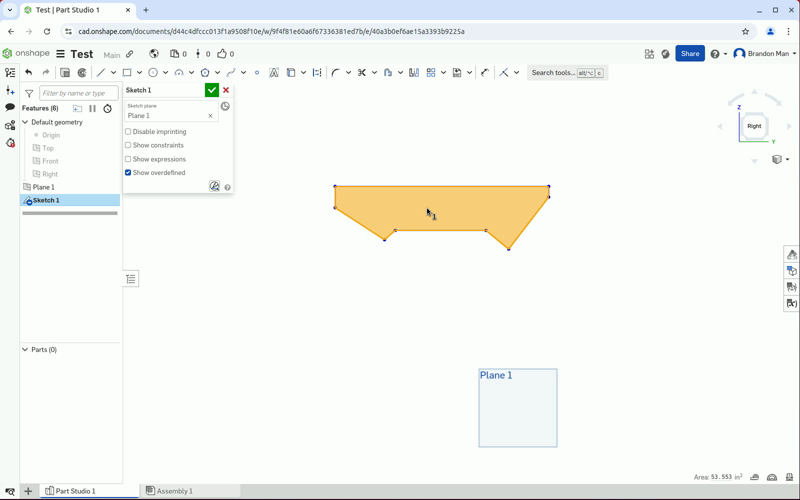
scroll(-6)
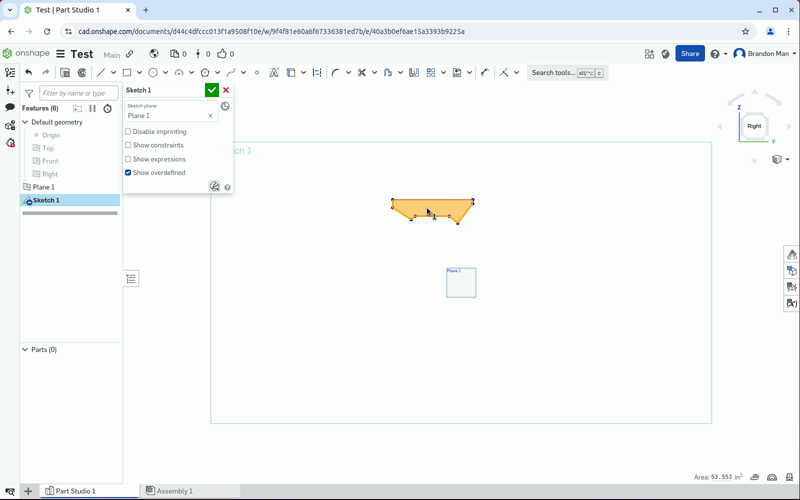
mouse_move(73, 352)
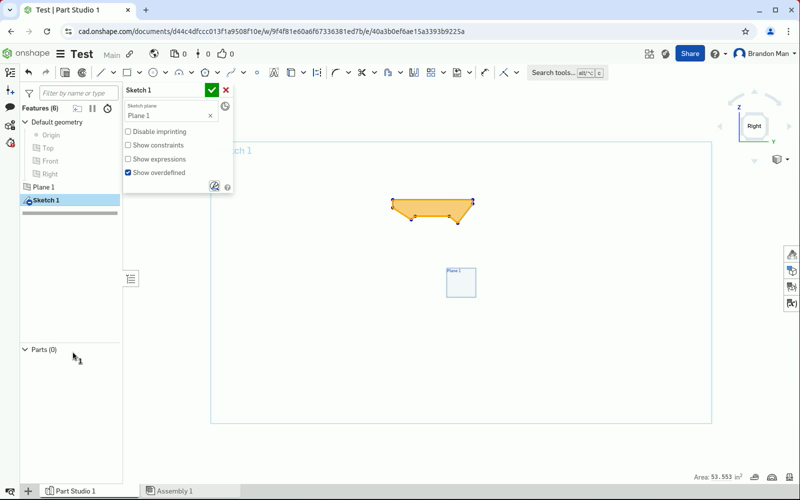
key(shift+y)
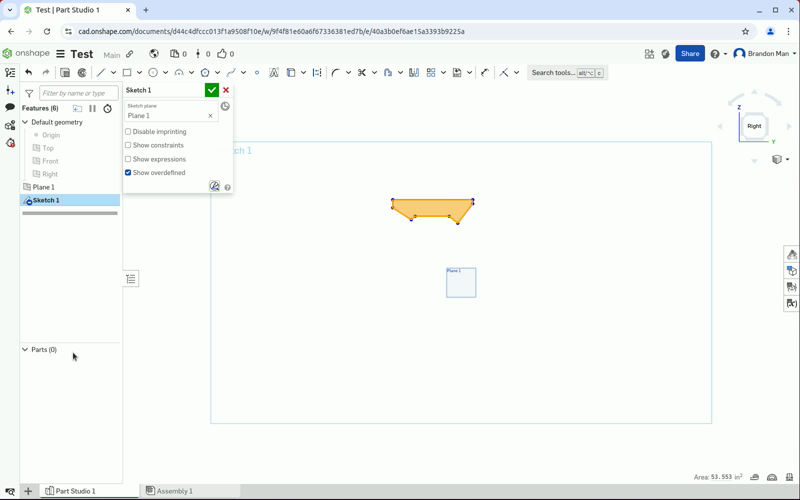
key(shift+e)
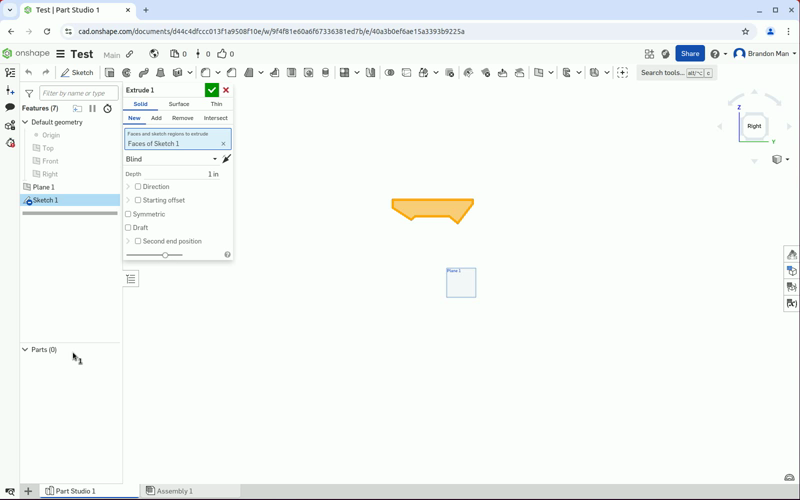
mouse_move(143, 106)
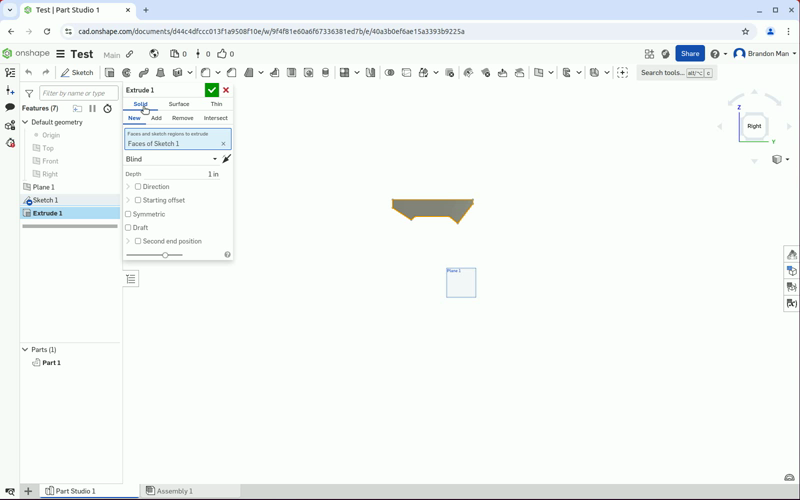
click(143, 106)
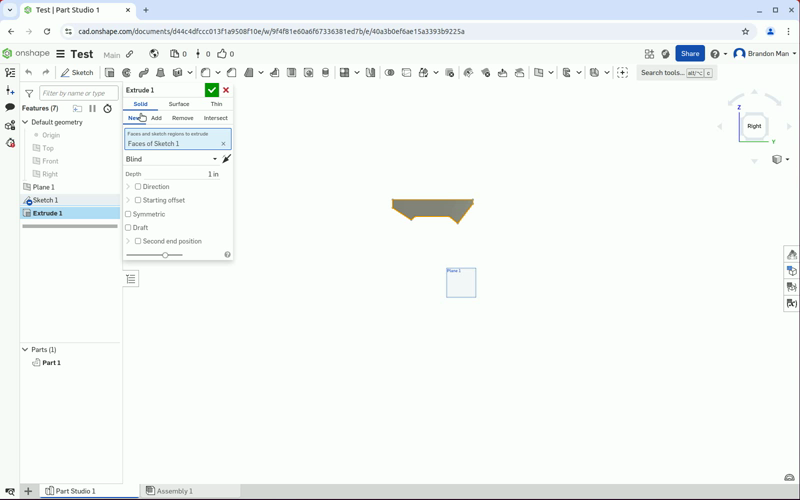
mouse_move(137, 120)
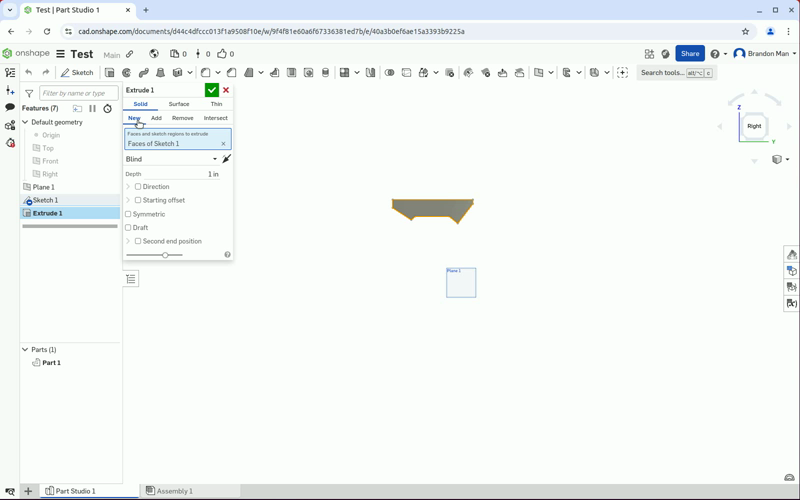
click(137, 120)
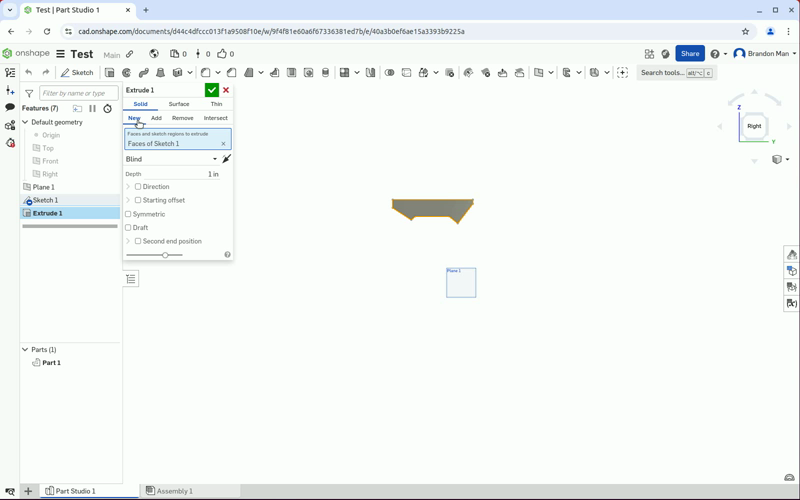
key(tab, 4)
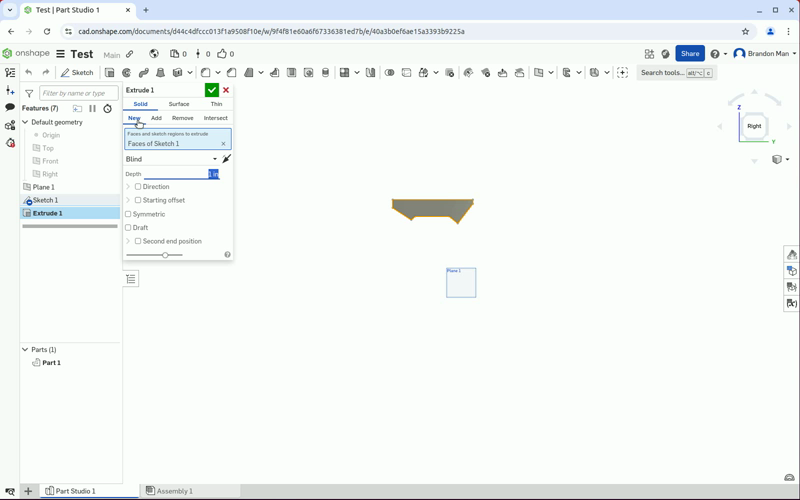
text(0.481)
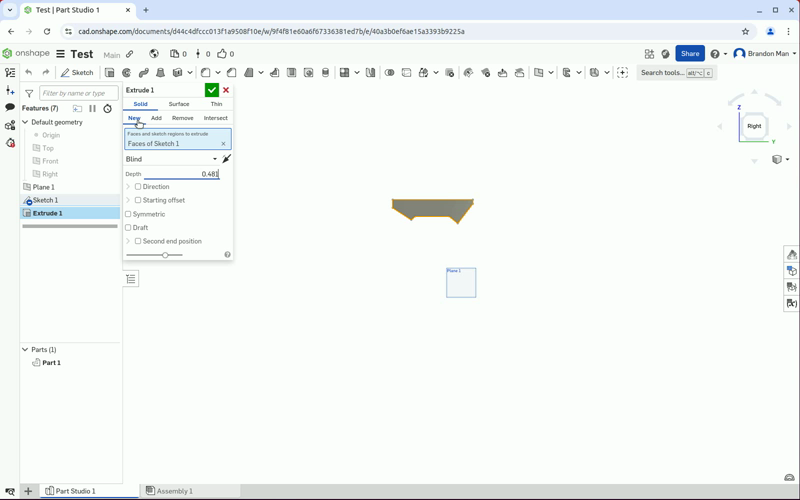
key(enter)
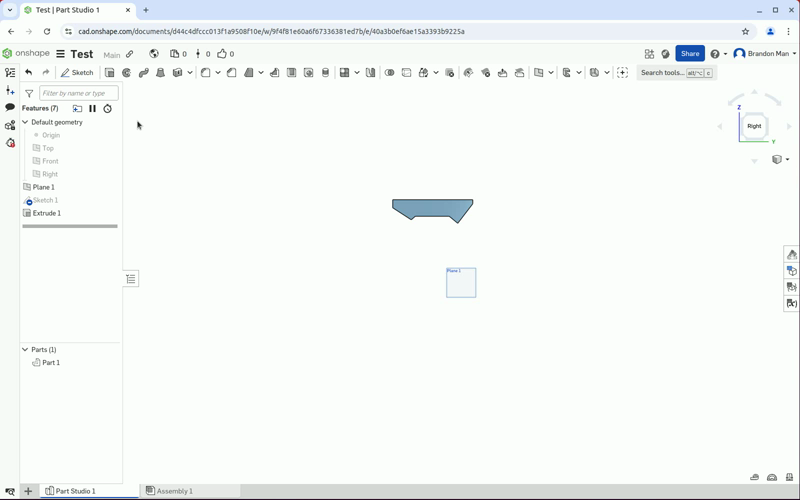
key(shift+h)
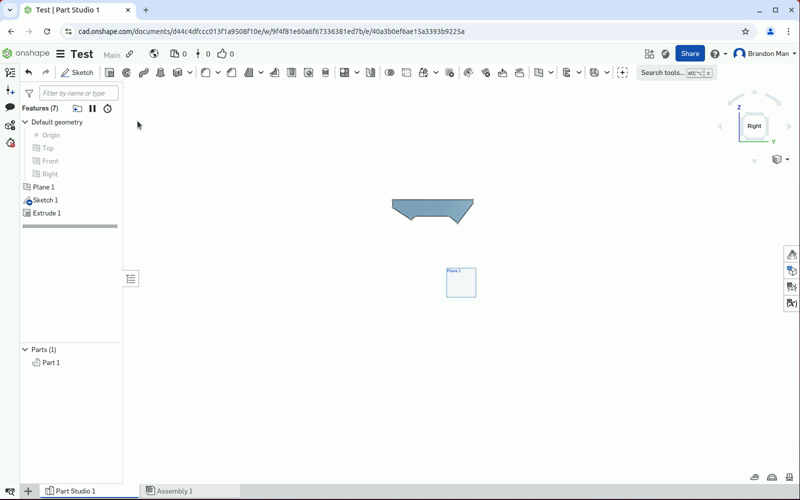
key(shift+h)
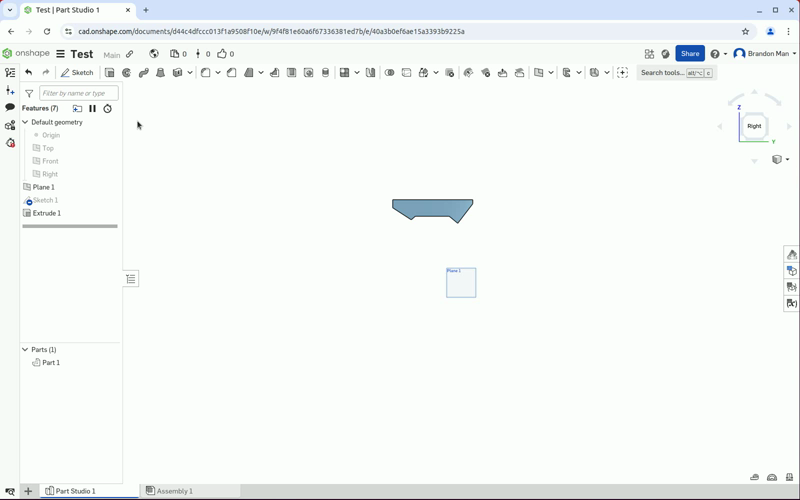
mouse_move(73, 189)
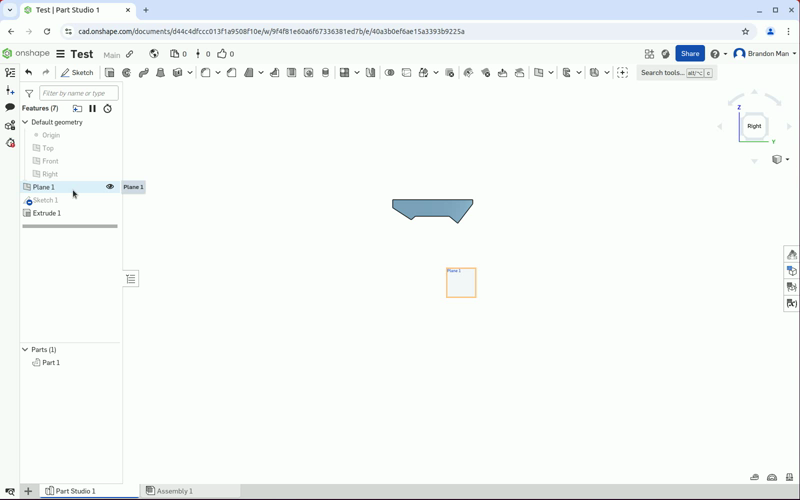
click(73, 189)
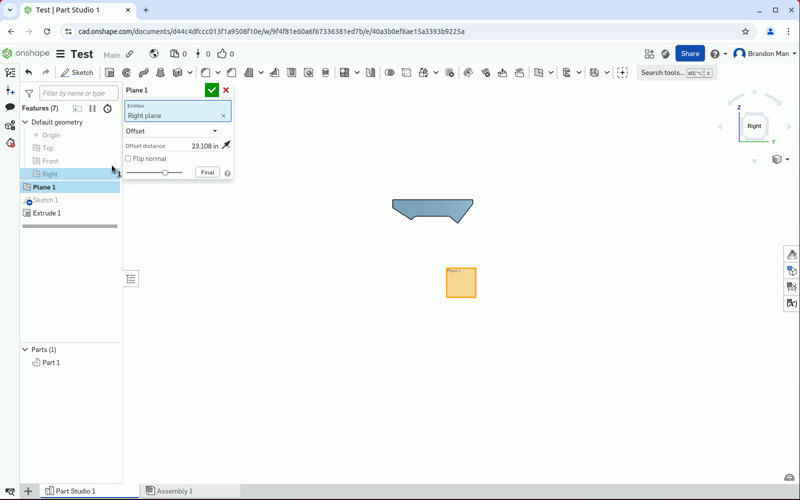
mouse_move(229, 92)
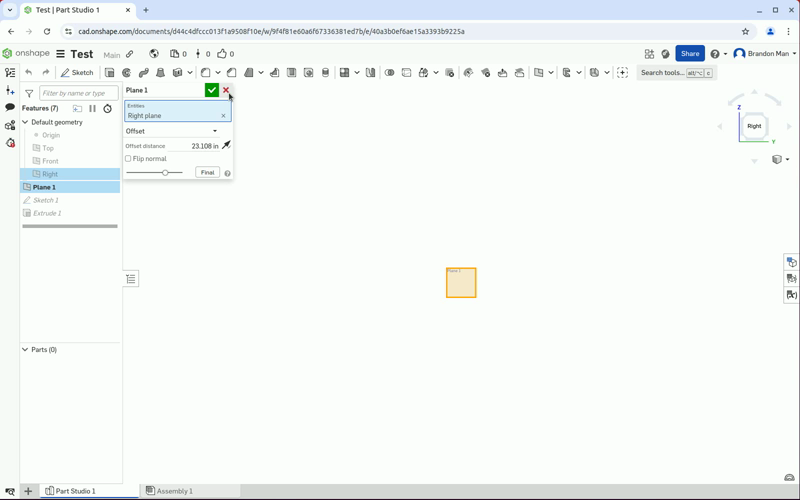
click(229, 92)
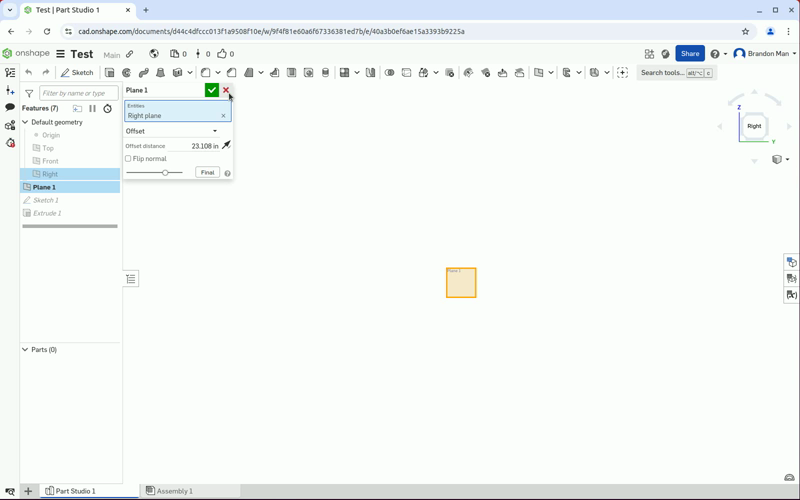
key(shift+s)
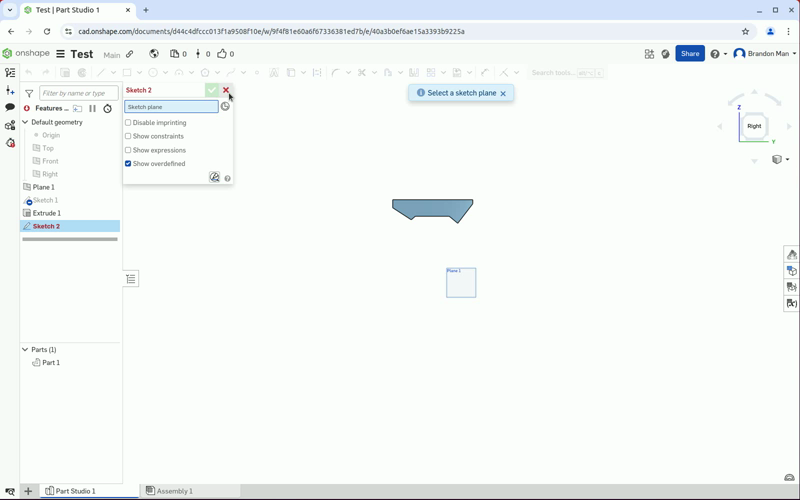
mouse_move(73, 189)
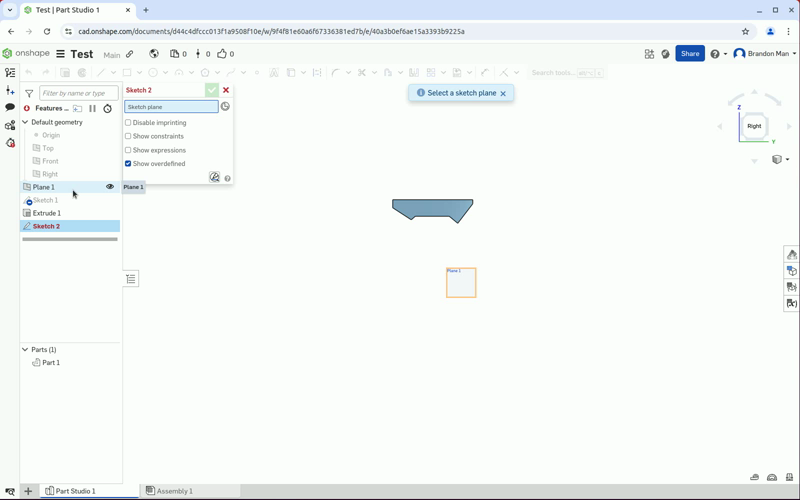
click(73, 189)
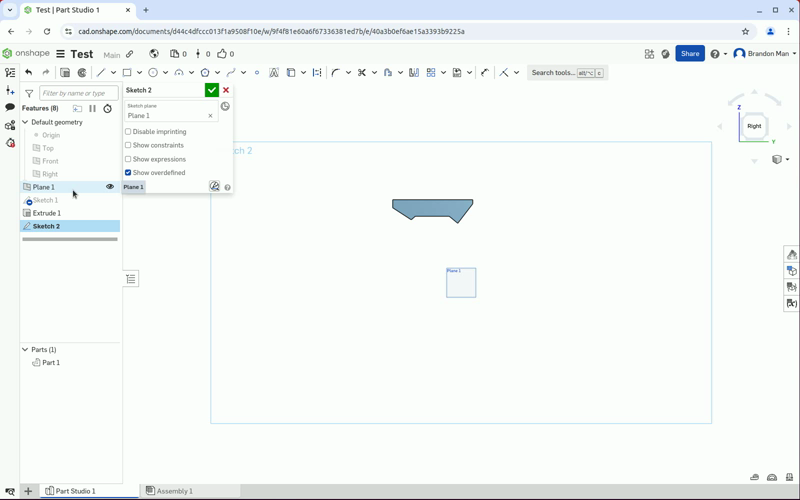
mouse_move(73, 352)
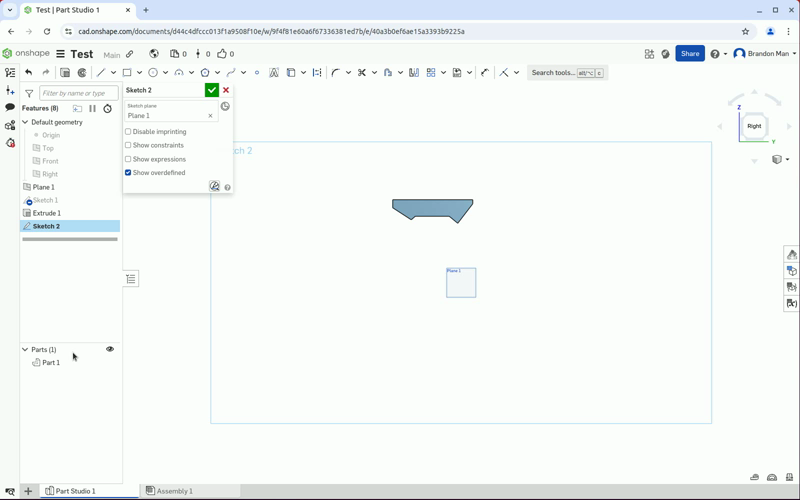
key(y)
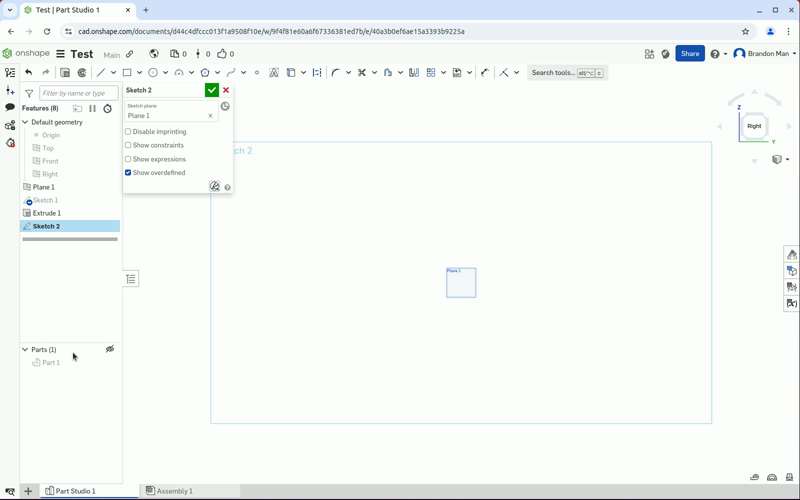
key(l)
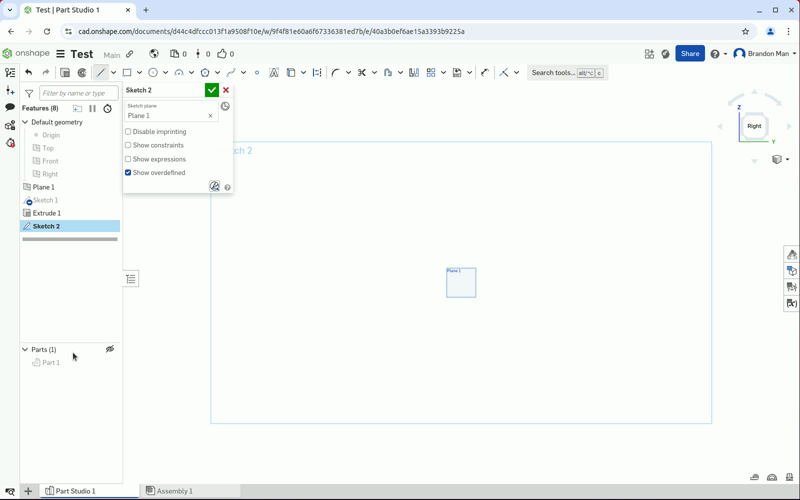
key_down(shift)
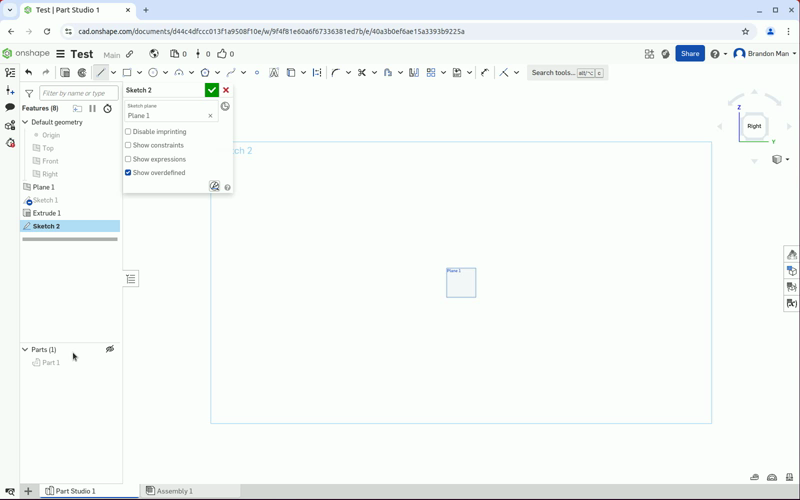
mouse_move(410, 219)
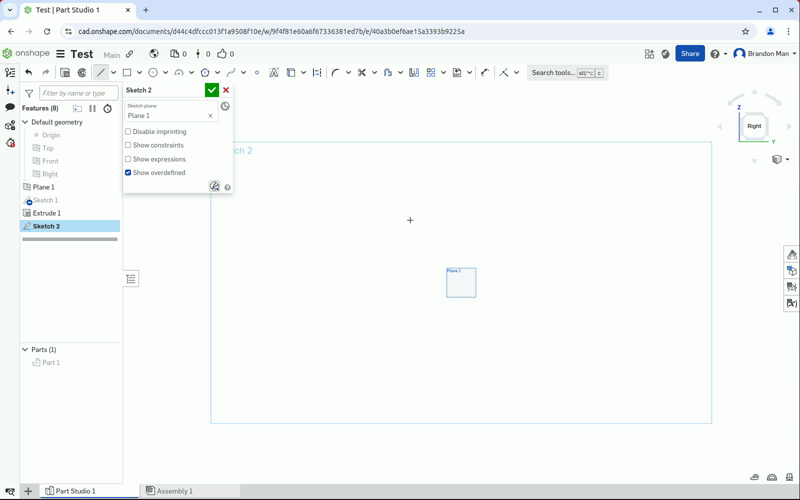
click(410, 219)
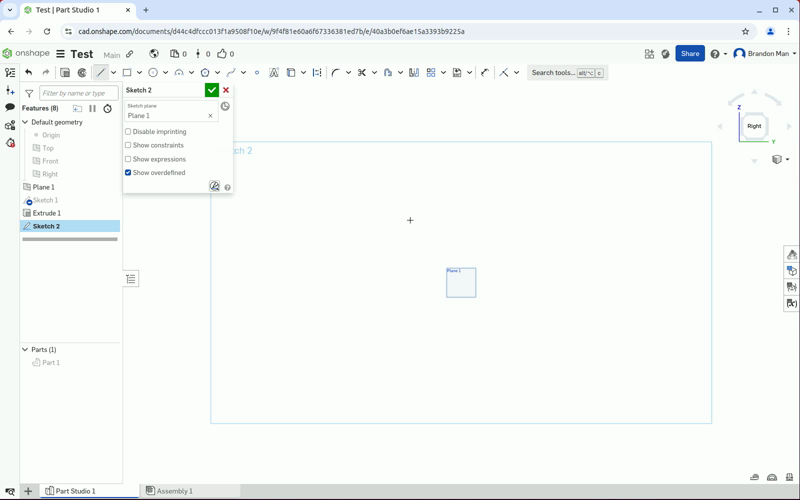
key_up(shift)
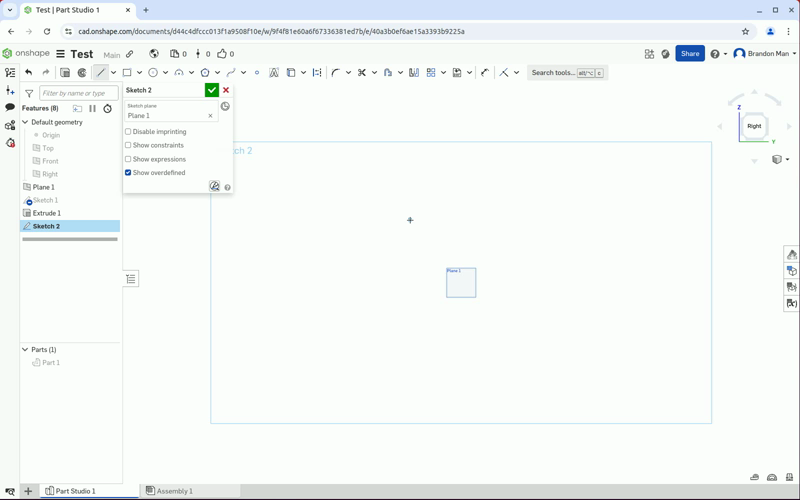
key_down(shift)
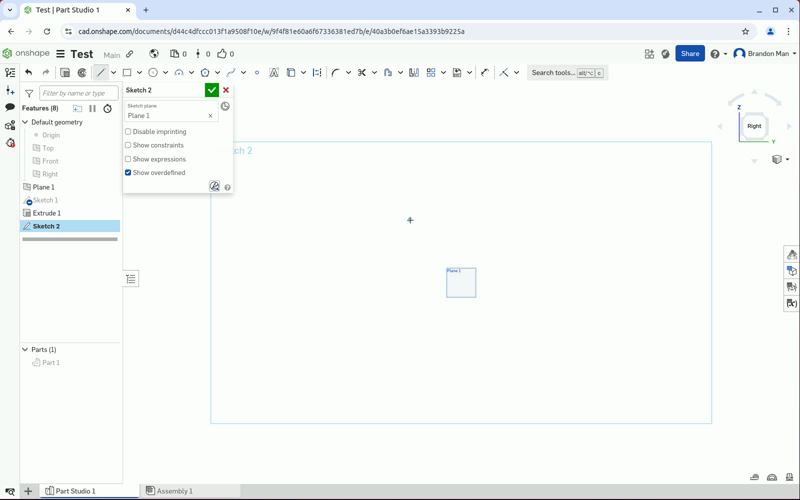
mouse_move(440, 219)
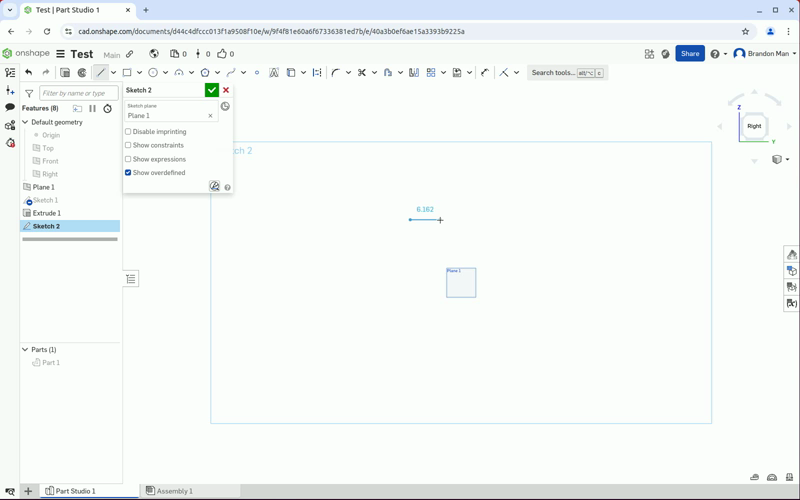
mouse_move(429, 232)
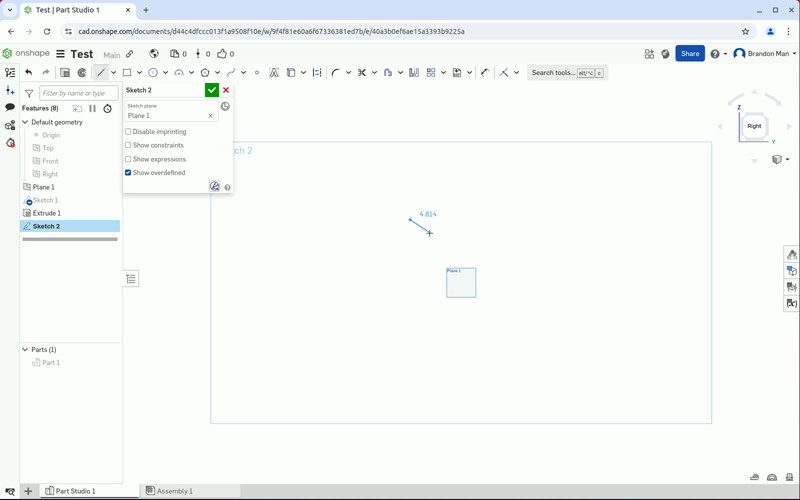
click(429, 232)
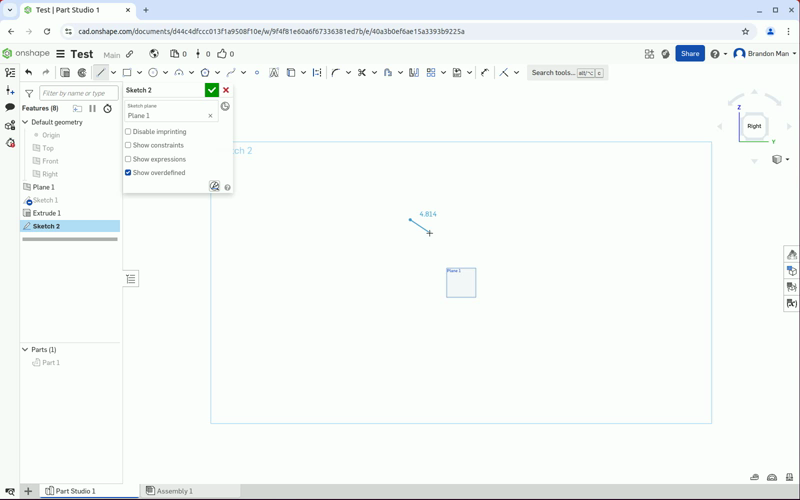
key_up(shift)
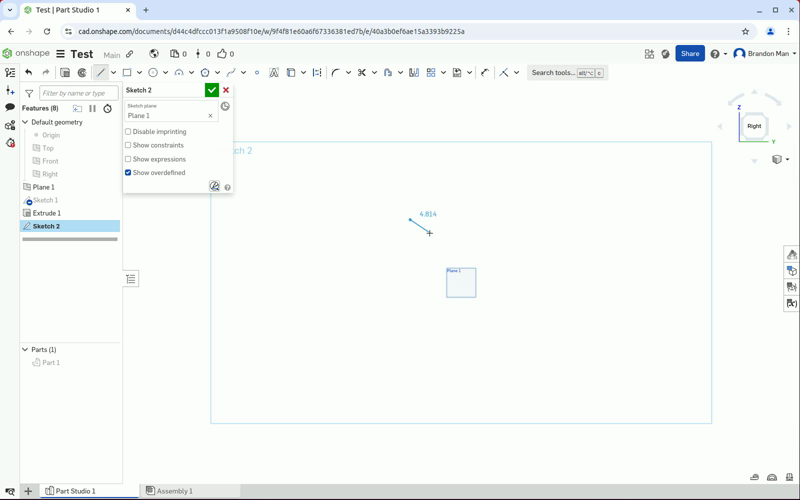
key_down(shift)
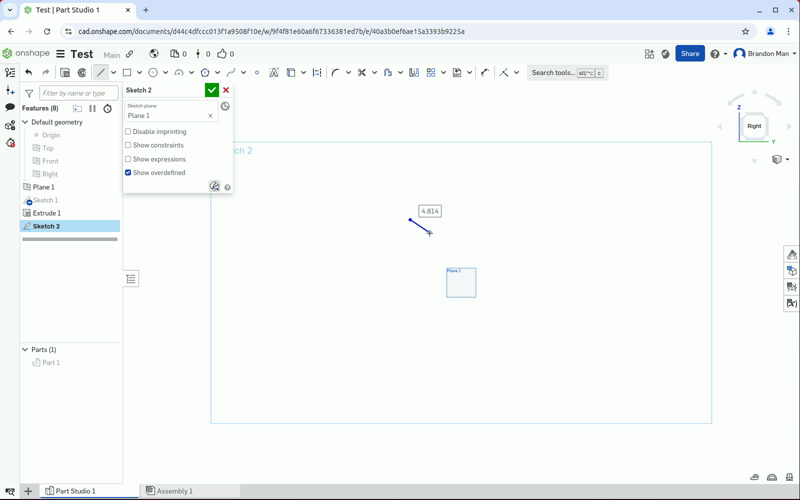
mouse_move(459, 232)
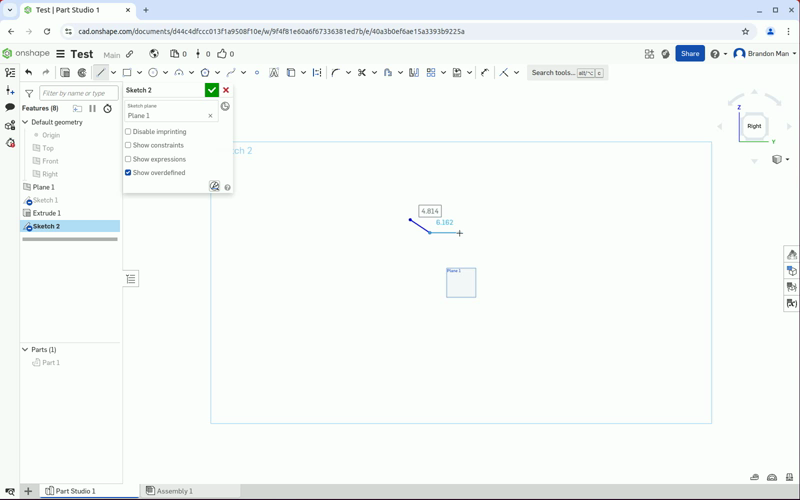
mouse_move(448, 232)
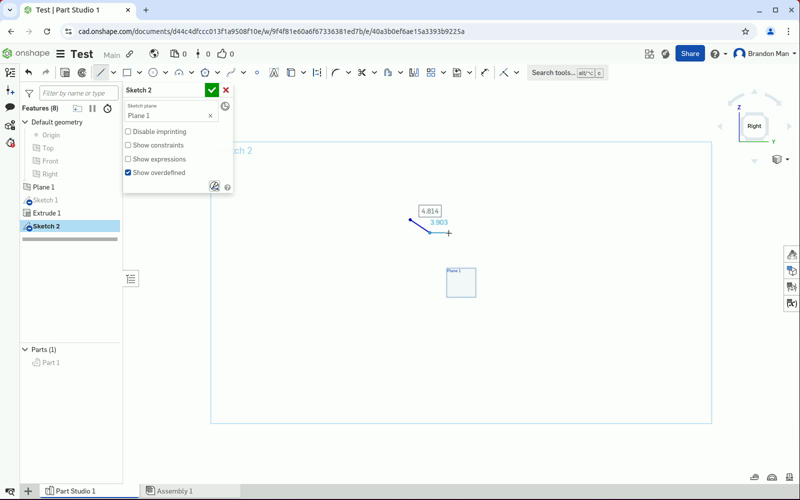
click(448, 232)
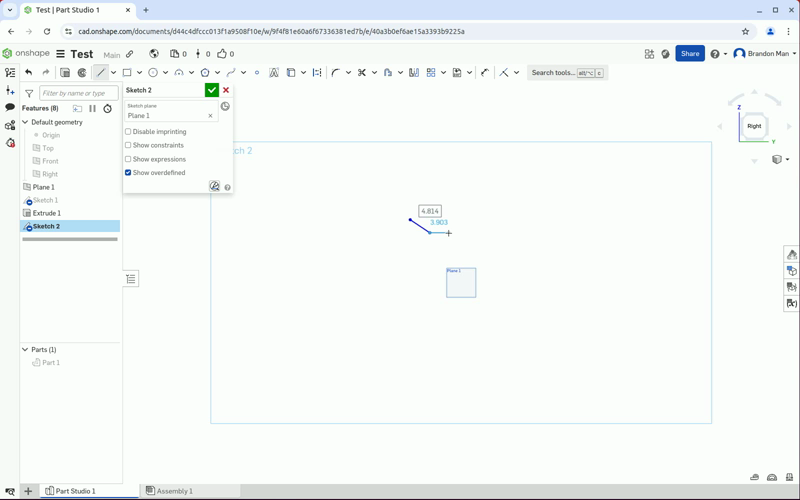
key_up(shift)
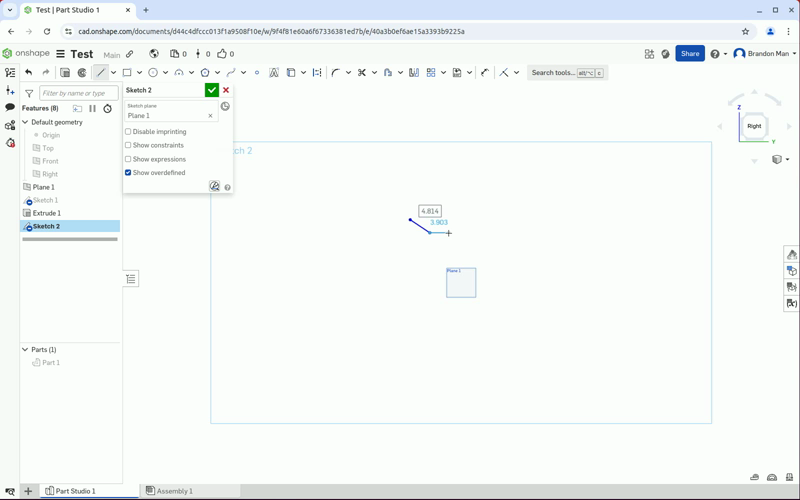
key_down(shift)
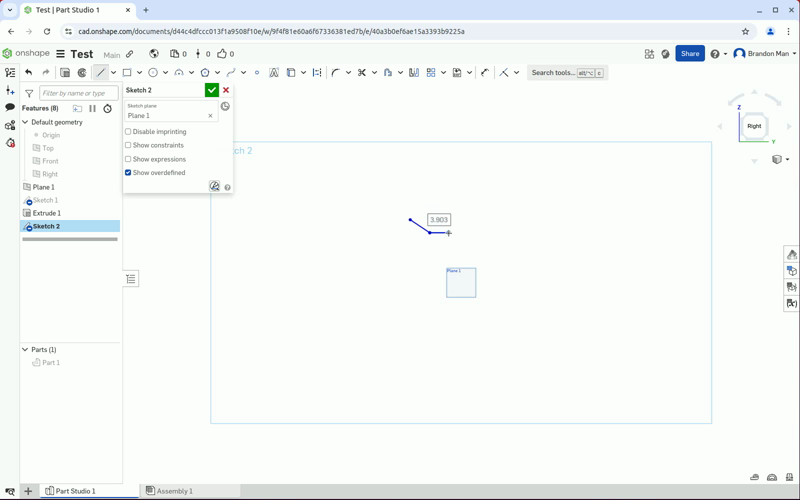
mouse_move(478, 232)
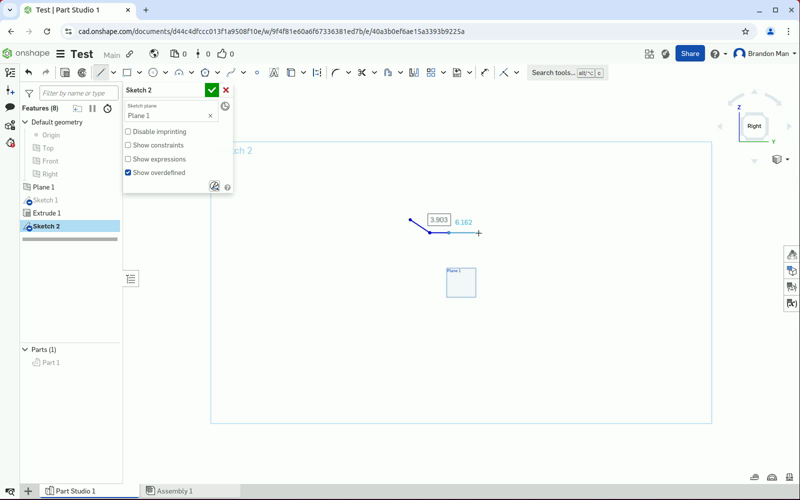
mouse_move(456, 222)
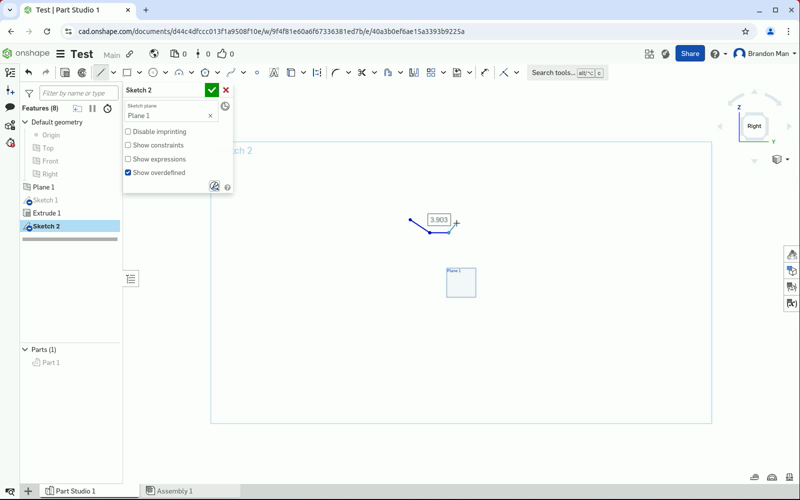
click(456, 222)
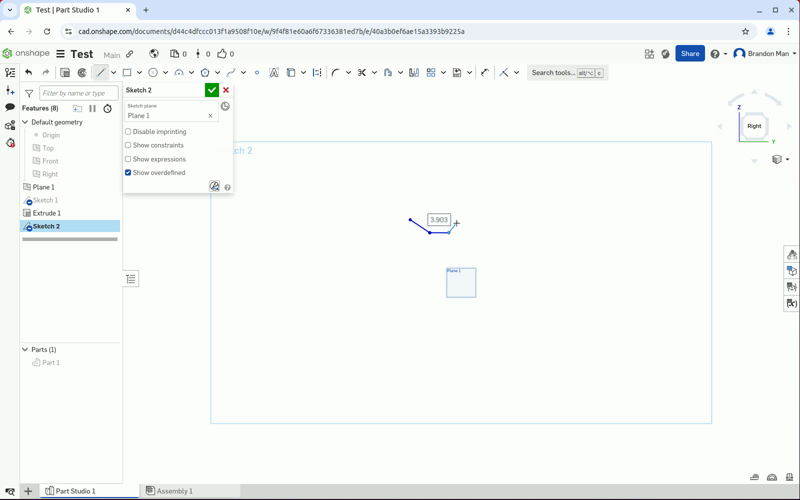
key_up(shift)
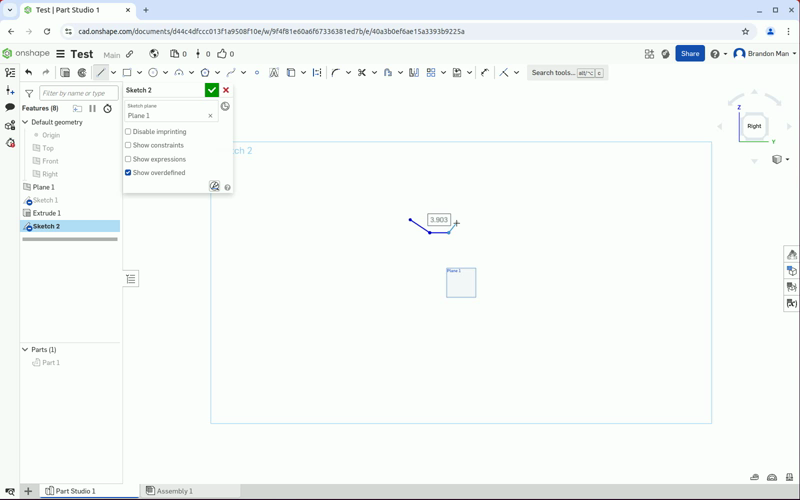
key_down(shift)
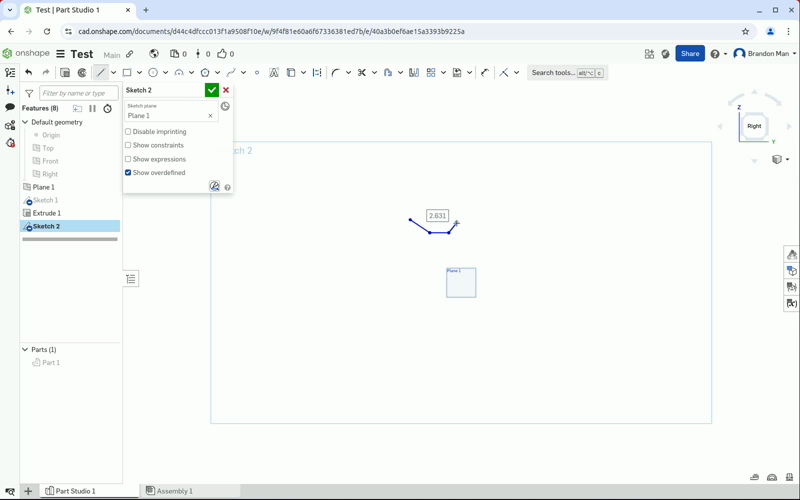
mouse_move(486, 222)
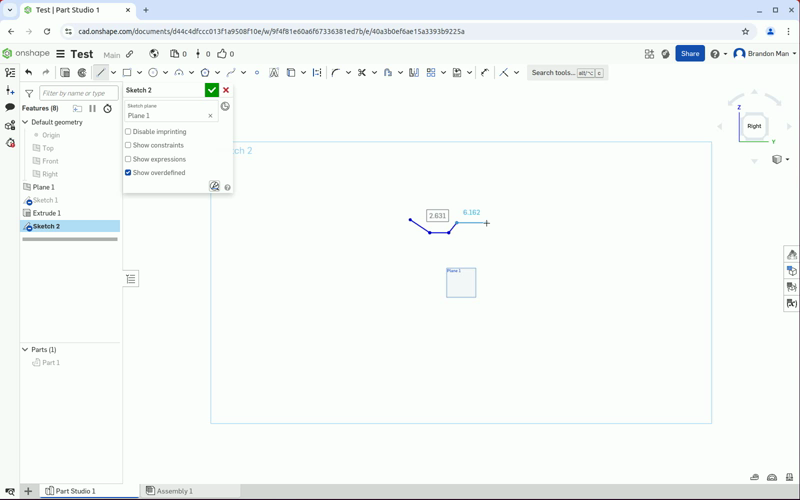
mouse_move(448, 215)
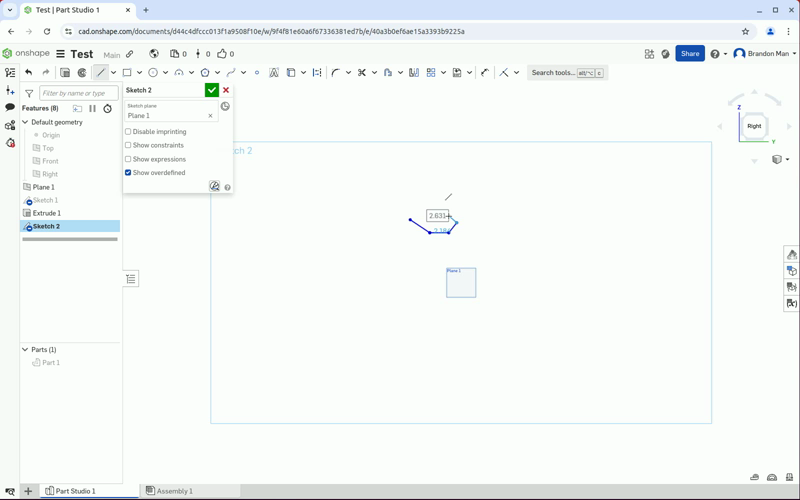
click(448, 215)
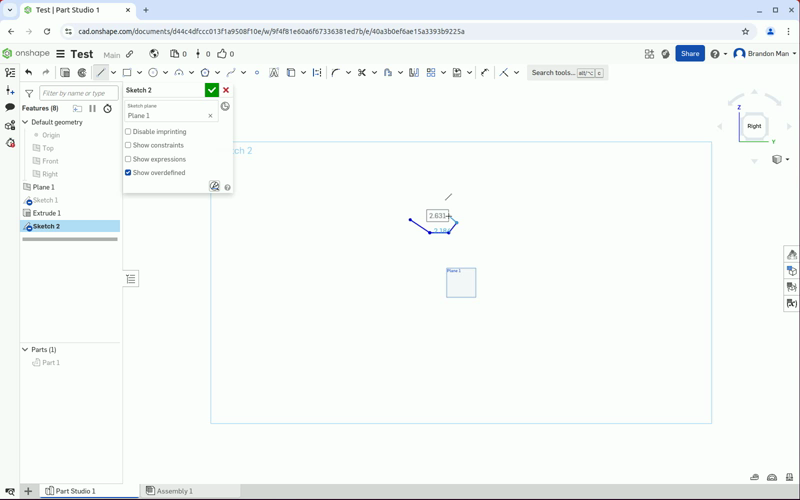
key_up(shift)
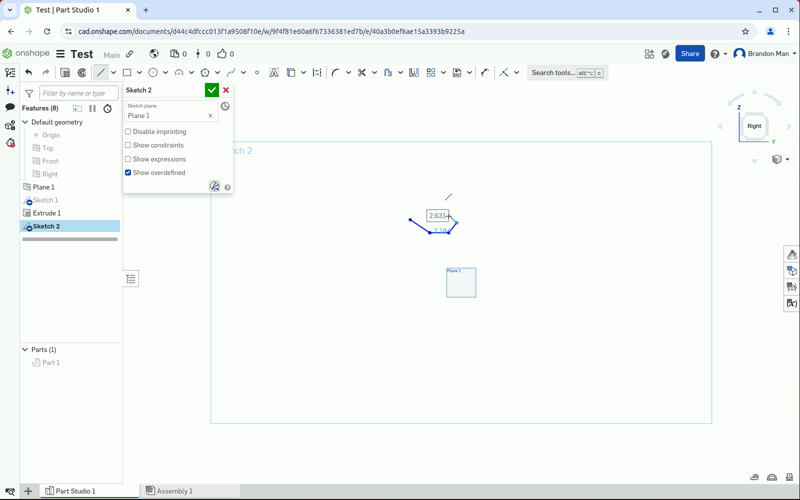
key_down(shift)
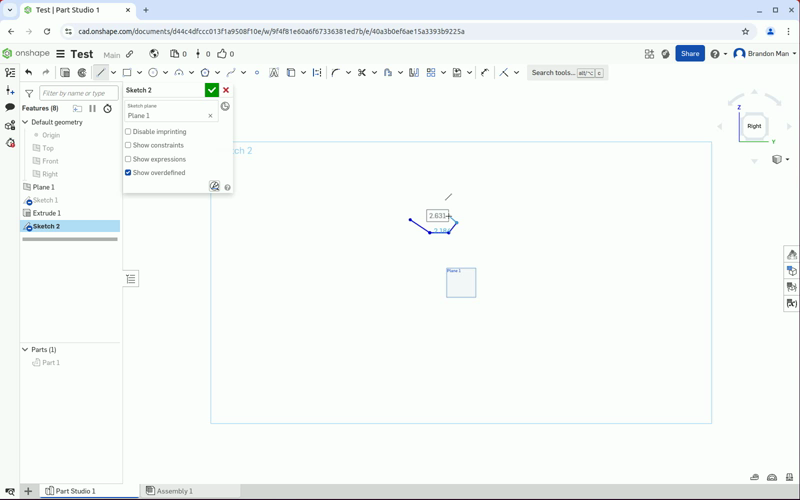
mouse_move(478, 215)
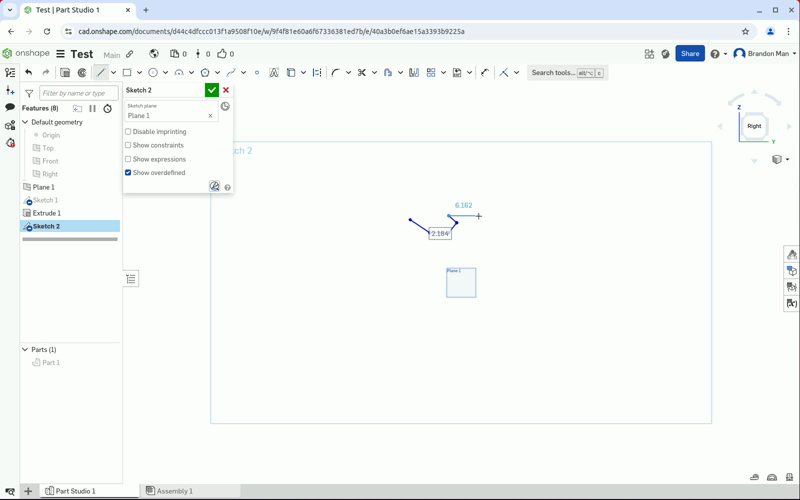
mouse_move(415, 215)
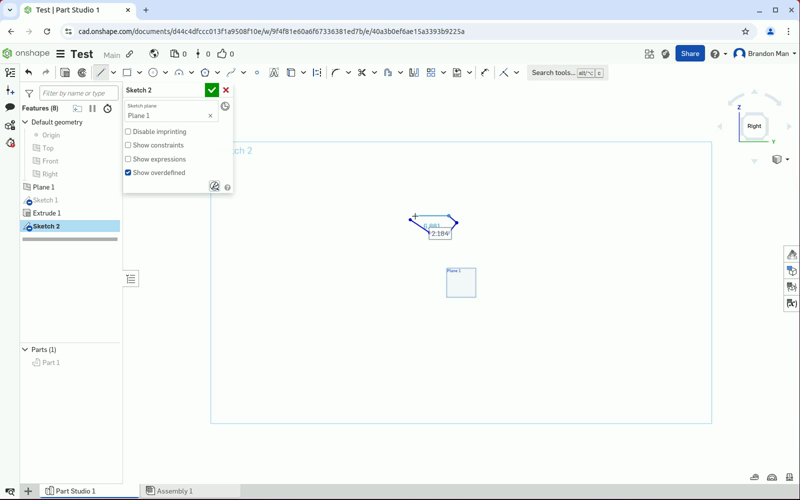
click(415, 215)
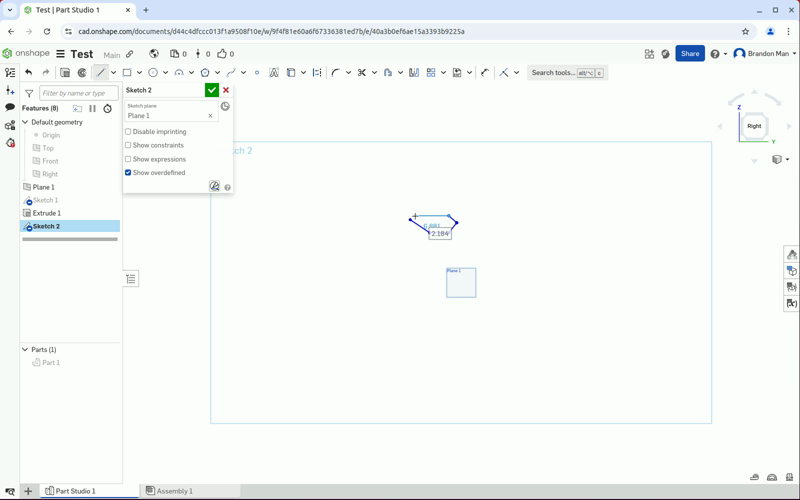
key_up(shift)
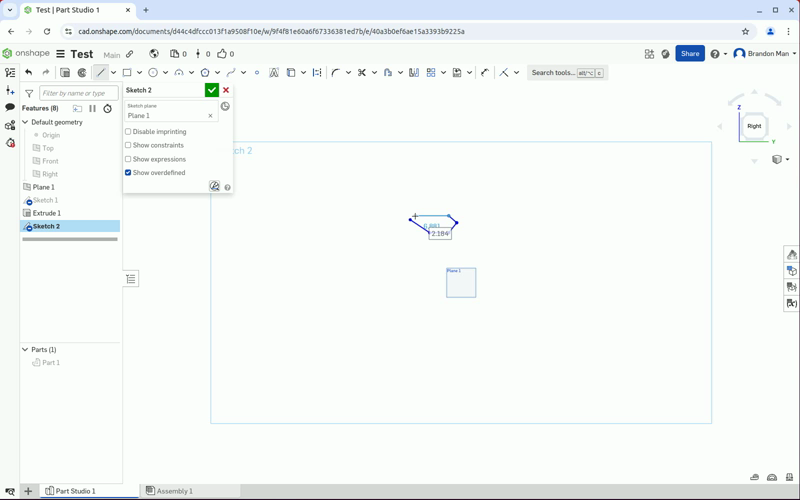
mouse_move(445, 215)
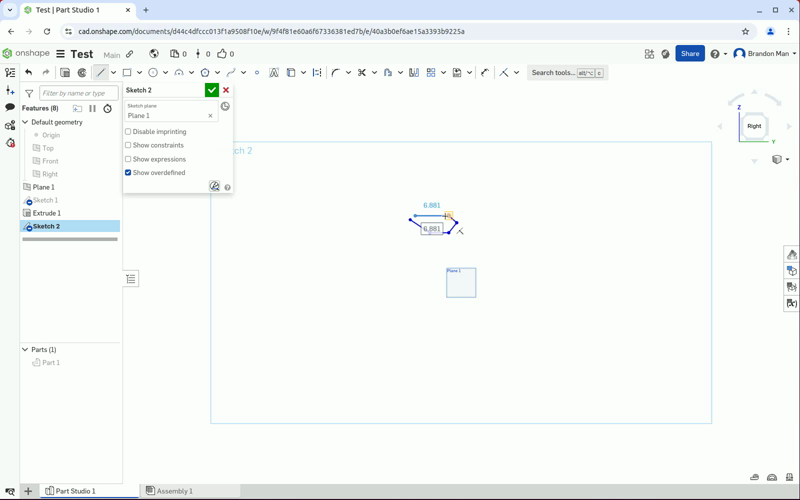
key_down(shift)
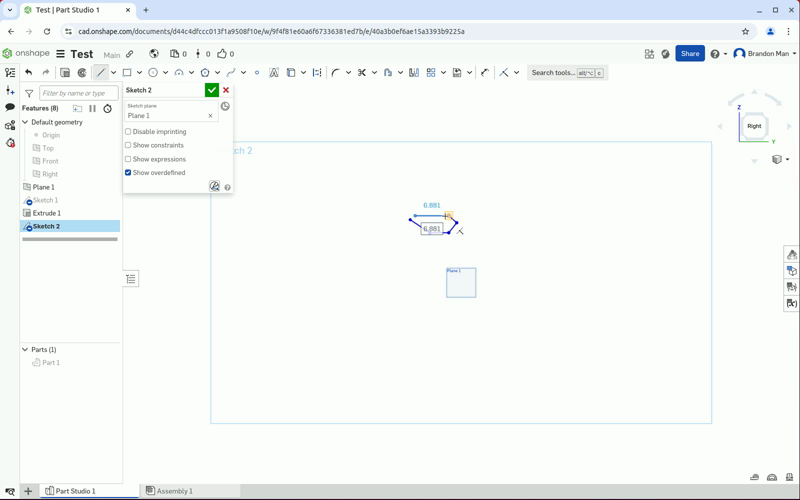
mouse_move(410, 219)
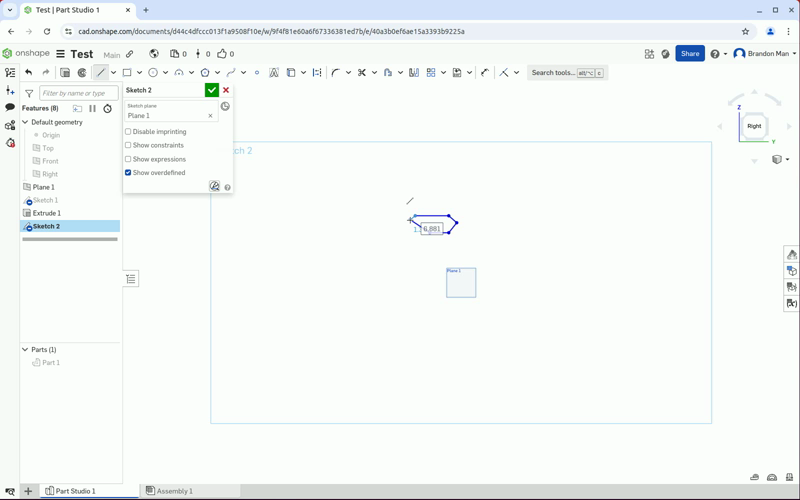
scroll(6)
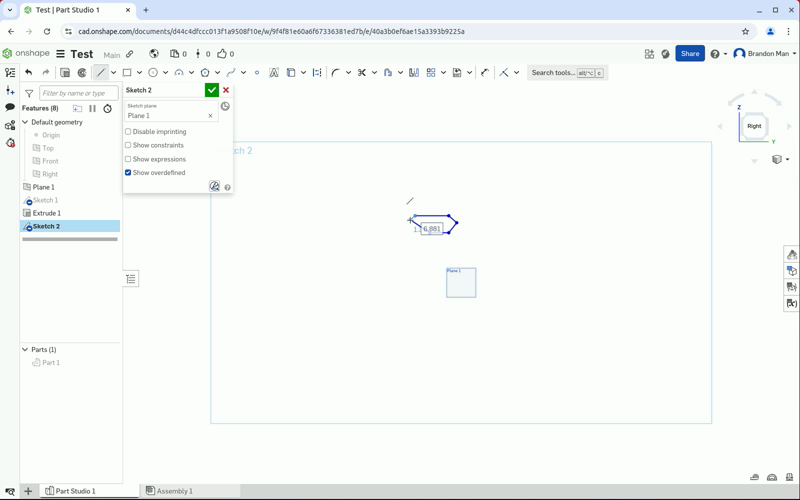
scroll(6)
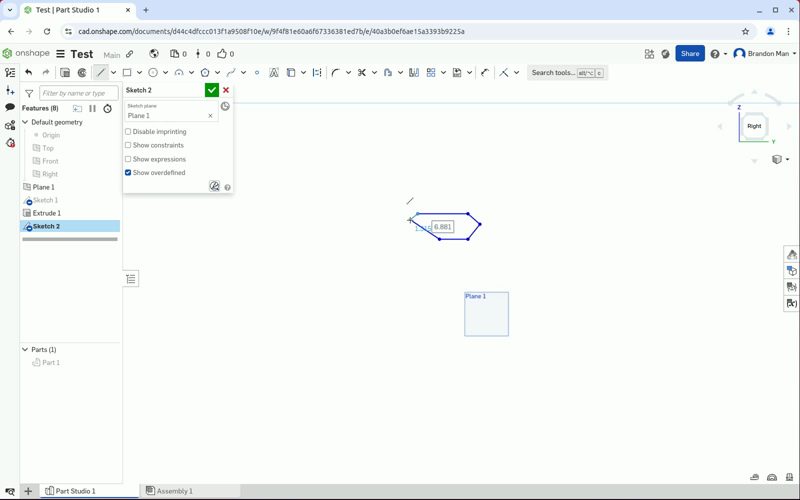
scroll(6)
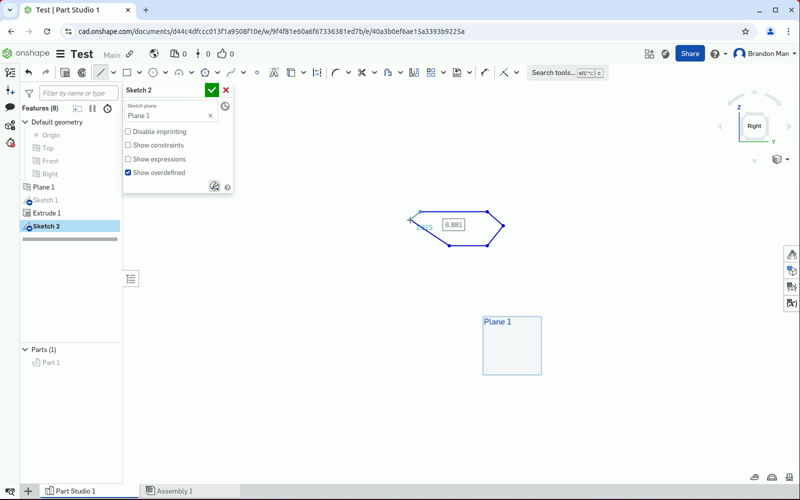
scroll(6)
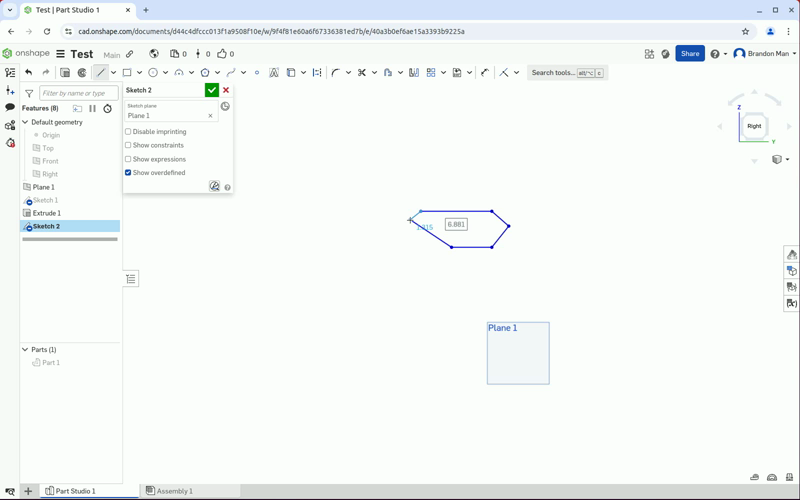
scroll(6)
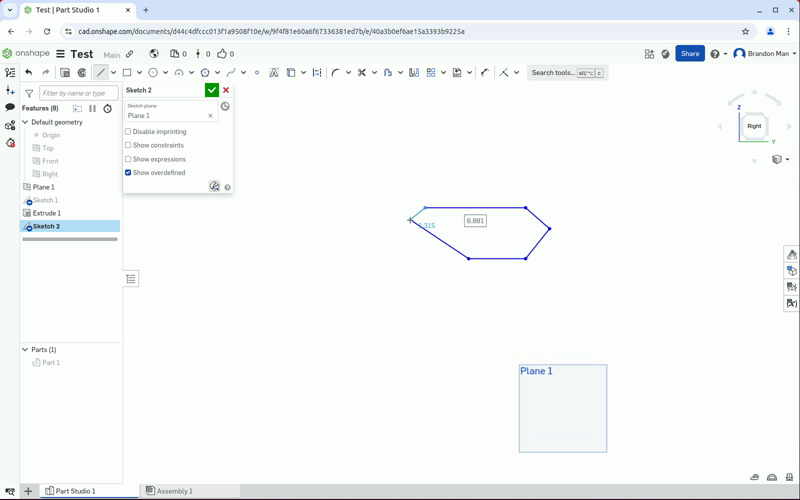
scroll(6)
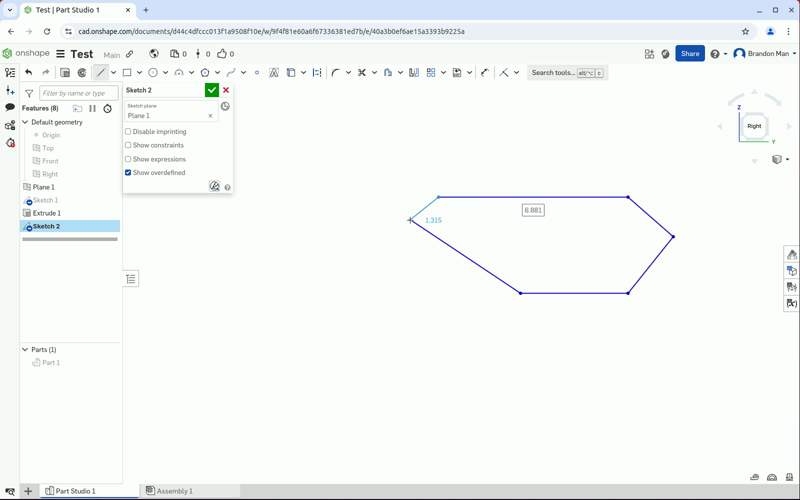
scroll(6)
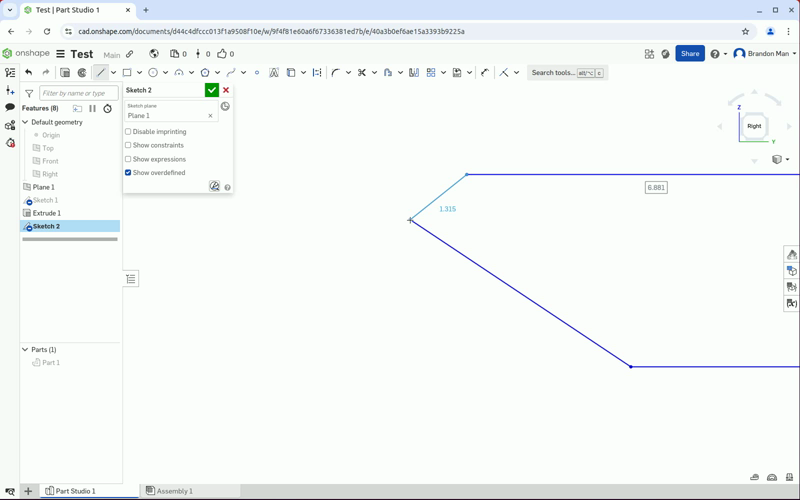
key_up(shift)
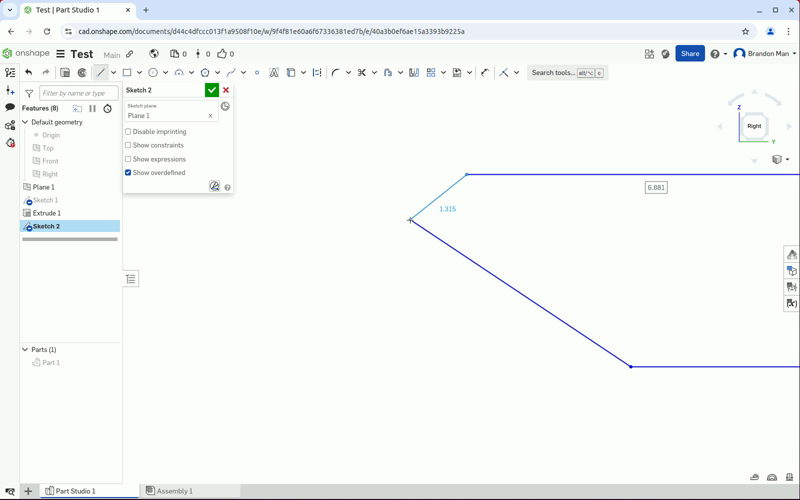
click(410, 219)
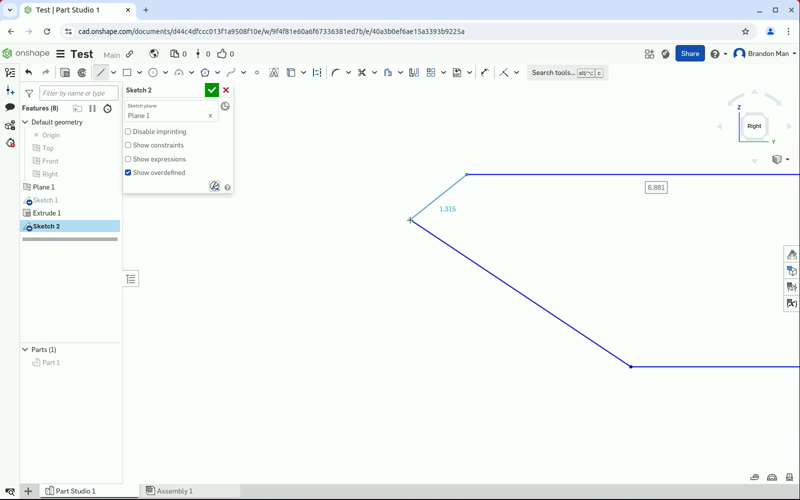
scroll(-6)
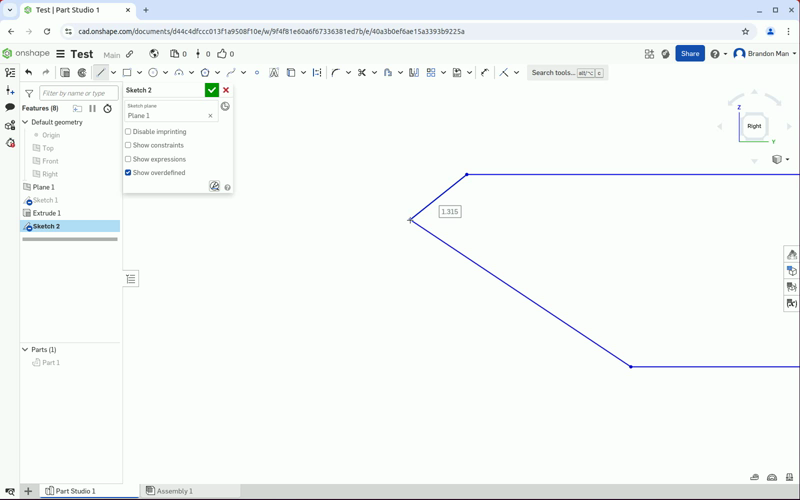
scroll(-6)
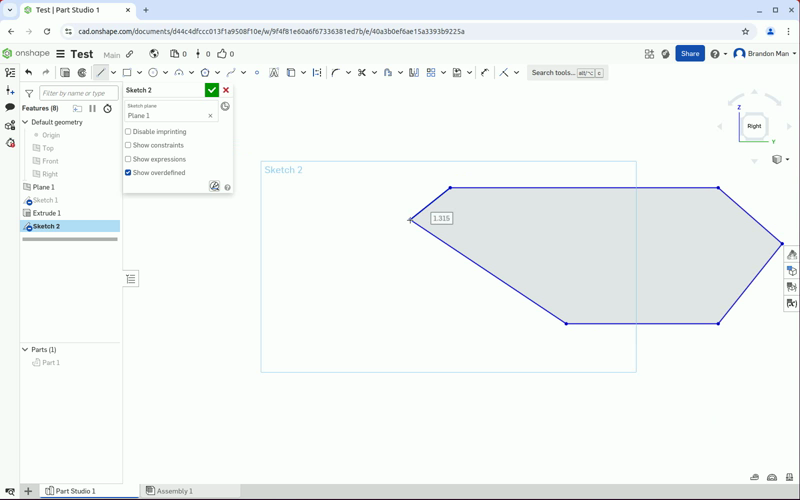
scroll(-6)
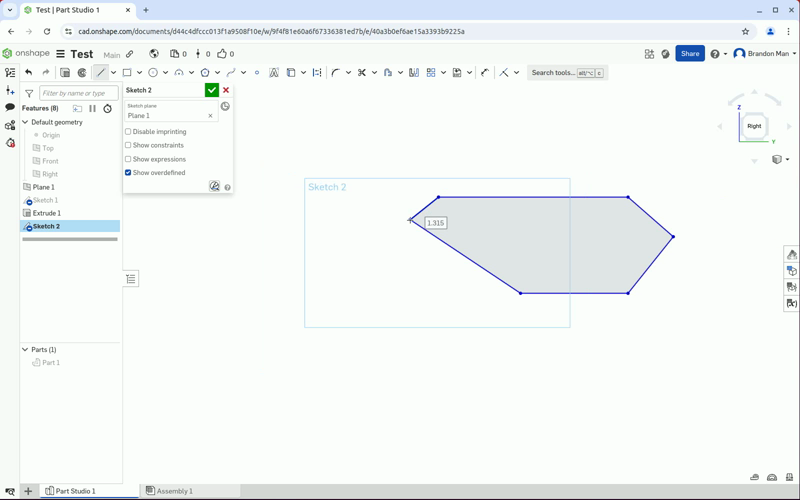
scroll(-6)
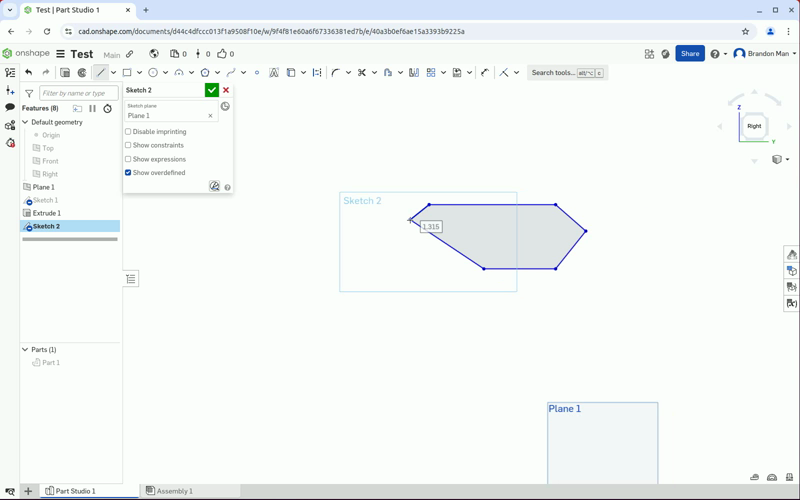
scroll(-6)
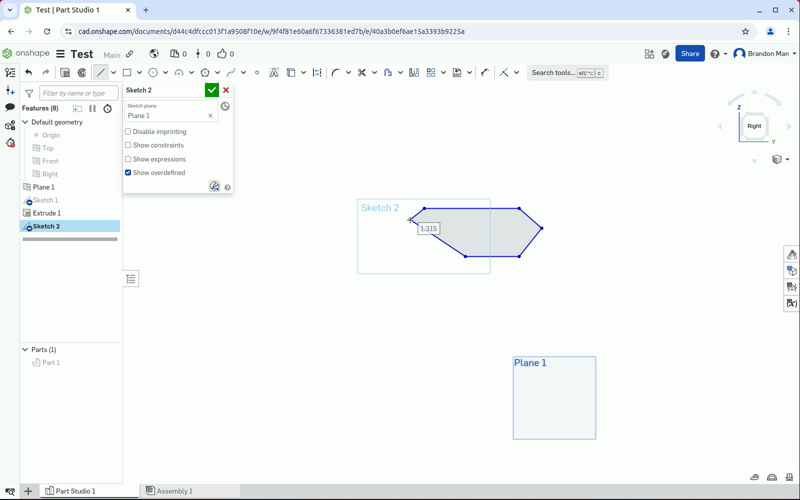
scroll(-6)
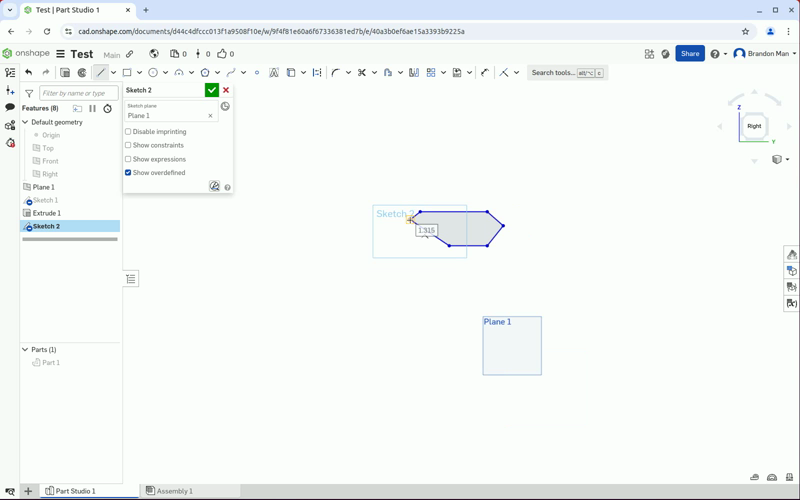
scroll(-6)
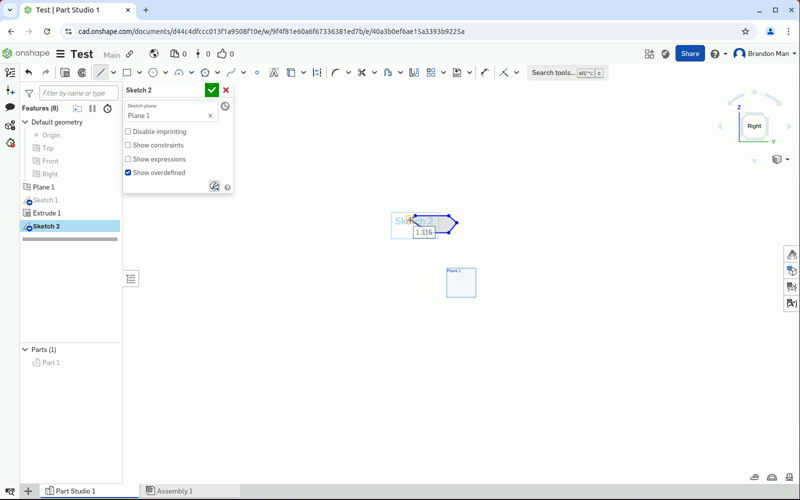
key(esc)
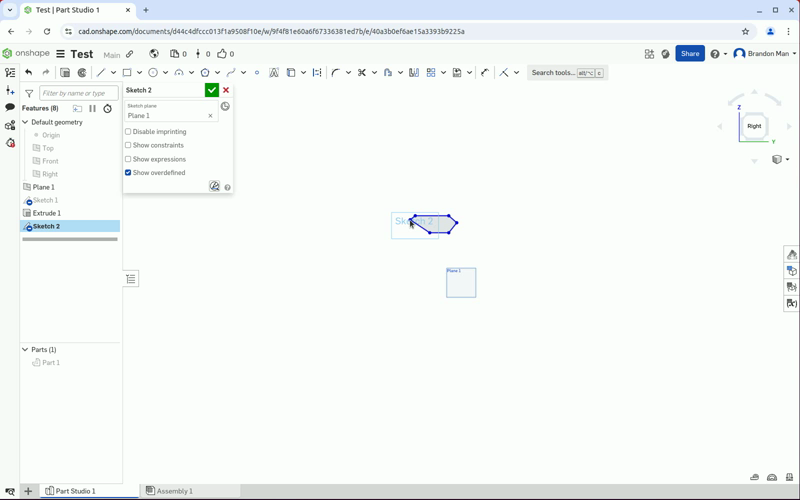
key(c)
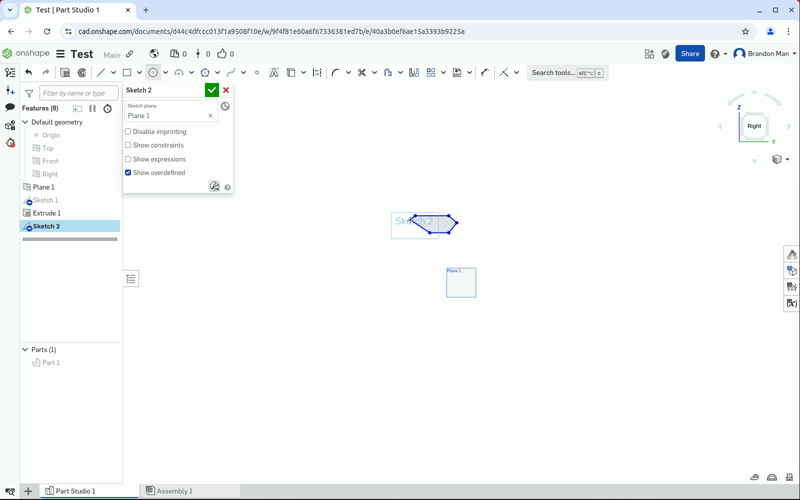
key_down(shift)
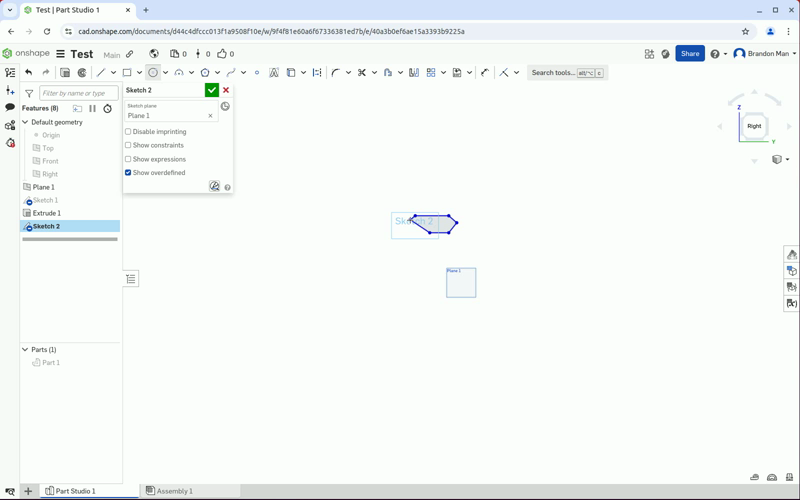
mouse_move(431, 222)
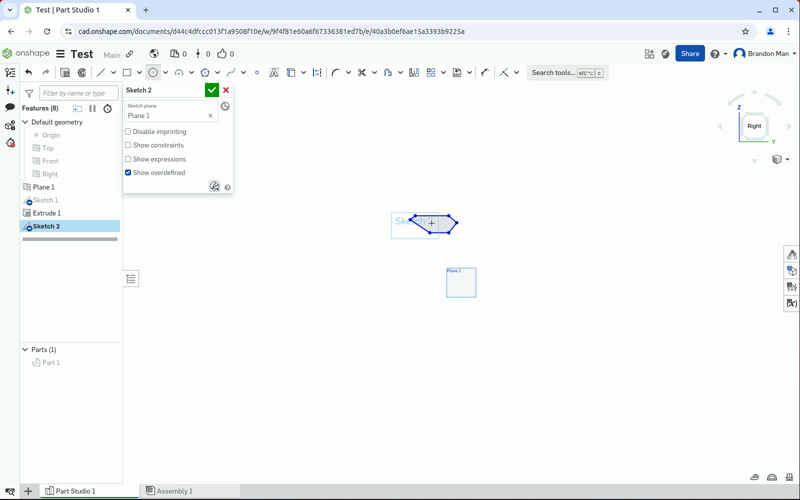
click(431, 222)
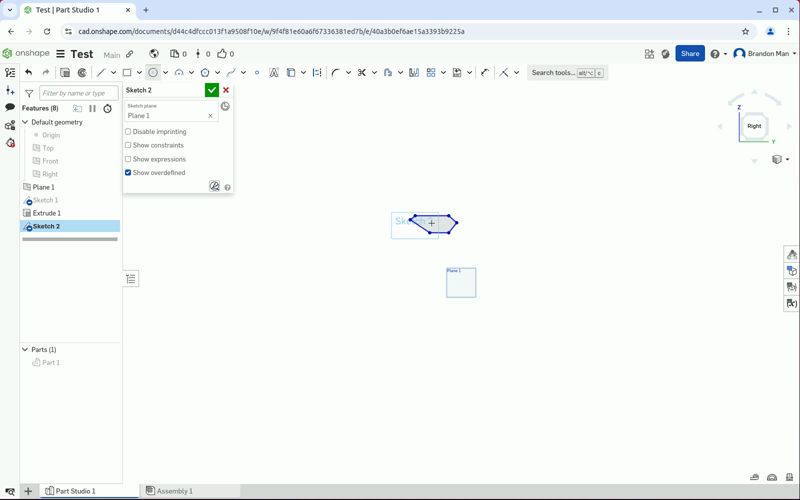
key_up(shift)
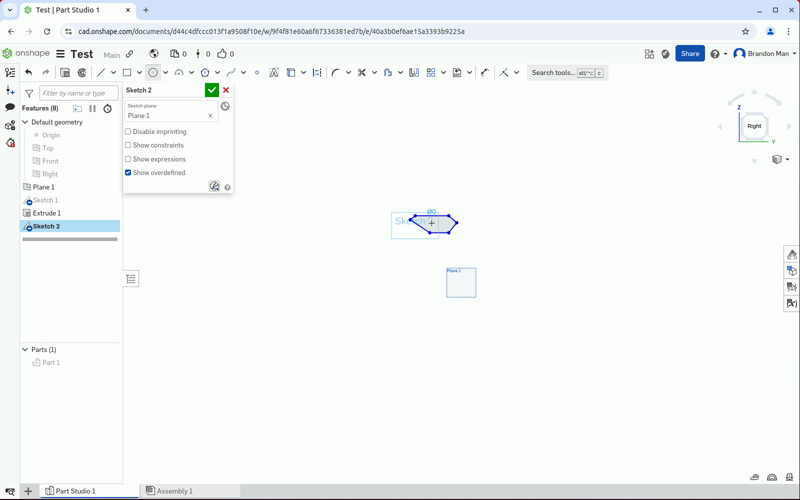
mouse_move(433, 222)
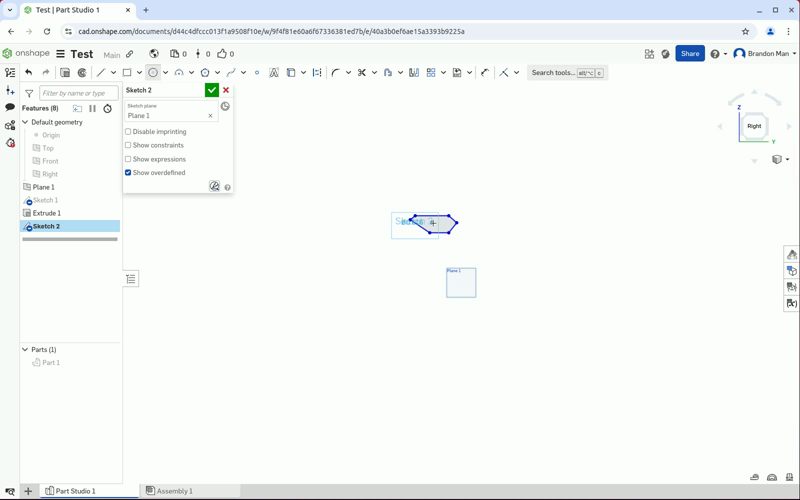
scroll(6)
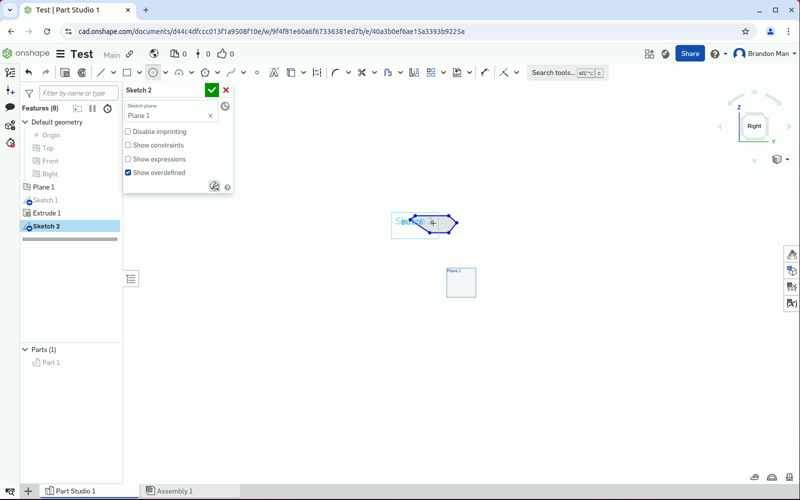
scroll(6)
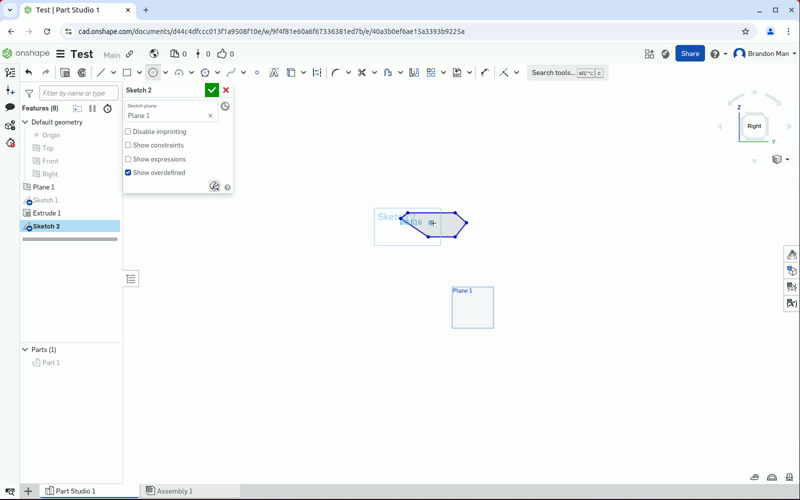
scroll(6)
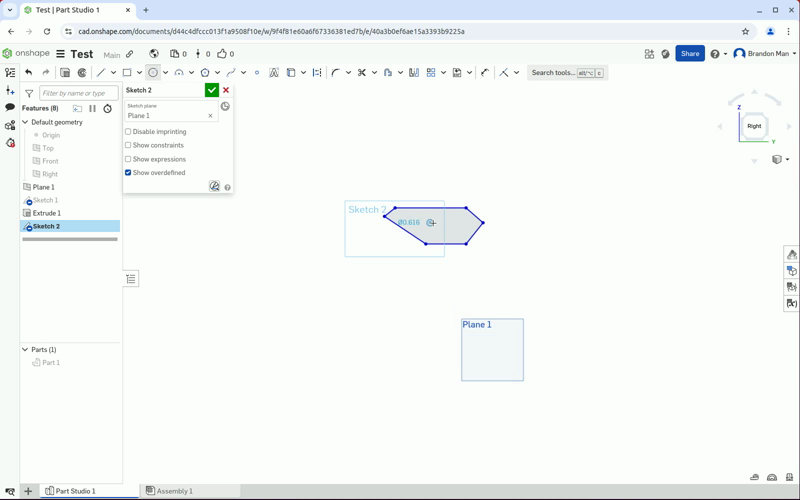
scroll(6)
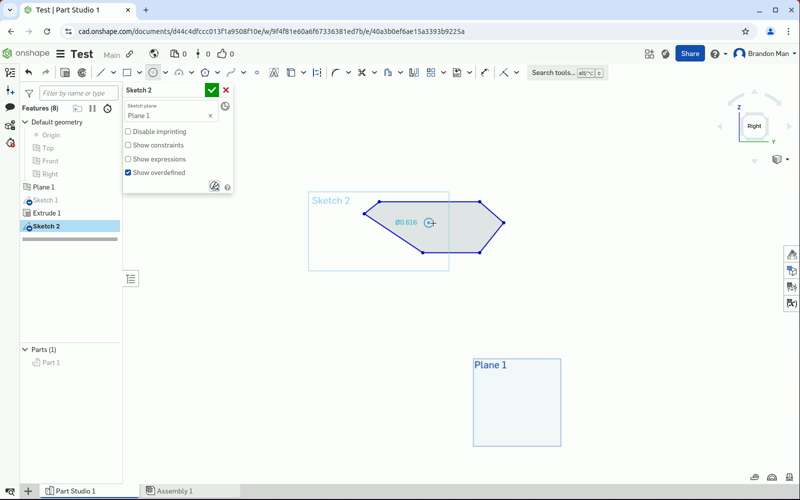
scroll(6)
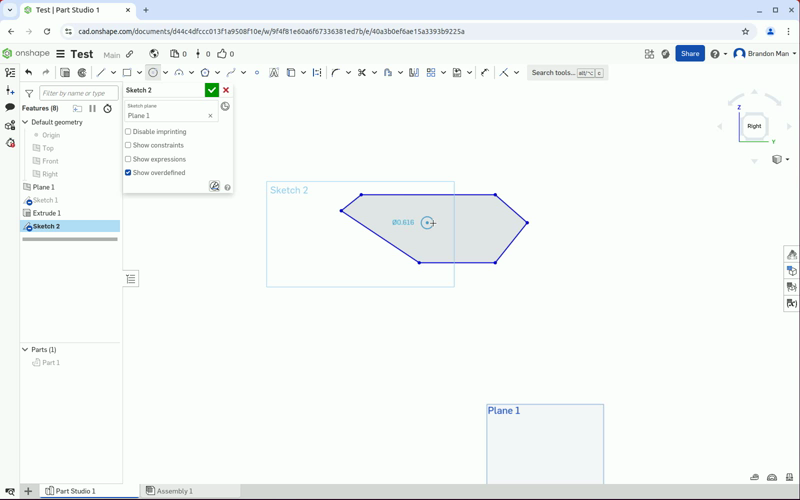
scroll(6)
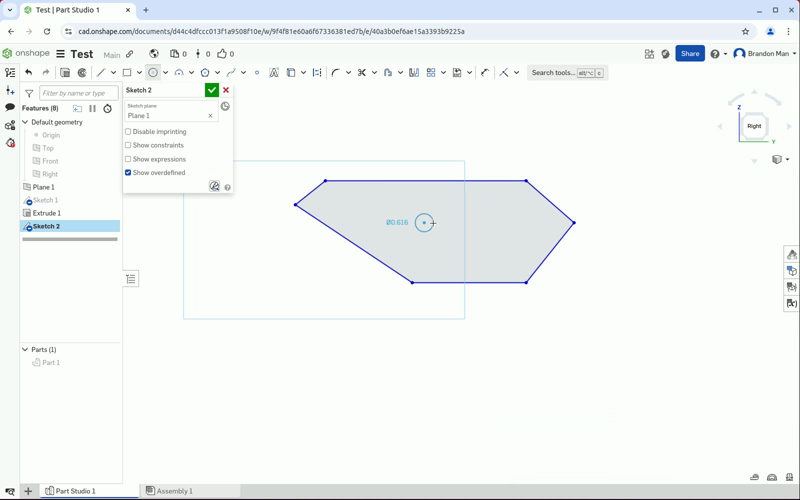
scroll(6)
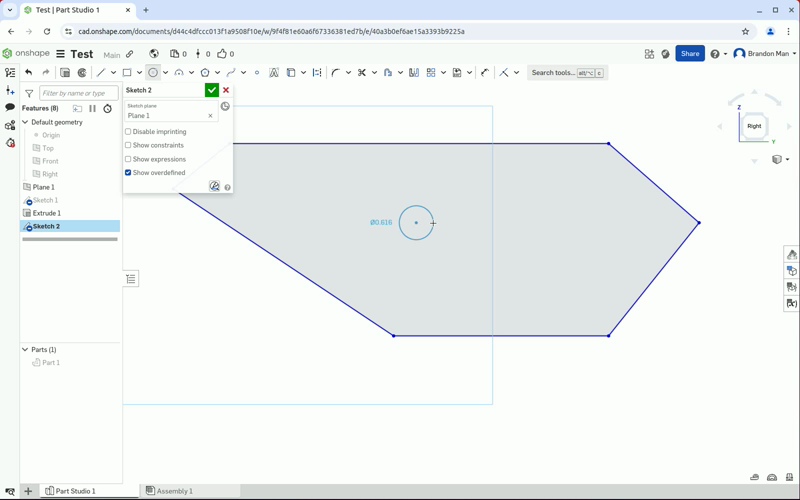
click(433, 222)
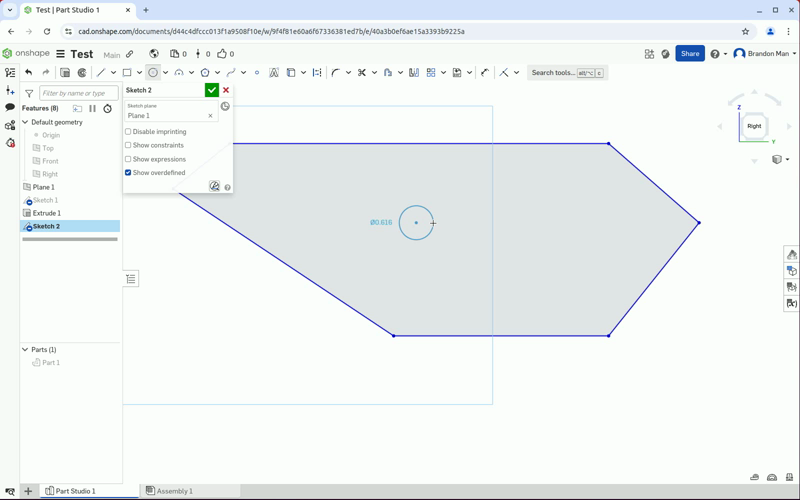
scroll(-6)
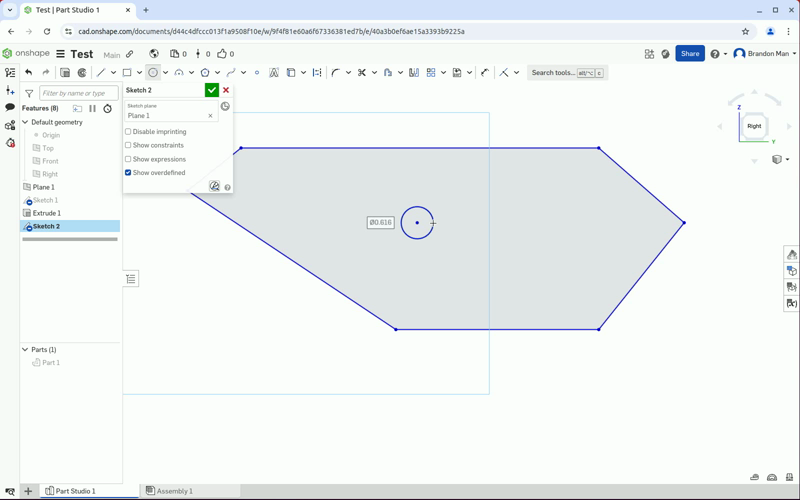
scroll(-6)
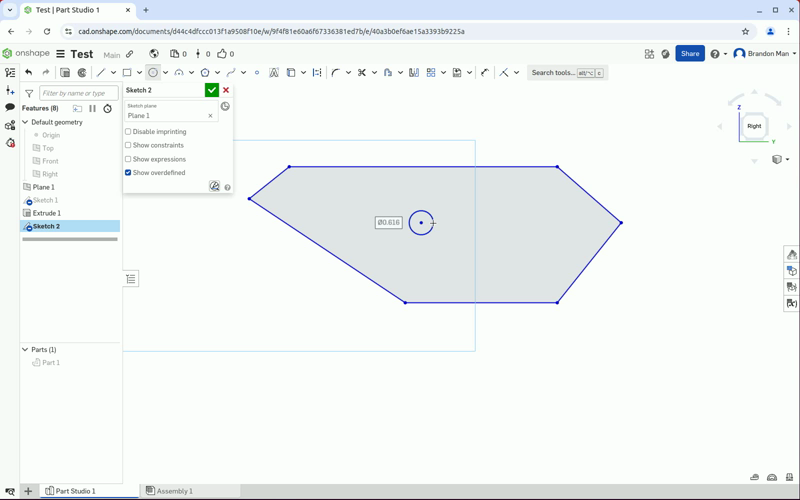
scroll(-6)
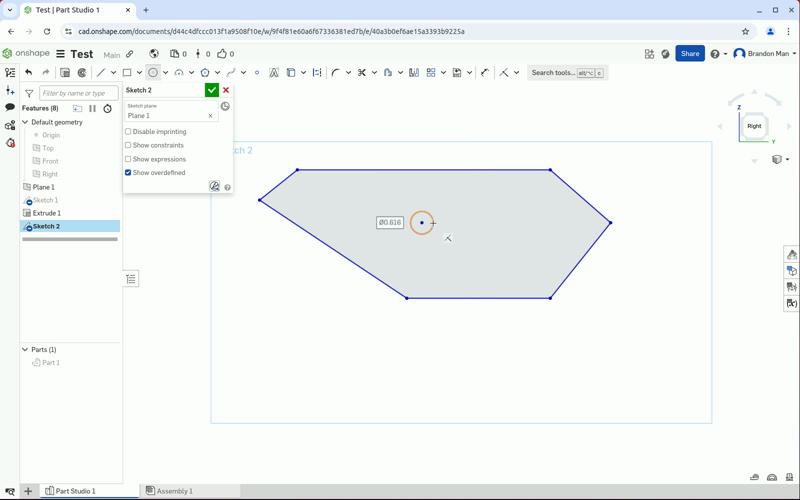
scroll(-6)
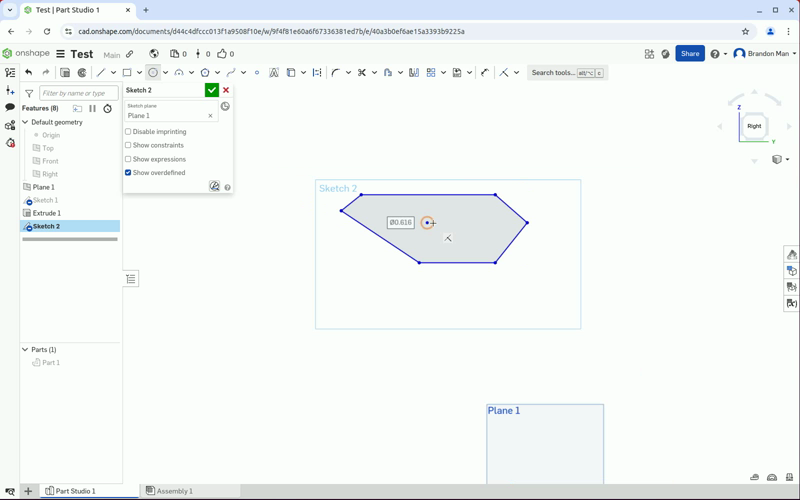
scroll(-6)
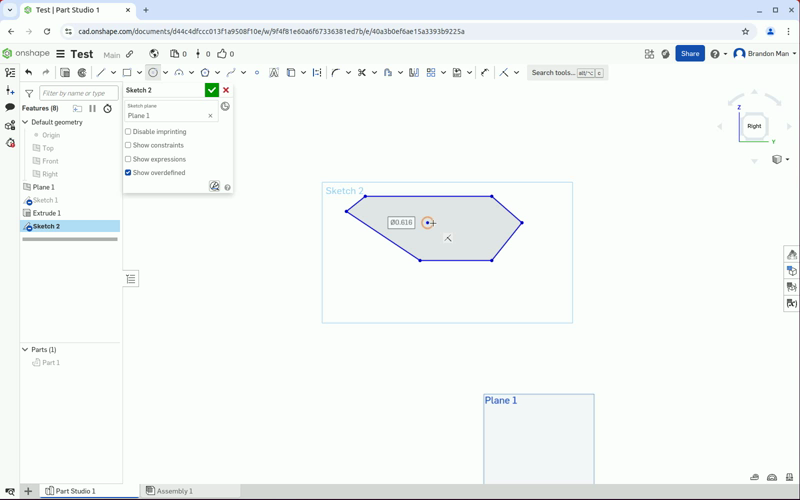
scroll(-6)
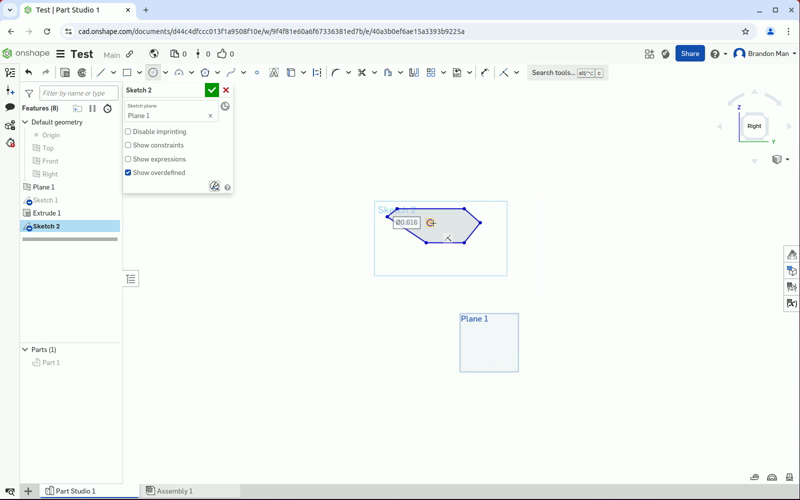
scroll(-6)
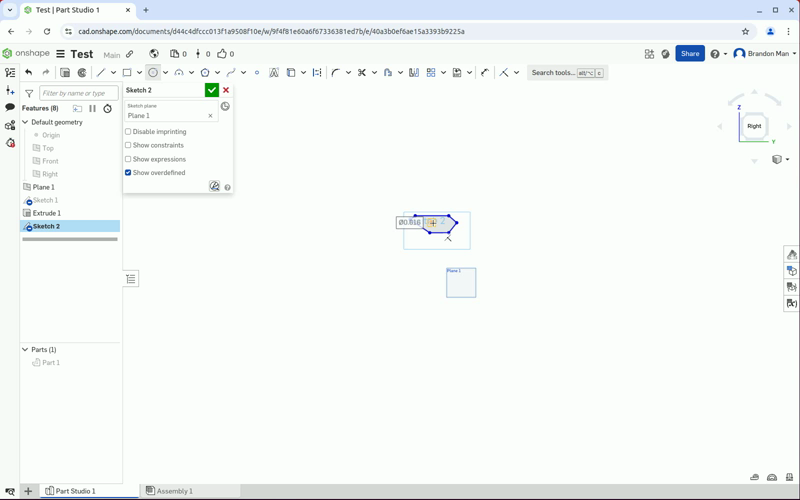
key(esc)
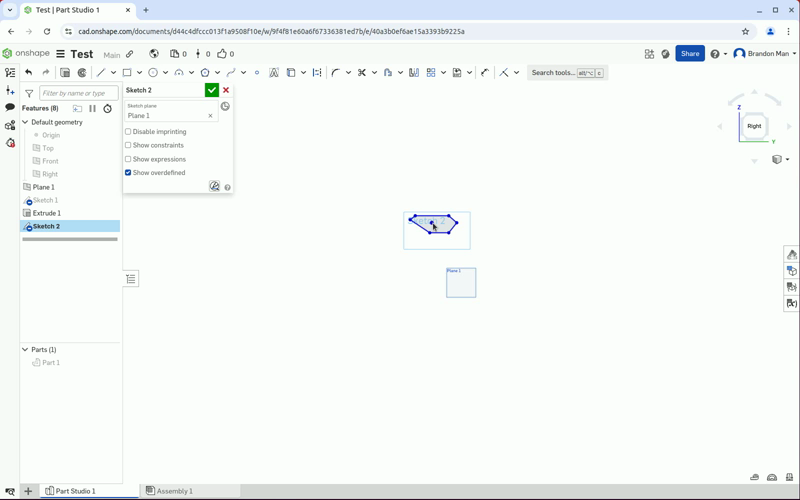
mouse_move(450, 222)
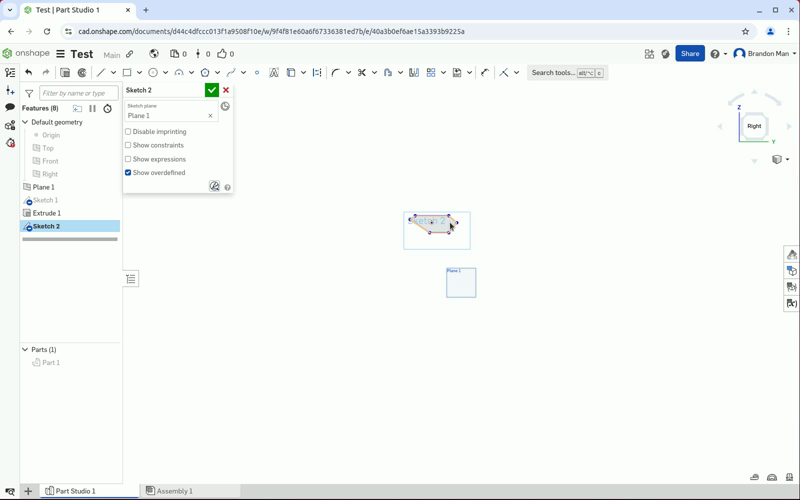
scroll(6)
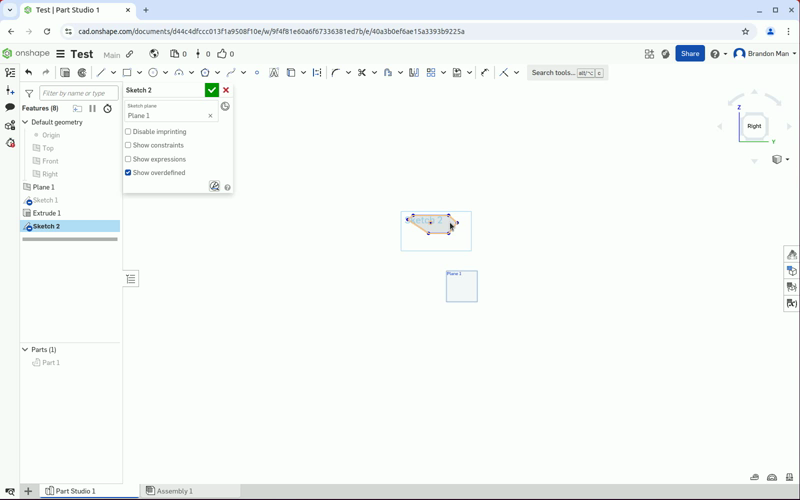
scroll(6)
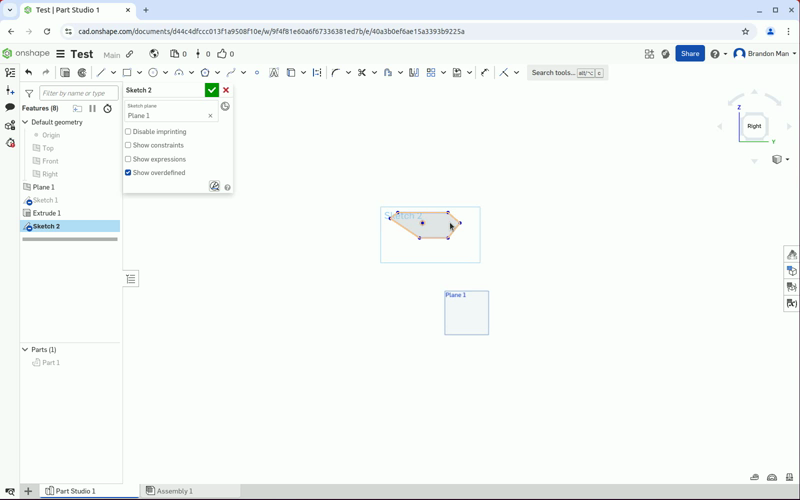
scroll(6)
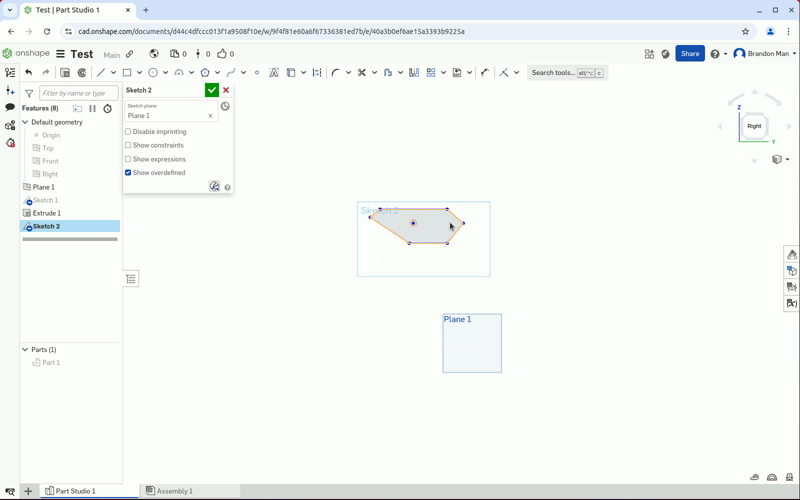
scroll(6)
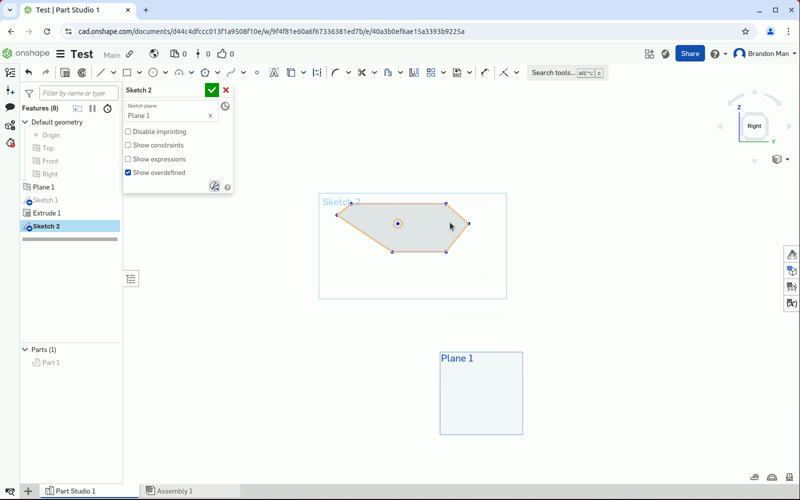
scroll(6)
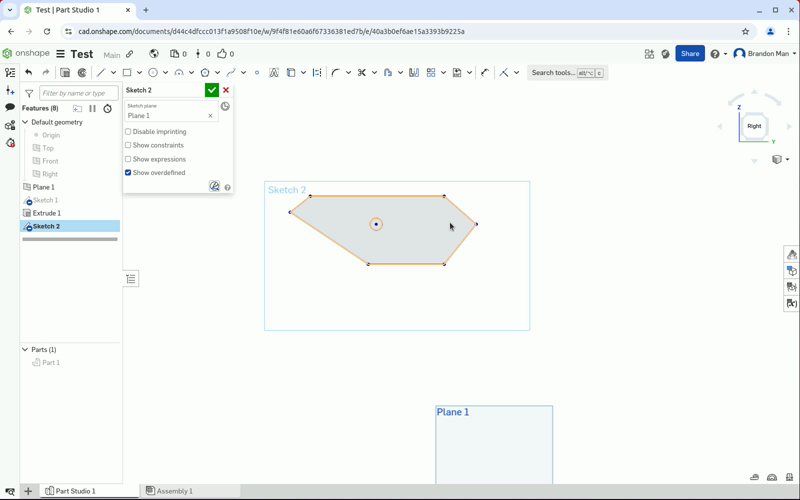
scroll(6)
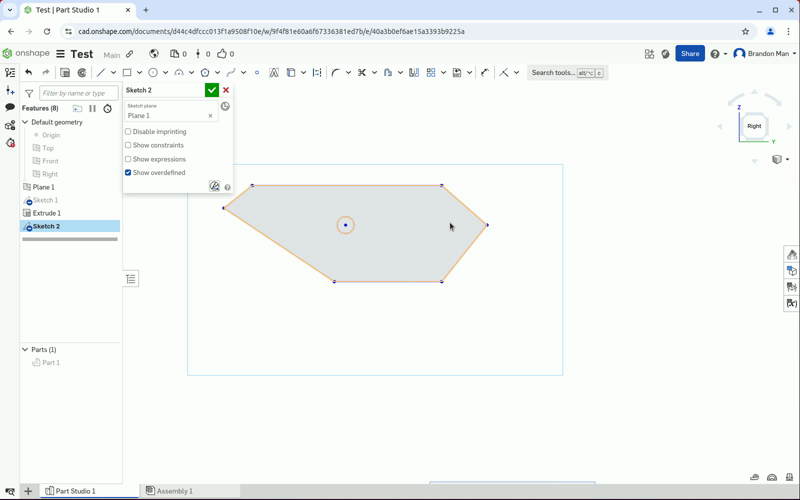
scroll(6)
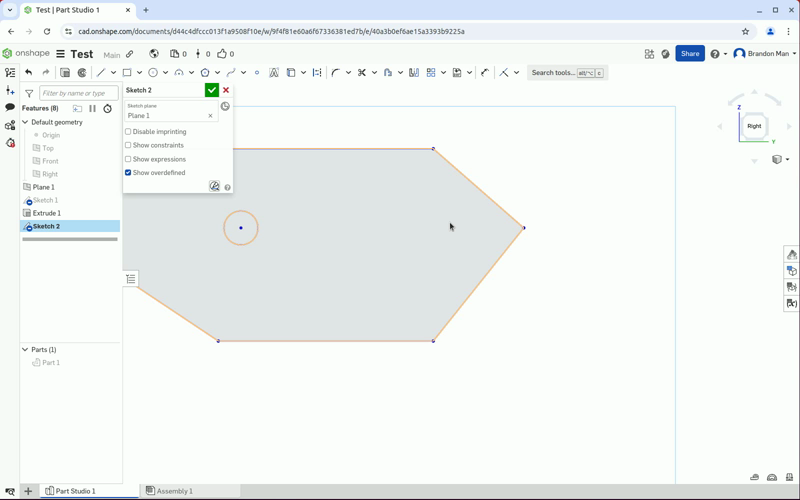
click(450, 222)
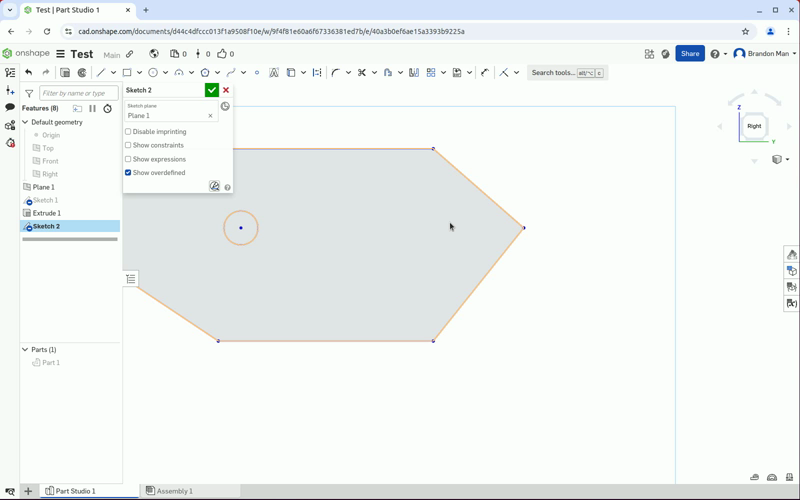
scroll(-6)
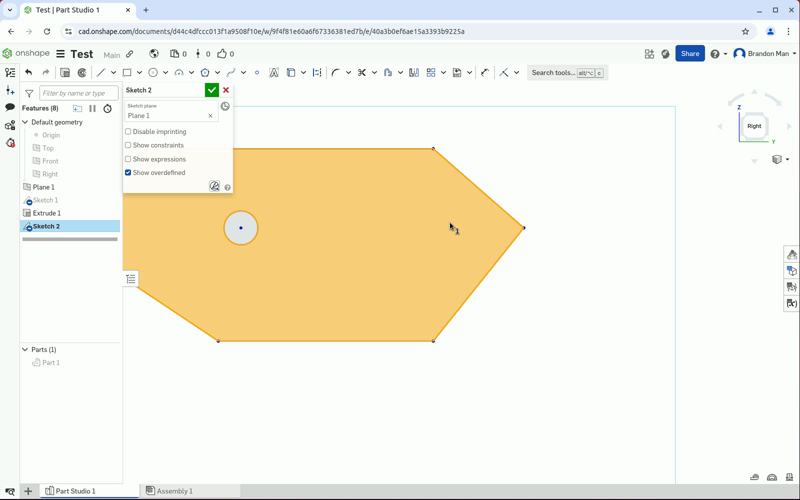
scroll(-6)
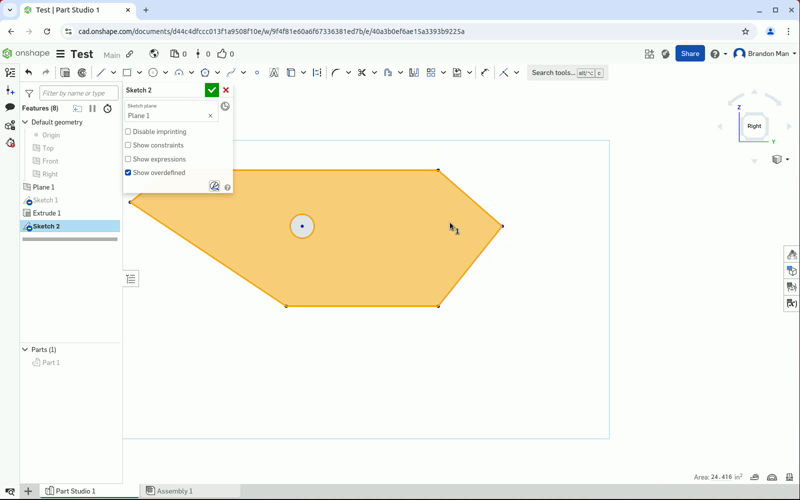
scroll(-6)
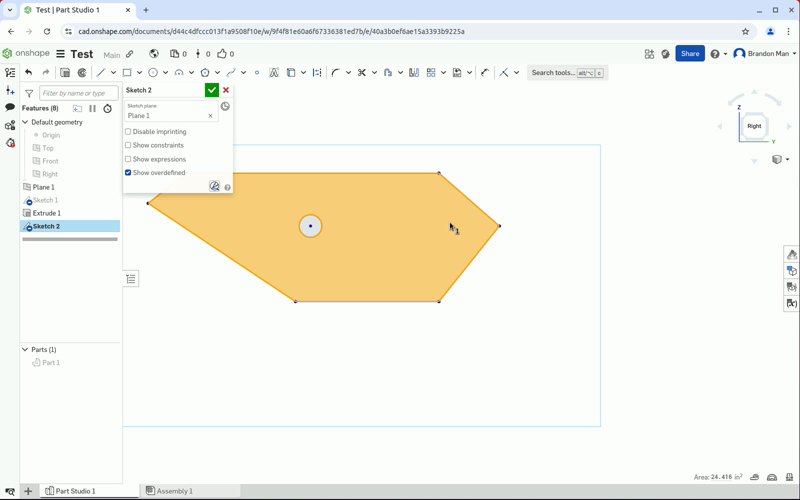
scroll(-6)
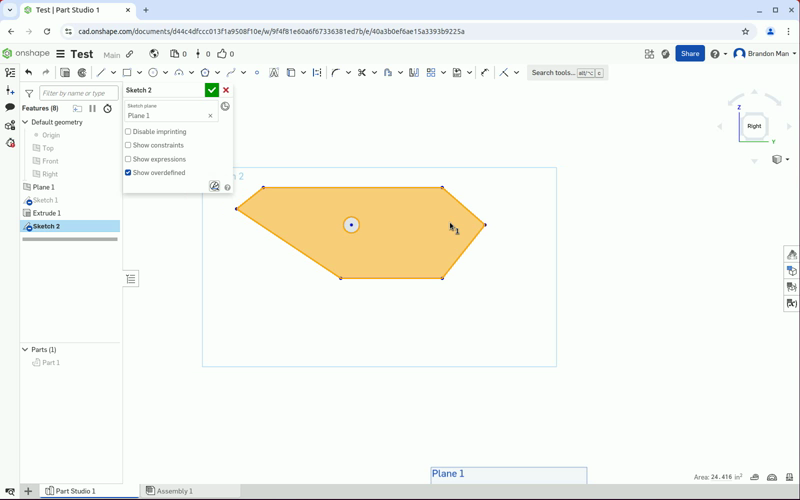
scroll(-6)
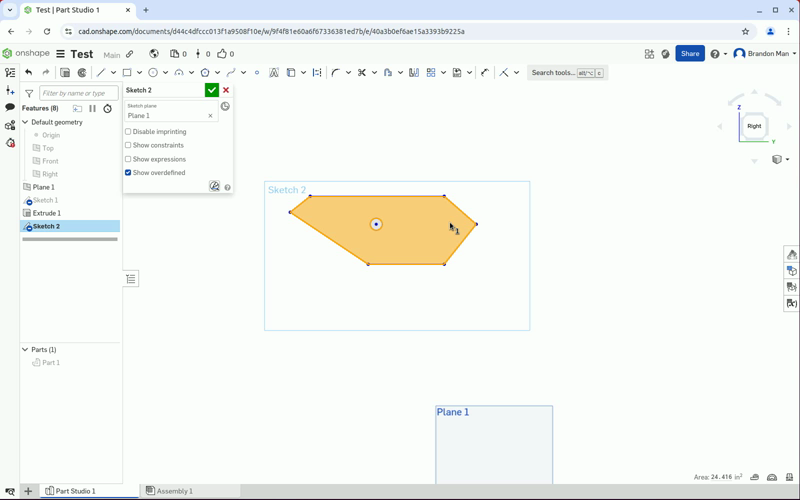
scroll(-6)
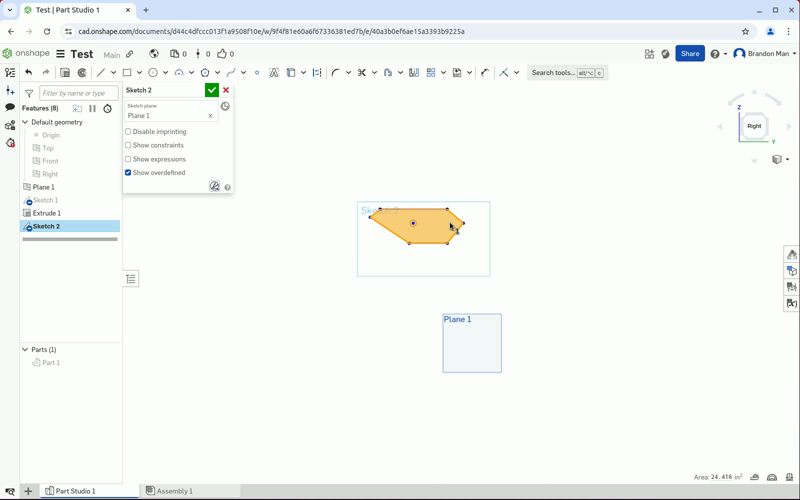
scroll(-6)
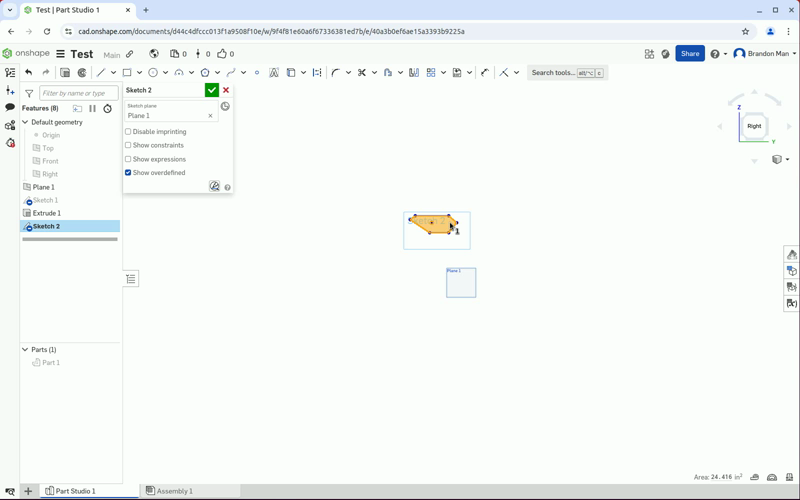
mouse_move(73, 352)
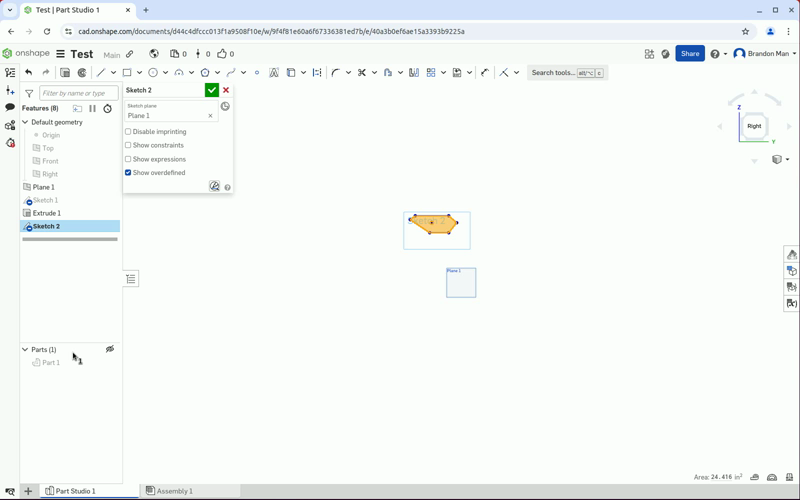
key(shift+y)
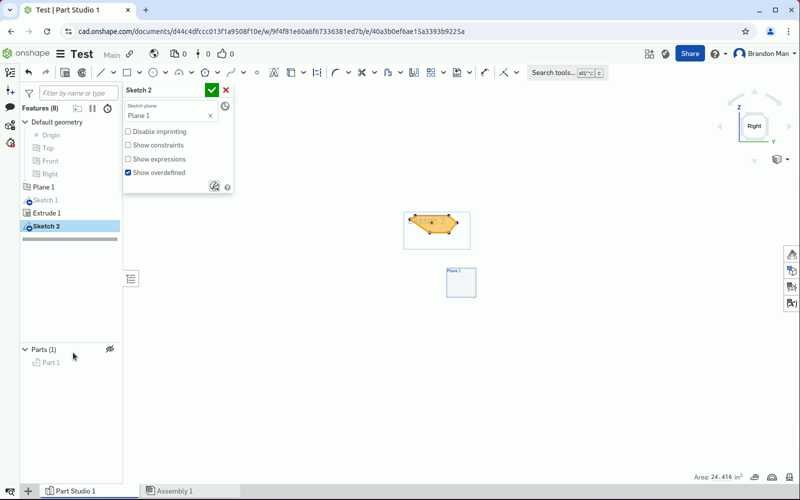
key(shift+e)
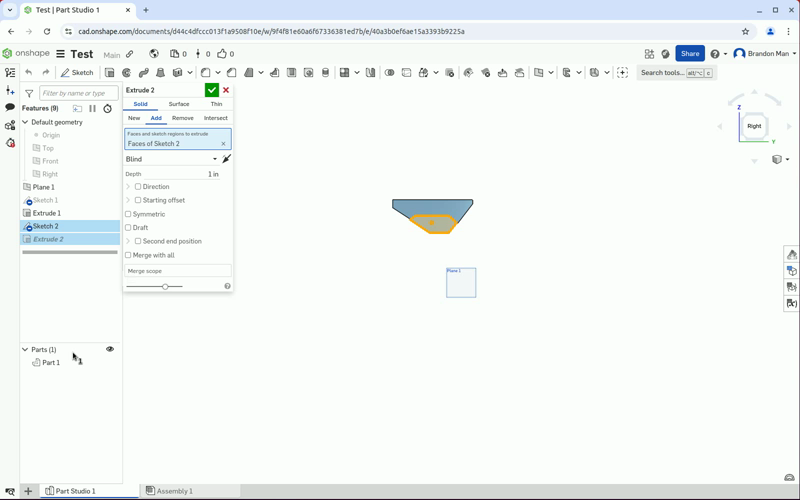
mouse_move(143, 106)
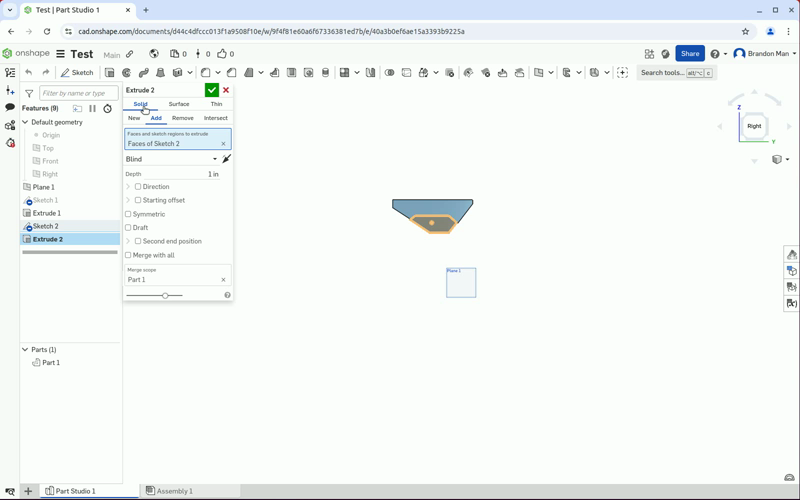
click(143, 106)
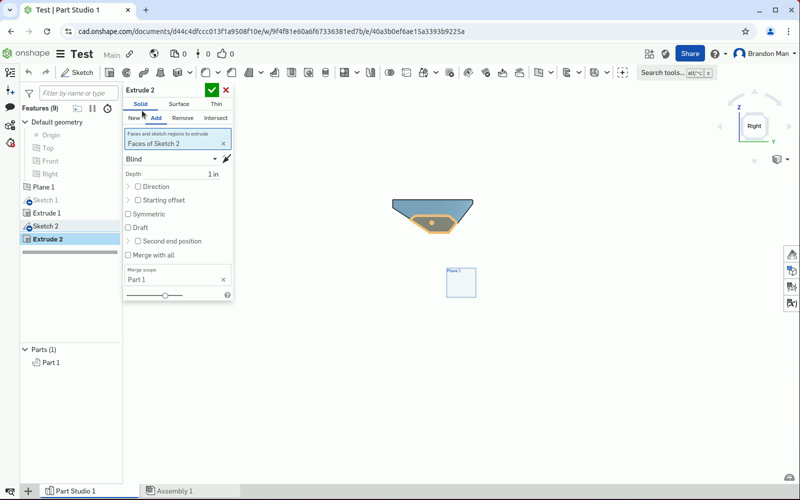
mouse_move(137, 120)
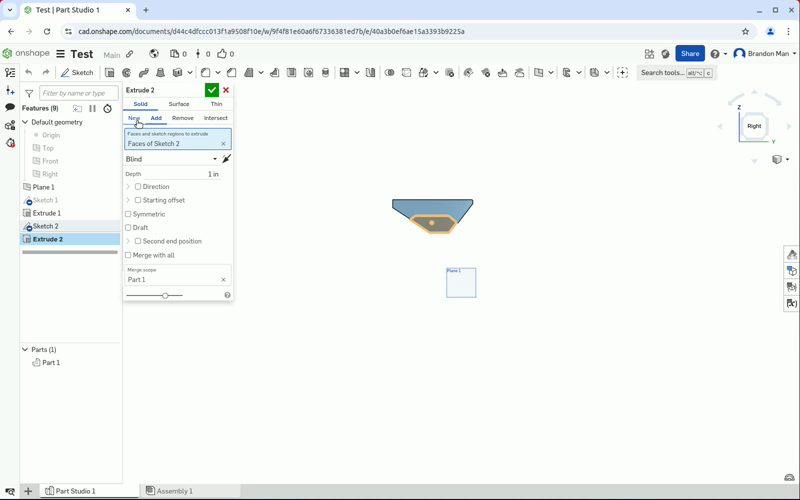
click(137, 120)
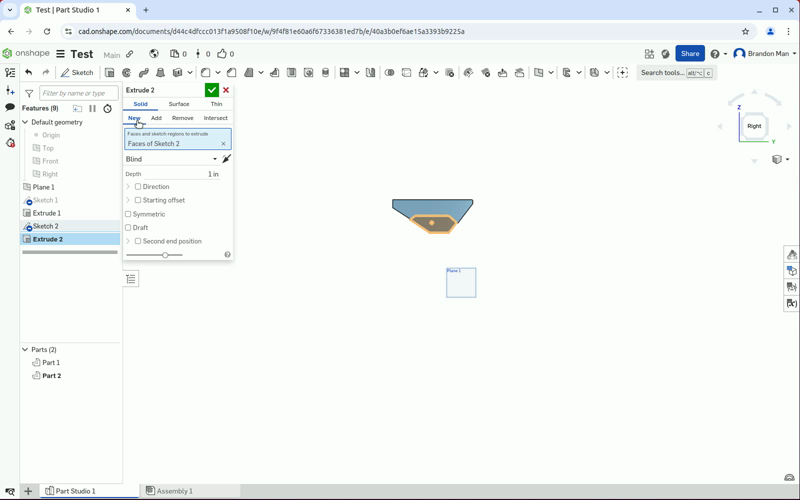
key(tab, 4)
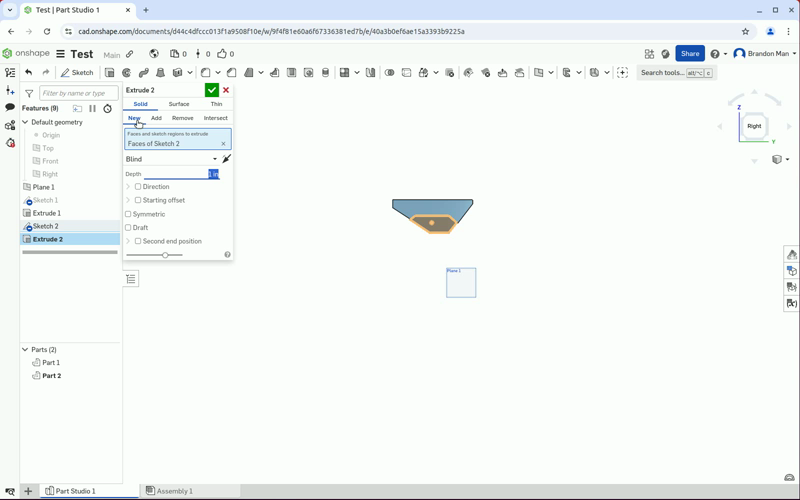
text(0.481)
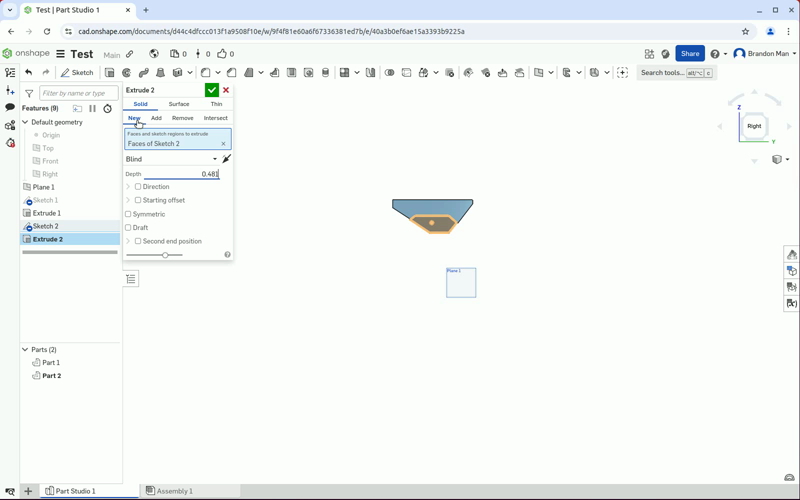
key(enter)
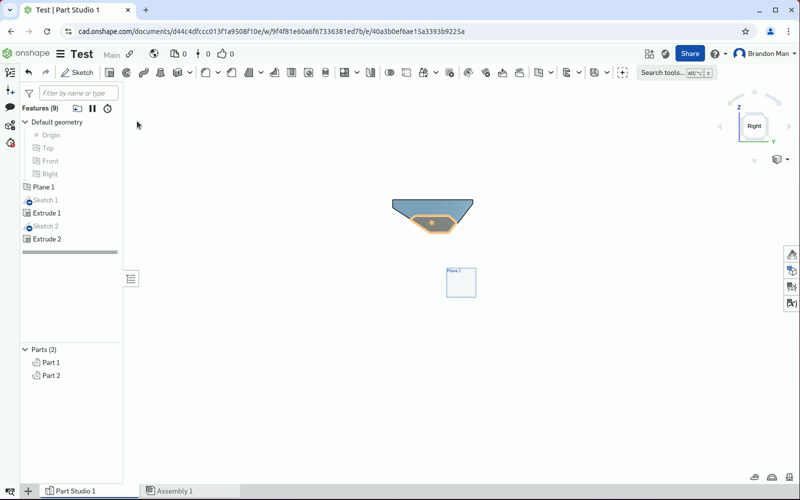
key(shift+h)
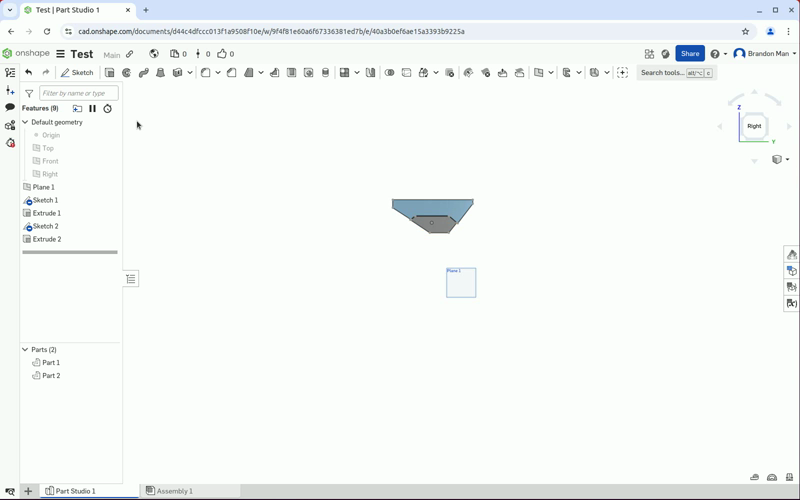
key(shift+h)
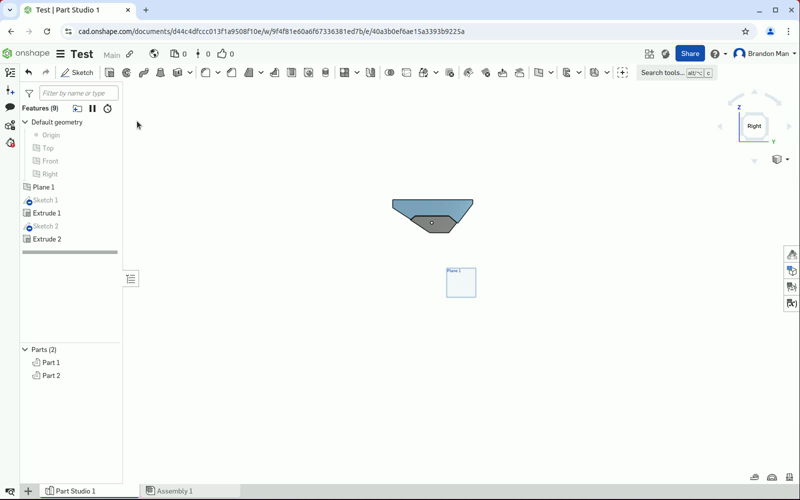
mouse_move(73, 189)
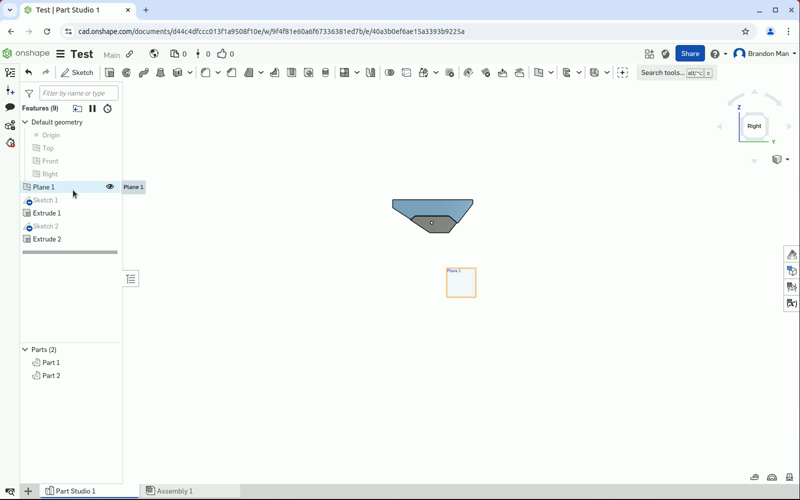
click(73, 189)
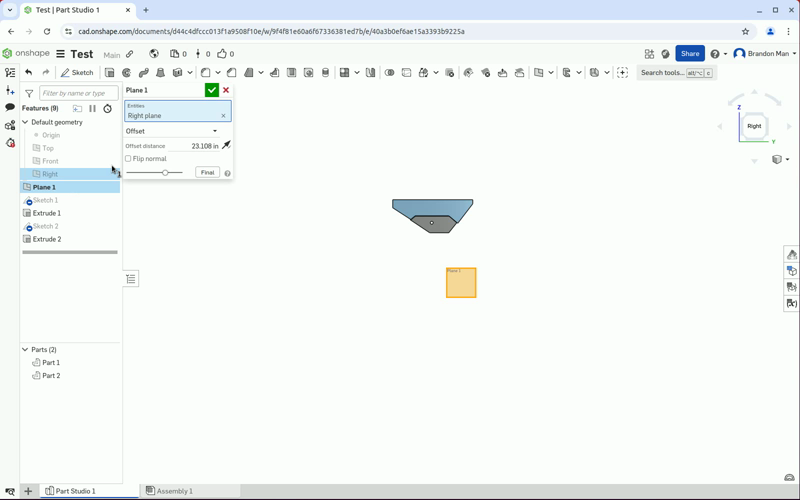
mouse_move(229, 92)
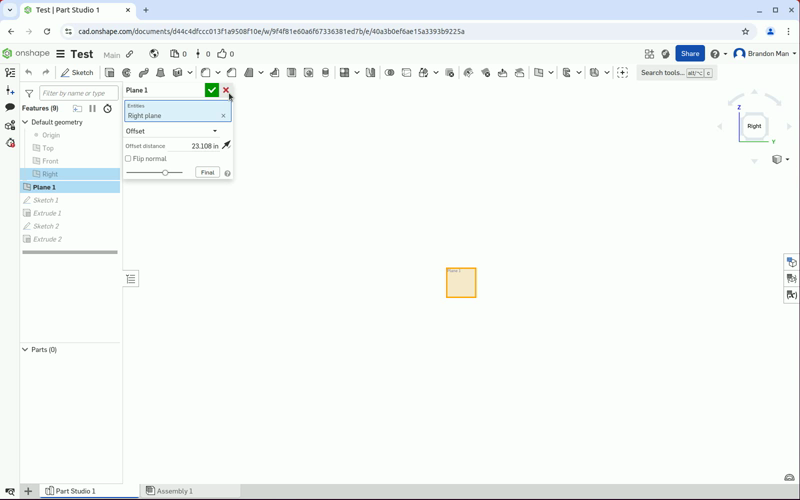
click(229, 92)
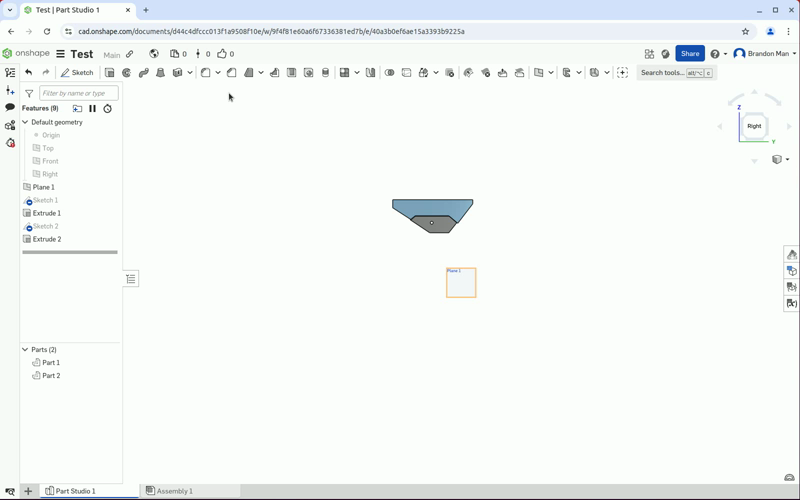
mouse_move(541, 75)
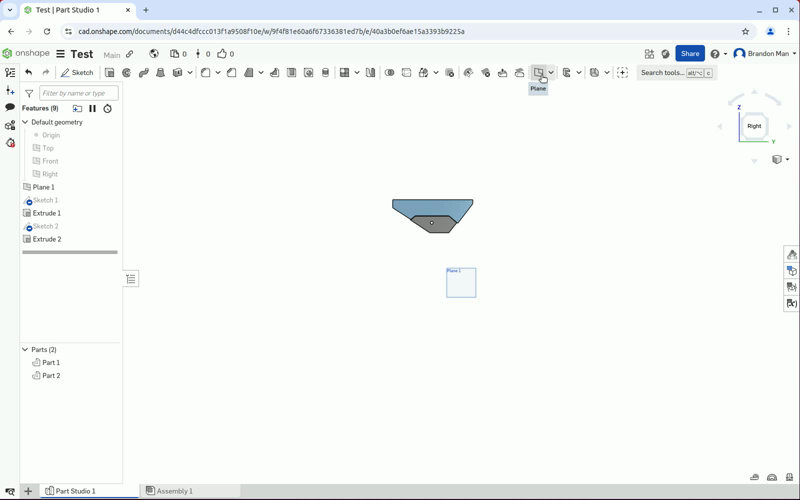
click(541, 75)
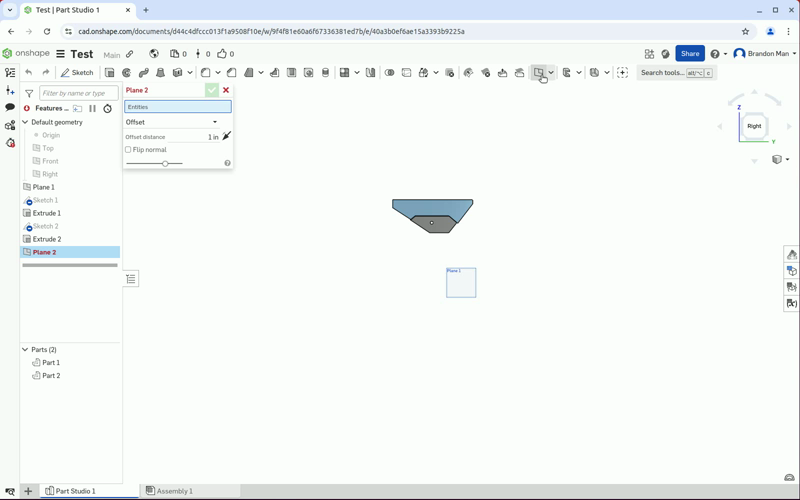
mouse_move(73, 176)
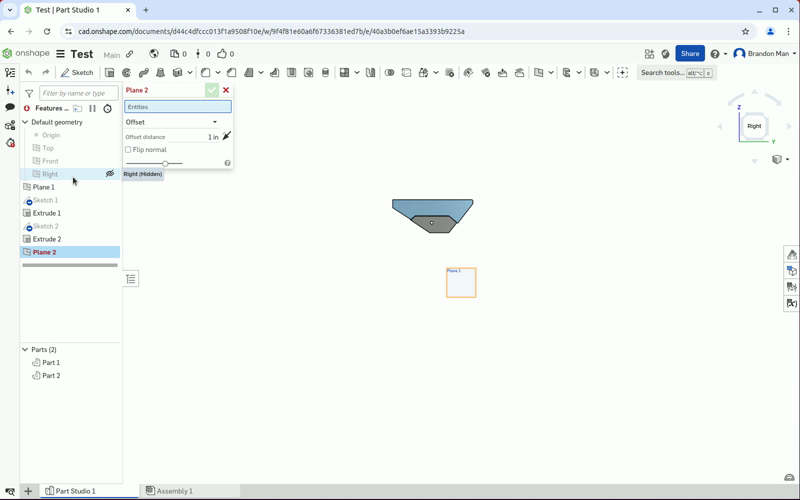
click(73, 176)
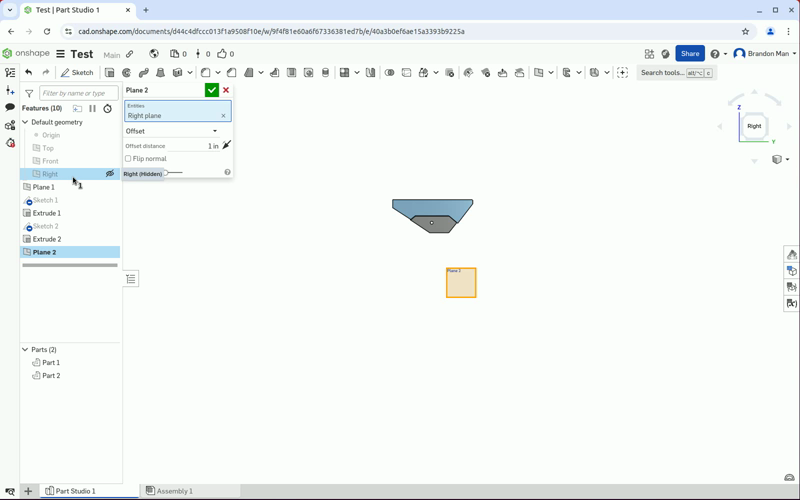
key(tab, 2)
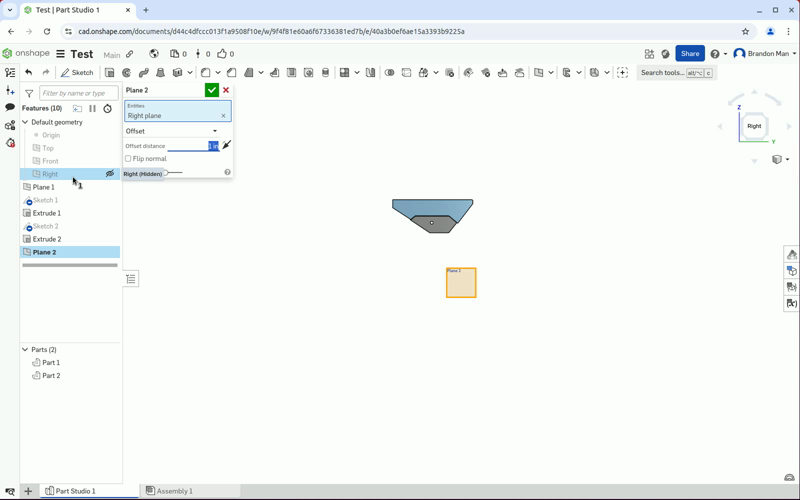
text(22.615)
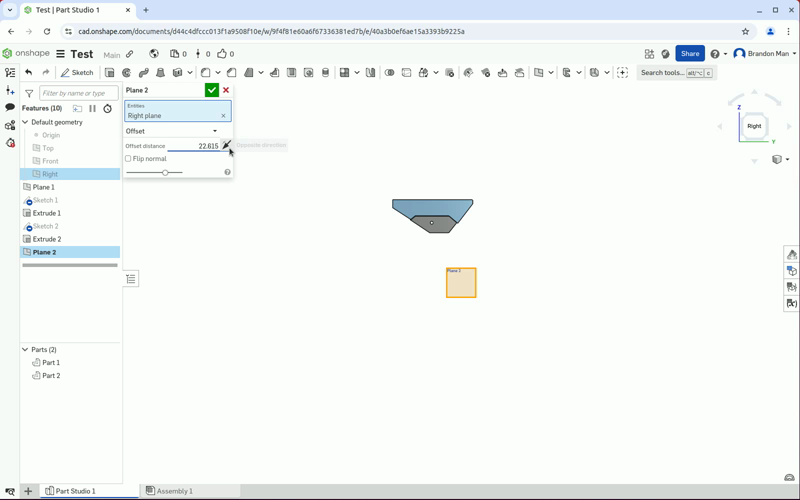
mouse_move(229, 147)
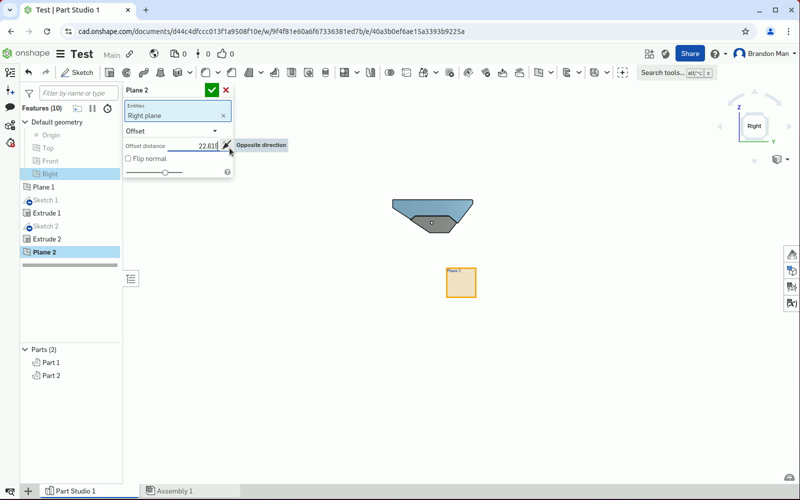
click(229, 147)
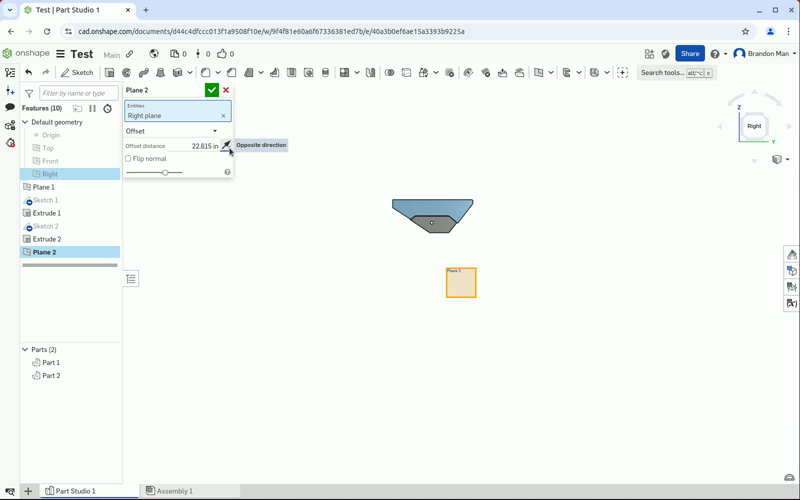
key(enter, 2)
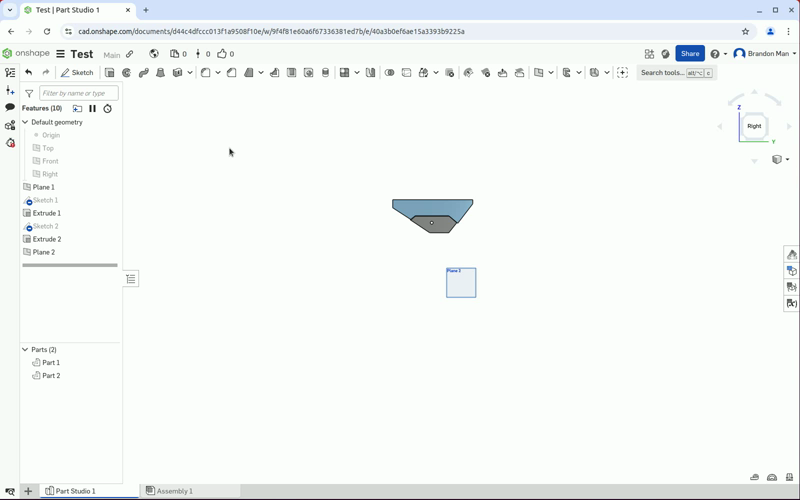
key(shift+s)
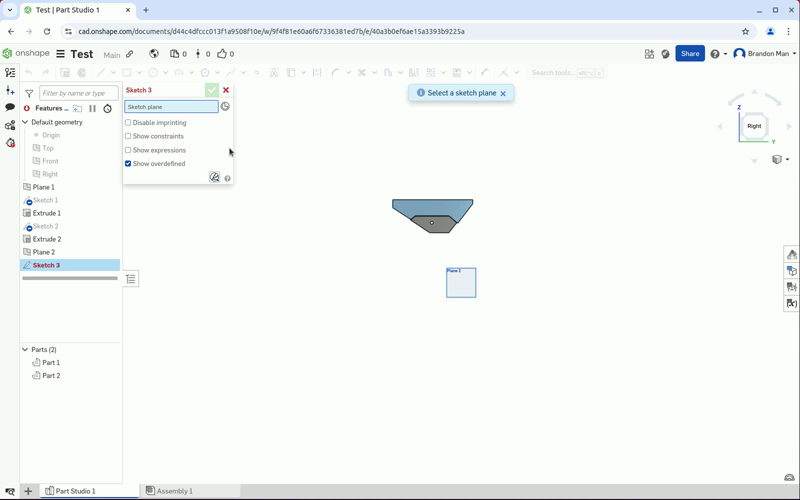
mouse_move(73, 254)
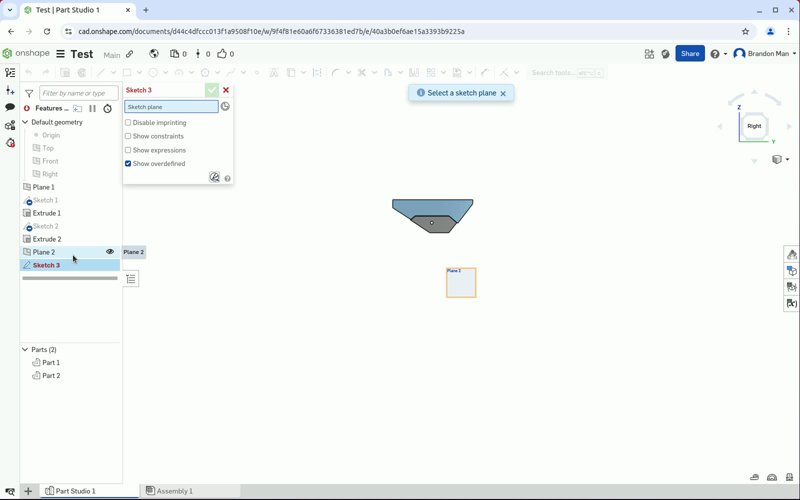
click(73, 254)
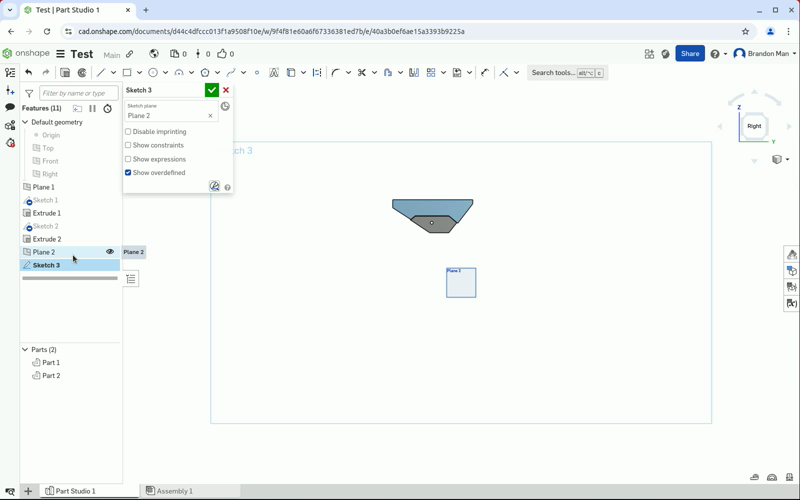
mouse_move(73, 352)
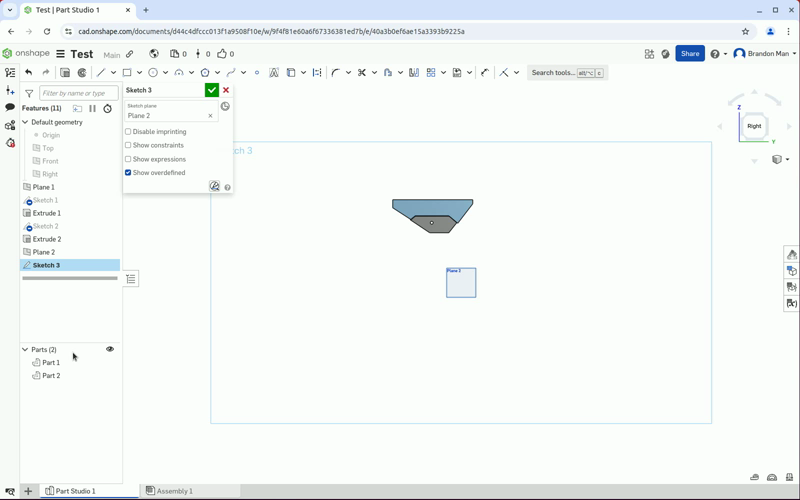
key(y)
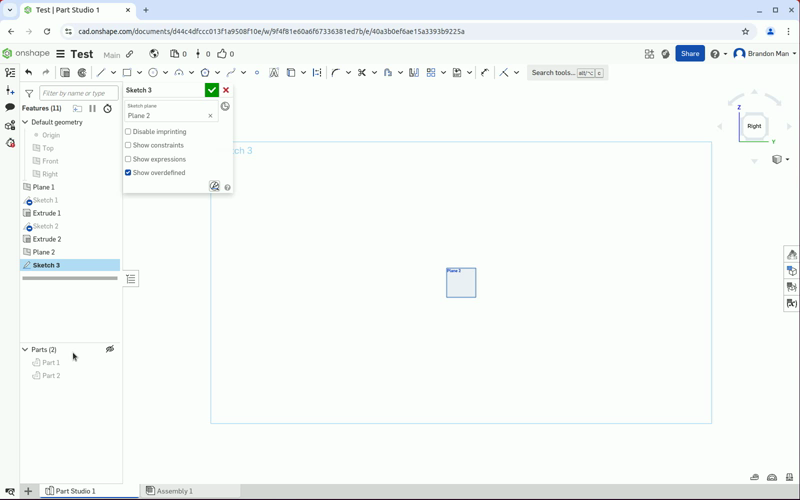
key(c)
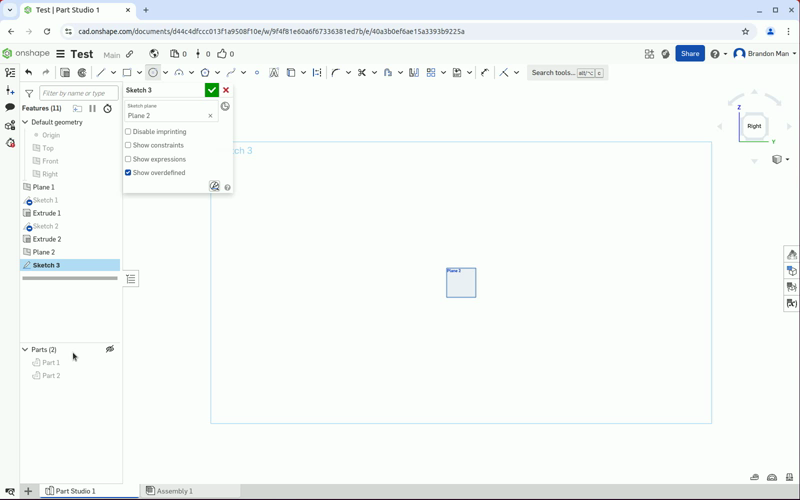
key_down(shift)
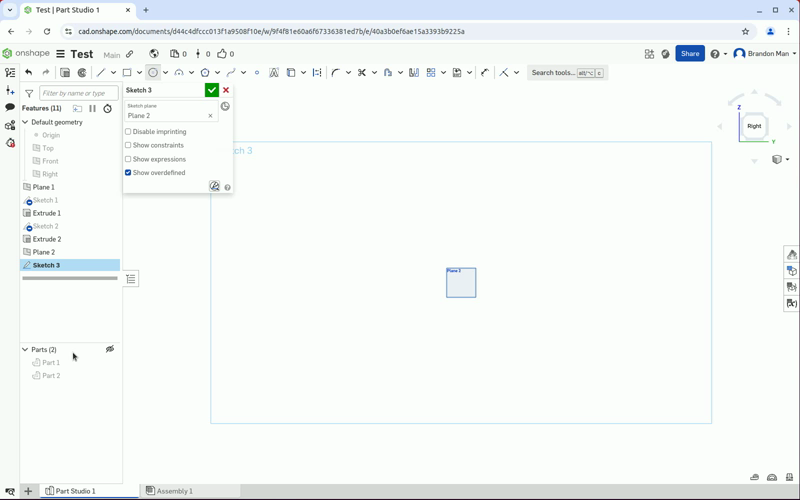
mouse_move(432, 223)
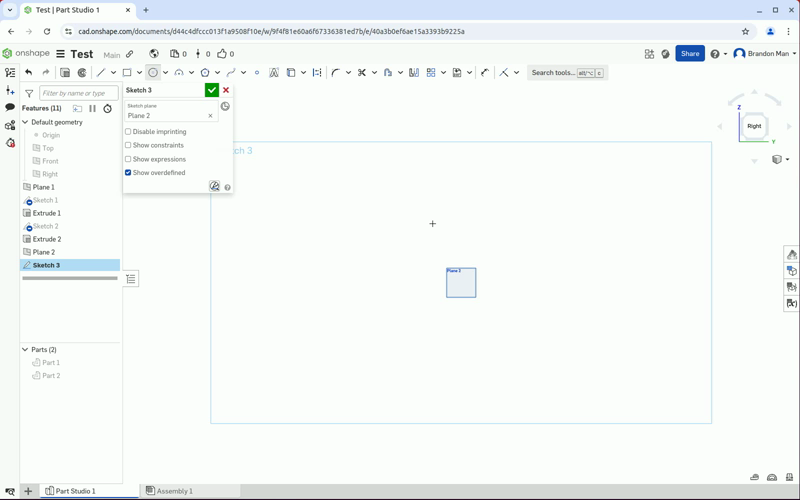
click(432, 223)
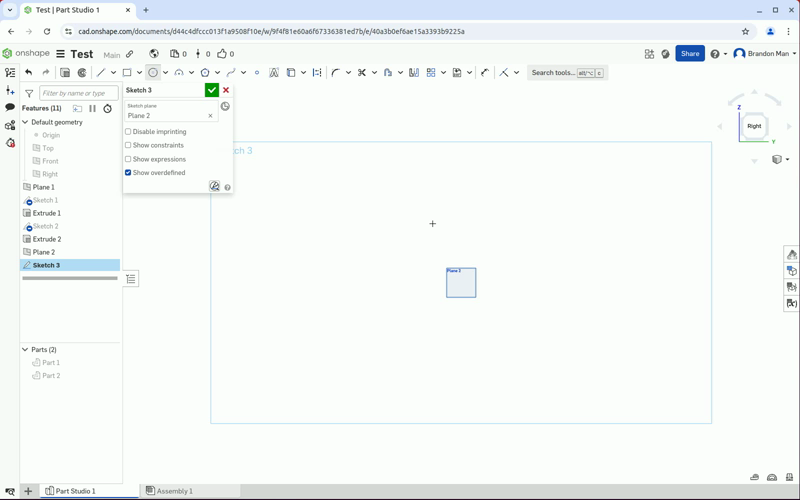
key_up(shift)
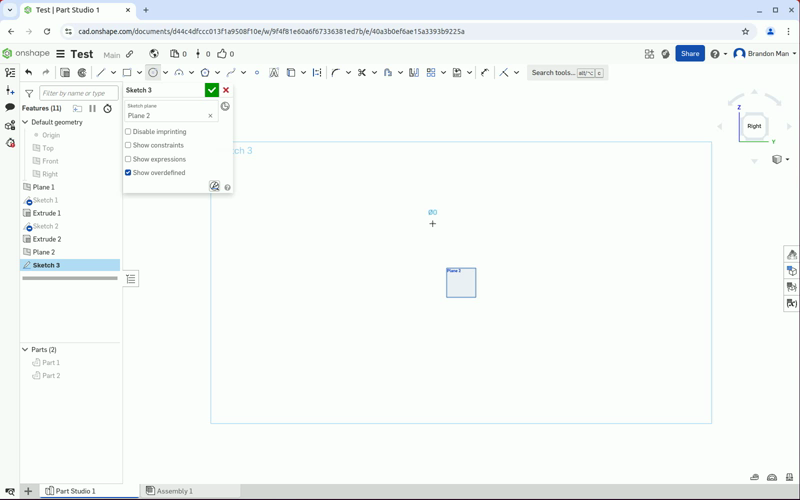
mouse_move(434, 223)
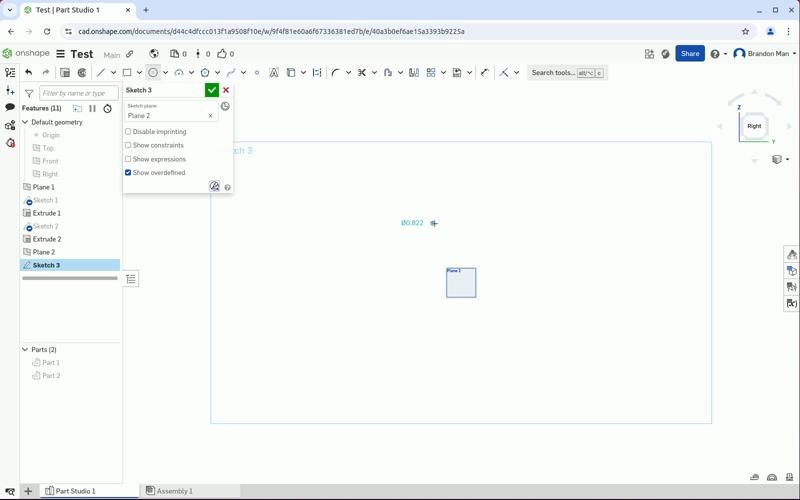
scroll(6)
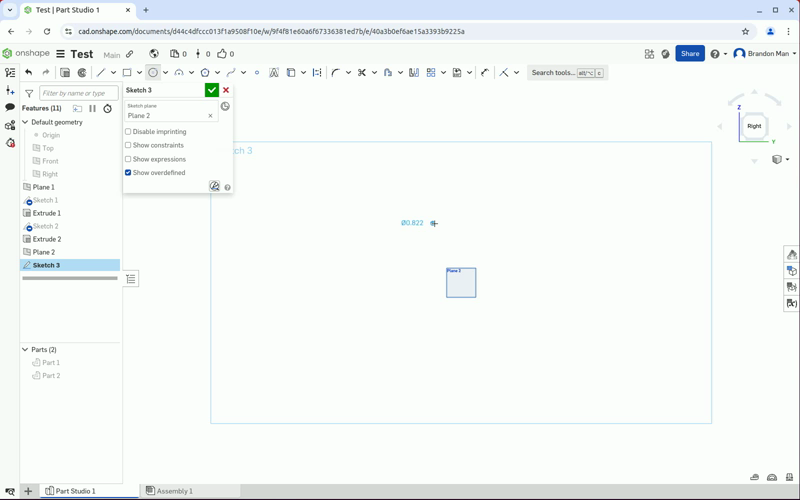
scroll(6)
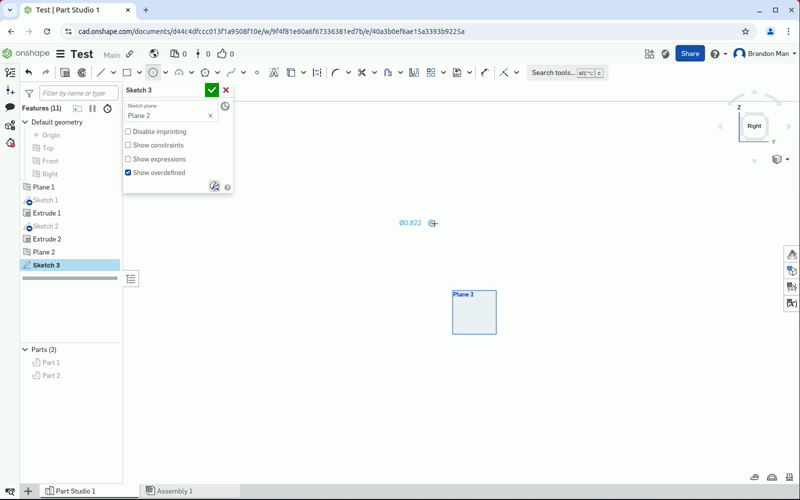
scroll(6)
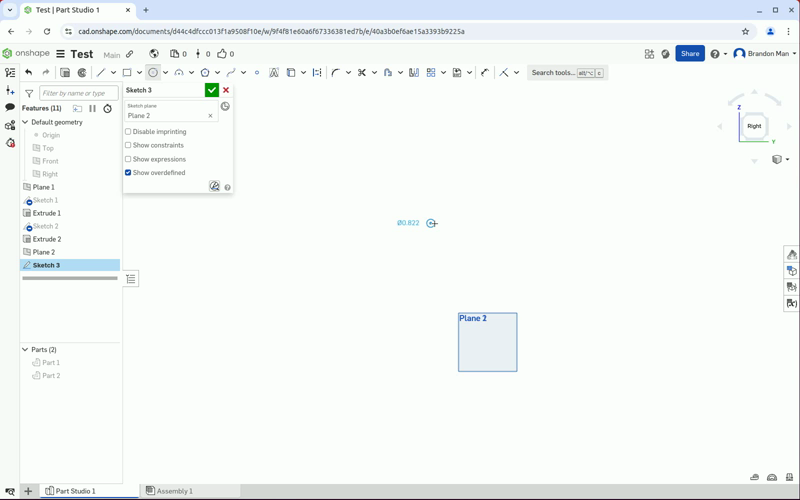
scroll(6)
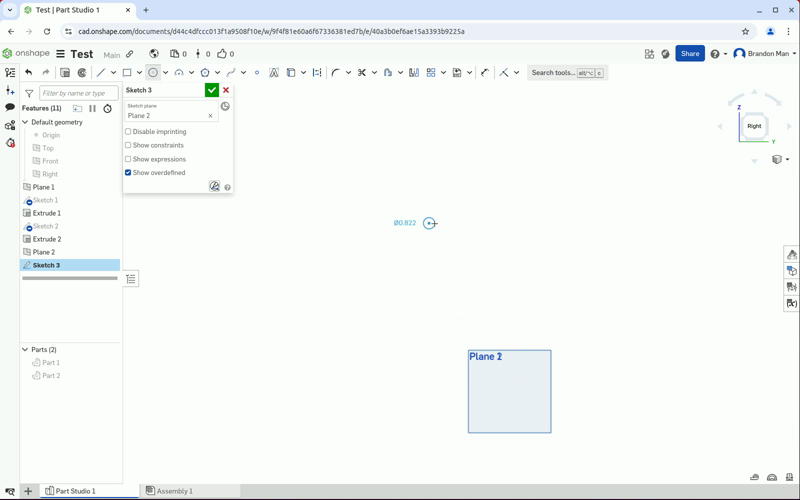
scroll(6)
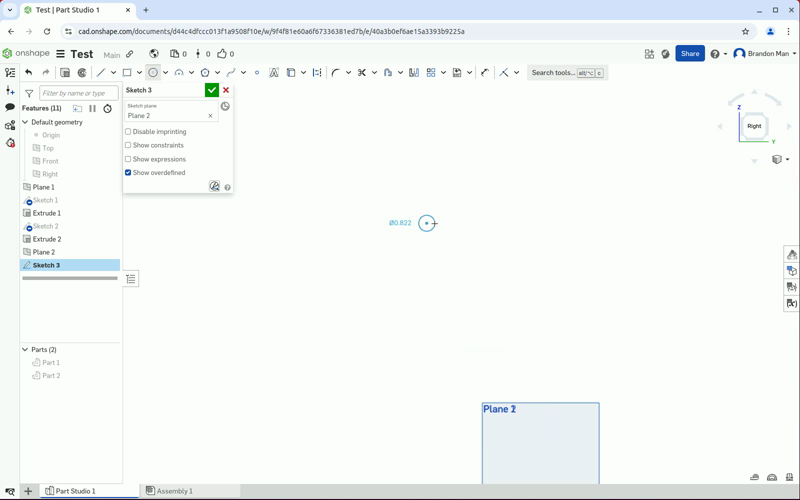
scroll(6)
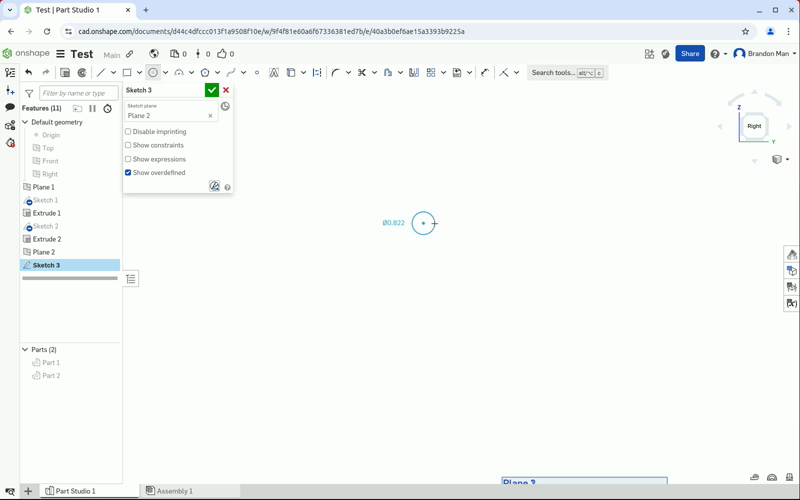
scroll(6)
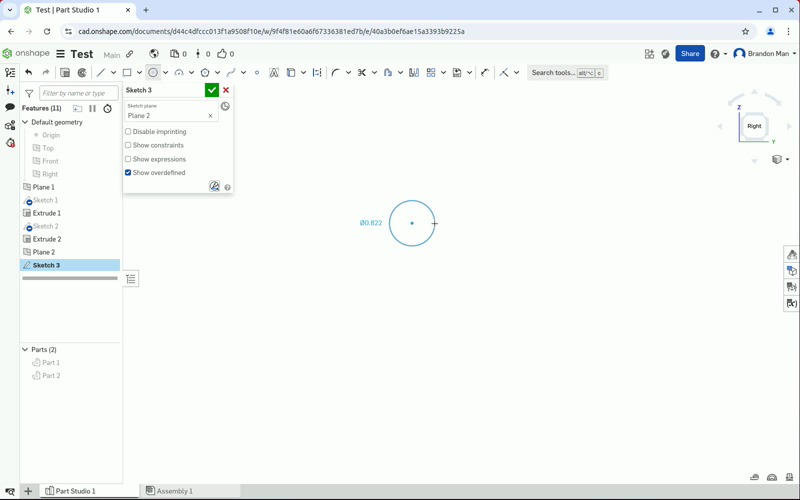
click(434, 223)
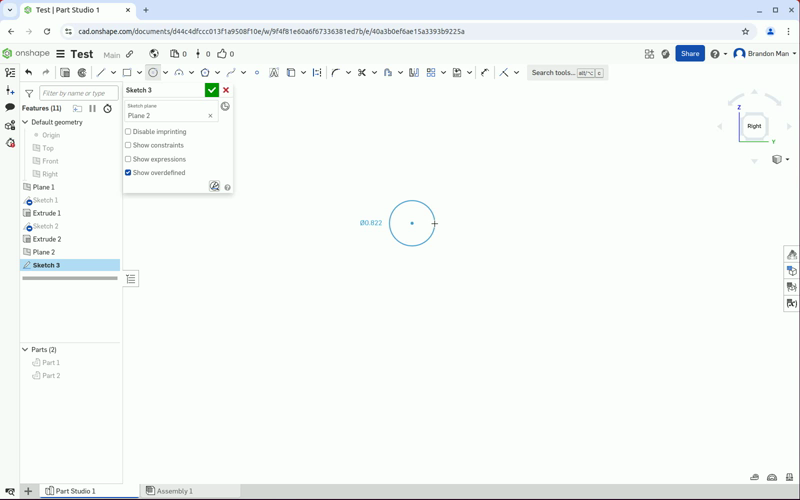
scroll(-6)
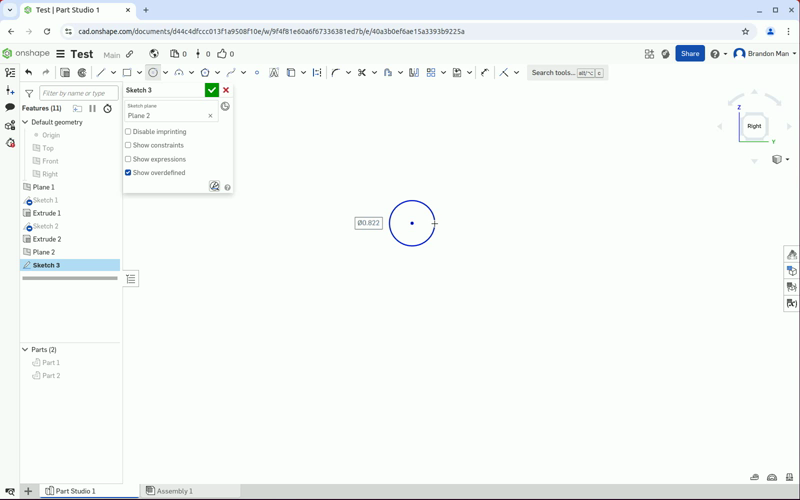
scroll(-6)
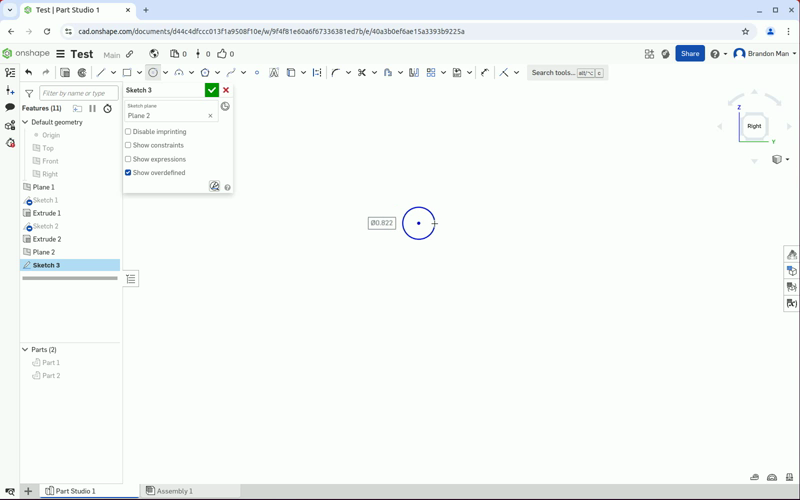
scroll(-6)
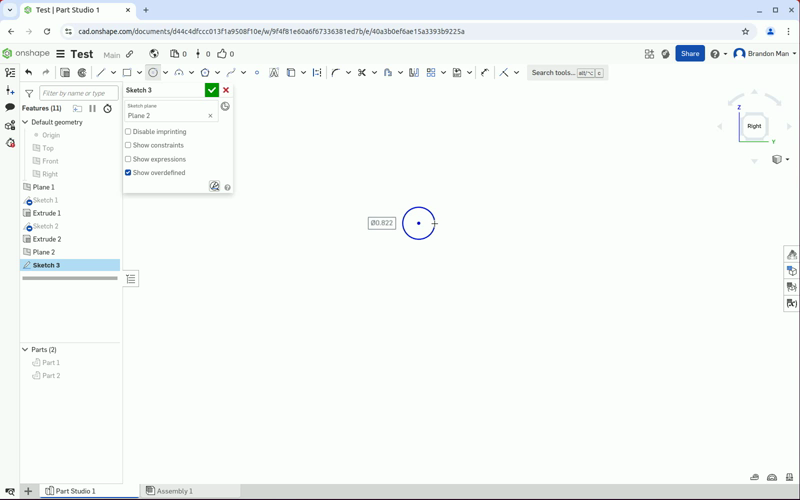
scroll(-6)
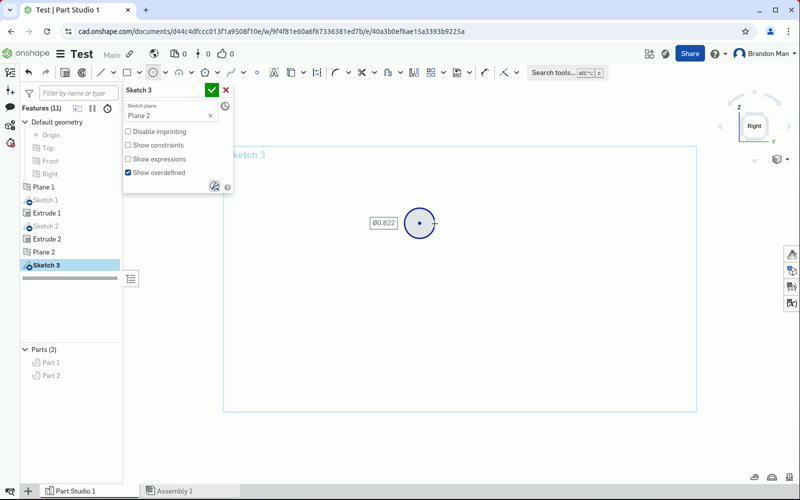
scroll(-6)
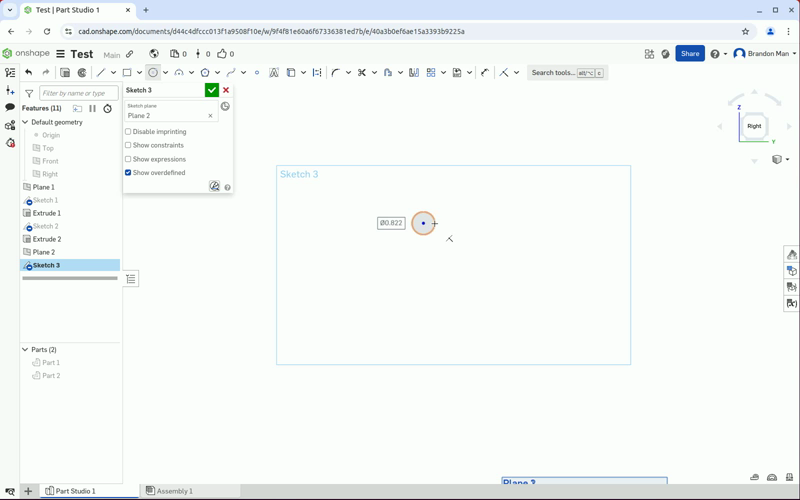
scroll(-6)
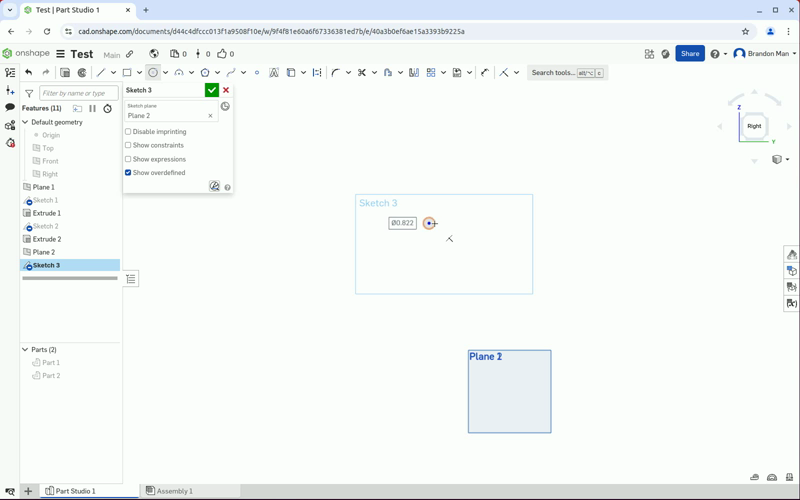
scroll(-6)
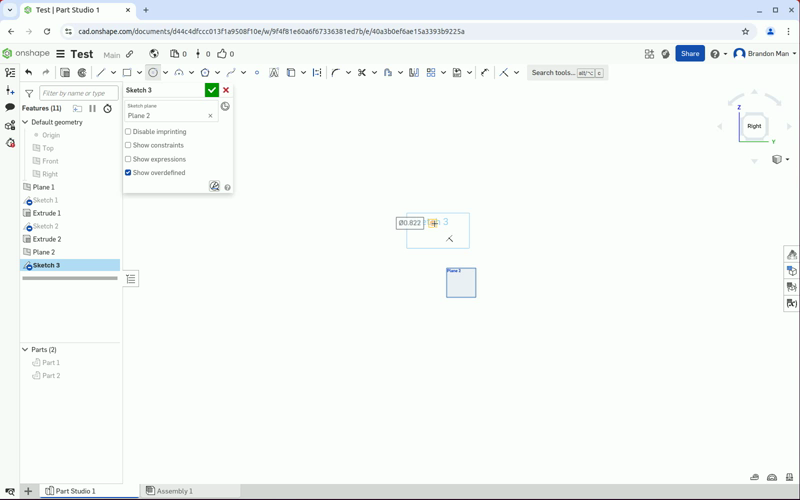
key(esc)
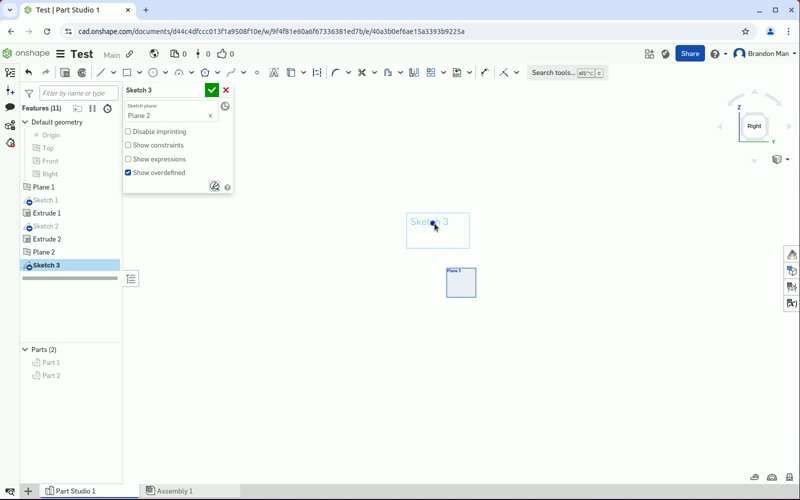
mouse_move(433, 224)
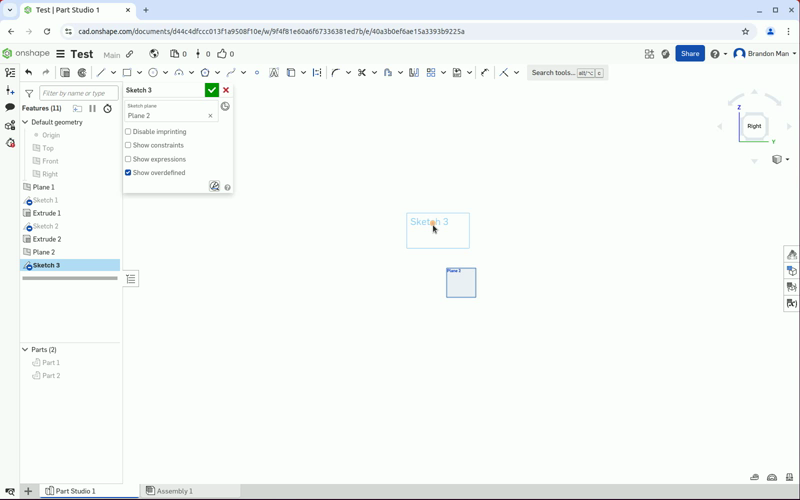
scroll(6)
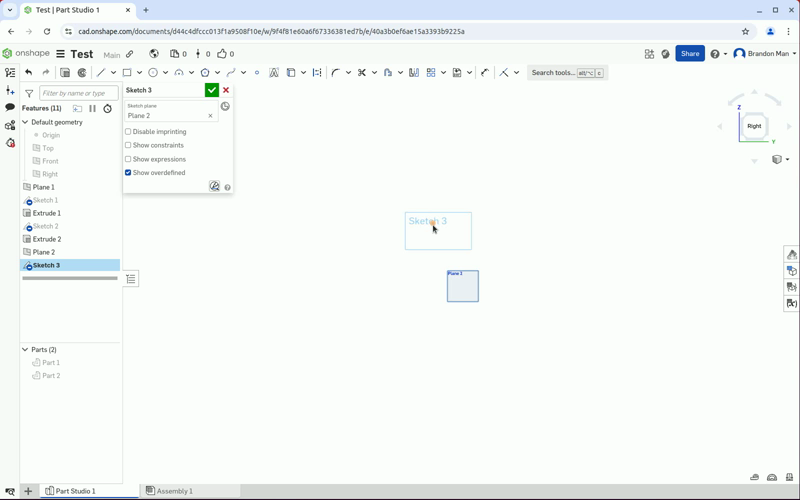
scroll(6)
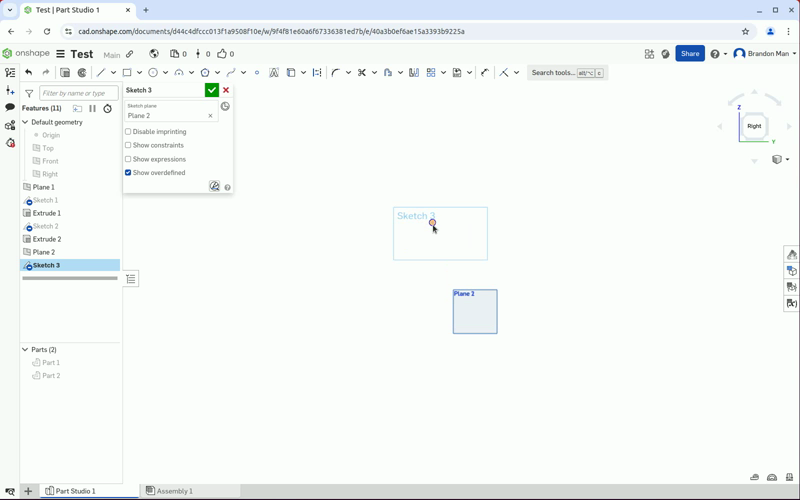
scroll(6)
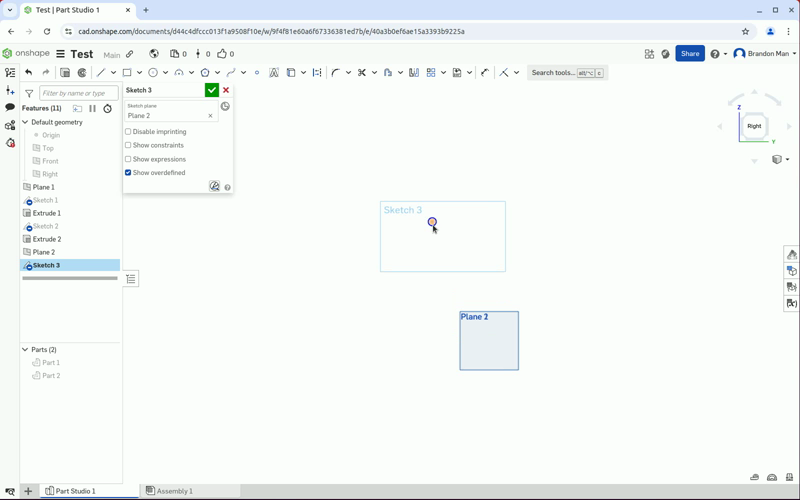
scroll(6)
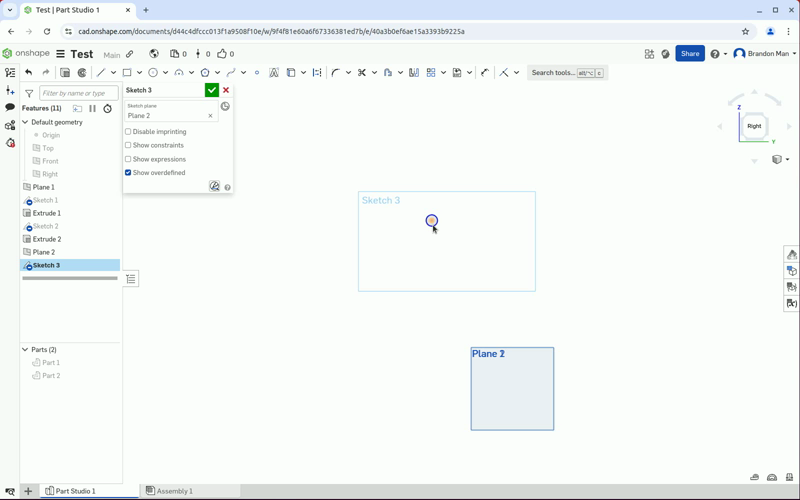
scroll(6)
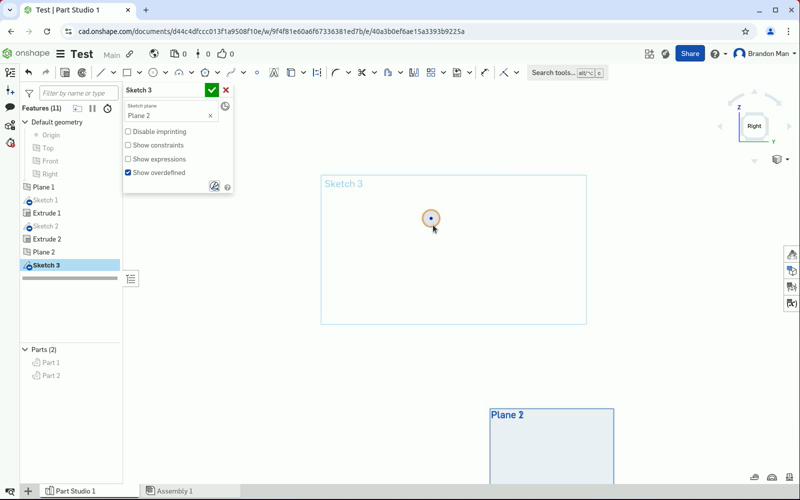
scroll(6)
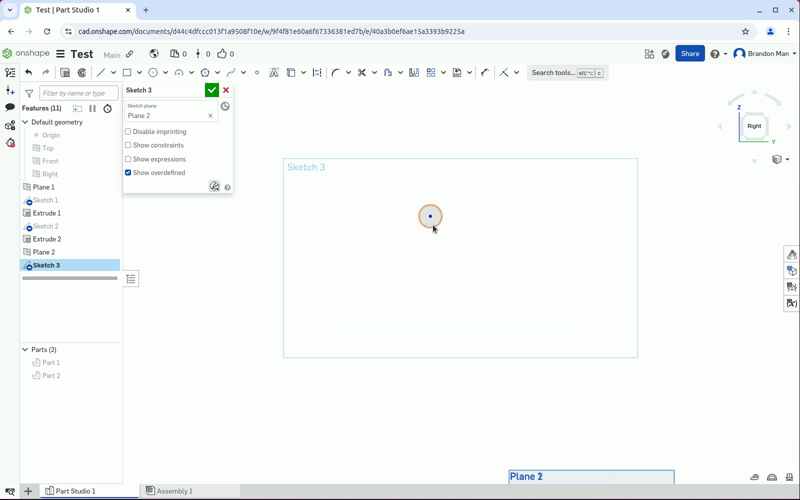
scroll(6)
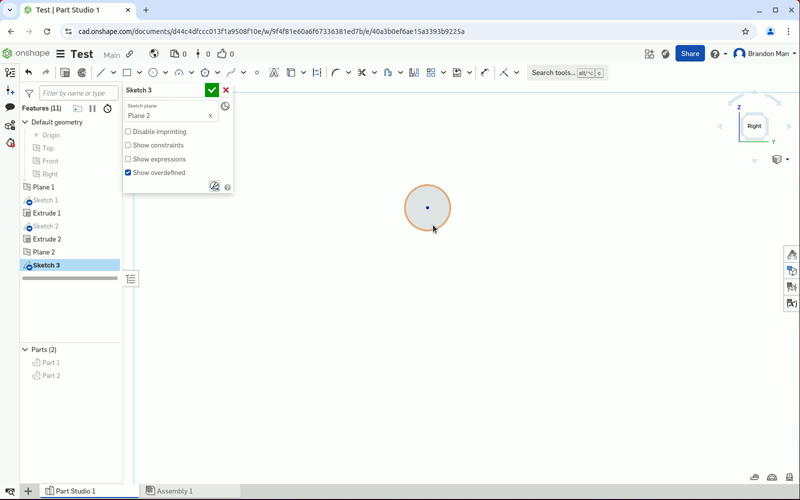
click(433, 224)
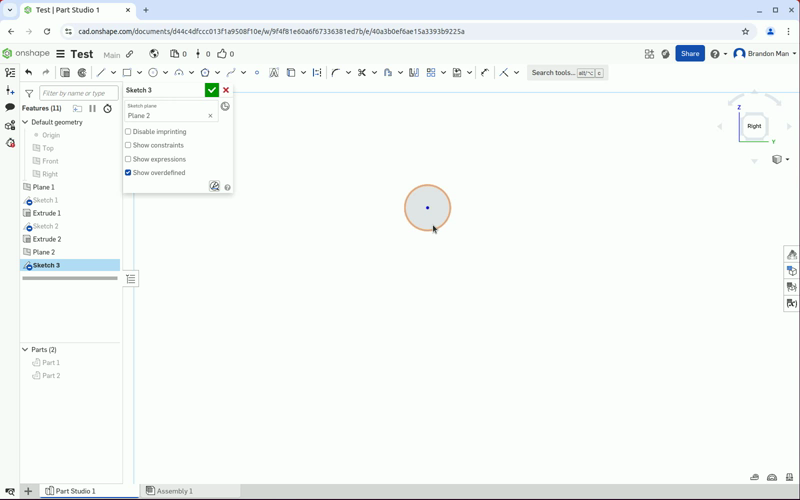
scroll(-6)
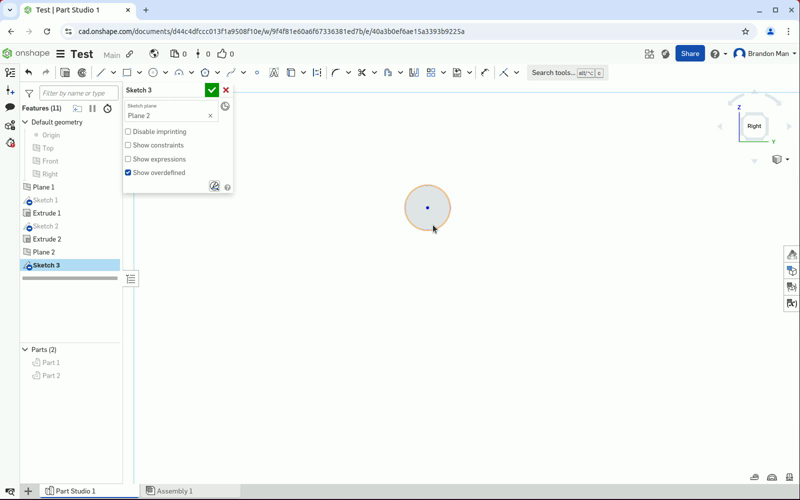
scroll(-6)
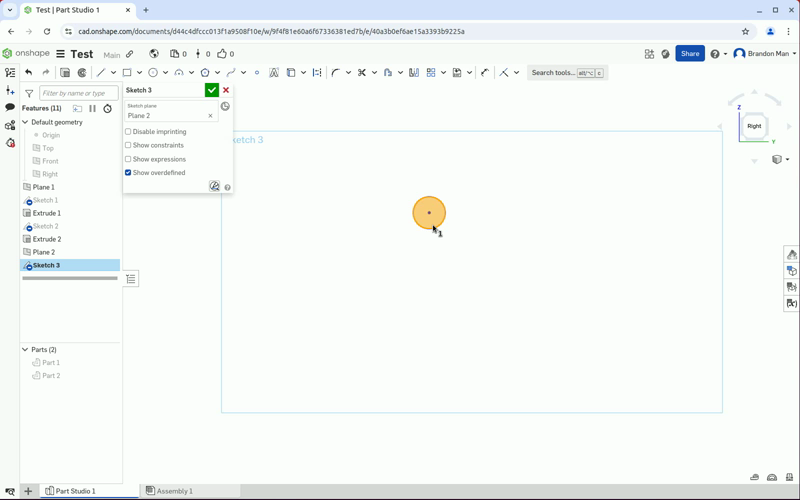
scroll(-6)
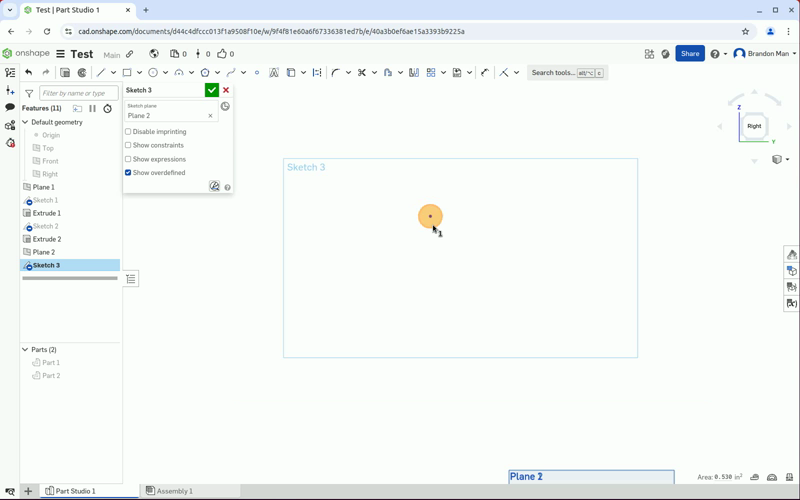
scroll(-6)
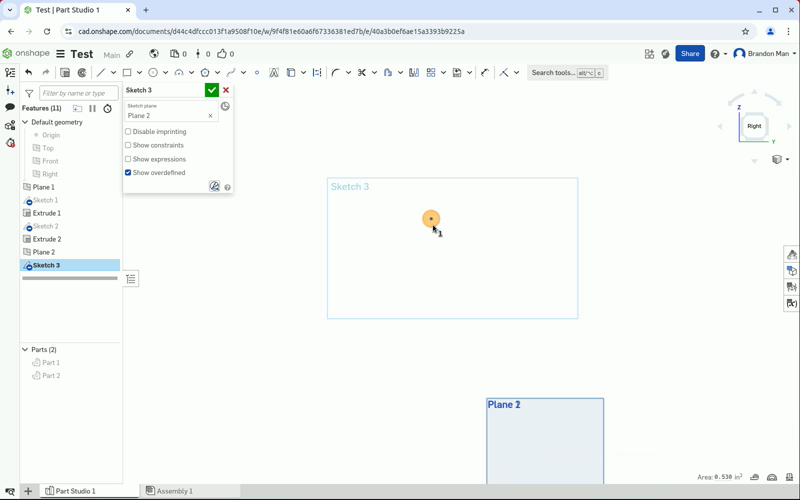
scroll(-6)
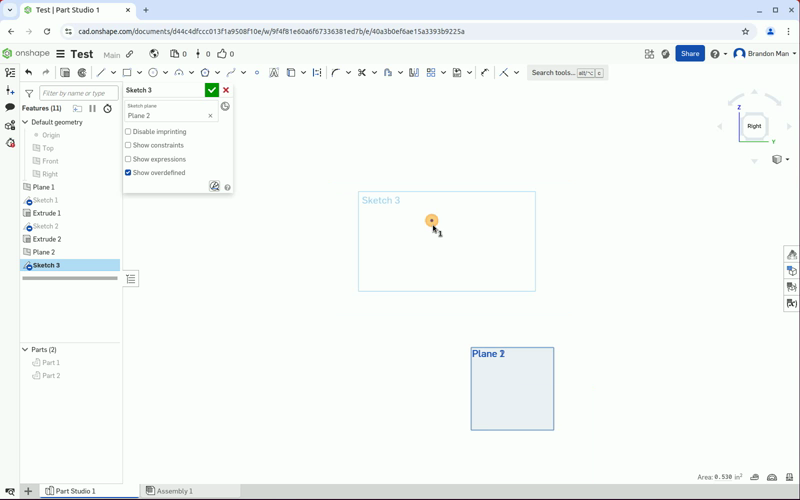
scroll(-6)
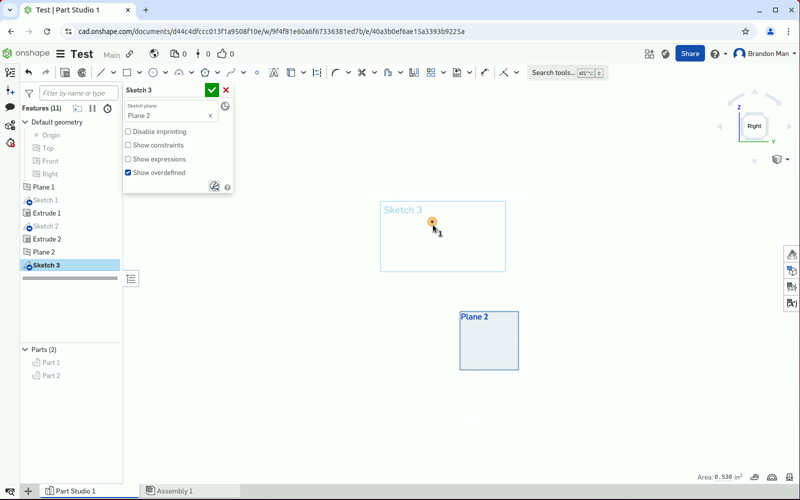
scroll(-6)
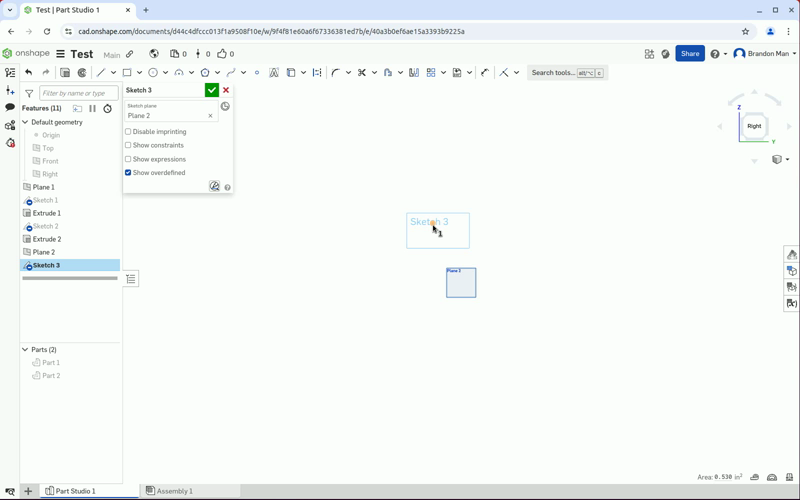
mouse_move(73, 352)
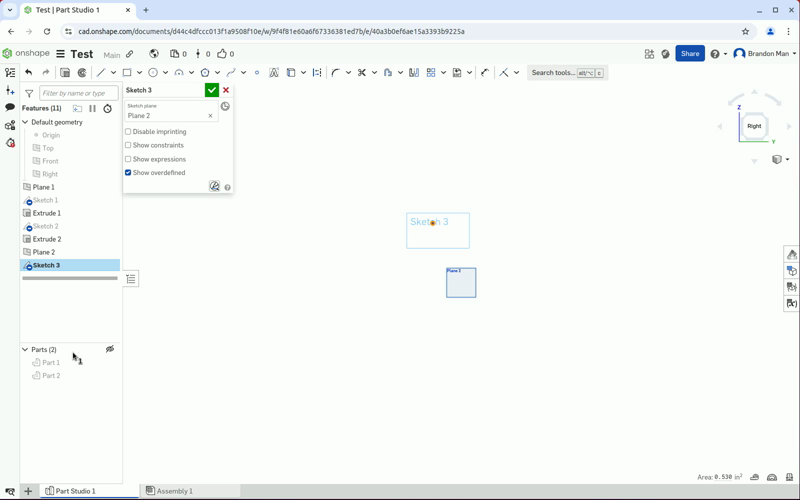
key(shift+y)
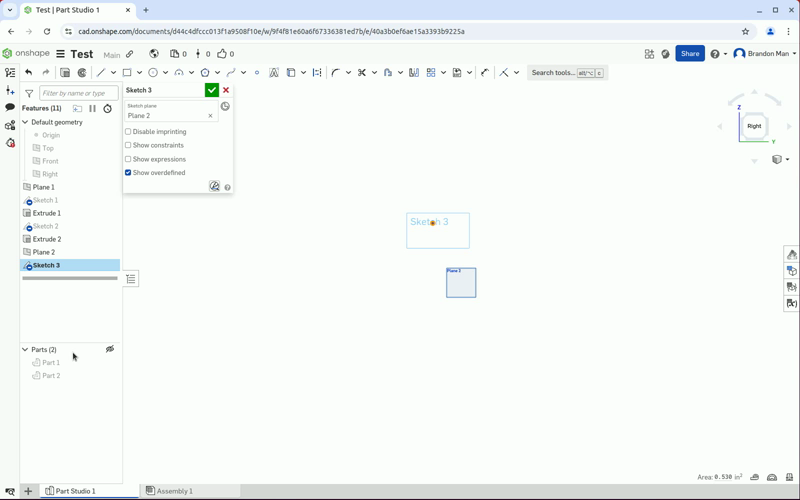
key(shift+e)
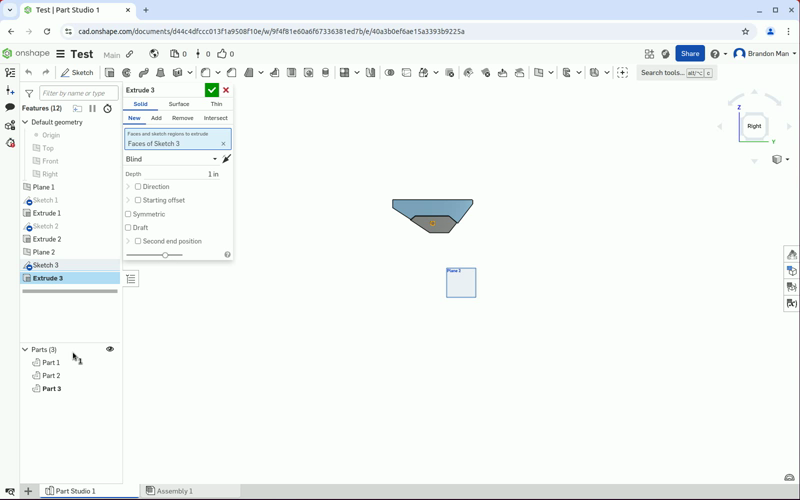
mouse_move(143, 106)
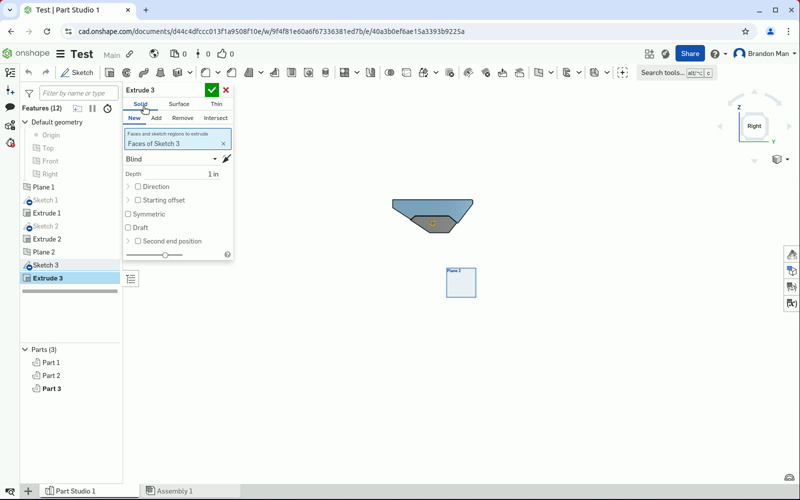
click(143, 106)
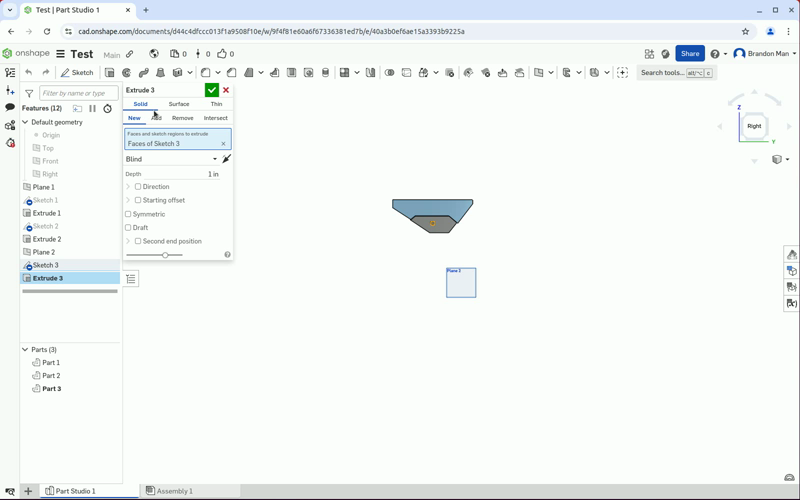
mouse_move(186, 120)
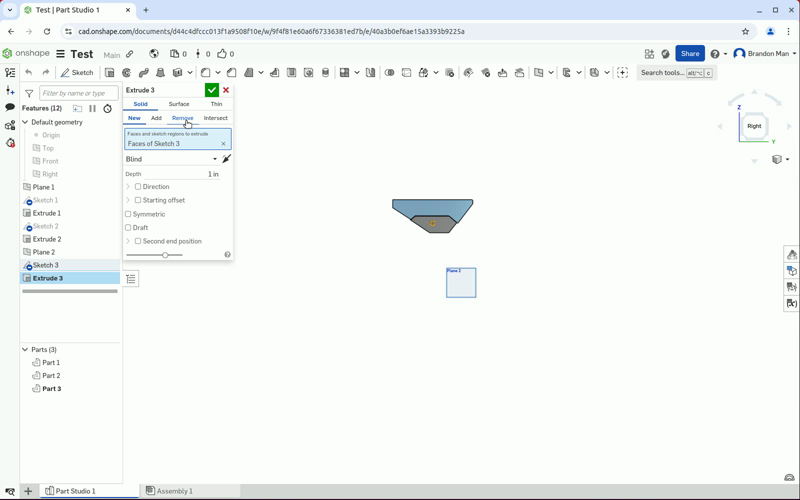
click(186, 120)
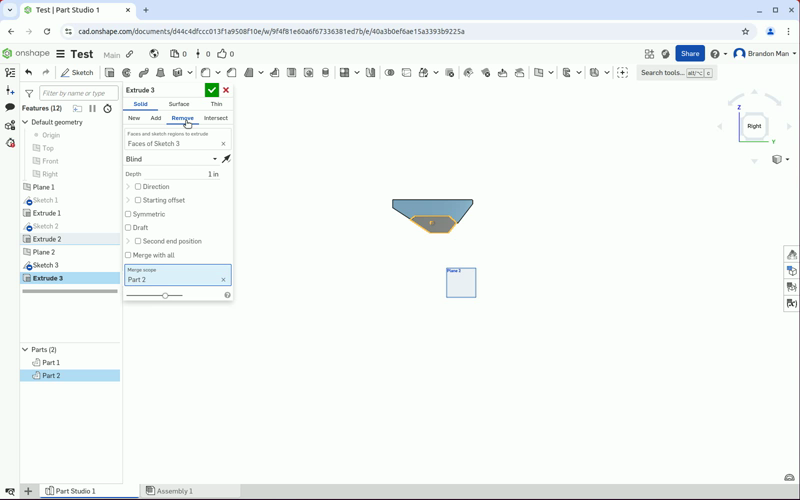
key(tab, 4)
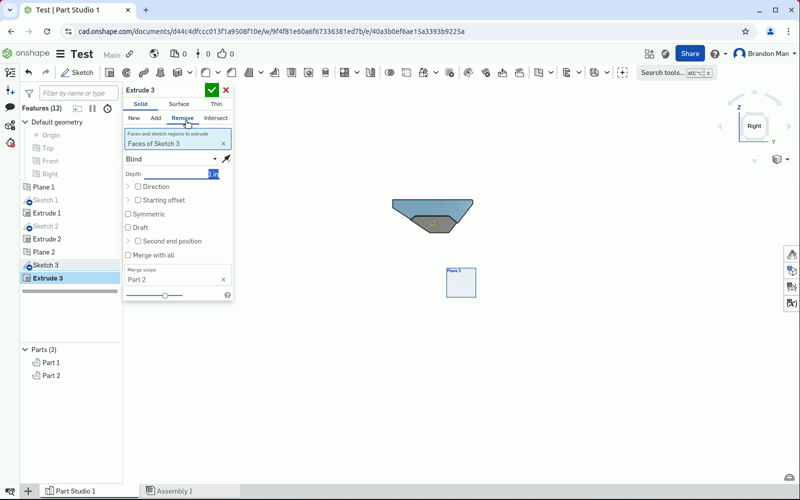
text(0.241)
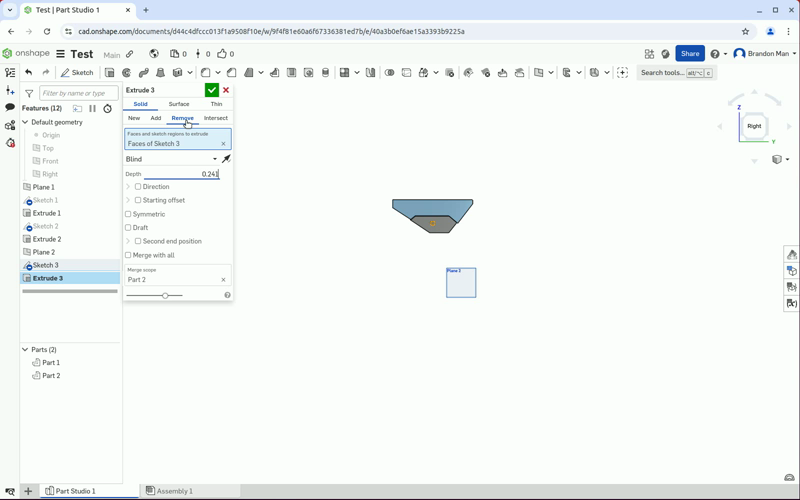
key(tab, 6)
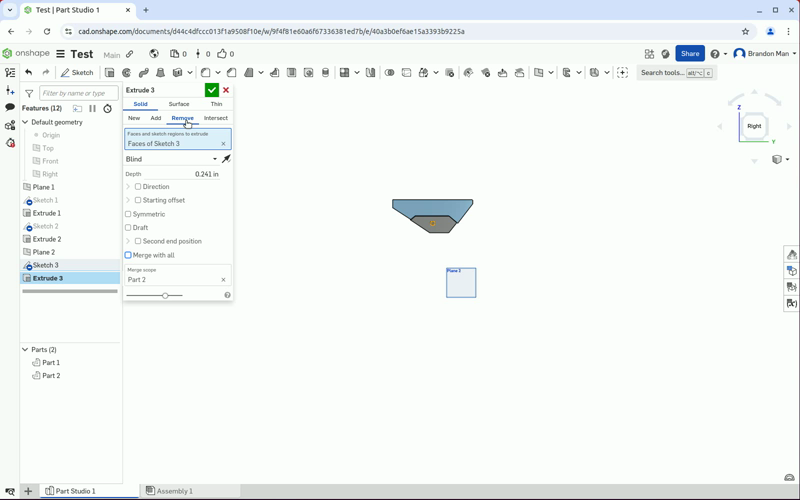
key(space)
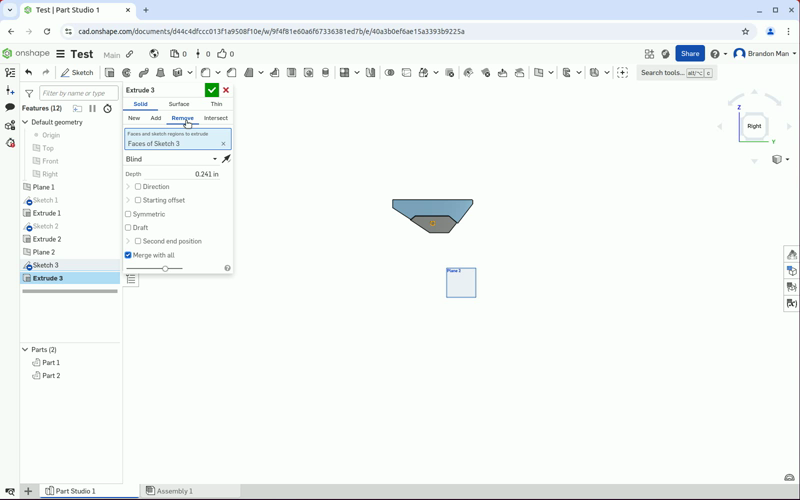
key(enter)
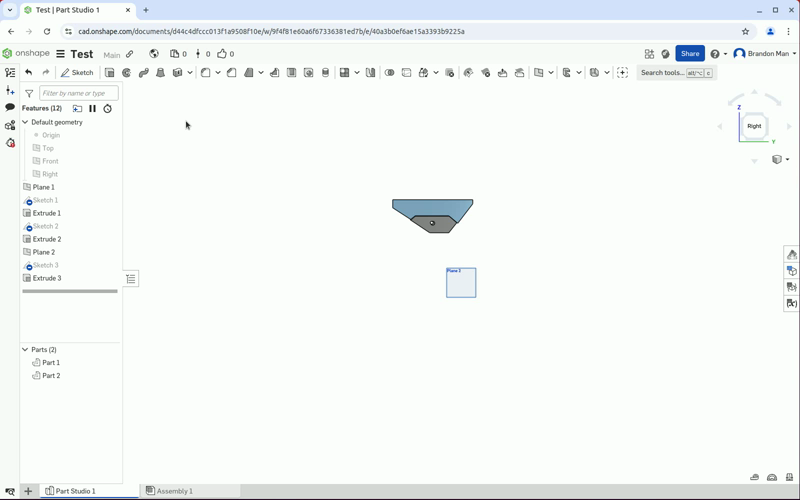
key(shift+h)
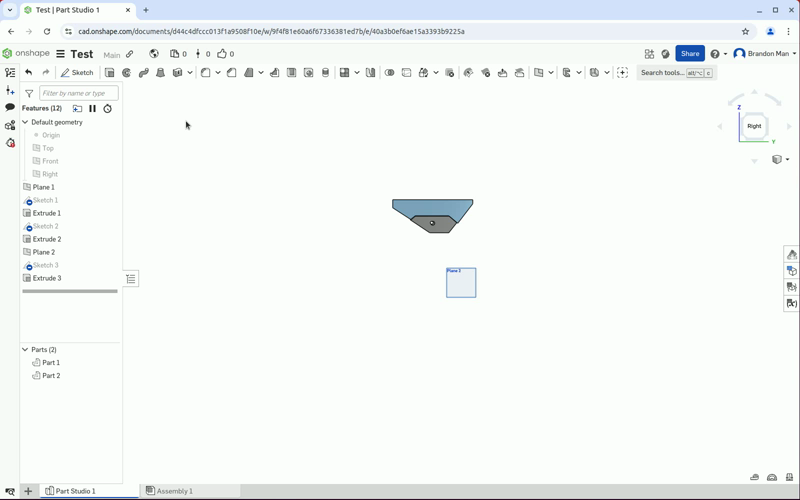
key(shift+h)
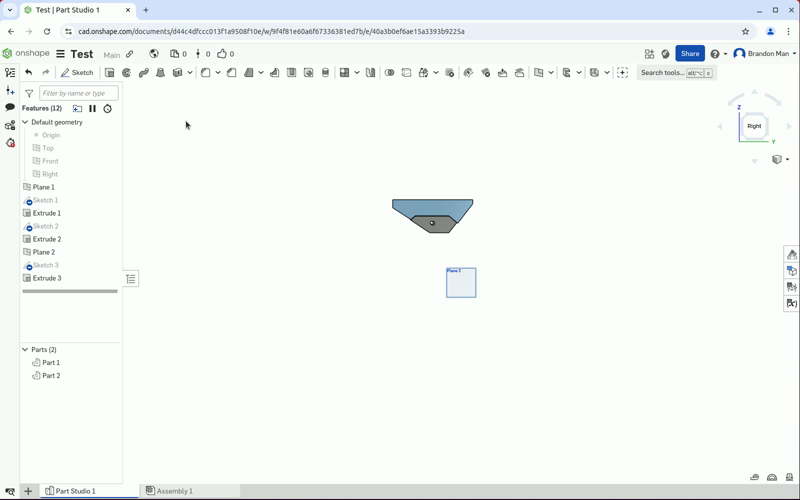
mouse_move(73, 189)
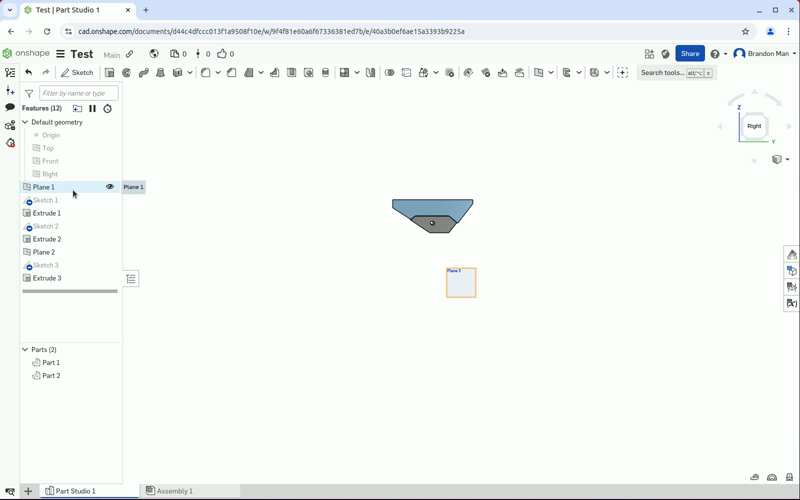
click(73, 189)
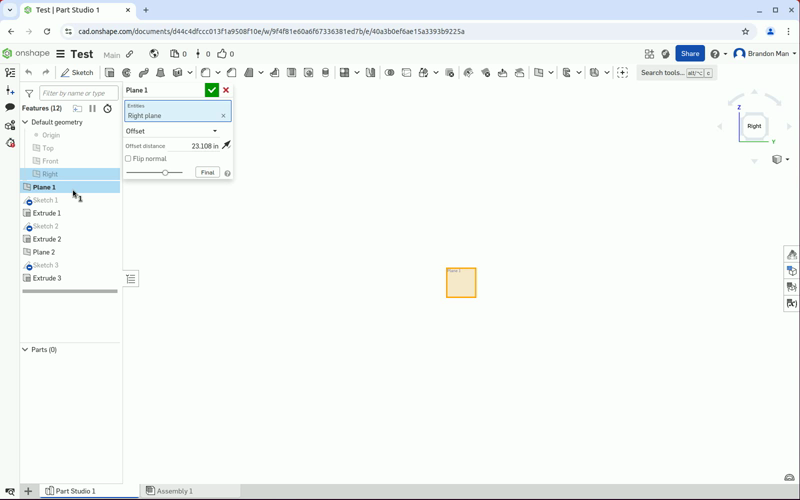
mouse_move(229, 92)
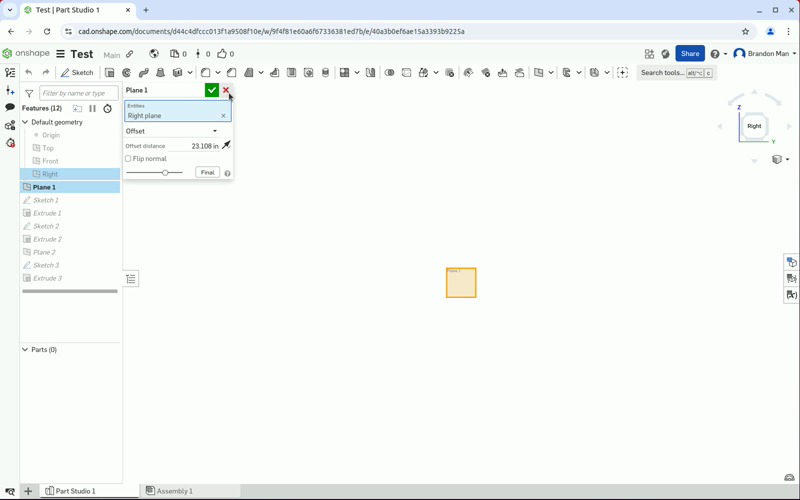
click(229, 92)
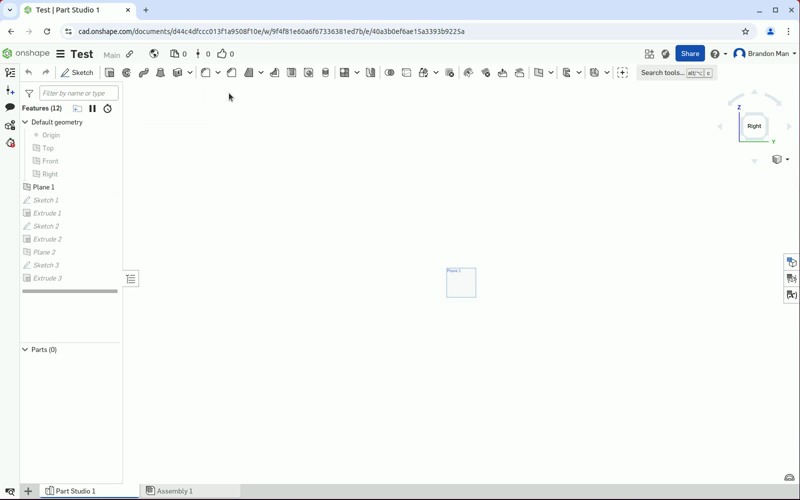
key(shift+s)
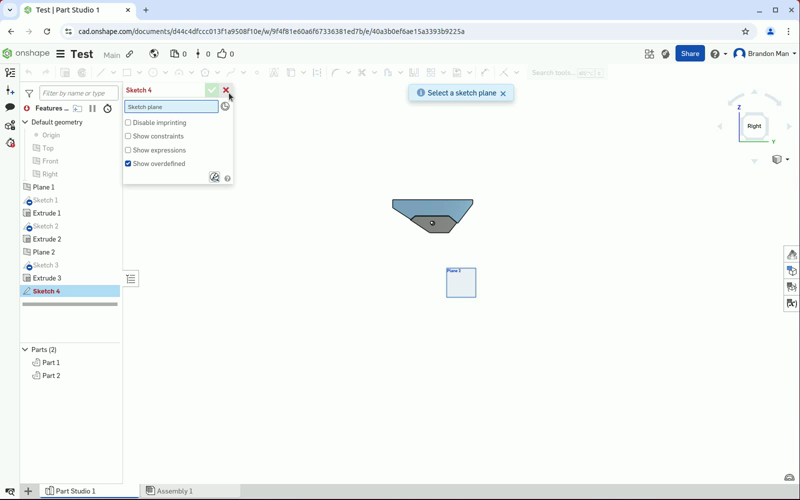
mouse_move(73, 254)
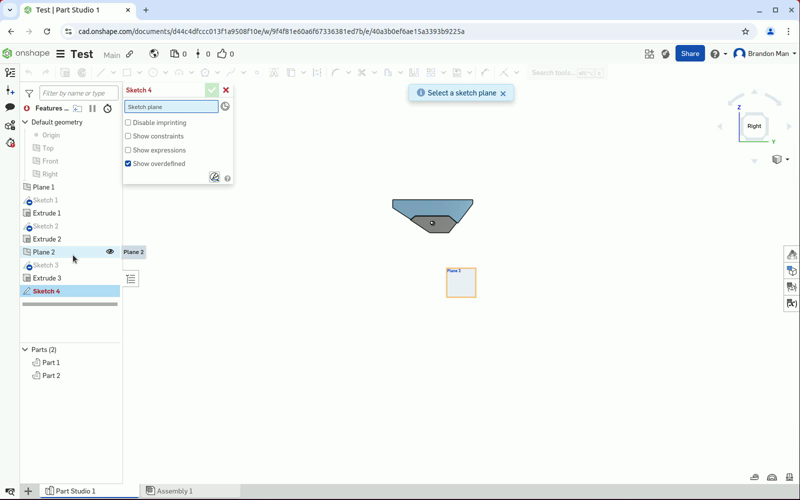
click(73, 254)
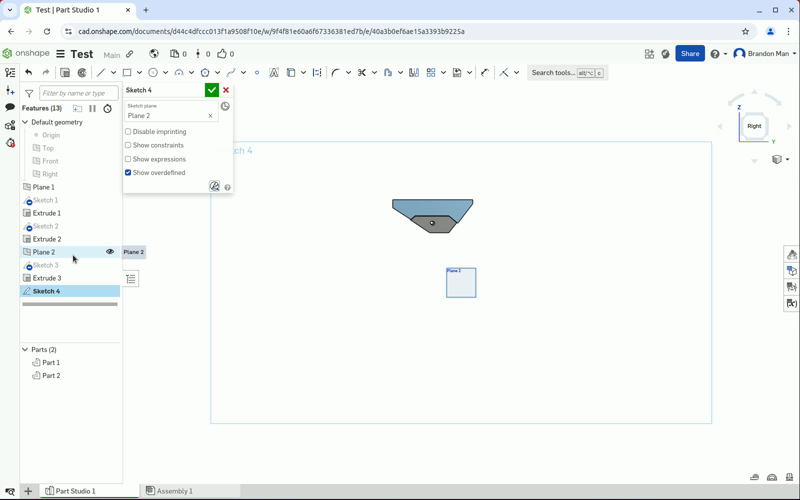
mouse_move(73, 352)
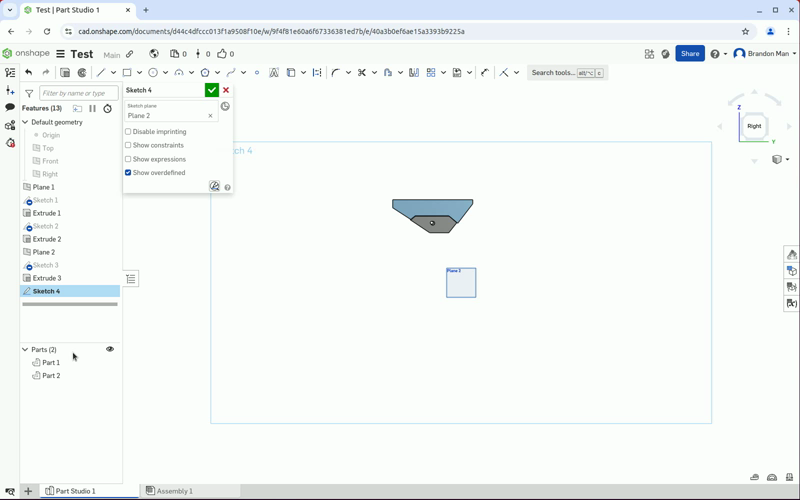
key(y)
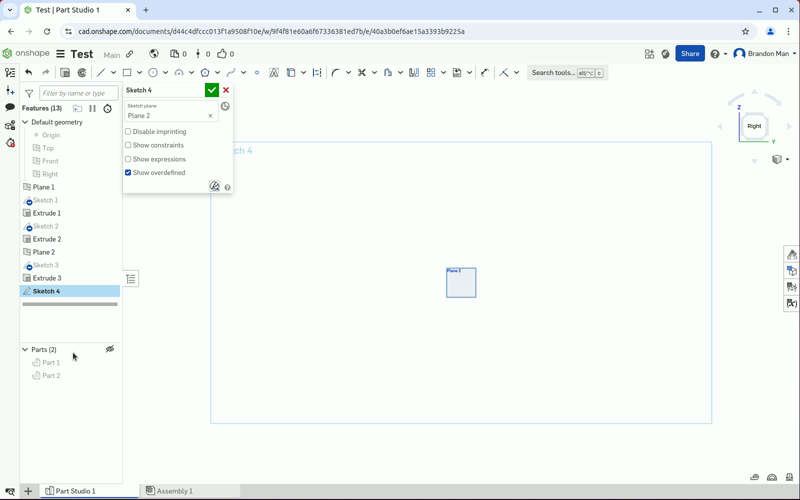
key(c)
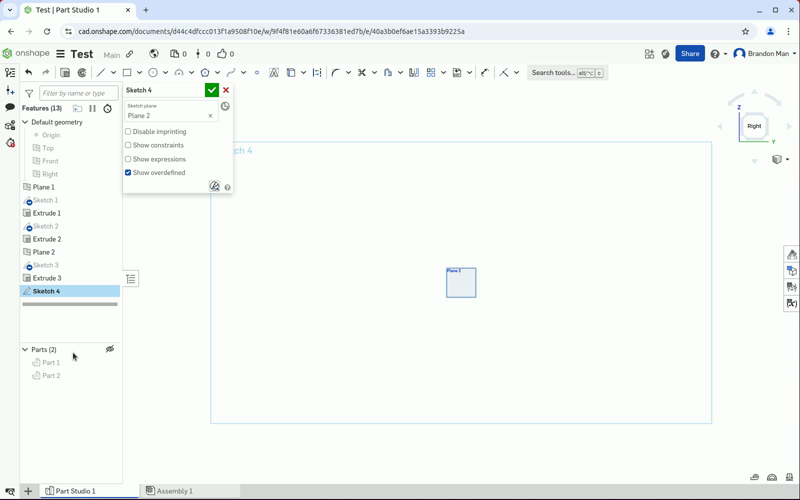
key_down(shift)
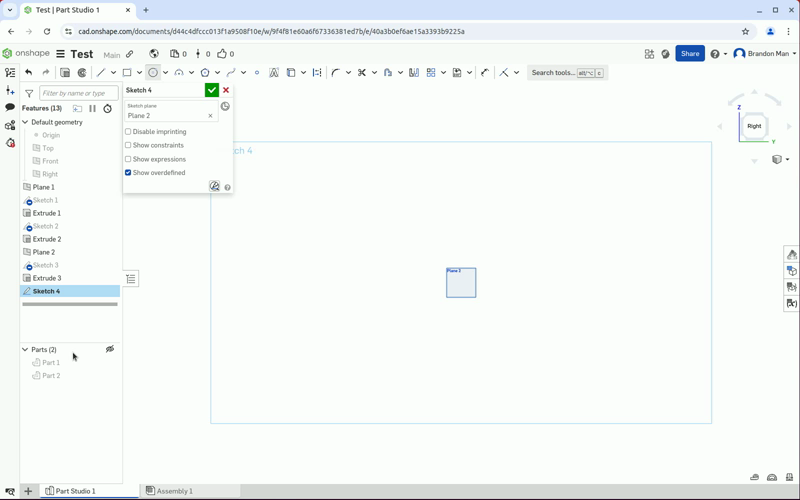
mouse_move(432, 223)
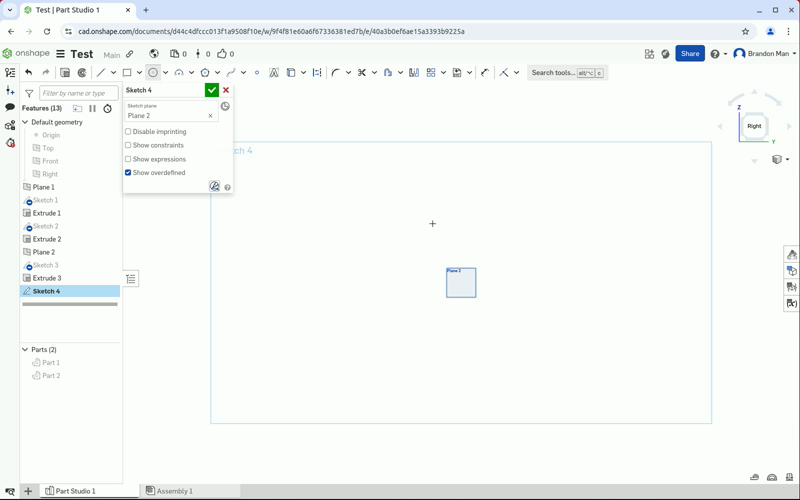
click(432, 223)
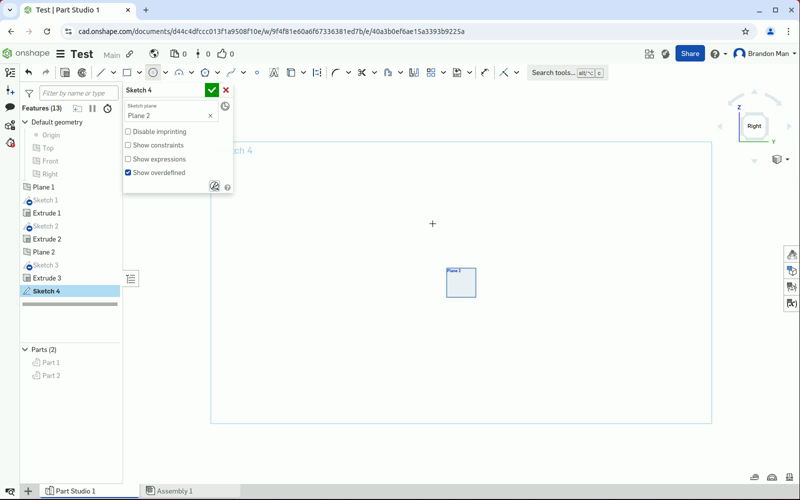
key_up(shift)
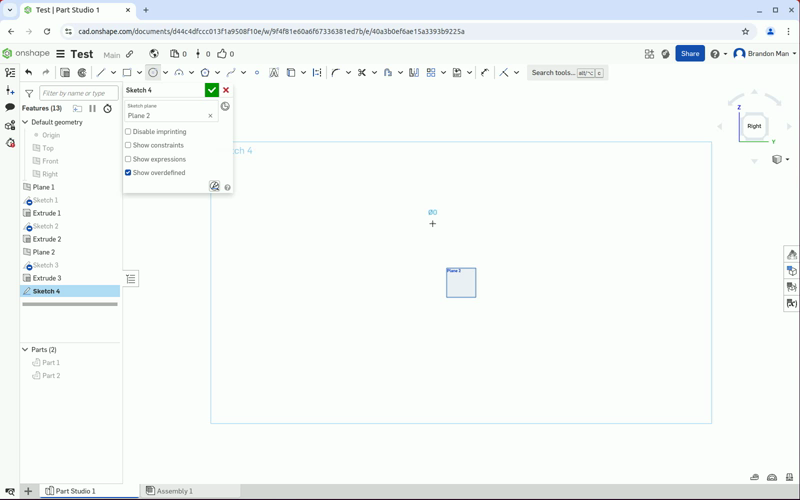
mouse_move(436, 223)
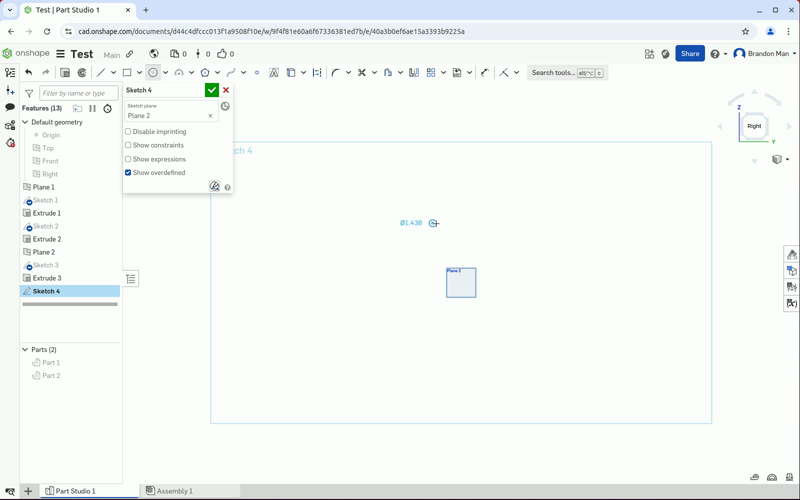
click(436, 223)
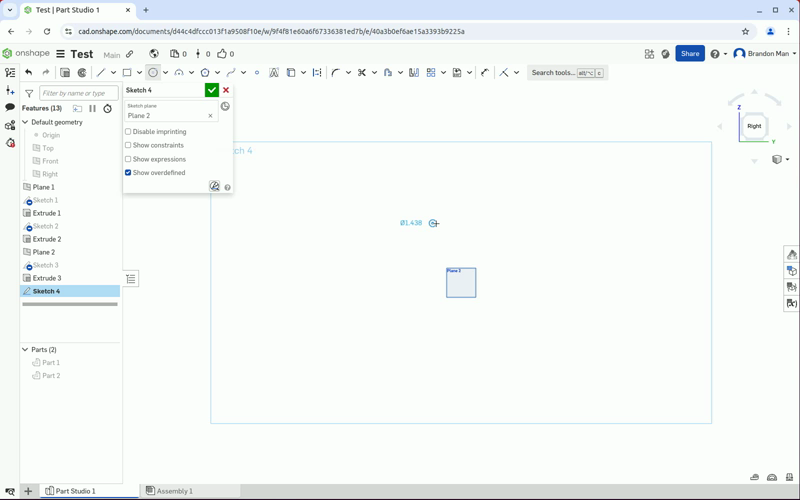
key(esc)
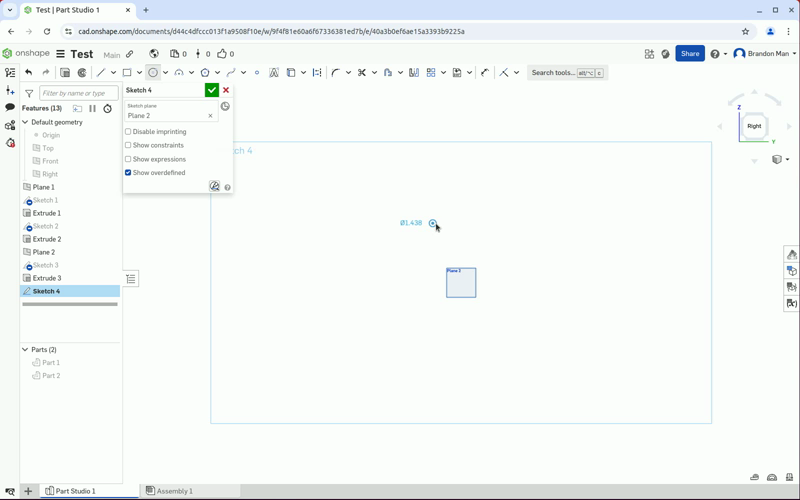
key(c)
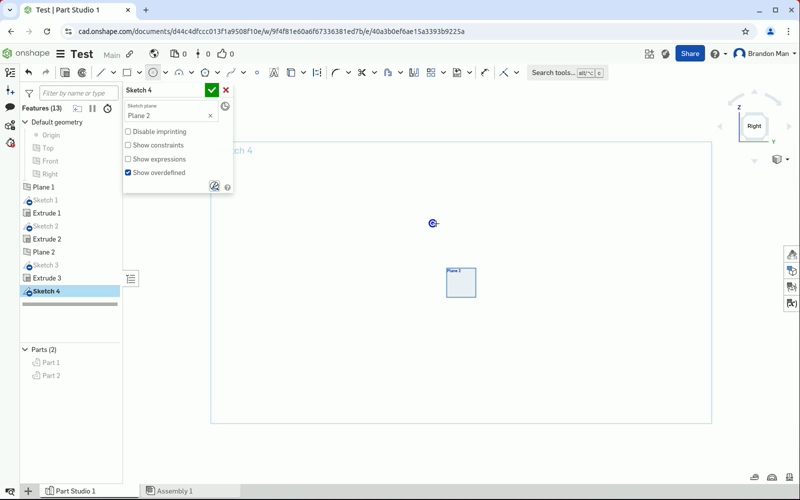
key_down(shift)
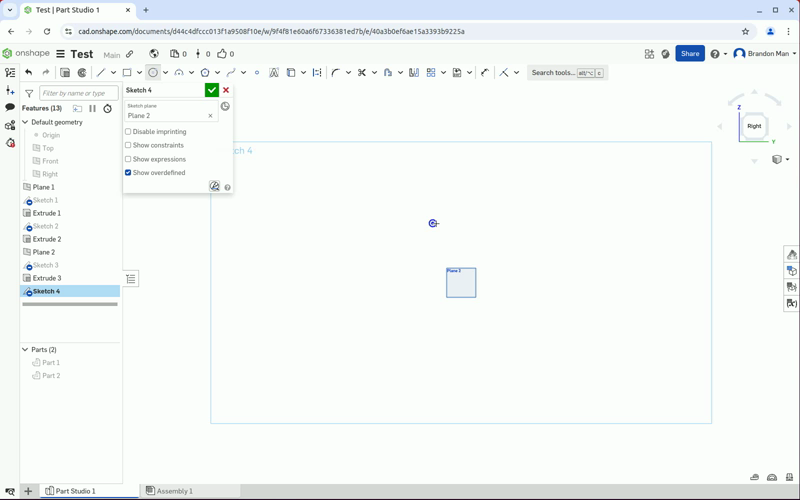
mouse_move(432, 223)
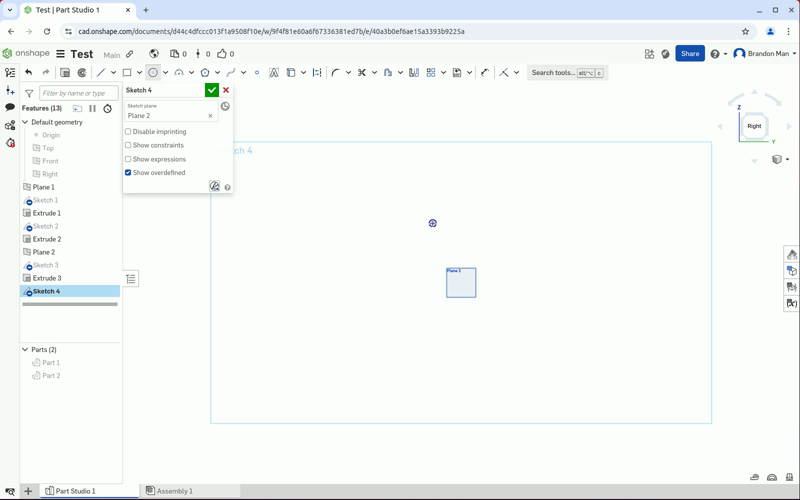
scroll(6)
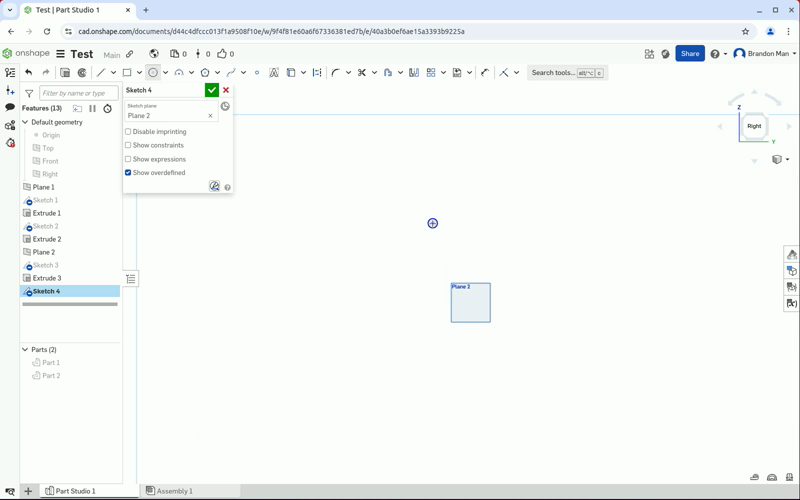
scroll(6)
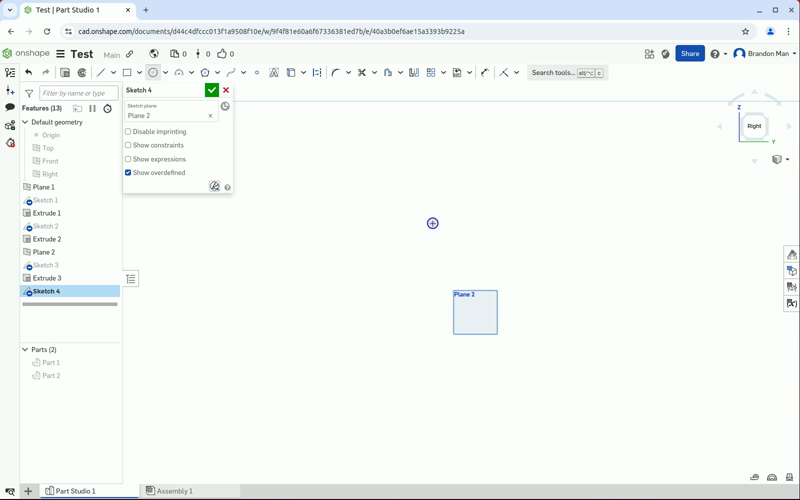
scroll(6)
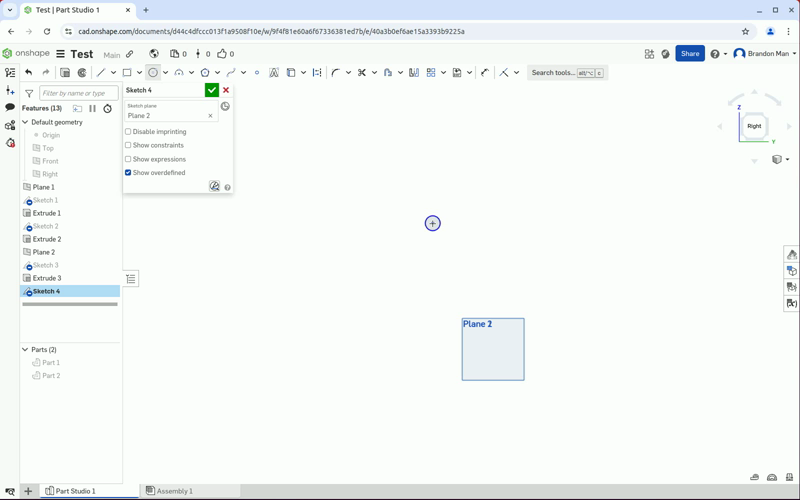
scroll(6)
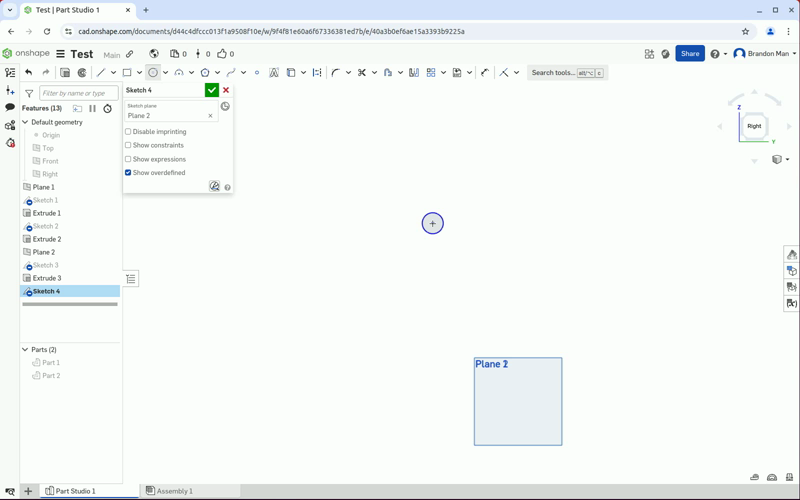
scroll(6)
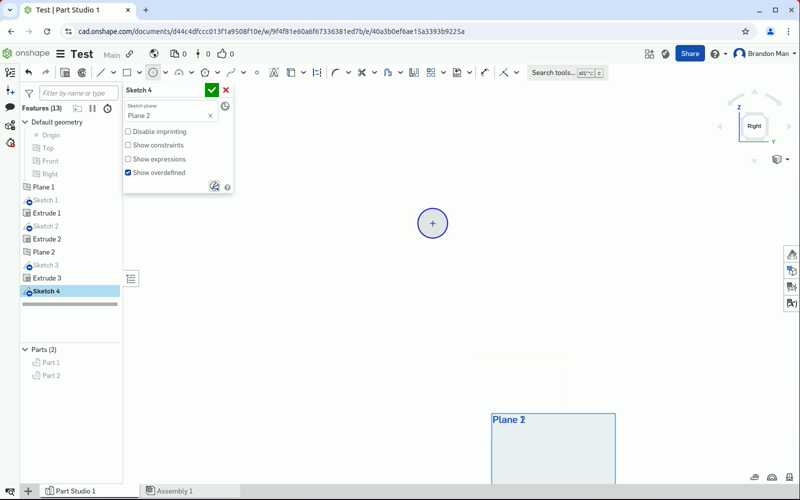
scroll(6)
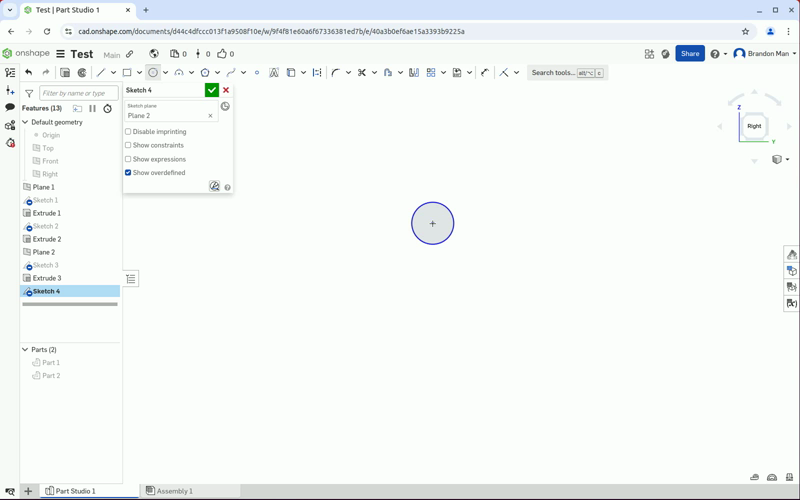
scroll(6)
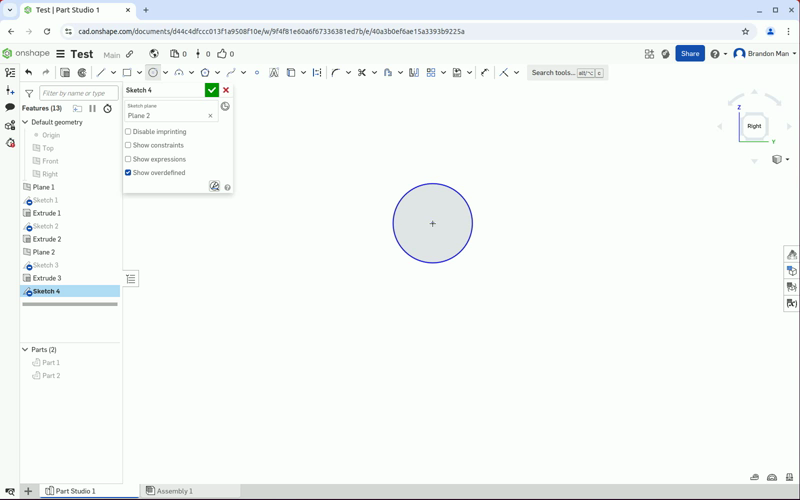
click(432, 223)
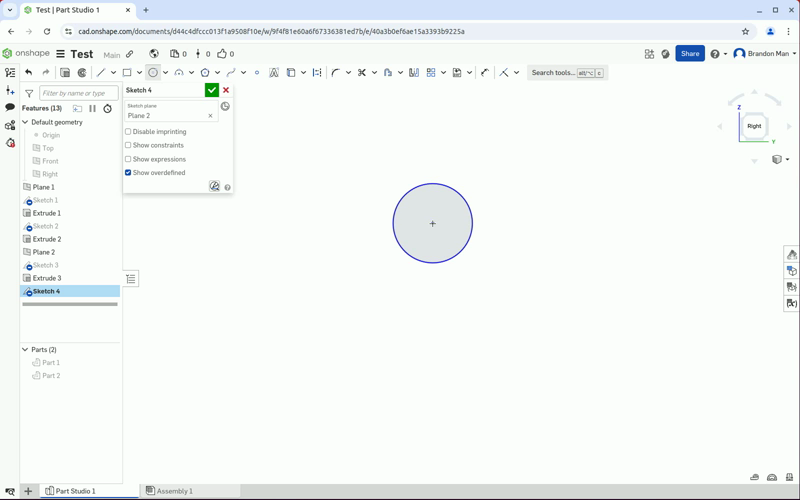
scroll(-6)
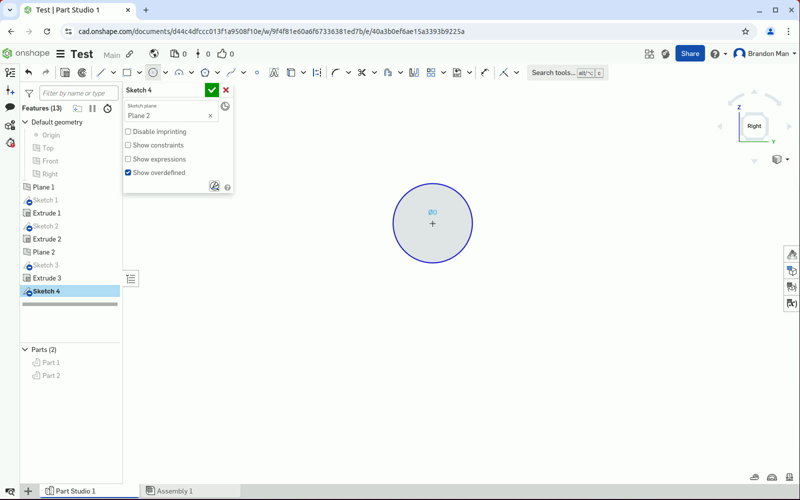
scroll(-6)
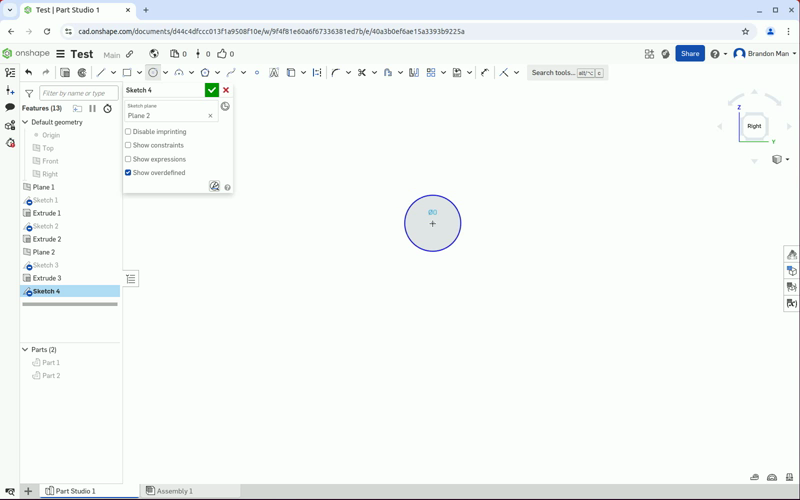
scroll(-6)
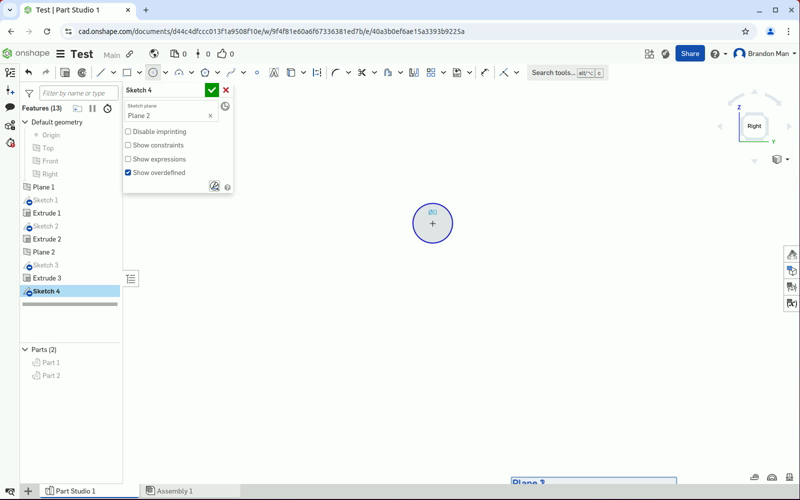
scroll(-6)
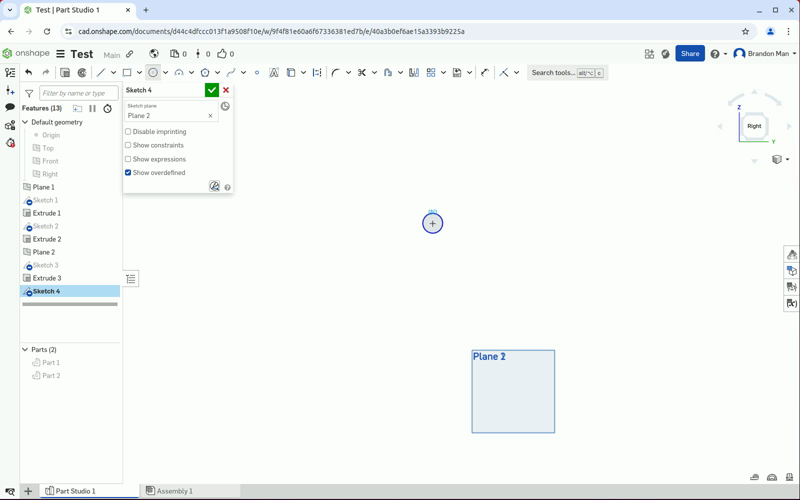
scroll(-6)
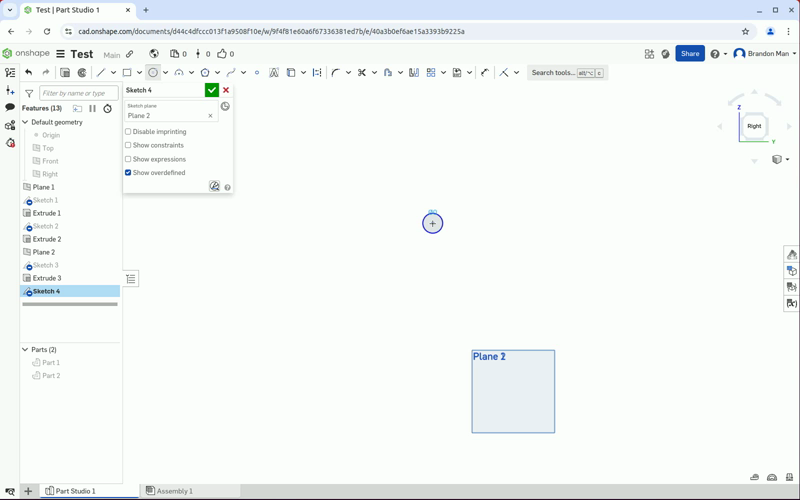
scroll(-6)
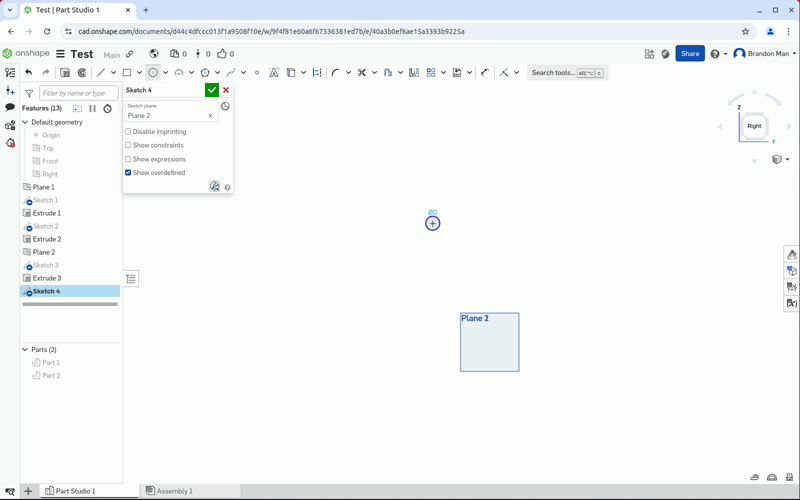
scroll(-6)
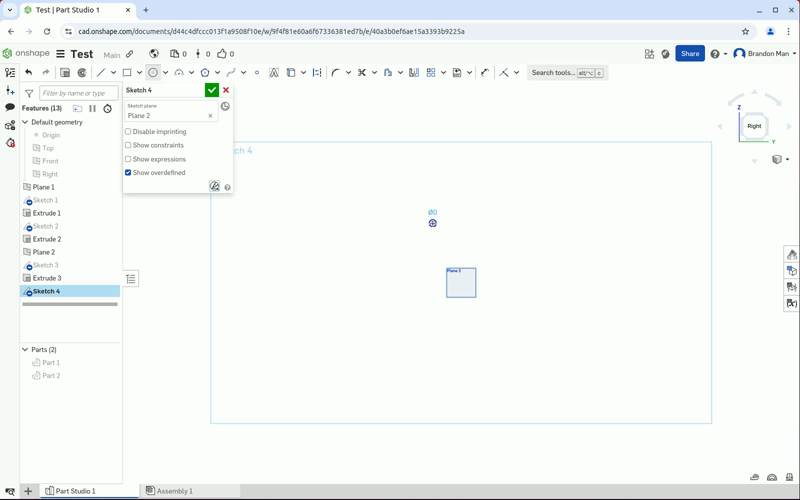
key_up(shift)
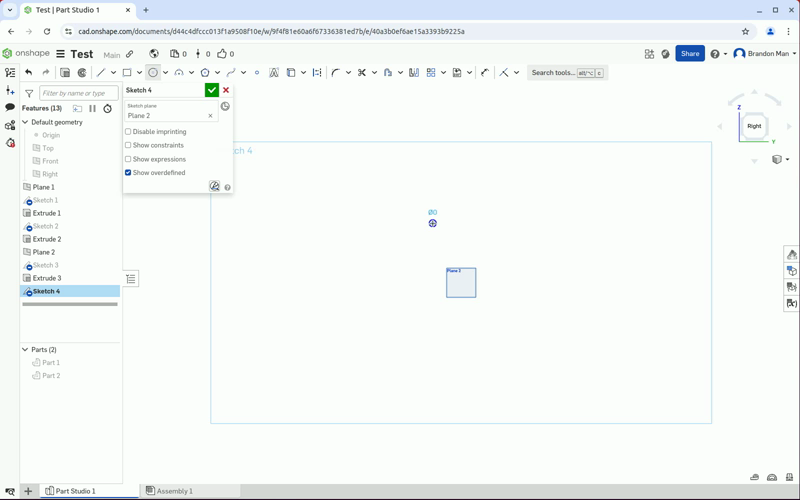
mouse_move(434, 223)
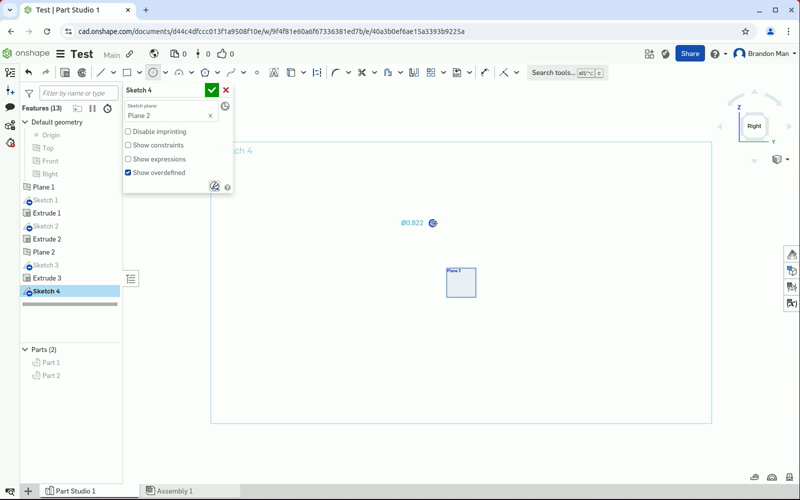
scroll(6)
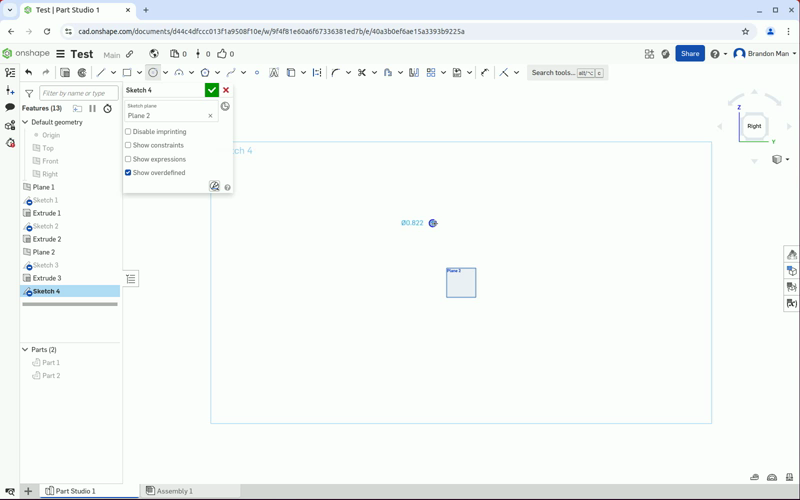
scroll(6)
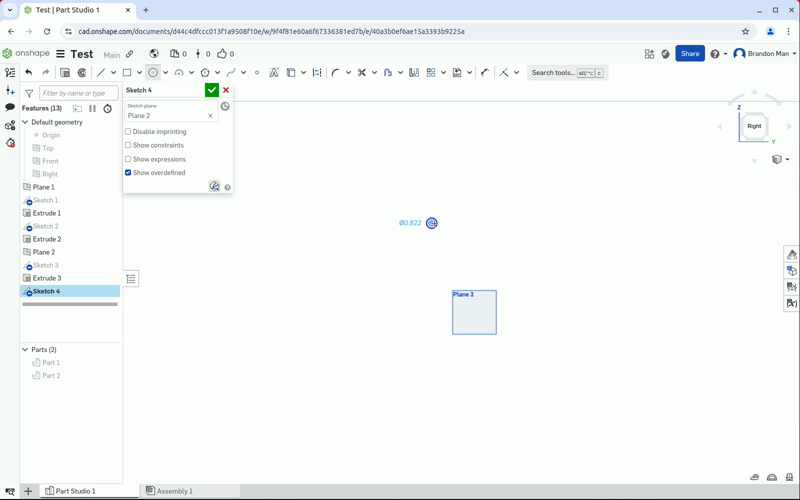
scroll(6)
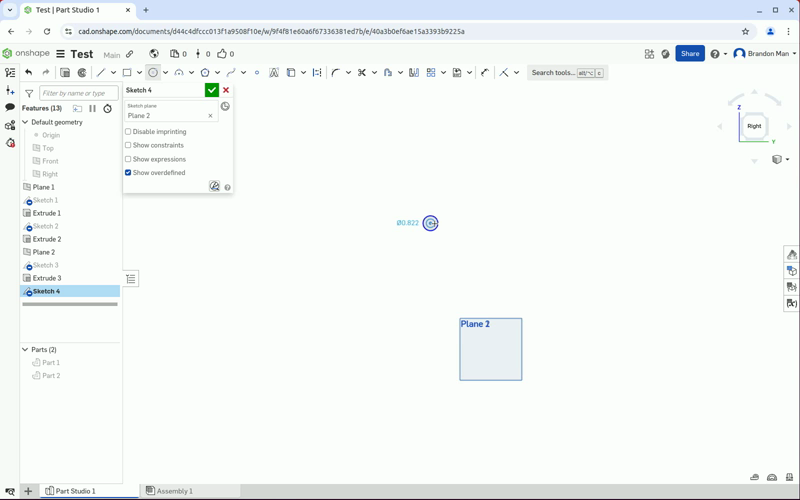
scroll(6)
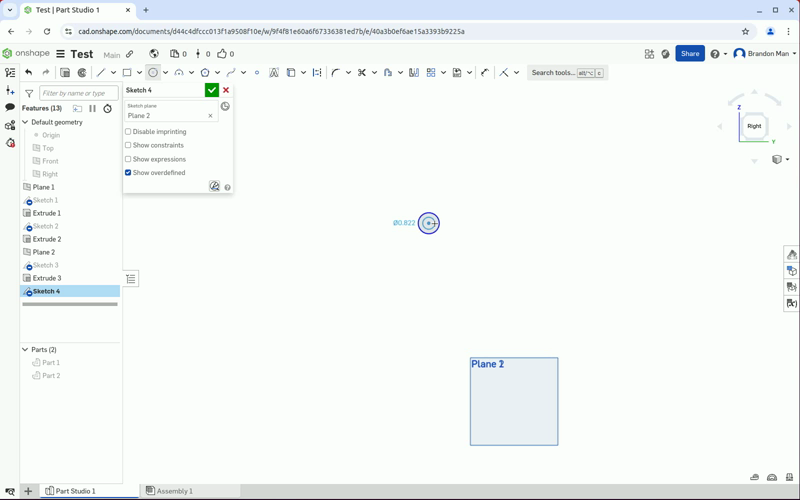
scroll(6)
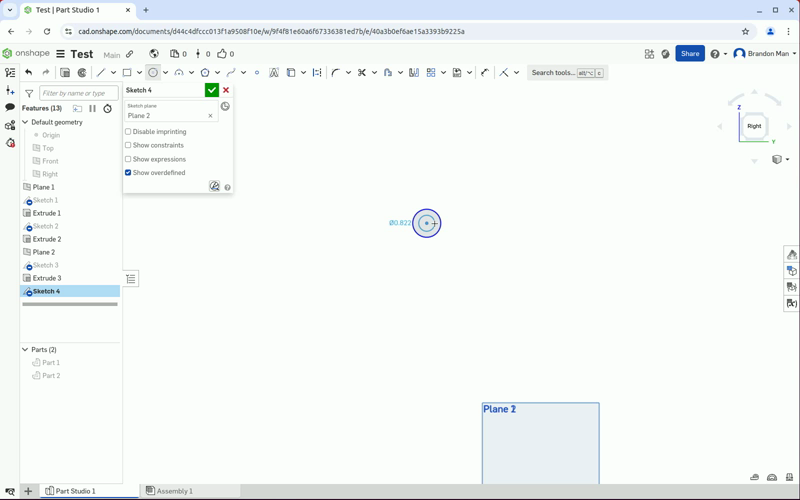
scroll(6)
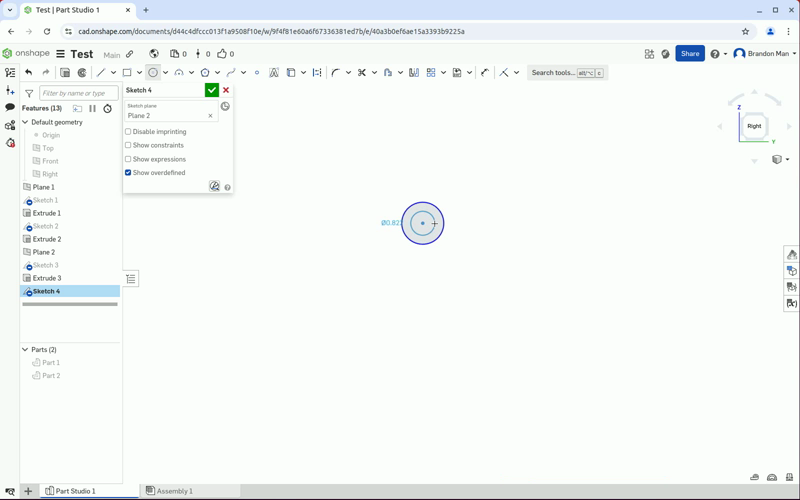
scroll(6)
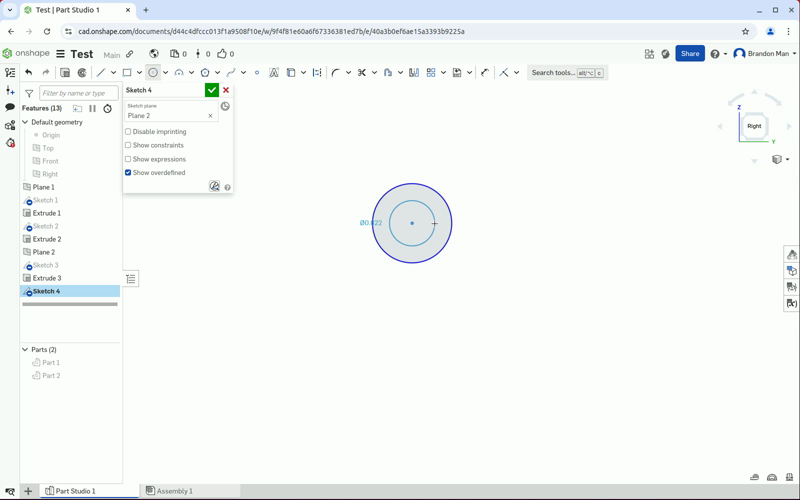
click(434, 223)
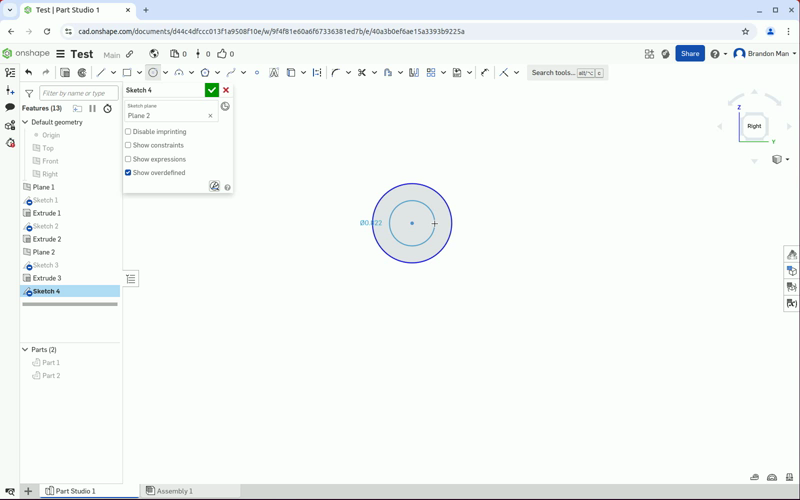
scroll(-6)
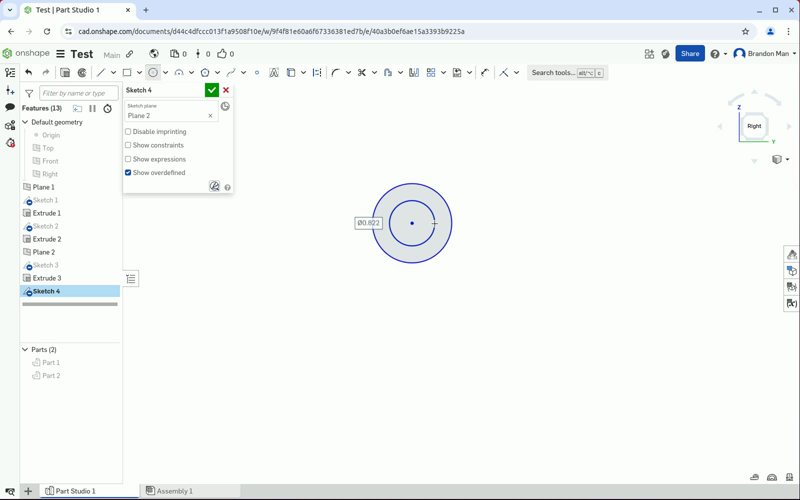
scroll(-6)
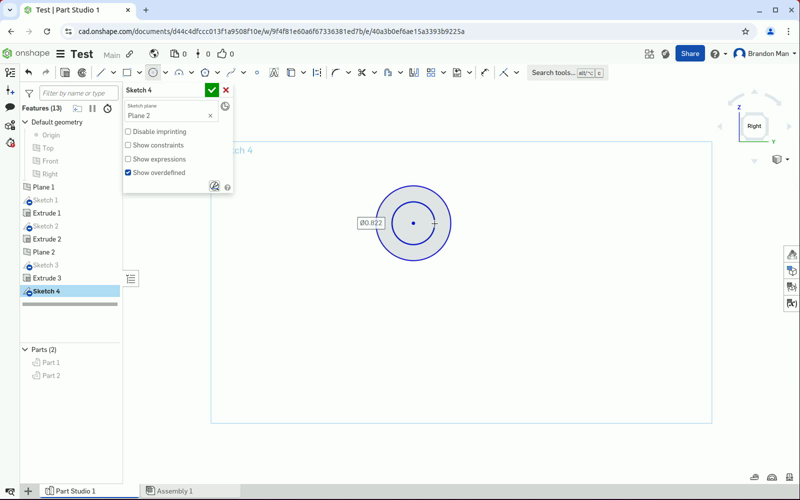
scroll(-6)
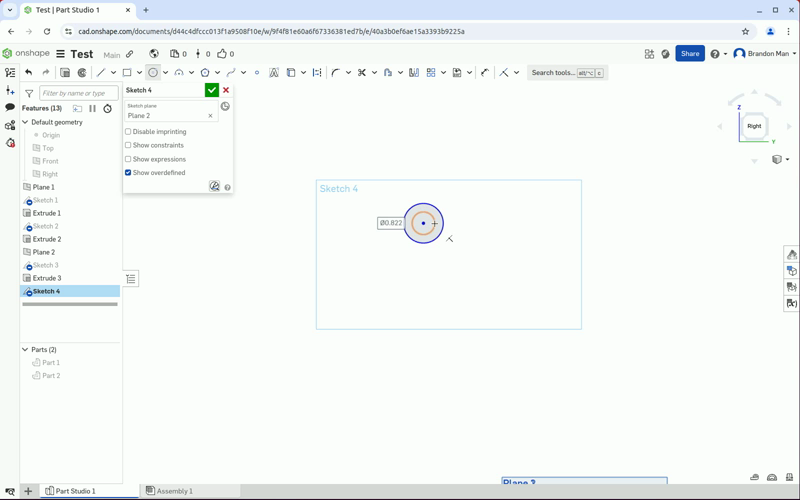
scroll(-6)
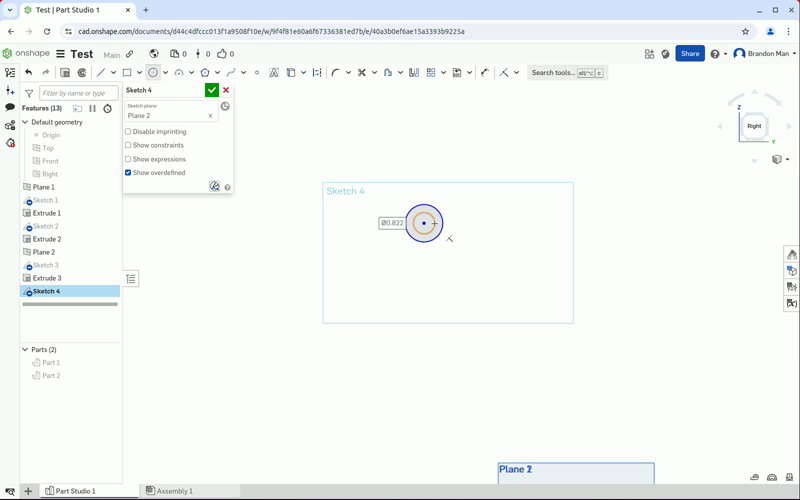
scroll(-6)
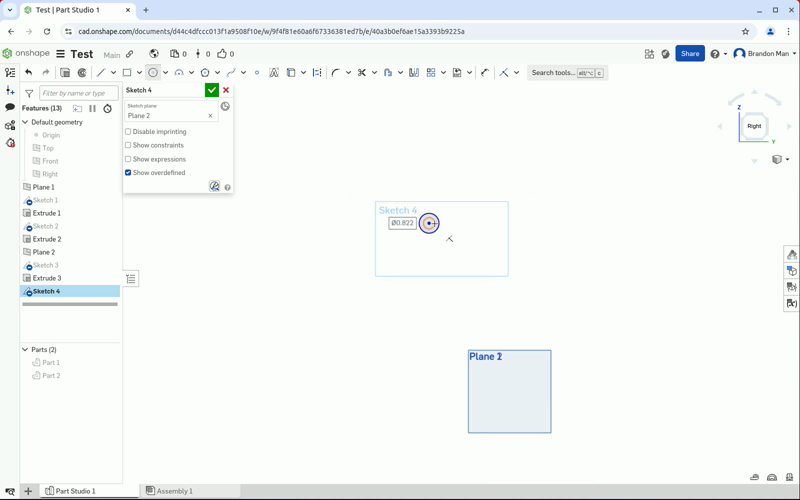
scroll(-6)
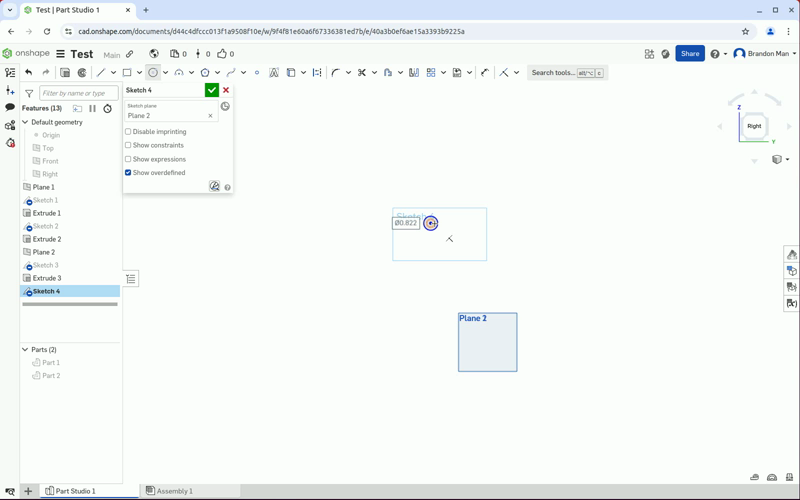
scroll(-6)
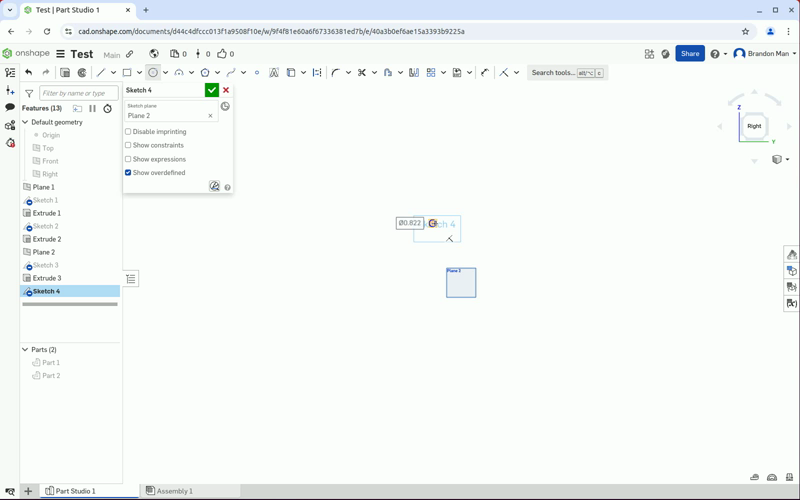
key(esc)
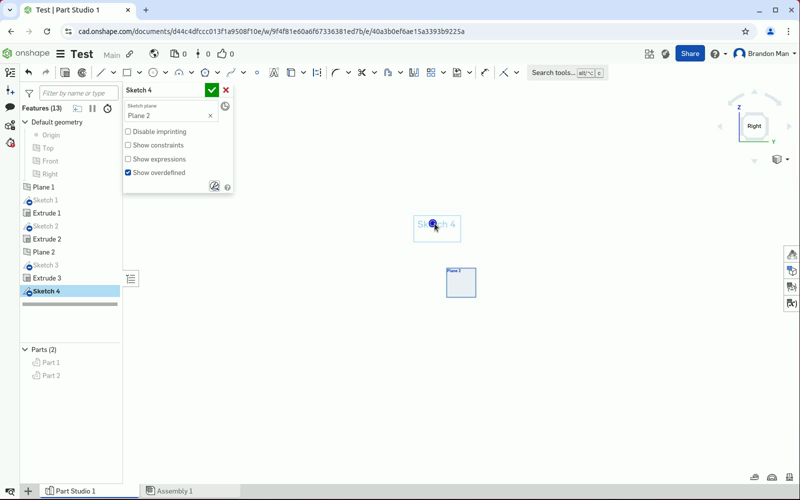
mouse_move(435, 222)
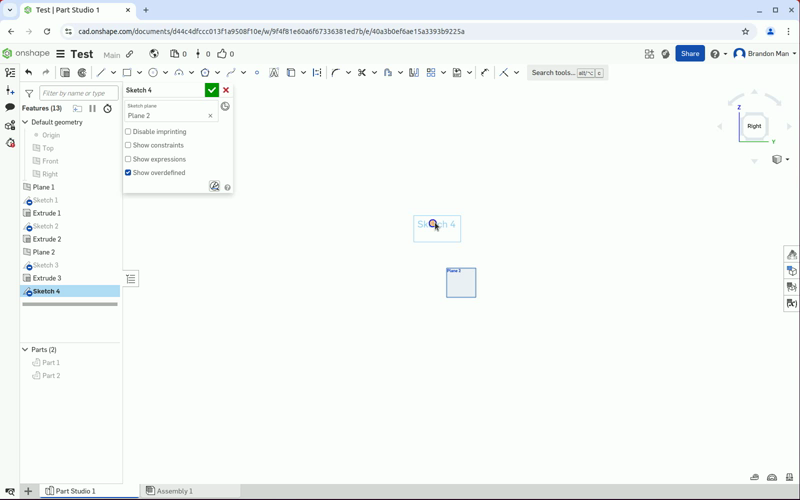
scroll(6)
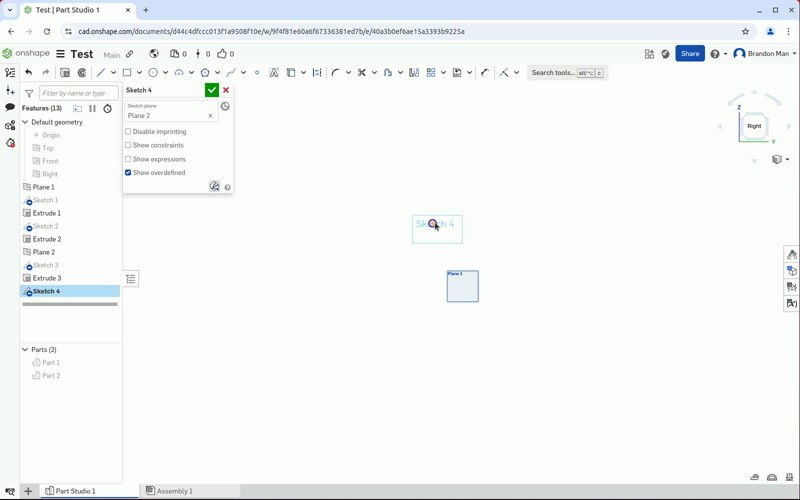
scroll(6)
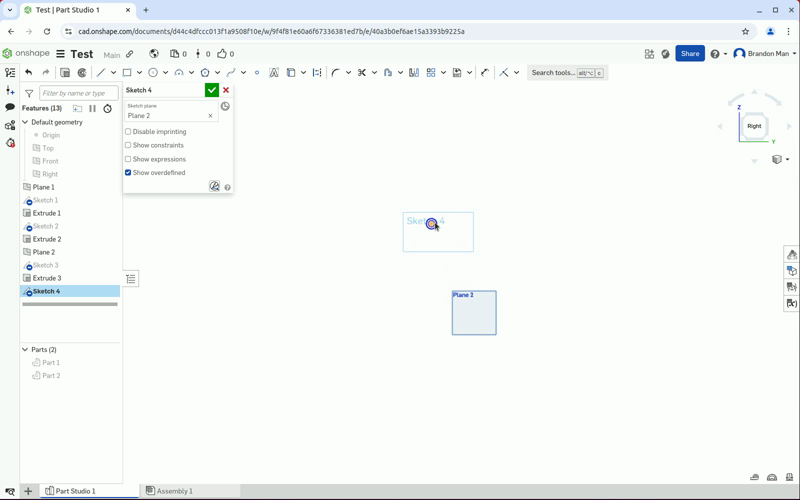
scroll(6)
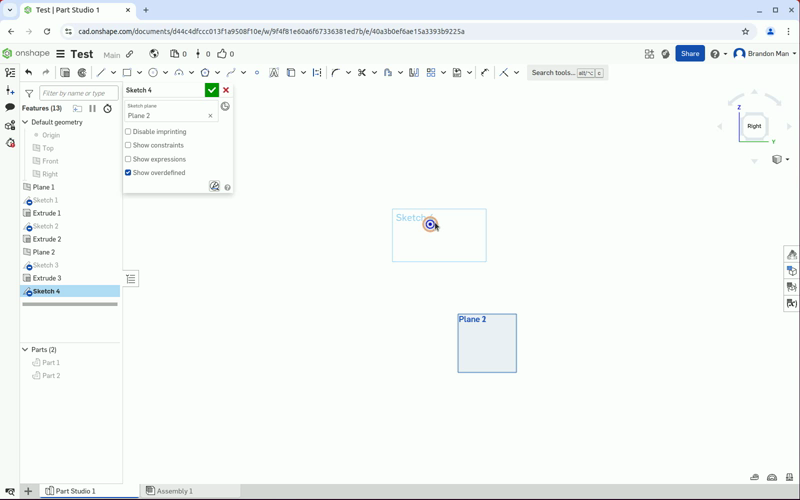
scroll(6)
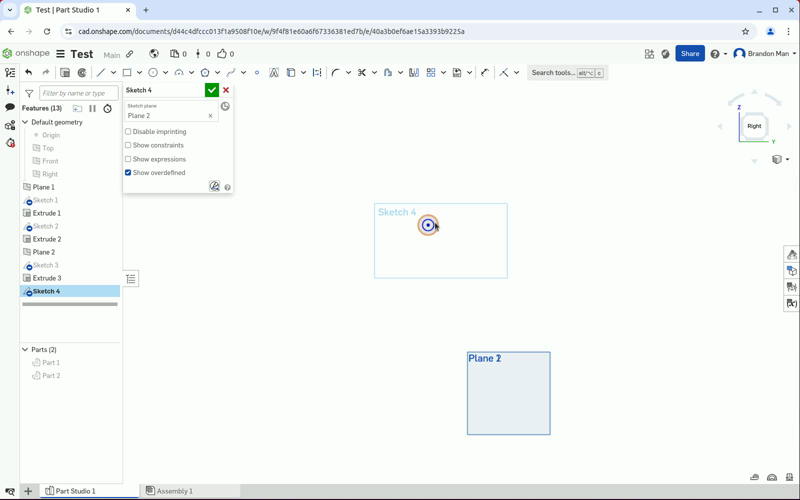
scroll(6)
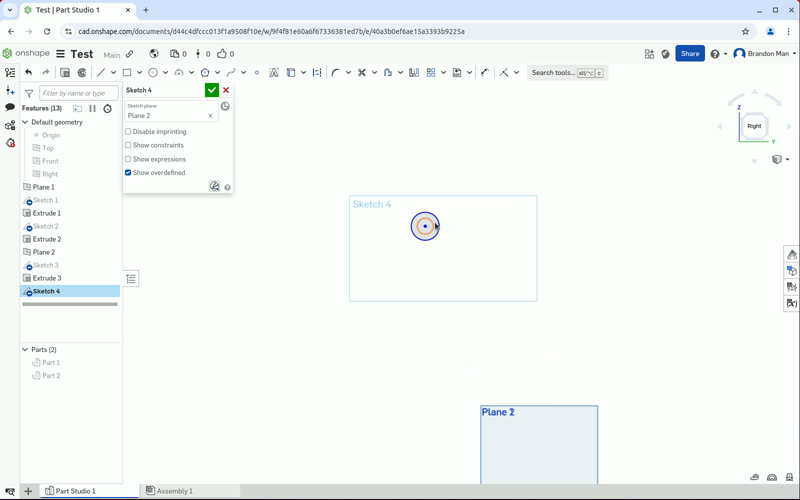
scroll(6)
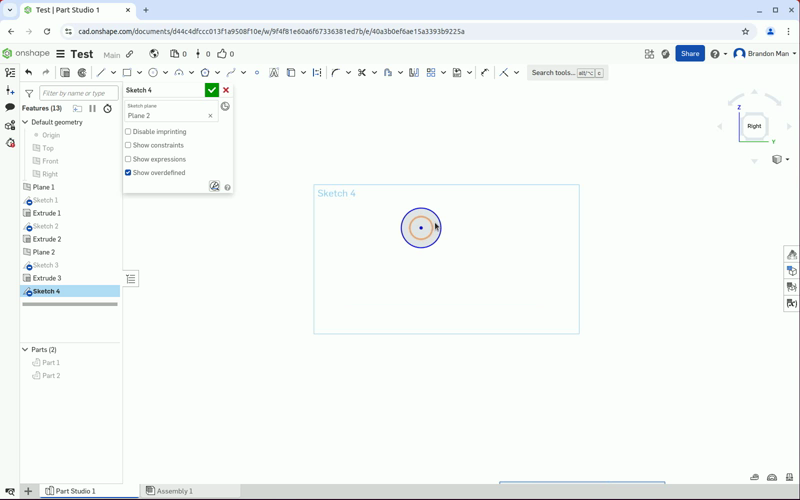
scroll(6)
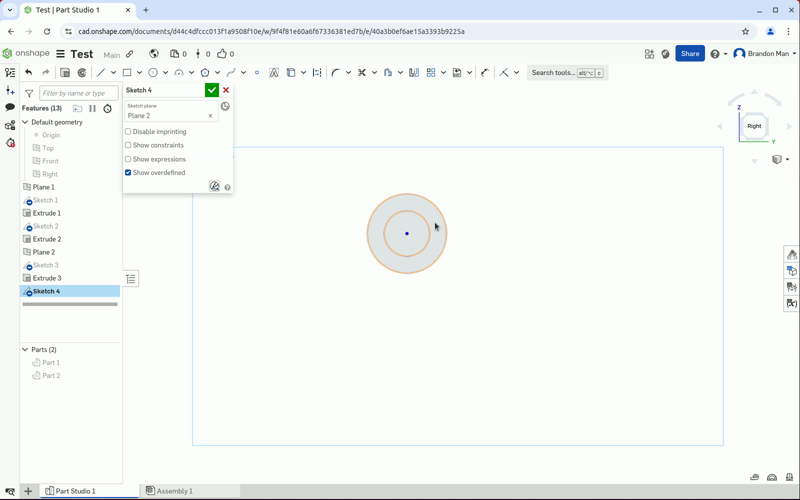
click(435, 222)
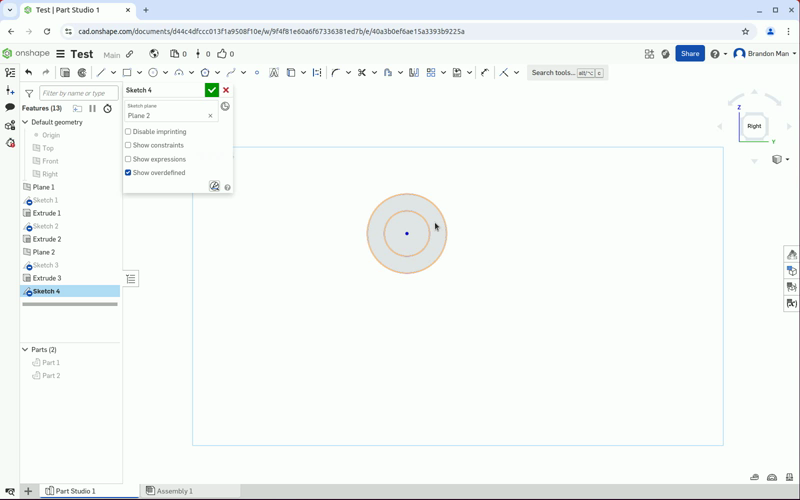
scroll(-6)
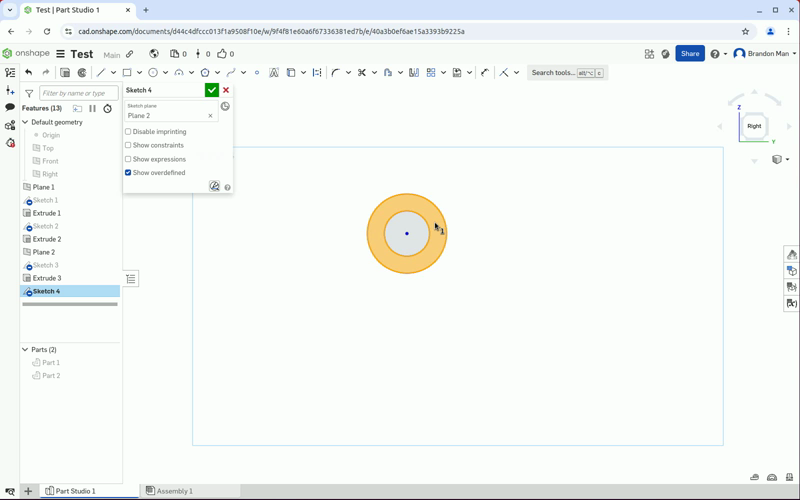
scroll(-6)
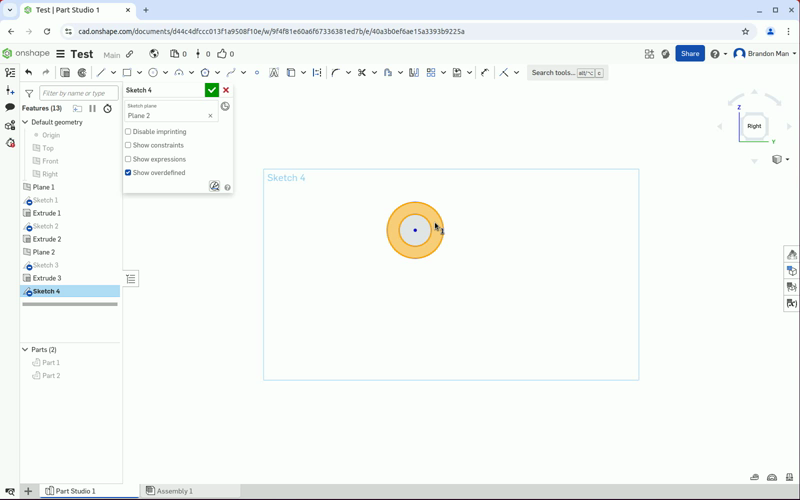
scroll(-6)
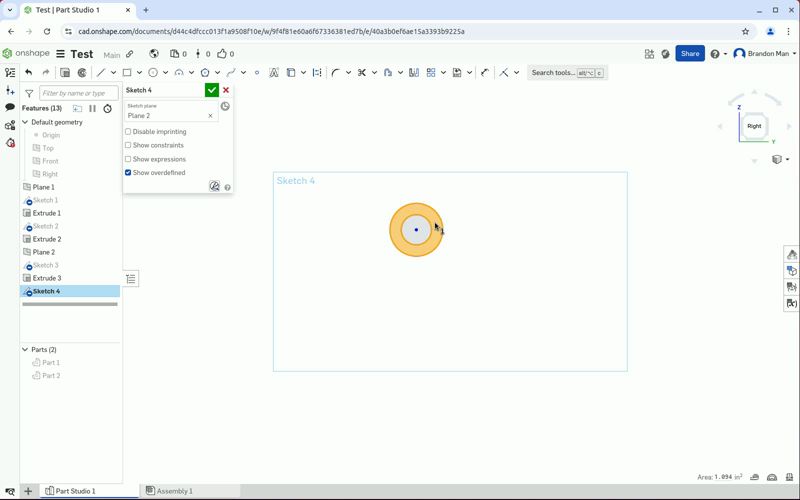
scroll(-6)
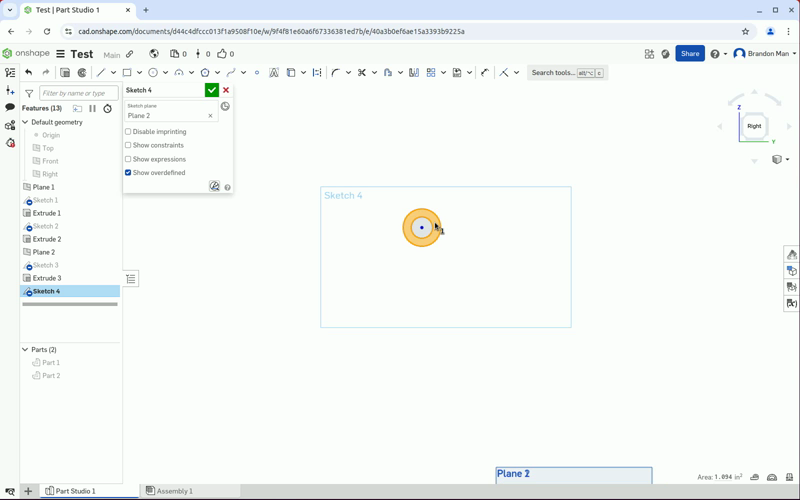
scroll(-6)
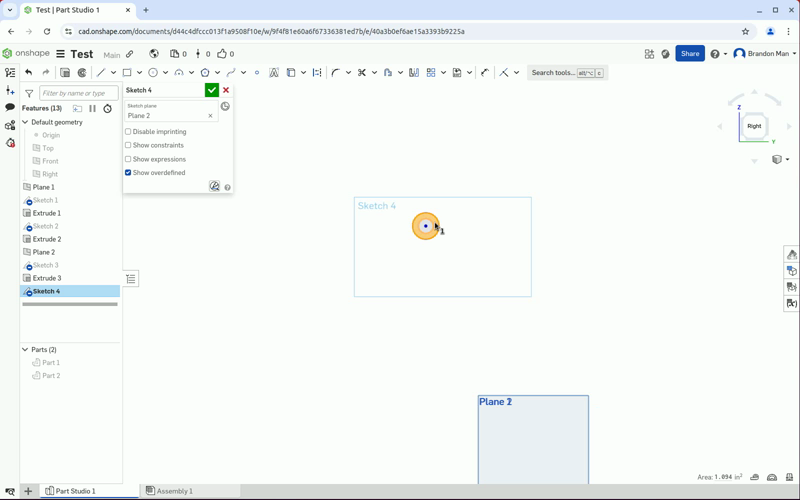
scroll(-6)
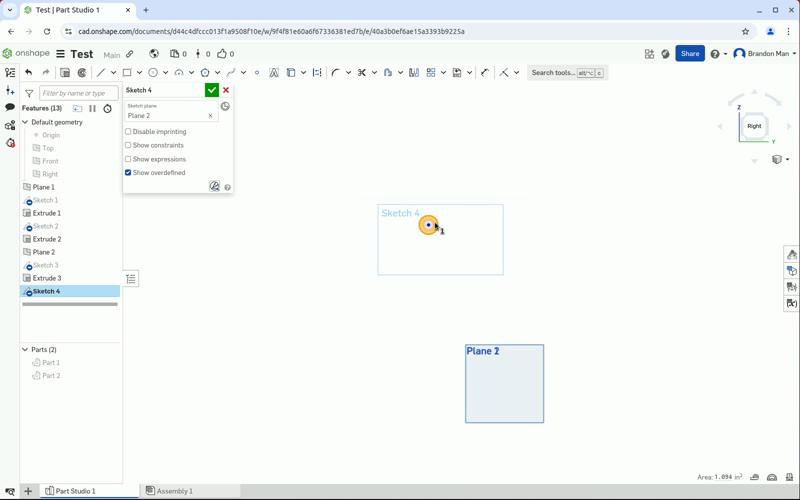
scroll(-6)
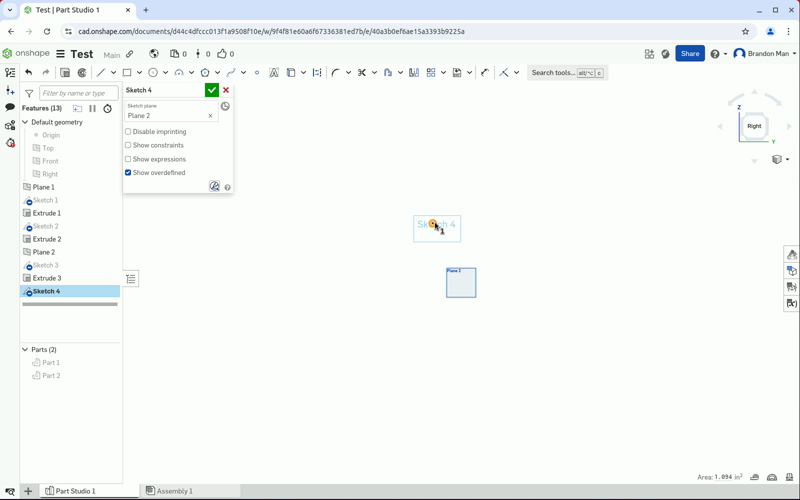
mouse_move(73, 352)
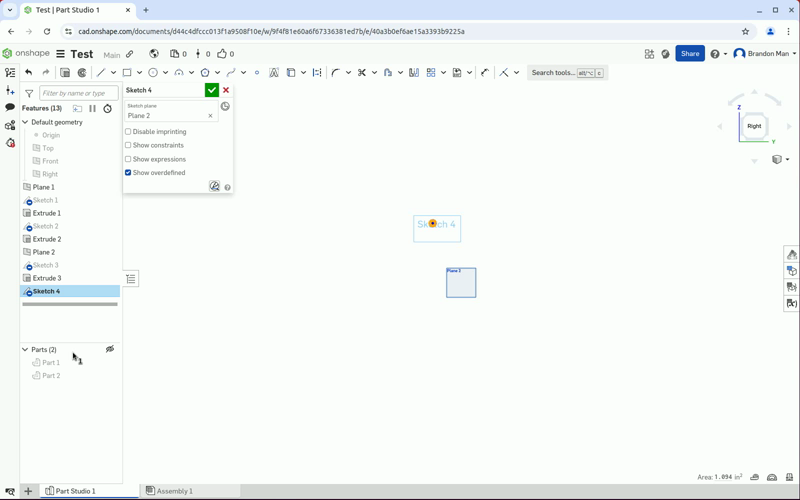
key(shift+y)
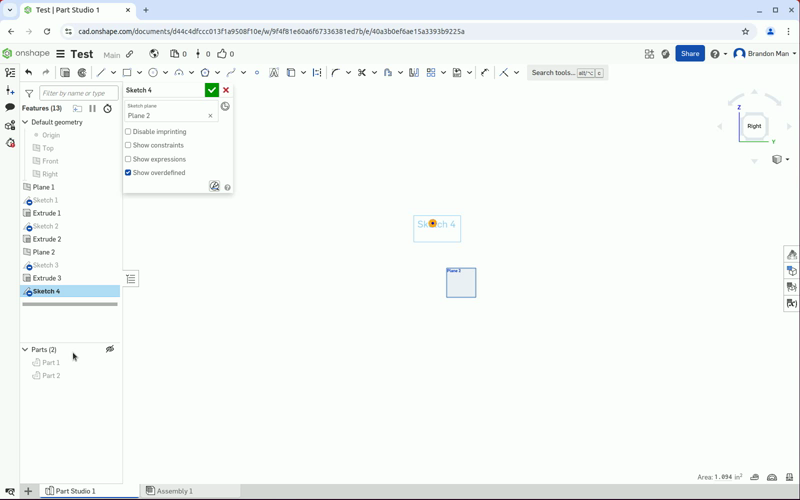
key(shift+e)
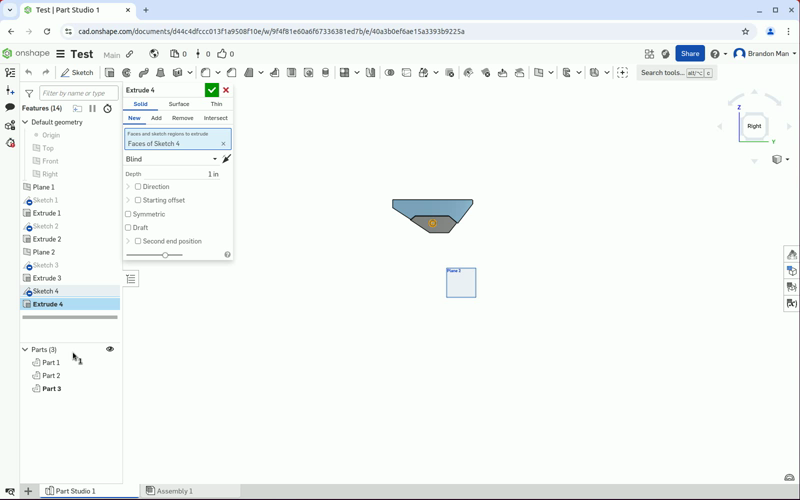
mouse_move(143, 106)
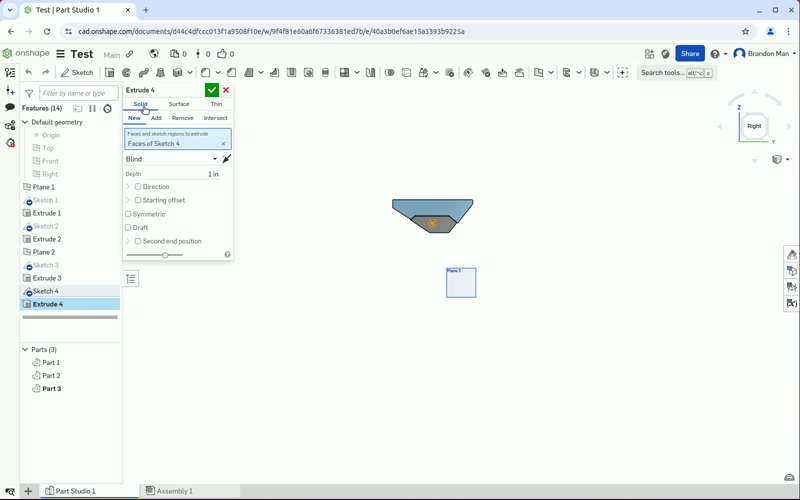
click(143, 106)
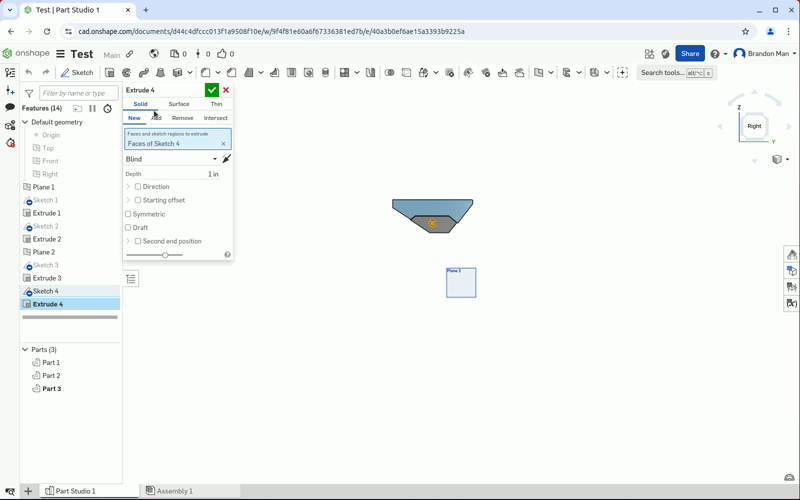
mouse_move(186, 120)
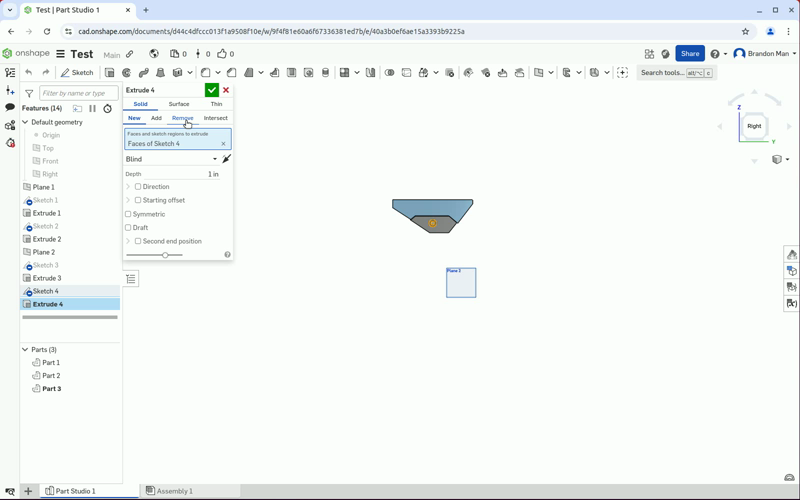
click(186, 120)
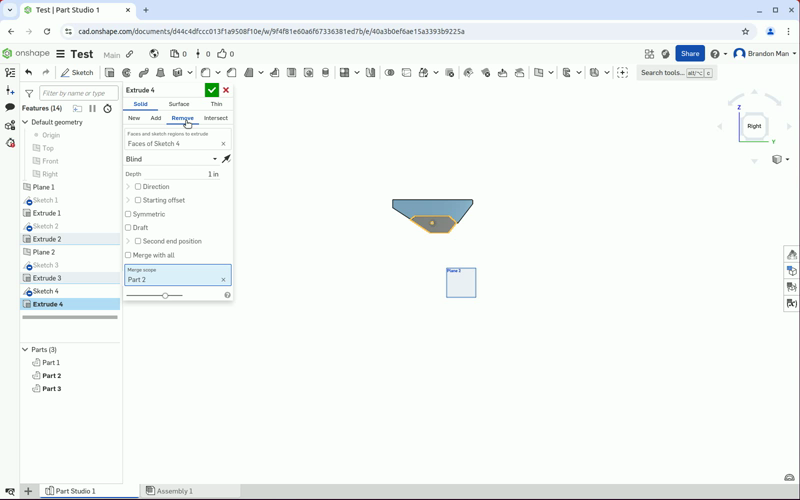
key(tab, 4)
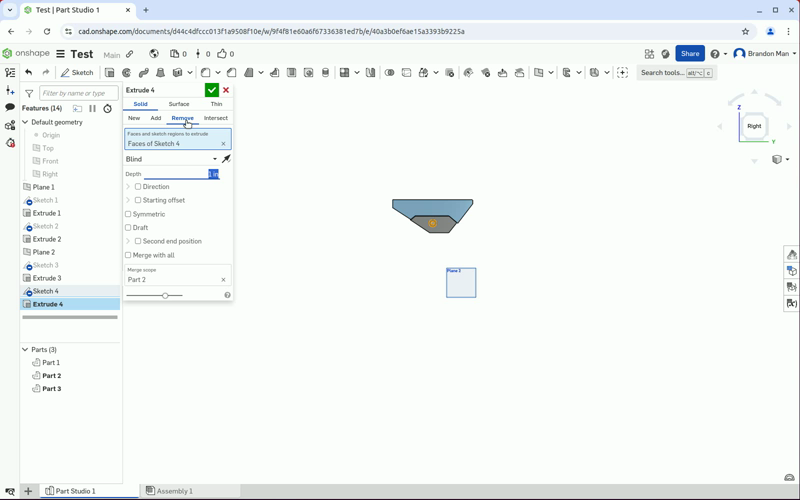
text(0.241)
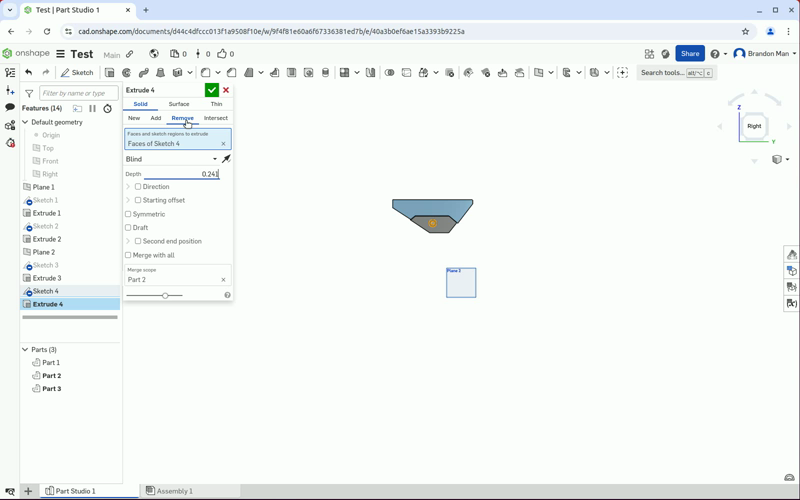
key(tab, 6)
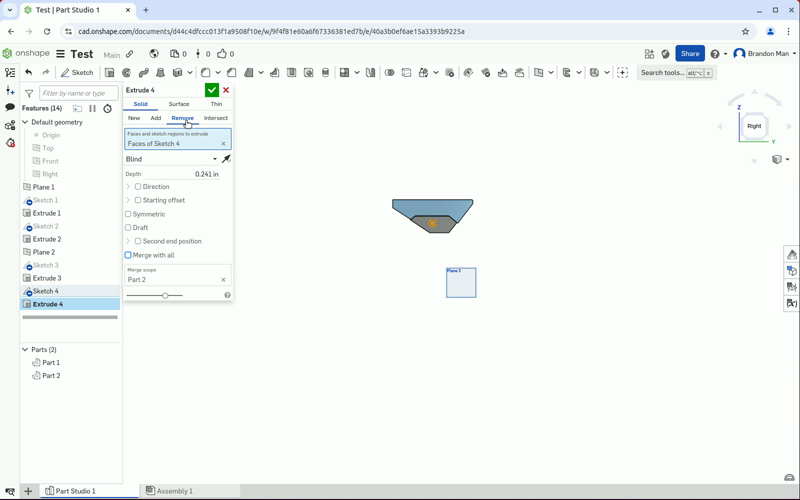
key(space)
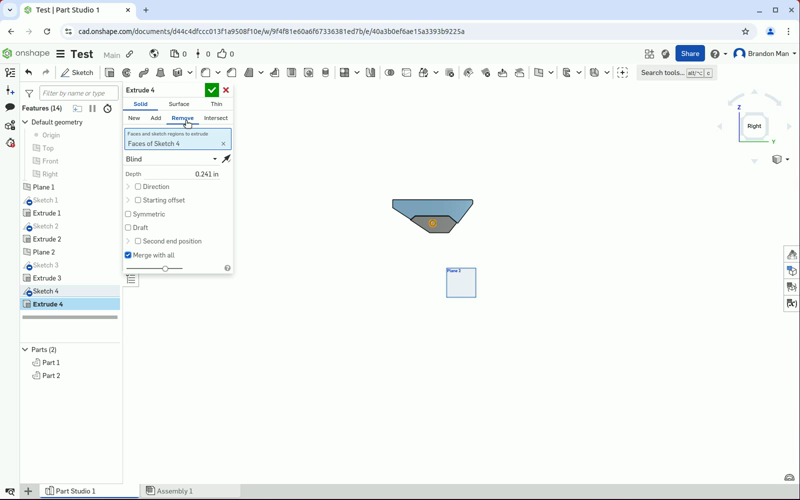
key(enter)
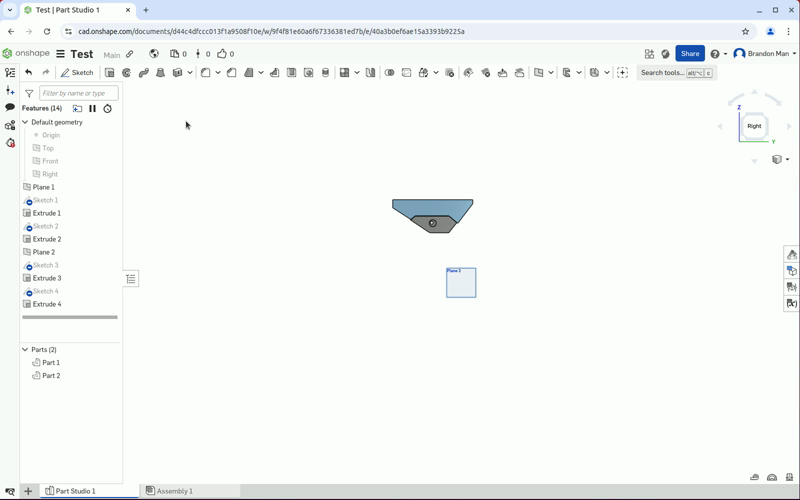
key(shift+h)
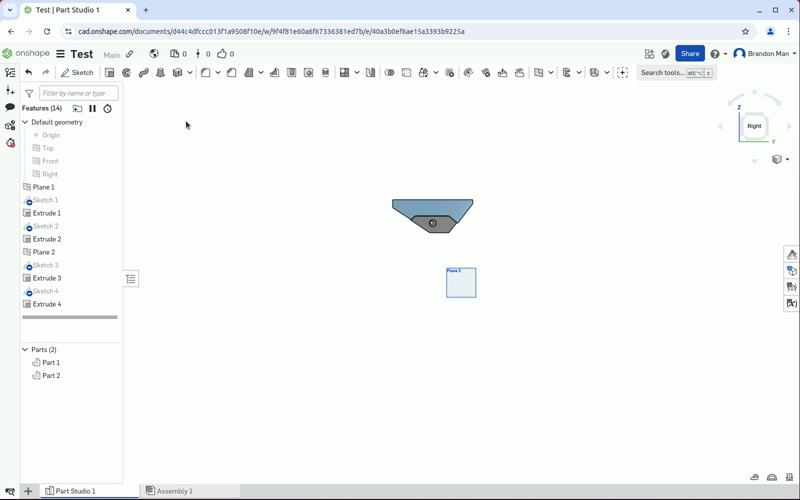
key(shift+h)
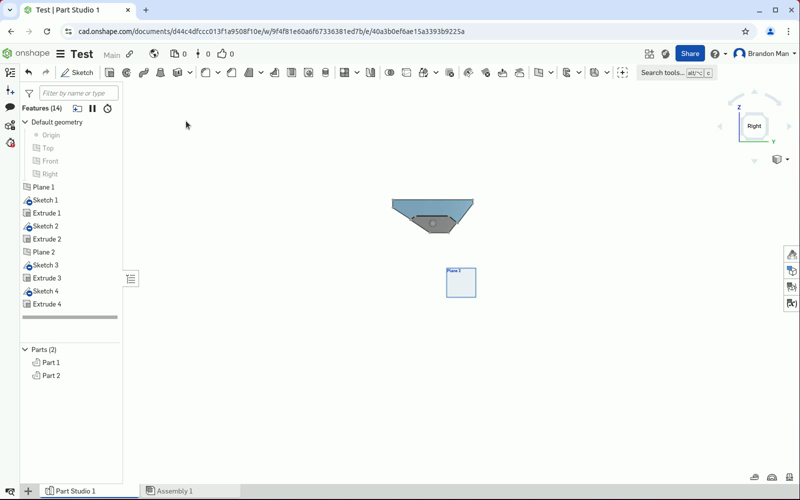
key(shift+7)
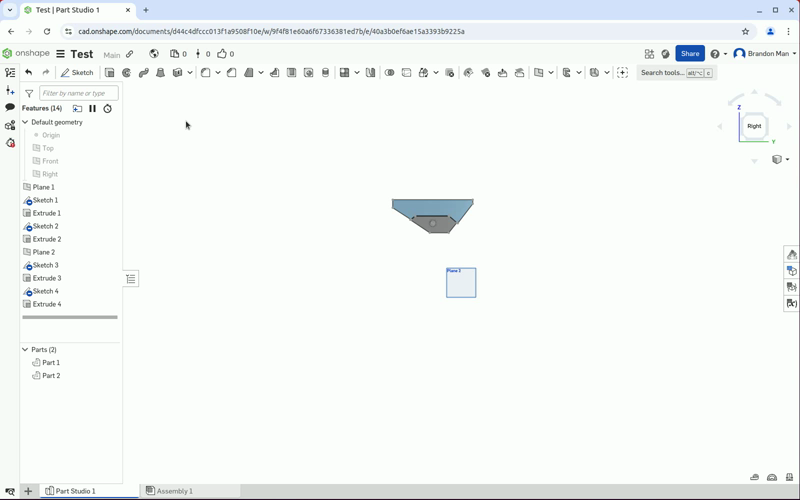
key(right, 2)
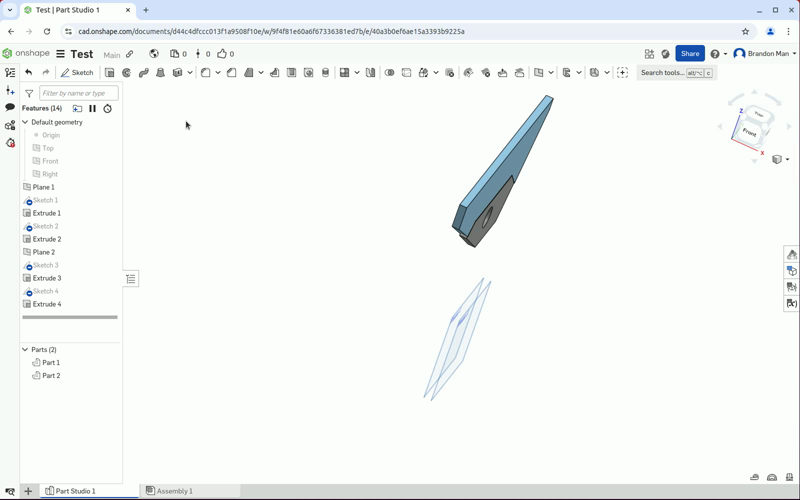
key(down, 2)
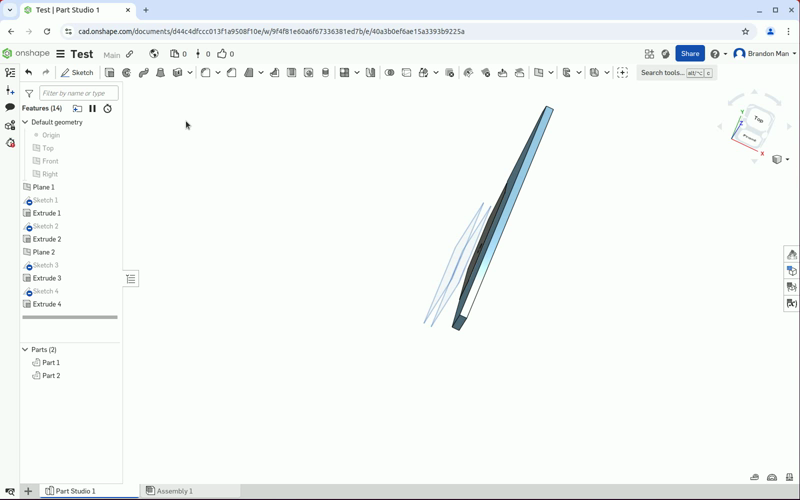
key(up, 2)
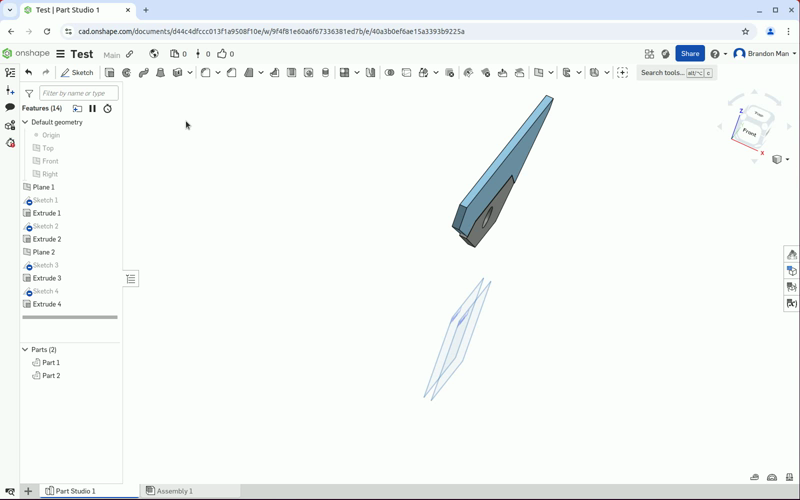
key(left, 2)
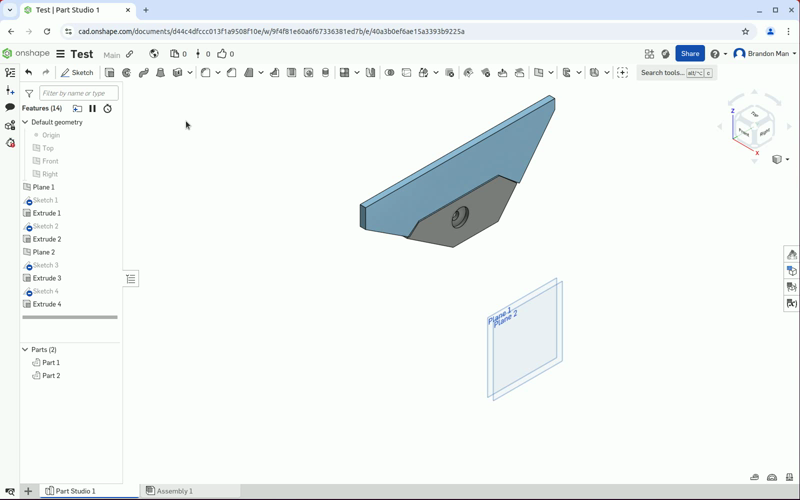
mouse_move(73, 189)
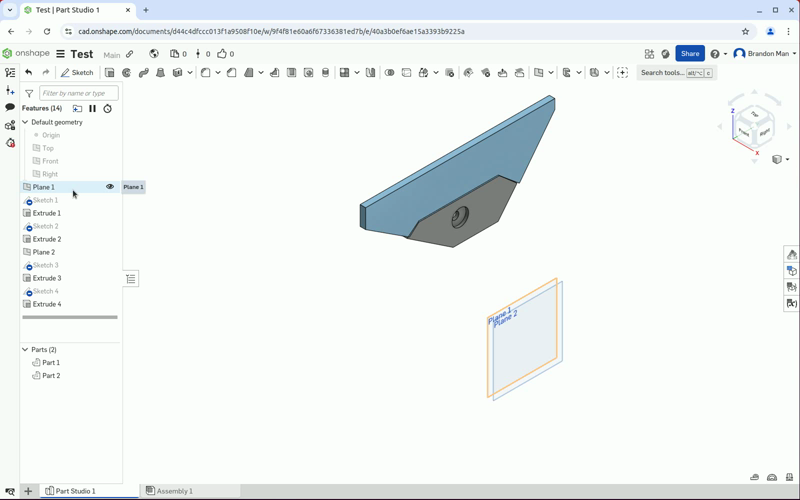
click(73, 189)